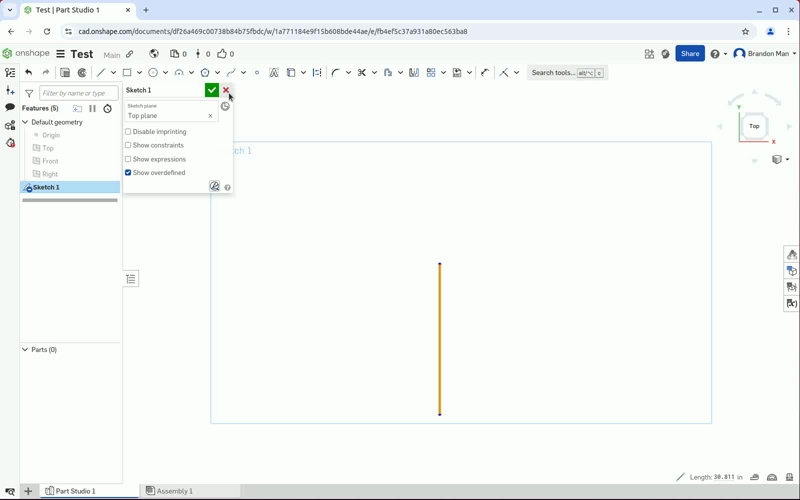
key(shift+h)
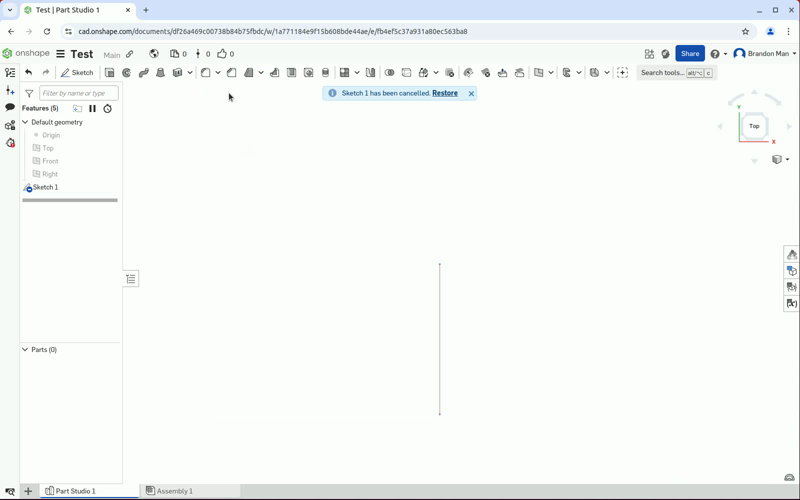
key(shift+s)
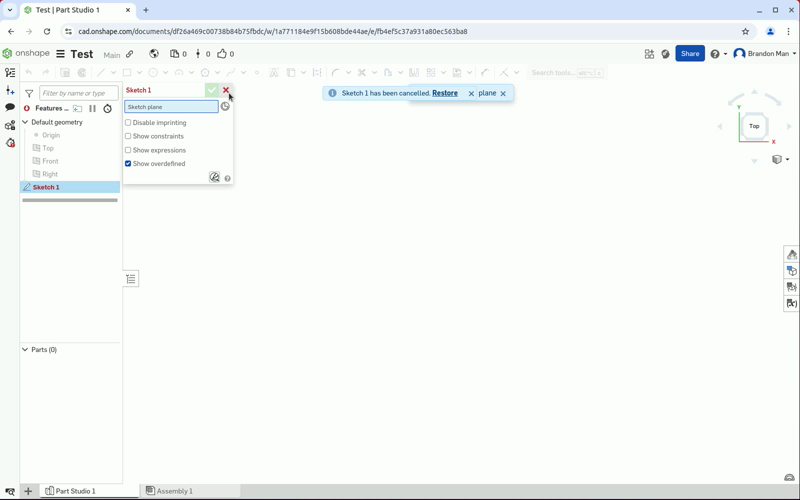
mouse_move(73, 150)
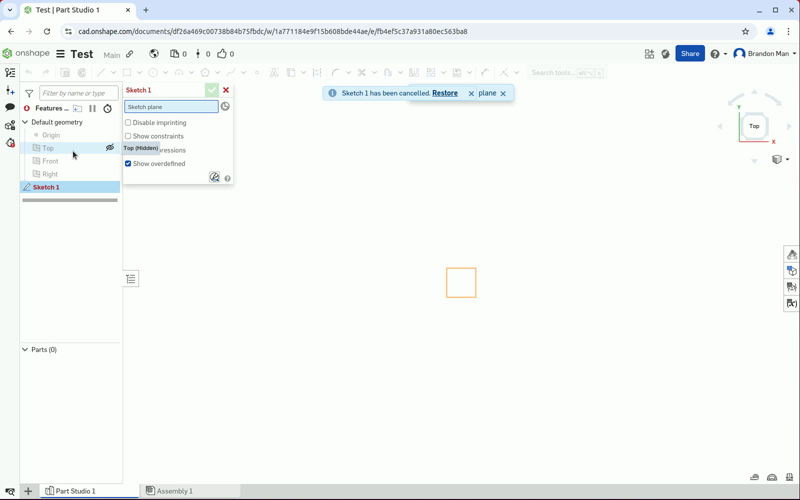
click(73, 150)
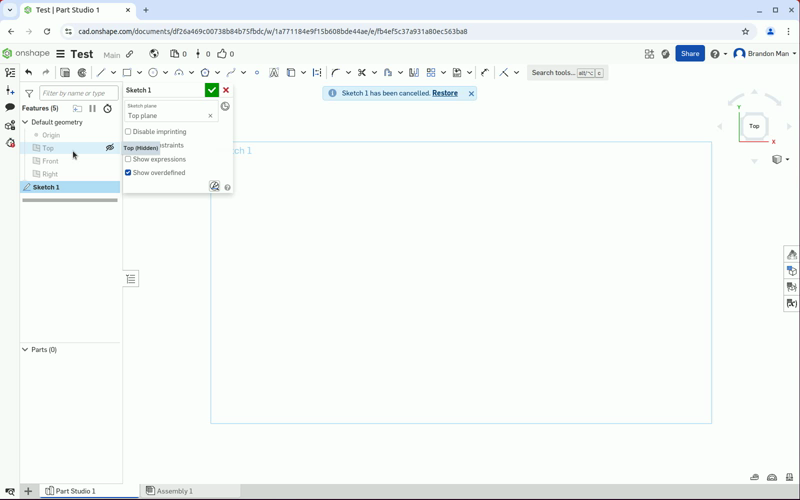
mouse_move(73, 352)
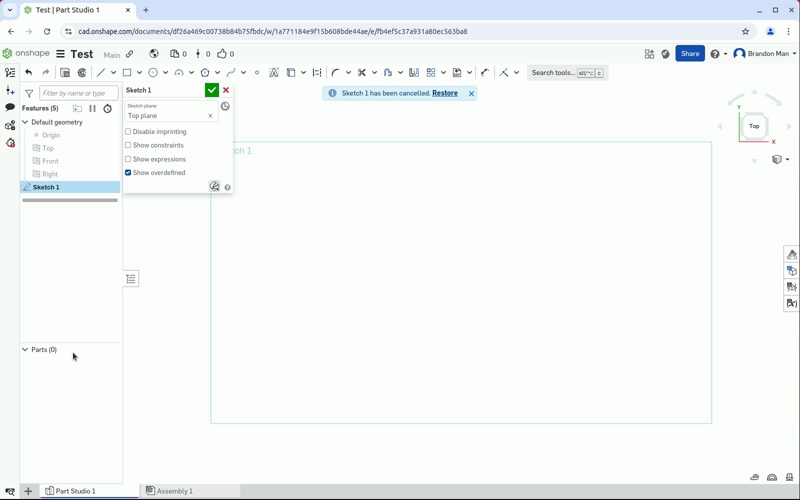
key(y)
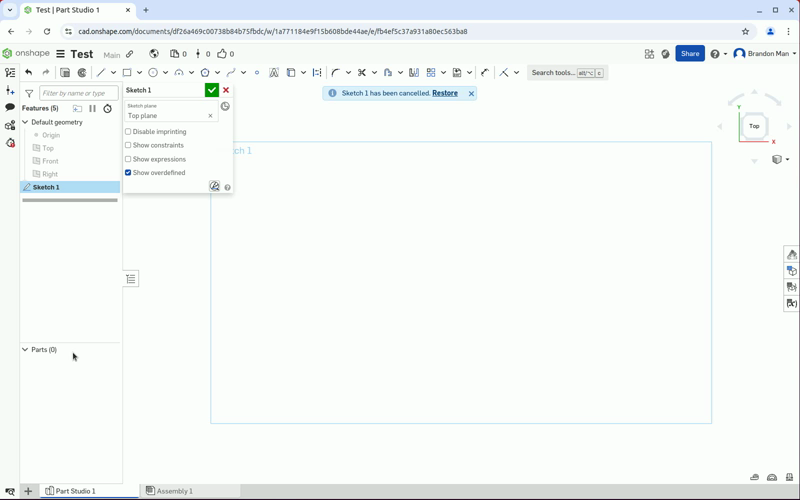
key(l)
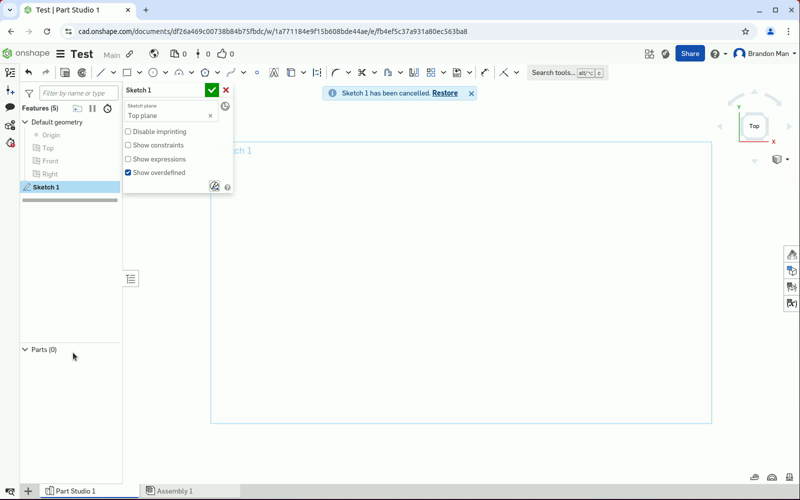
key_down(shift)
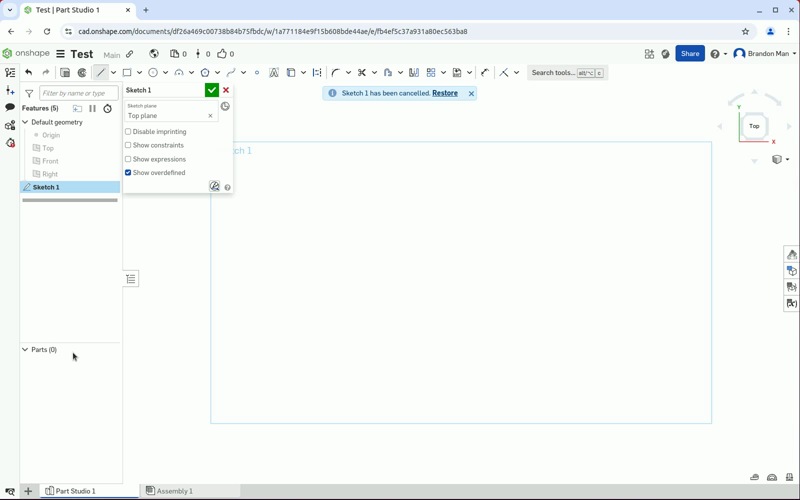
mouse_move(393, 246)
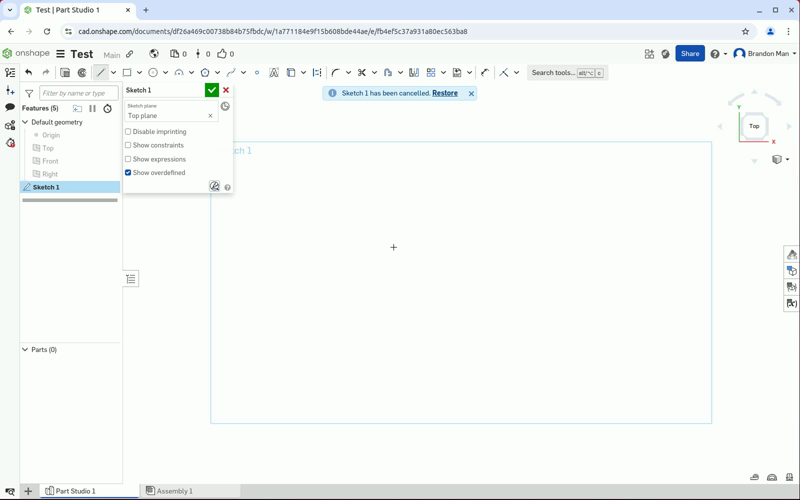
click(393, 246)
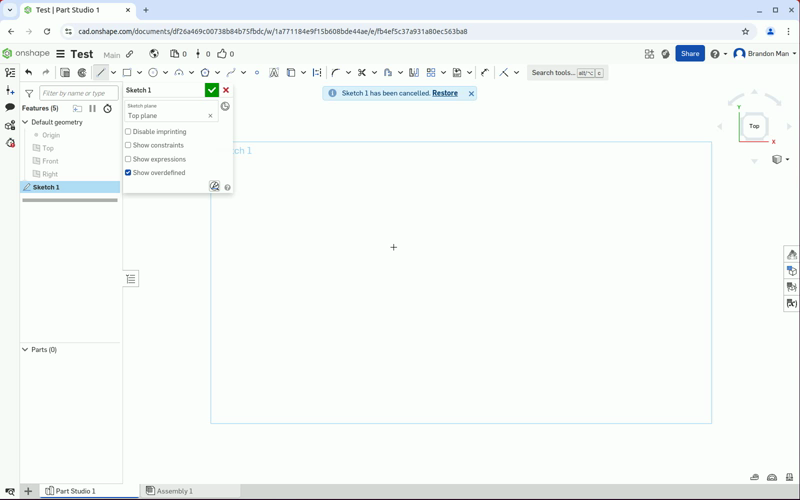
key_up(shift)
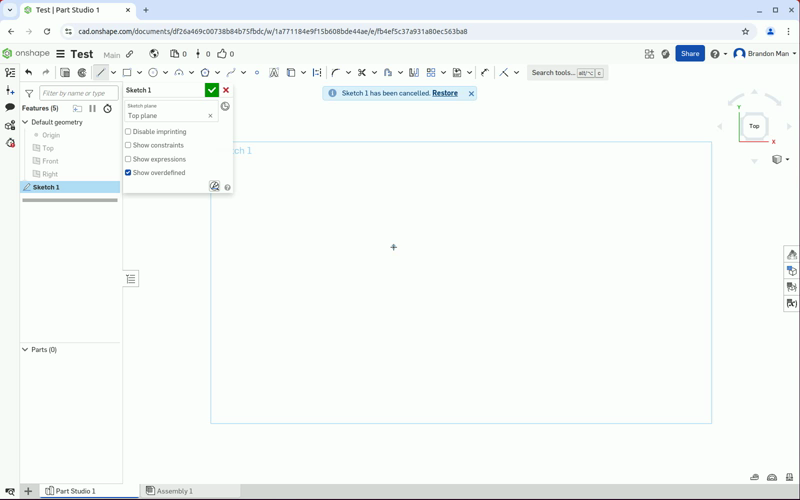
key_down(shift)
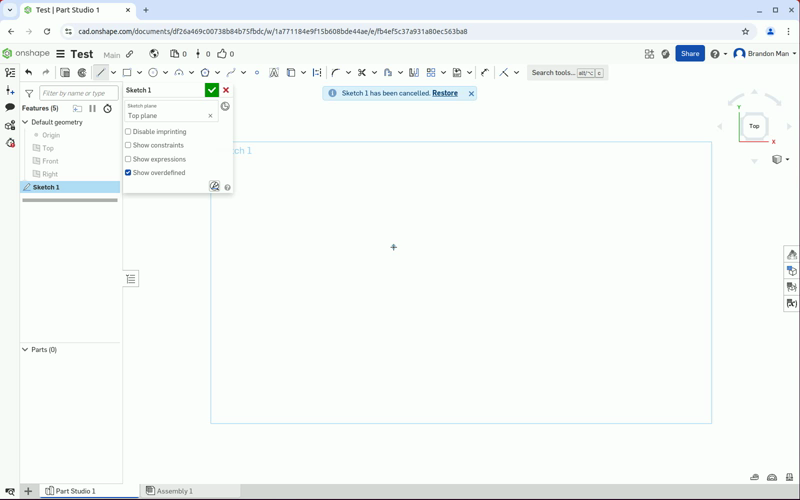
mouse_move(423, 246)
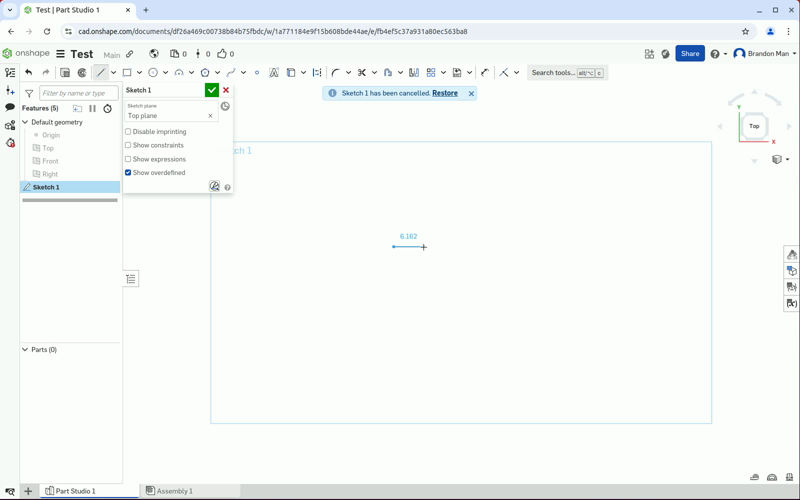
mouse_move(408, 246)
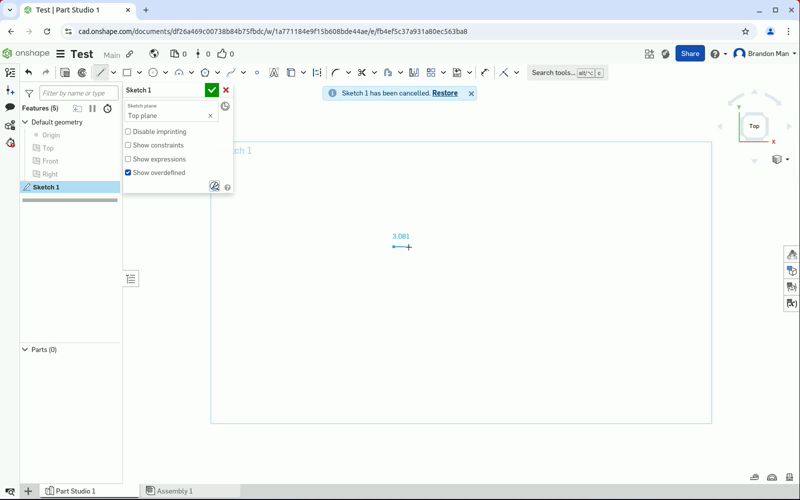
click(408, 246)
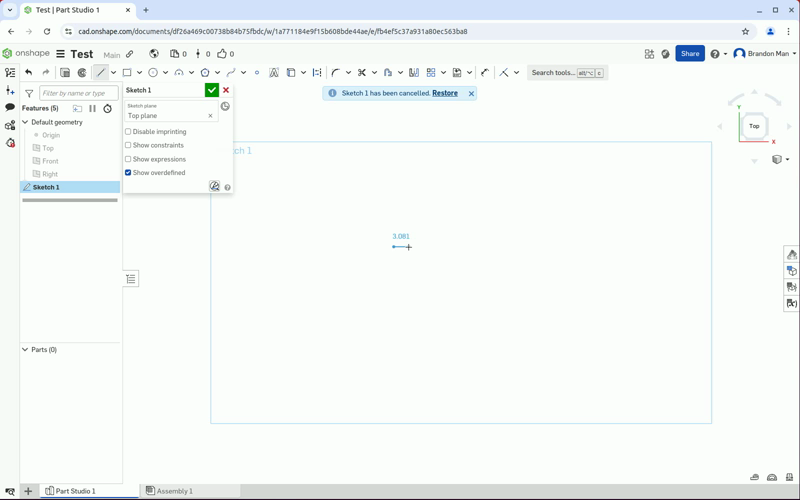
key_up(shift)
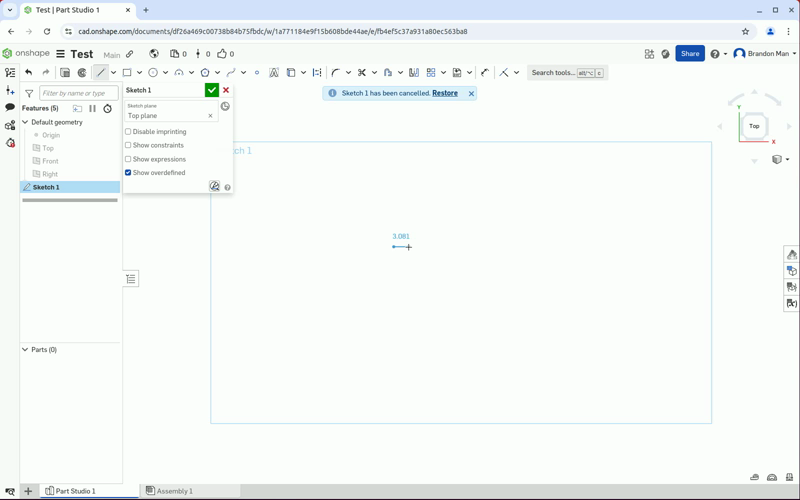
key_down(shift)
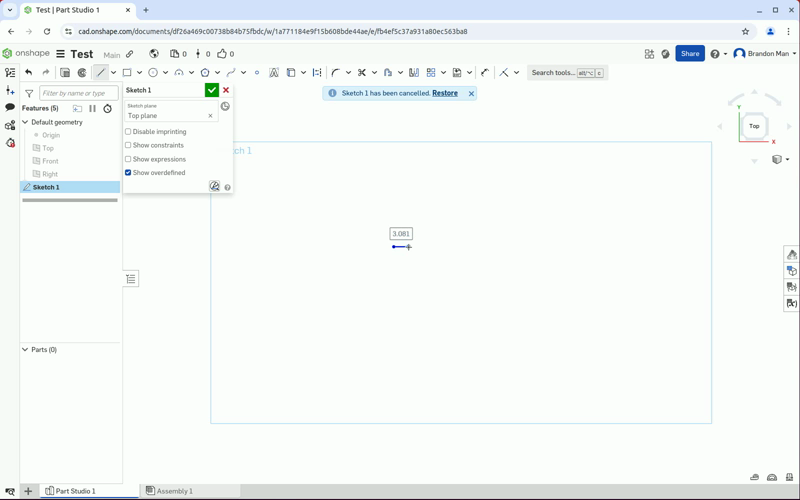
mouse_move(438, 246)
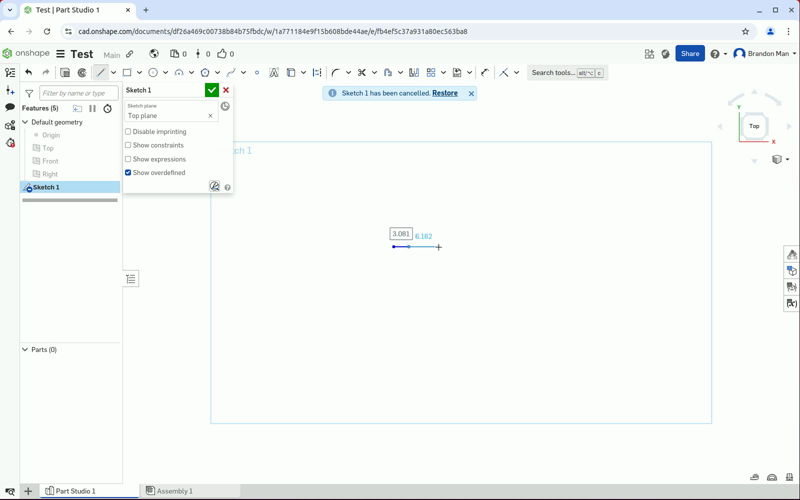
mouse_move(408, 214)
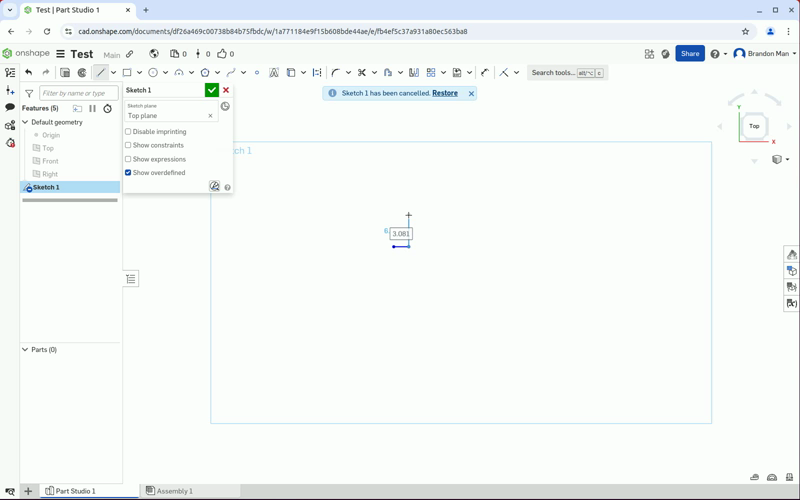
click(408, 214)
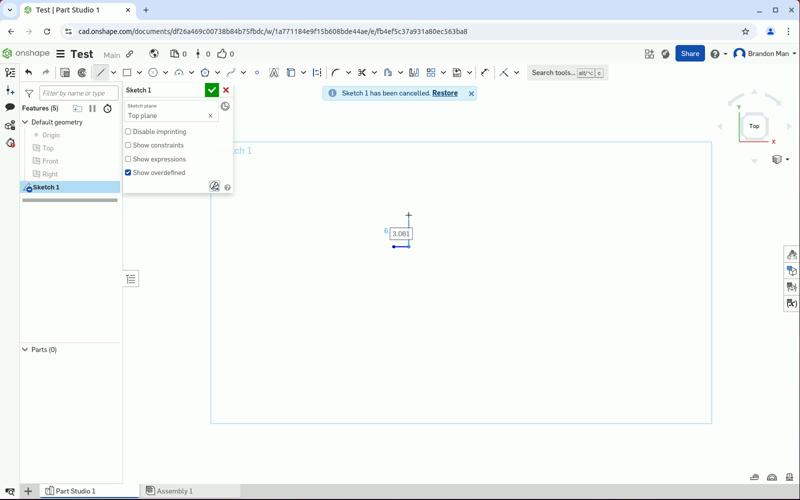
key_up(shift)
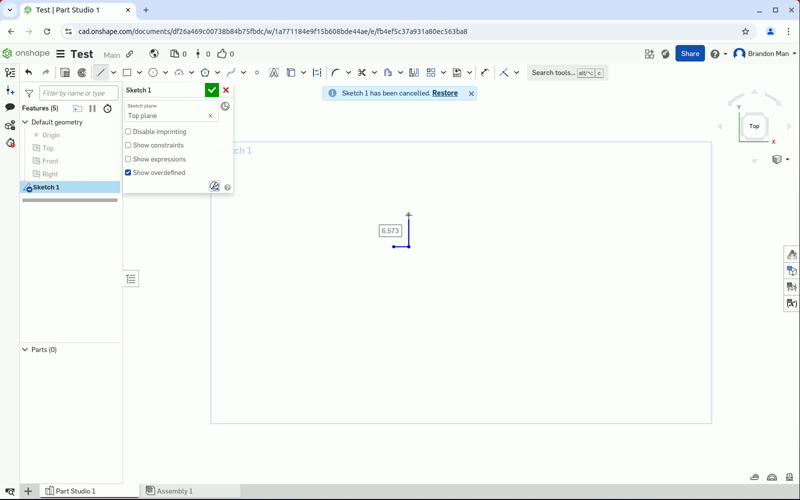
key(esc)
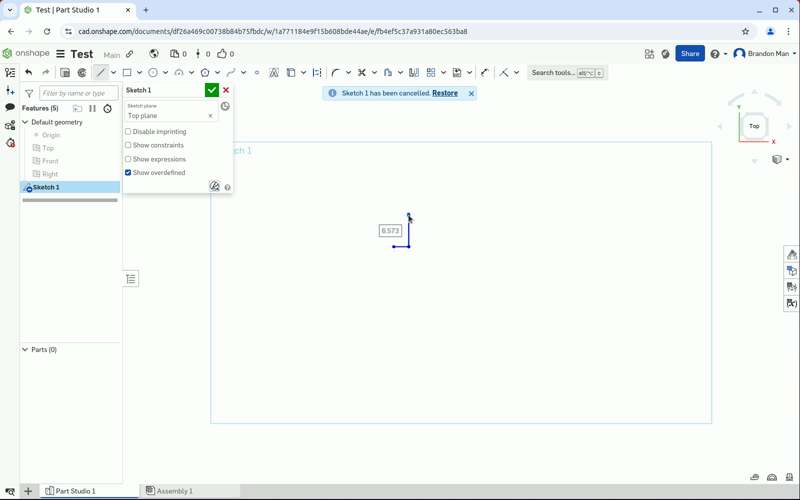
key(a)
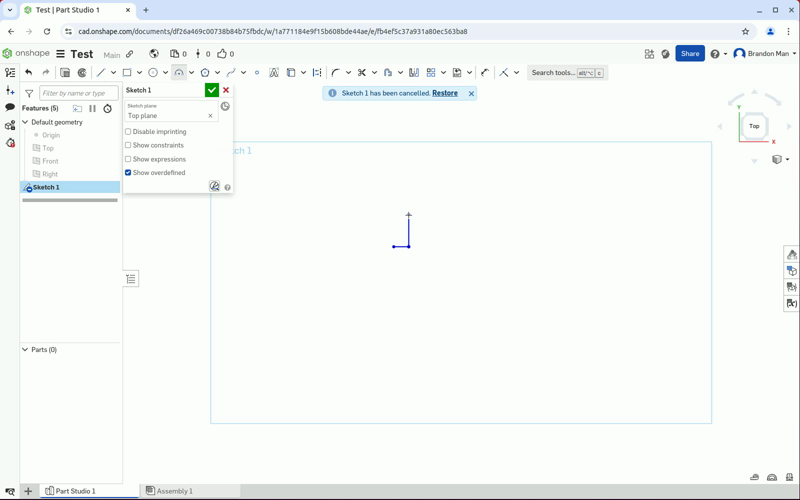
mouse_move(408, 214)
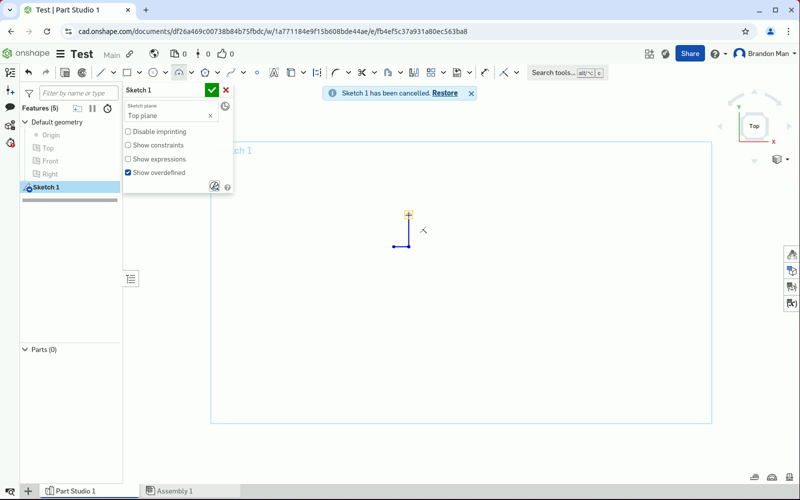
click(408, 214)
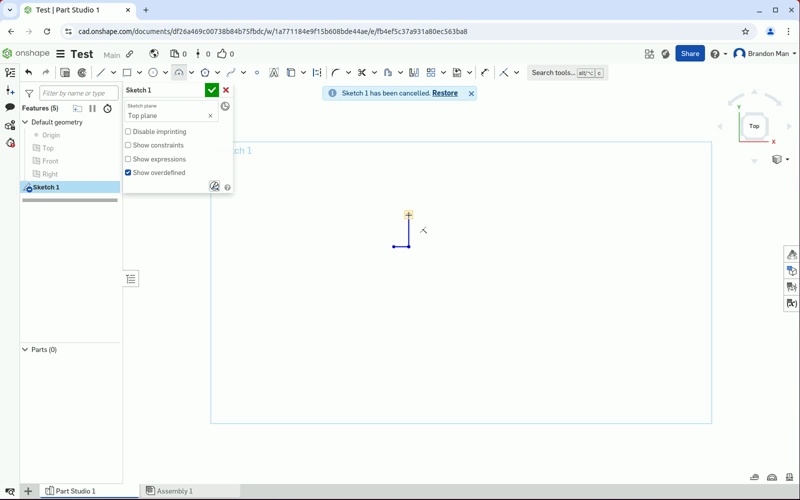
key_down(shift)
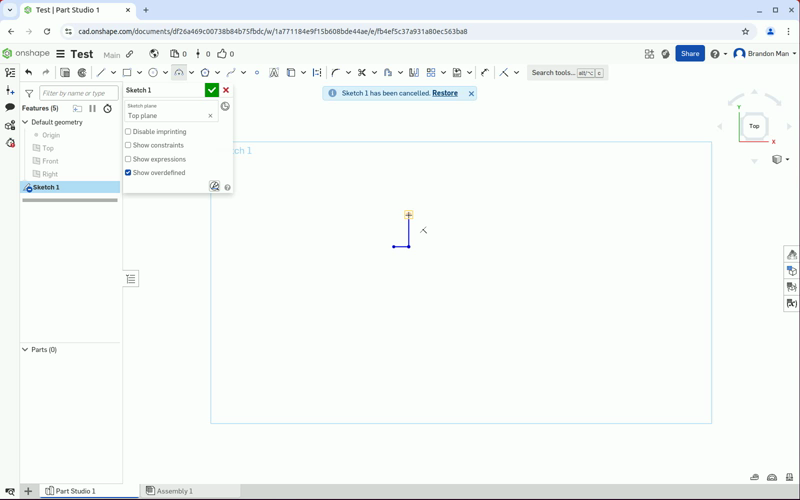
mouse_move(408, 202)
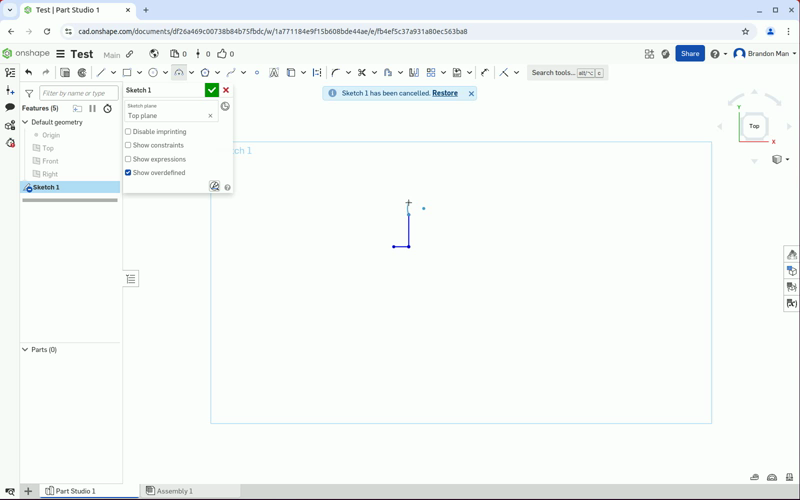
click(408, 202)
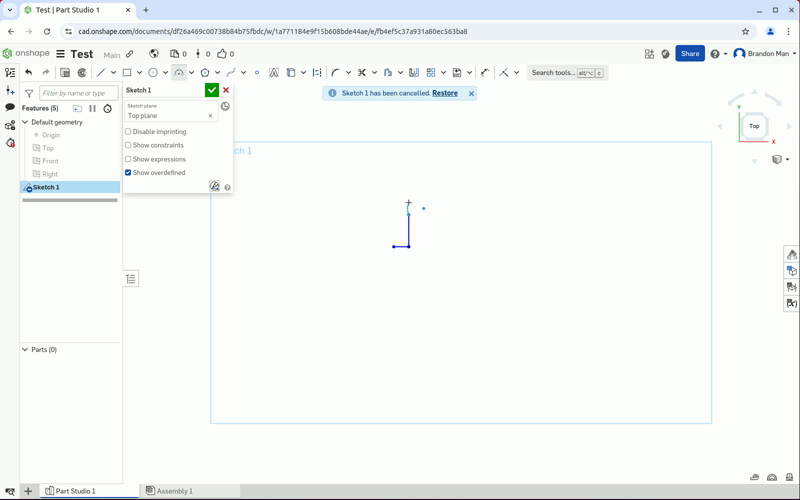
mouse_move(414, 208)
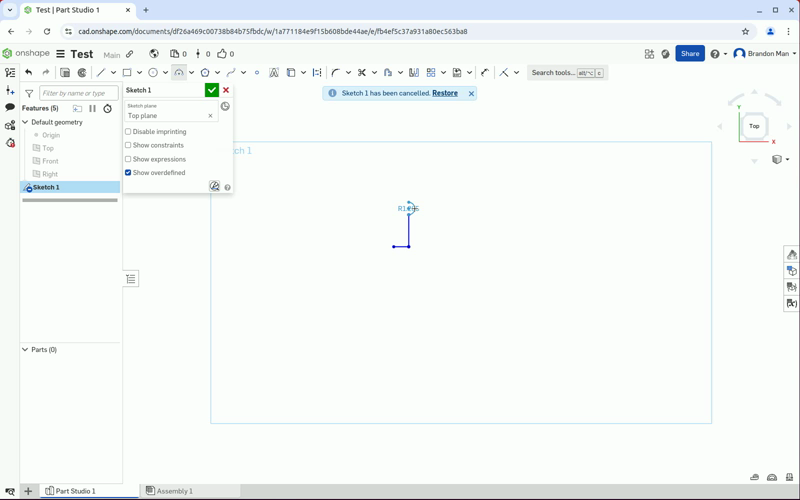
click(414, 208)
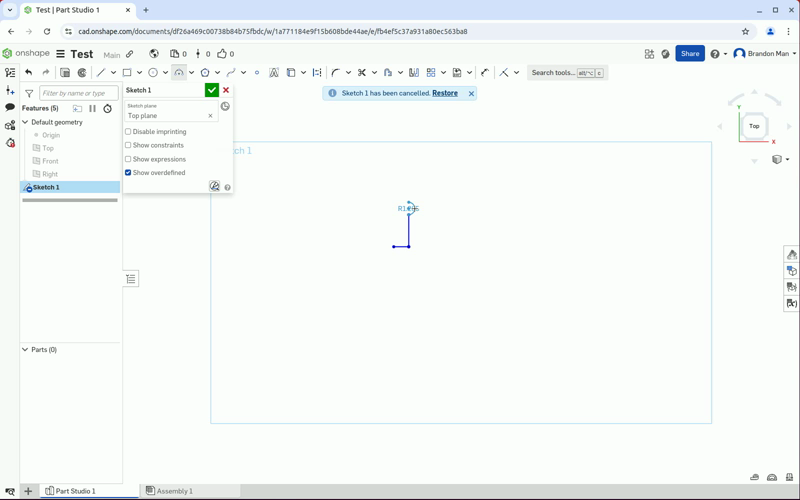
key_up(shift)
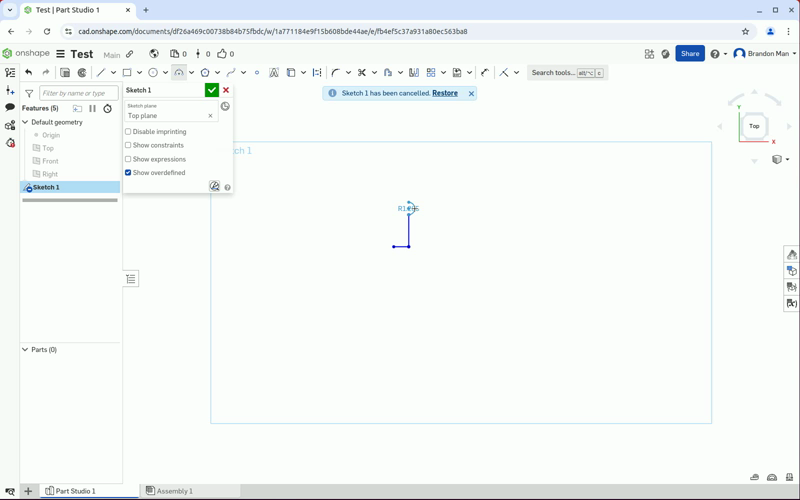
key(esc)
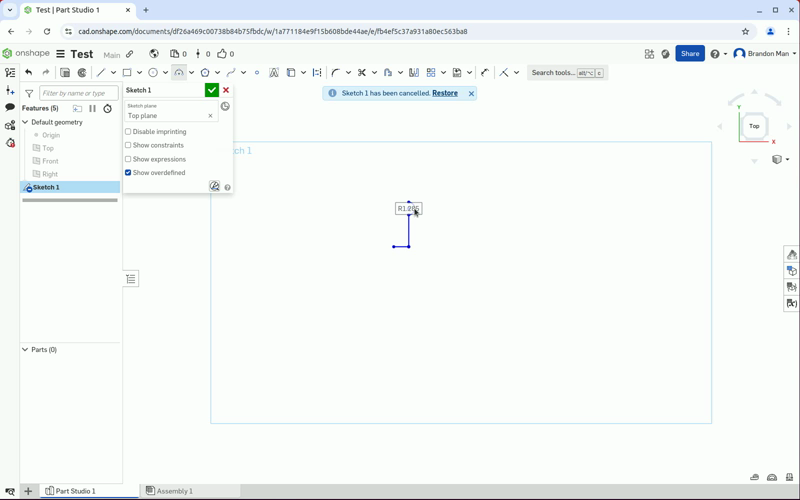
key(l)
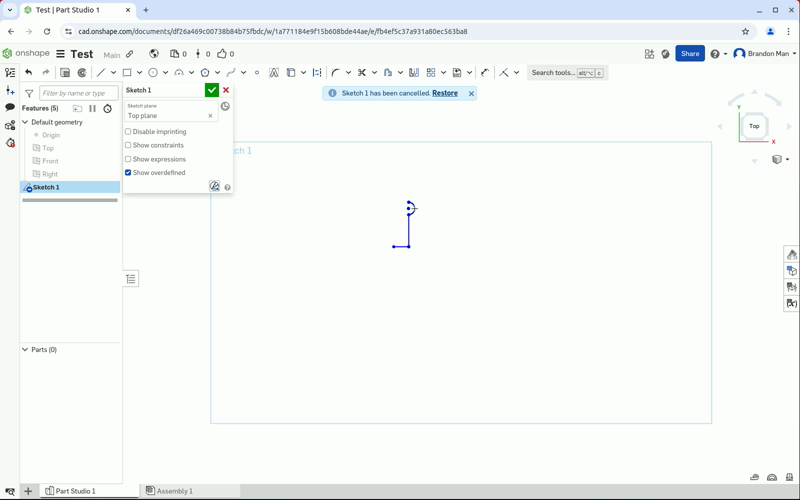
mouse_move(408, 202)
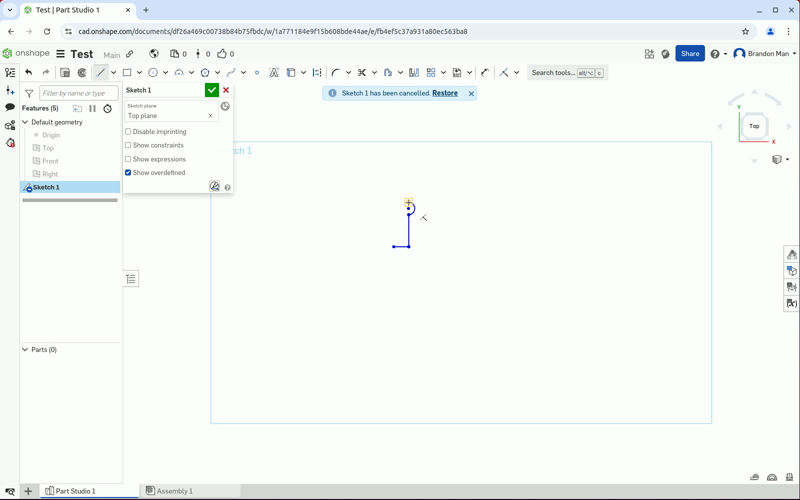
click(408, 202)
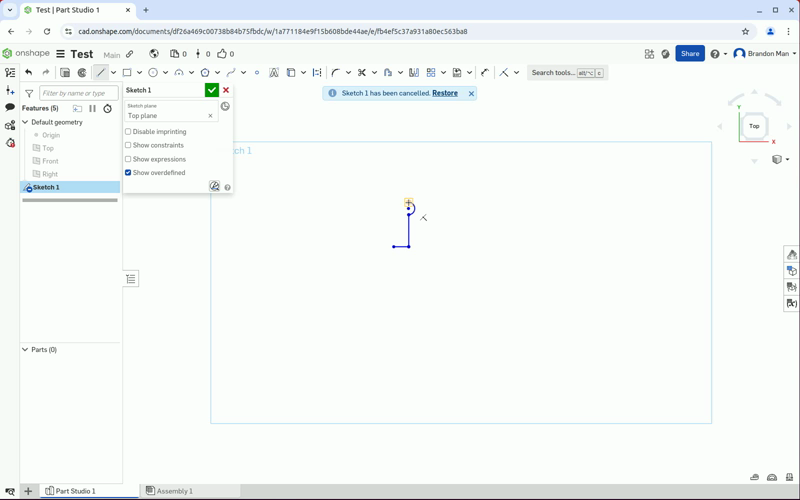
key_down(shift)
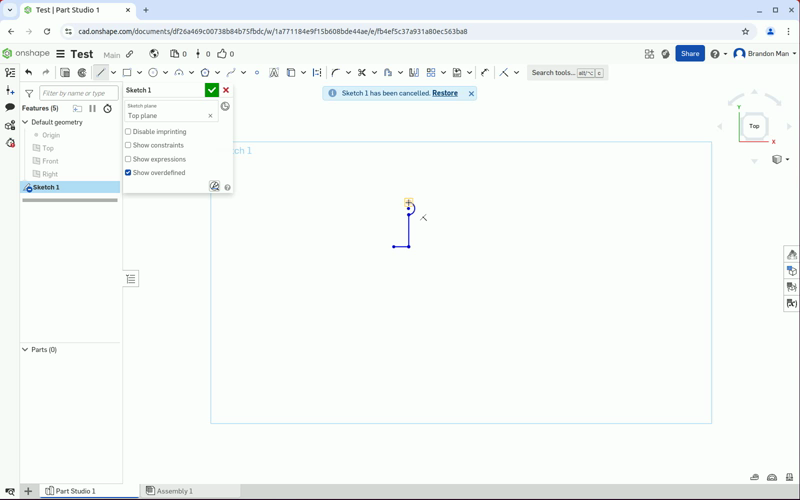
mouse_move(438, 202)
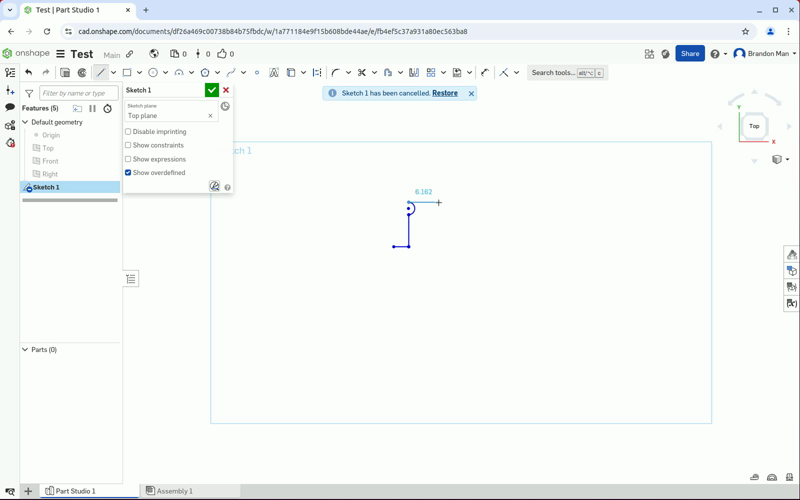
mouse_move(408, 170)
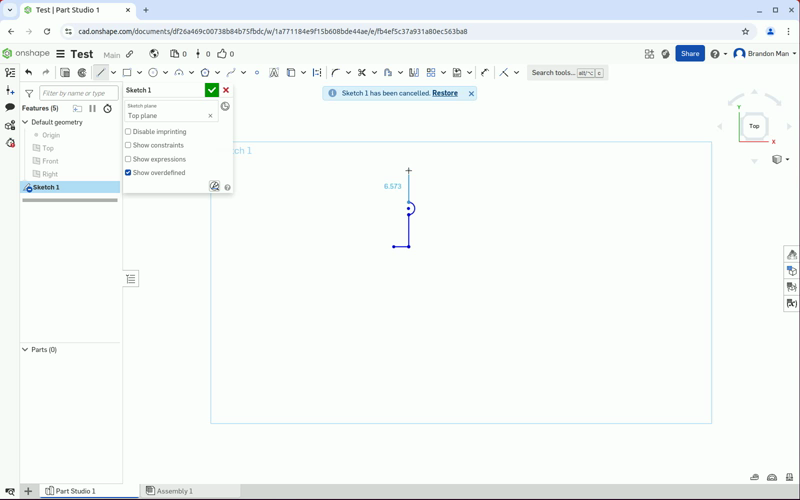
click(408, 170)
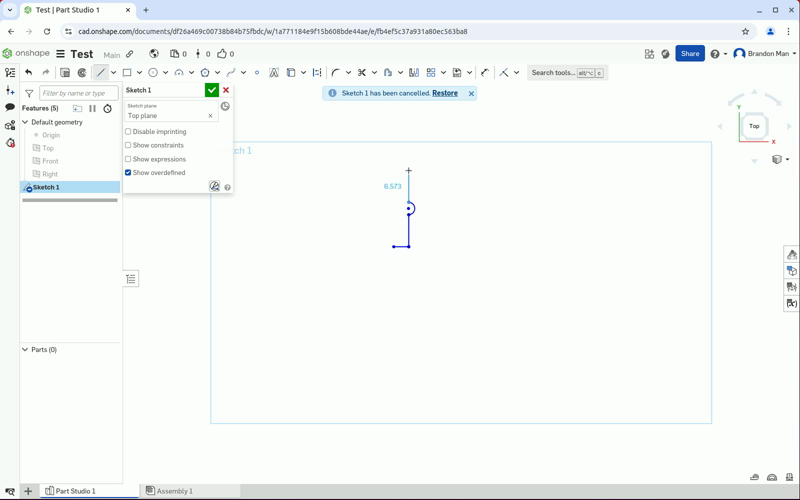
key_up(shift)
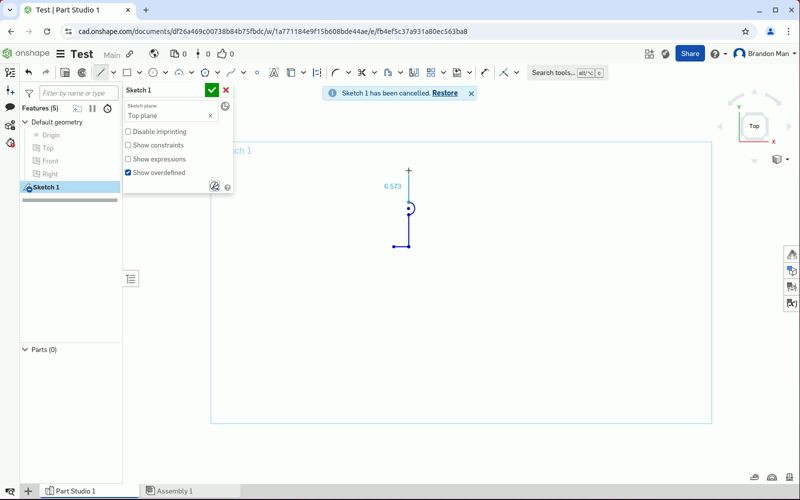
key_down(shift)
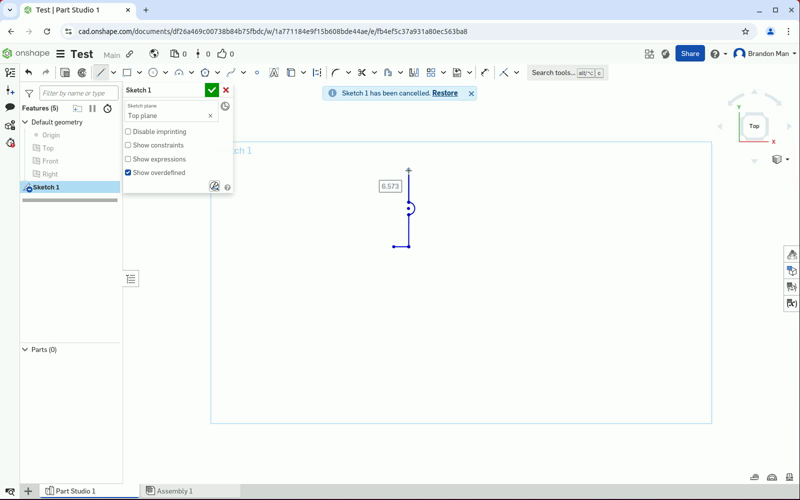
mouse_move(438, 170)
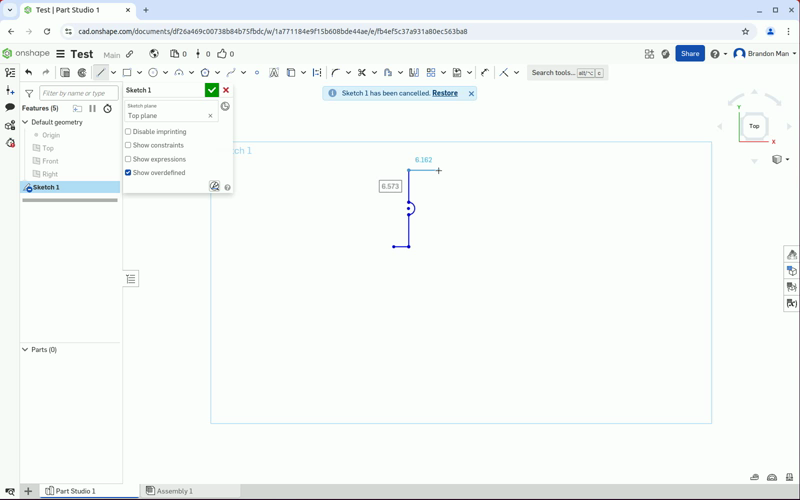
mouse_move(393, 170)
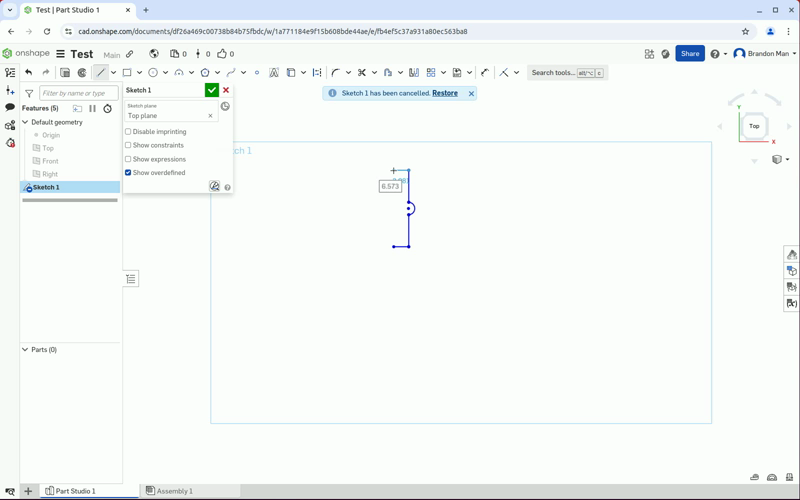
click(393, 170)
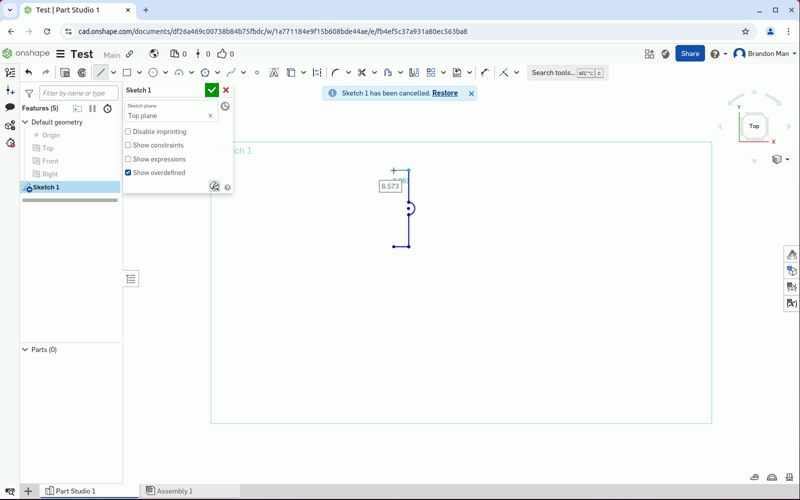
key_up(shift)
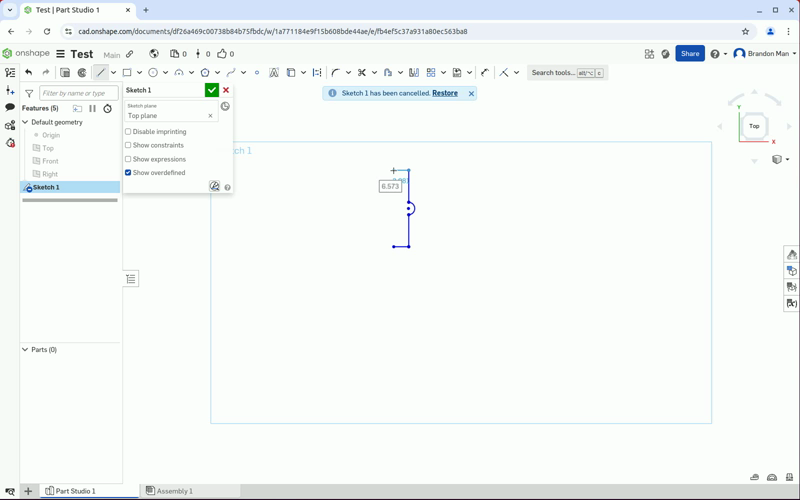
key_down(shift)
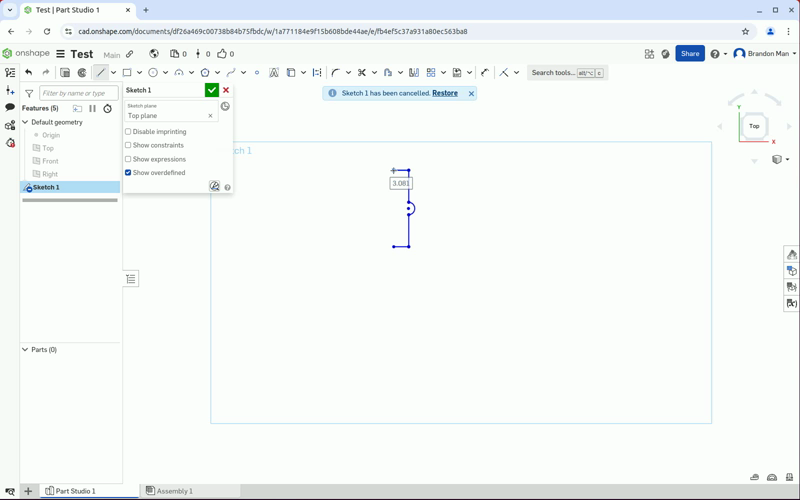
mouse_move(393, 246)
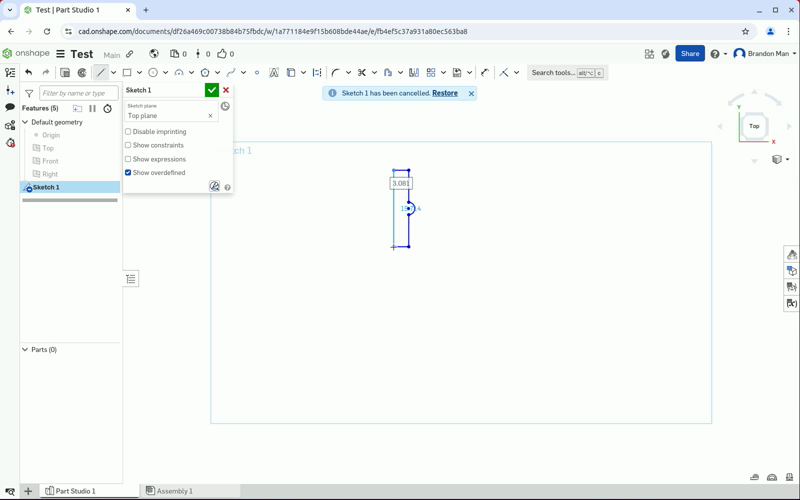
key_up(shift)
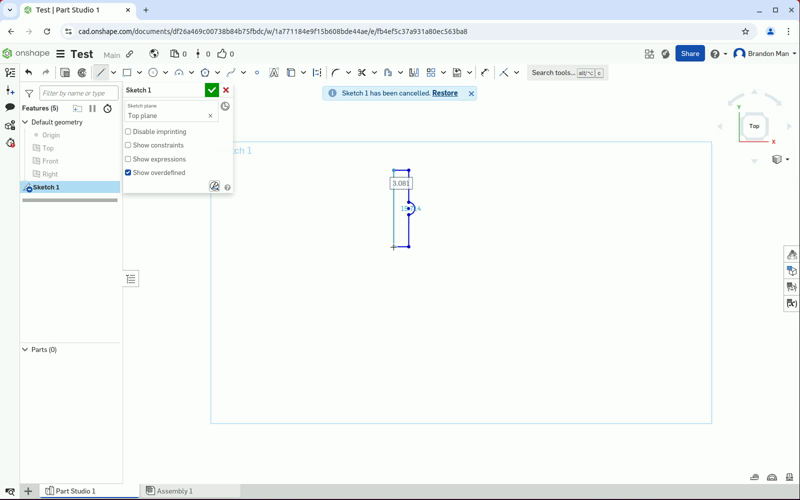
click(393, 246)
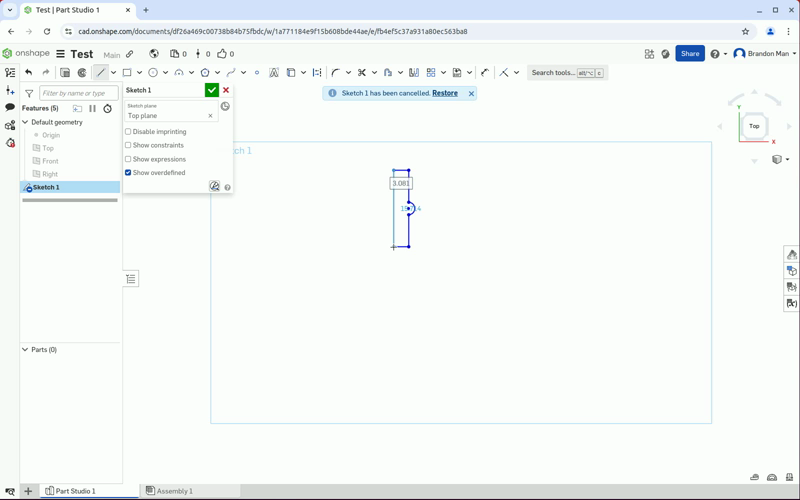
key(esc)
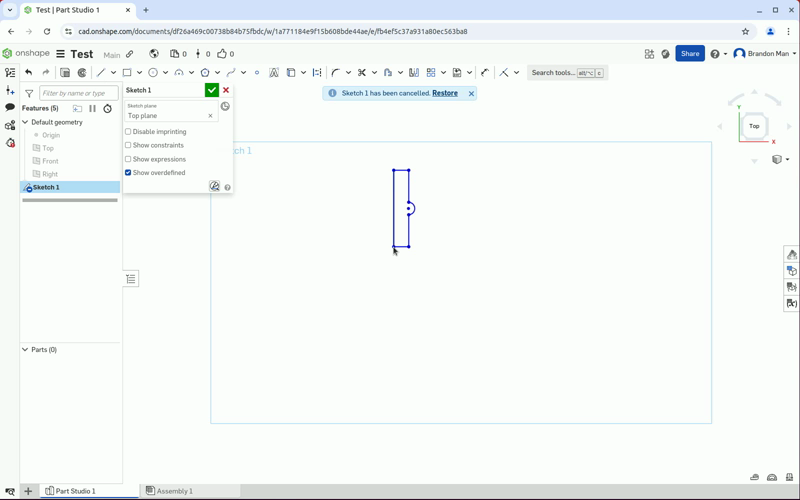
mouse_move(400, 234)
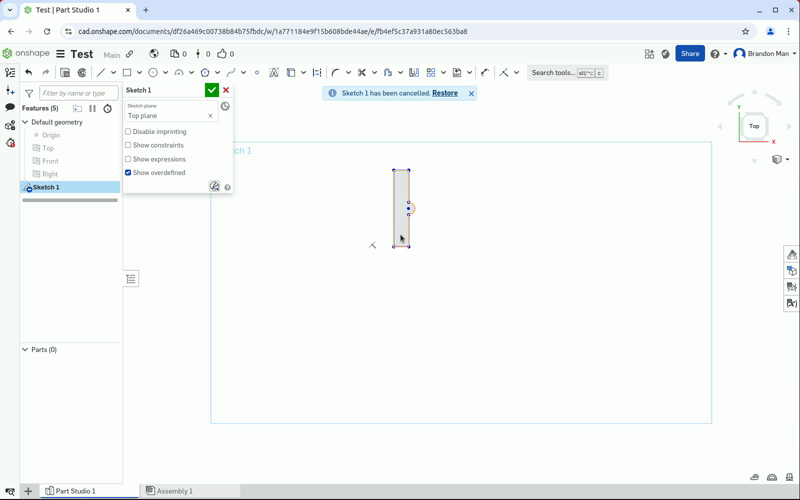
scroll(6)
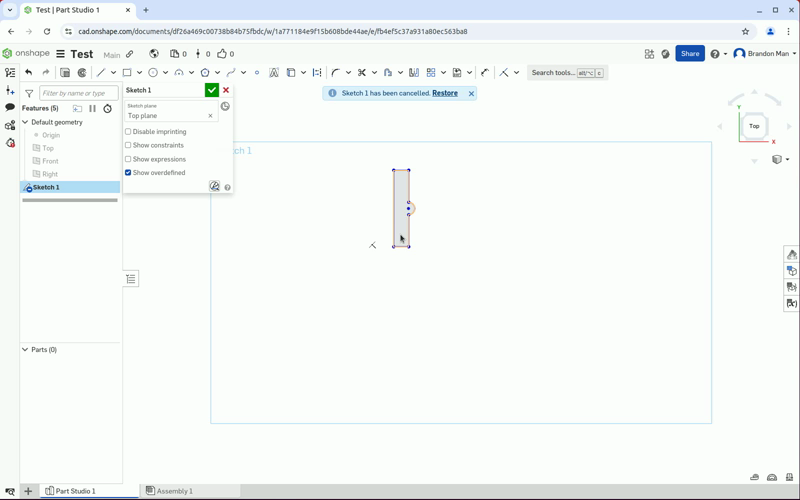
scroll(6)
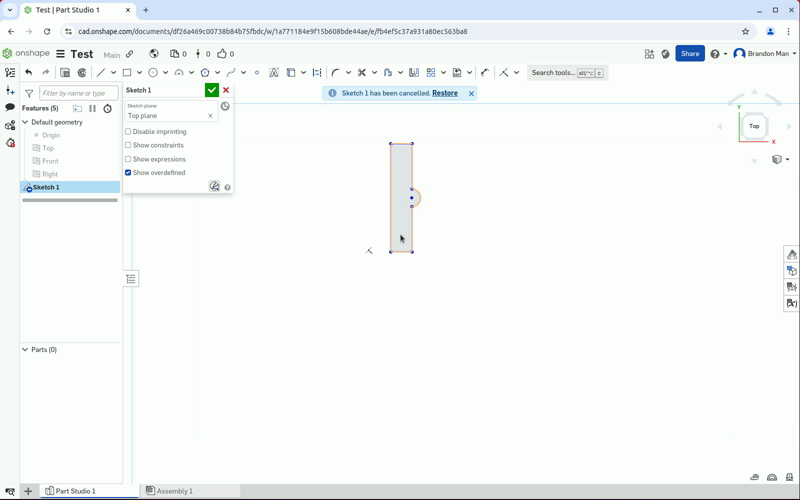
scroll(6)
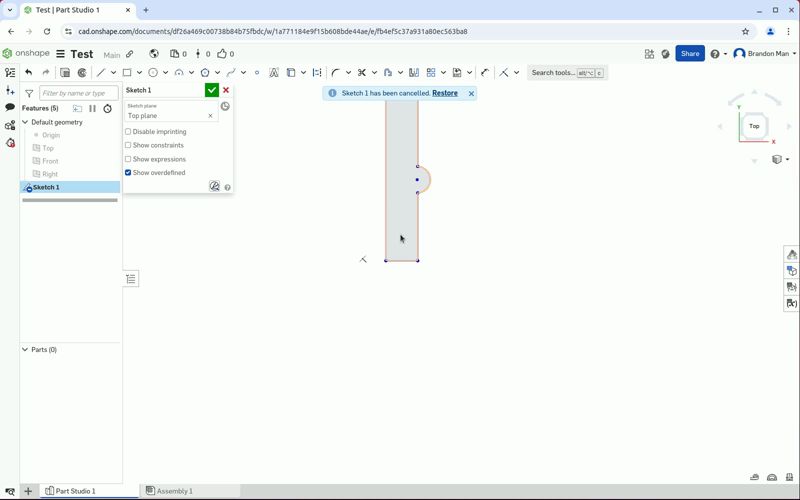
scroll(6)
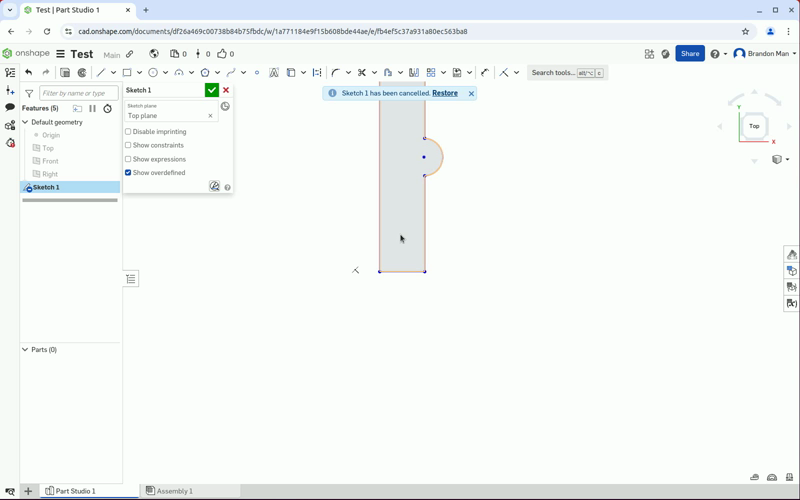
scroll(6)
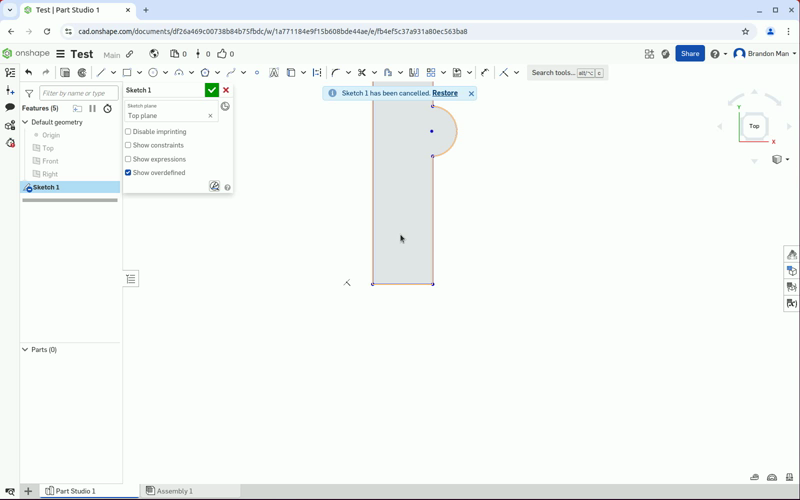
scroll(6)
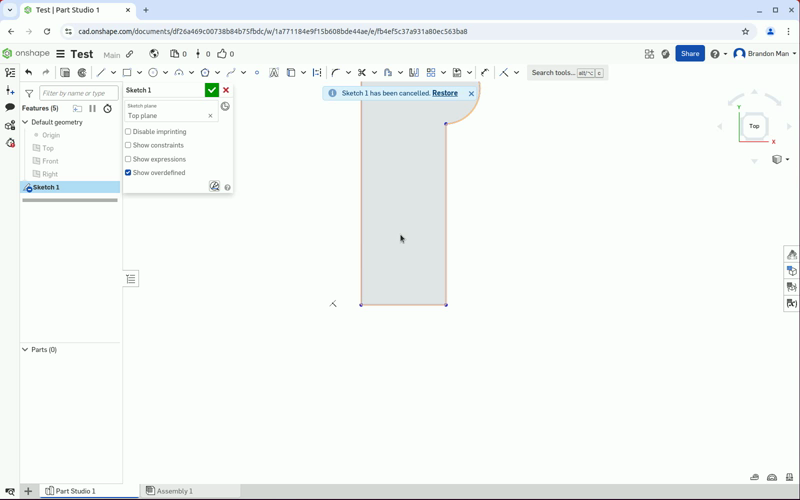
scroll(6)
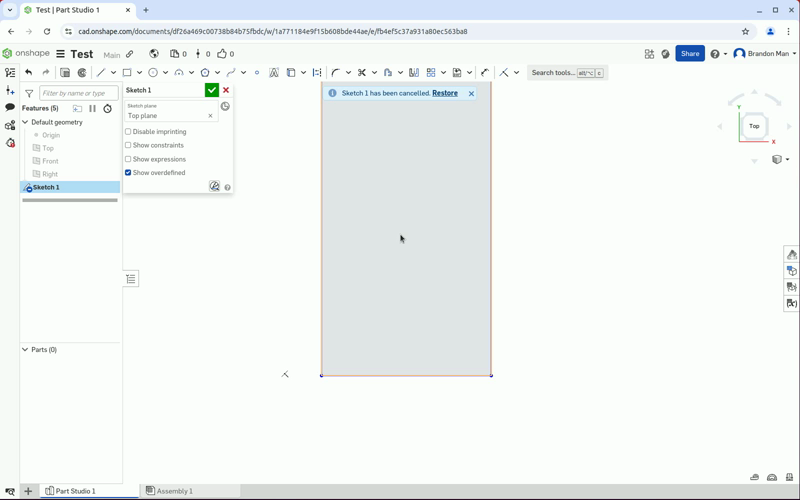
click(400, 234)
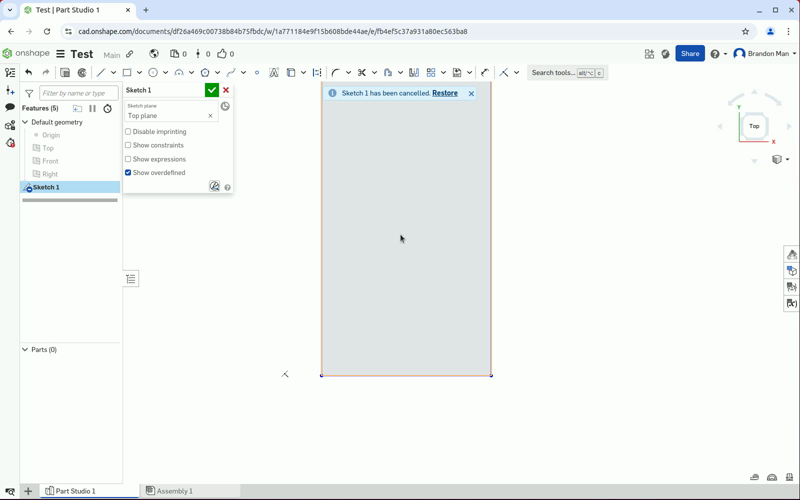
scroll(-6)
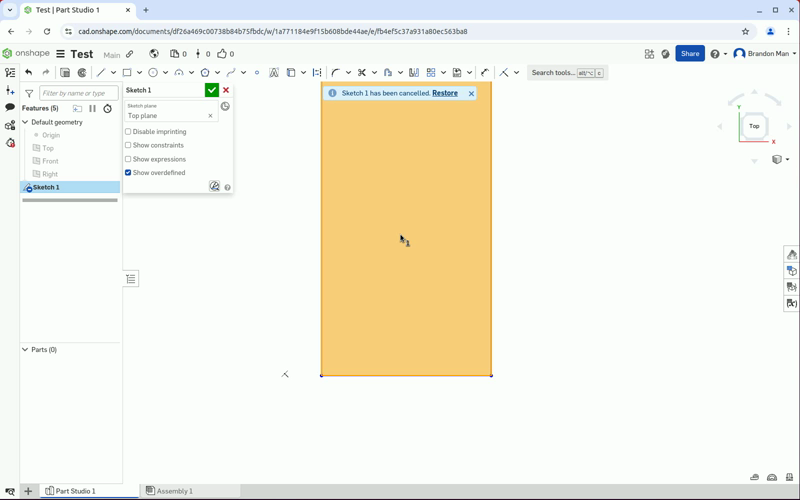
scroll(-6)
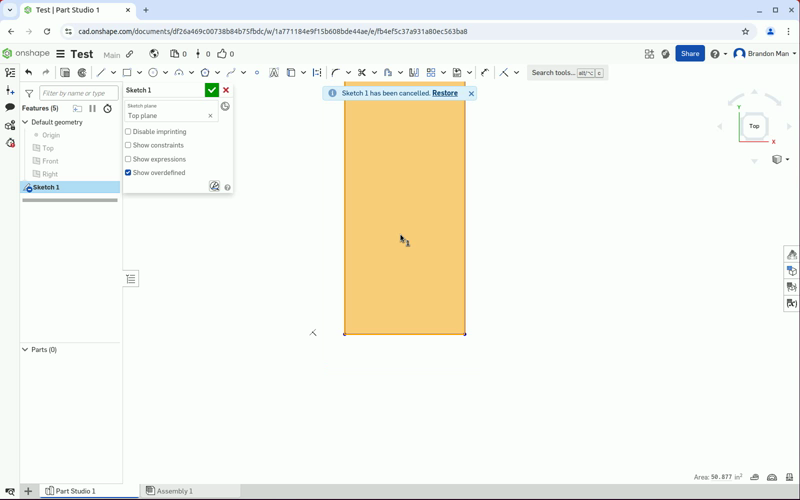
scroll(-6)
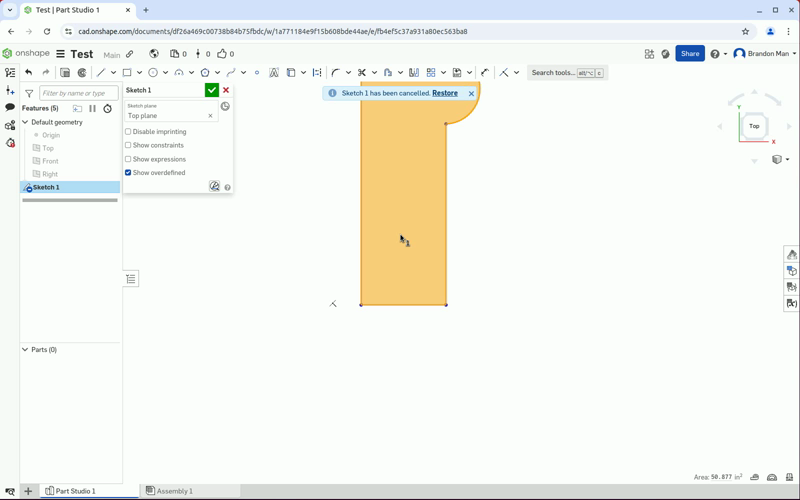
scroll(-6)
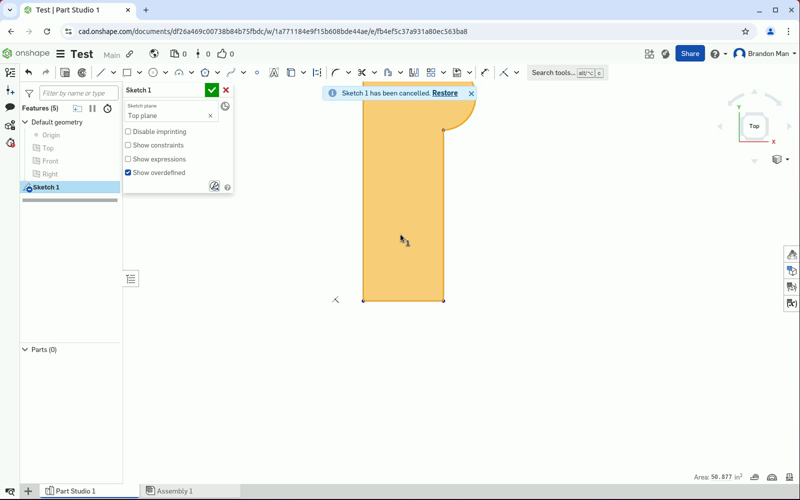
scroll(-6)
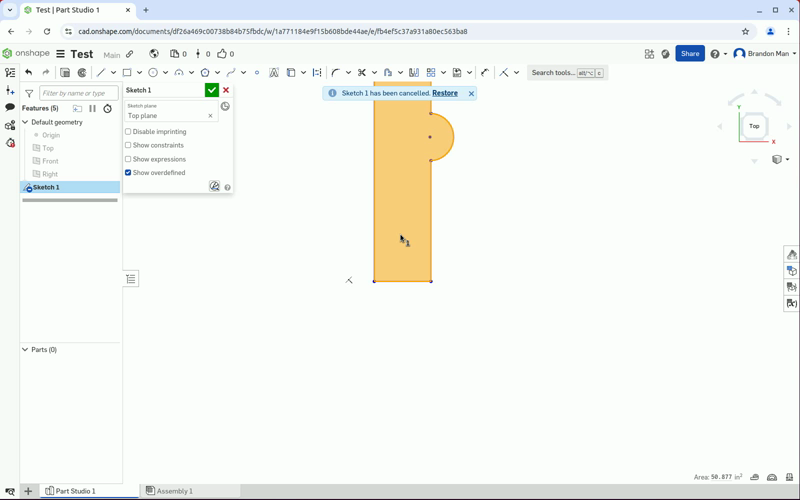
scroll(-6)
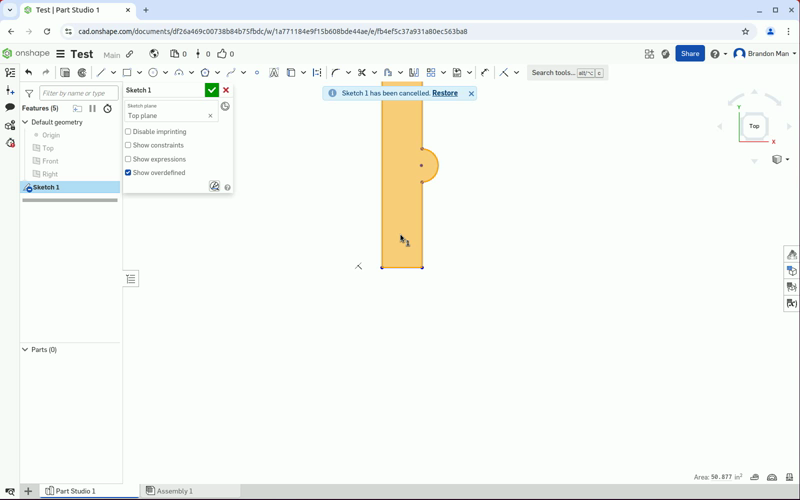
scroll(-6)
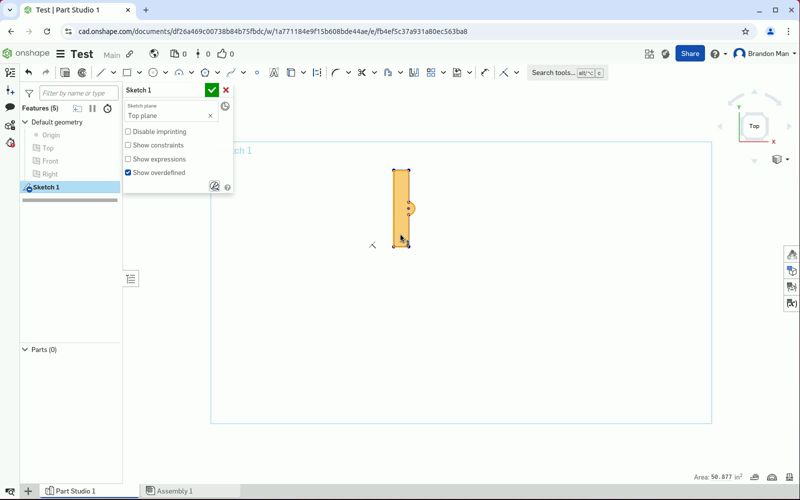
mouse_move(73, 352)
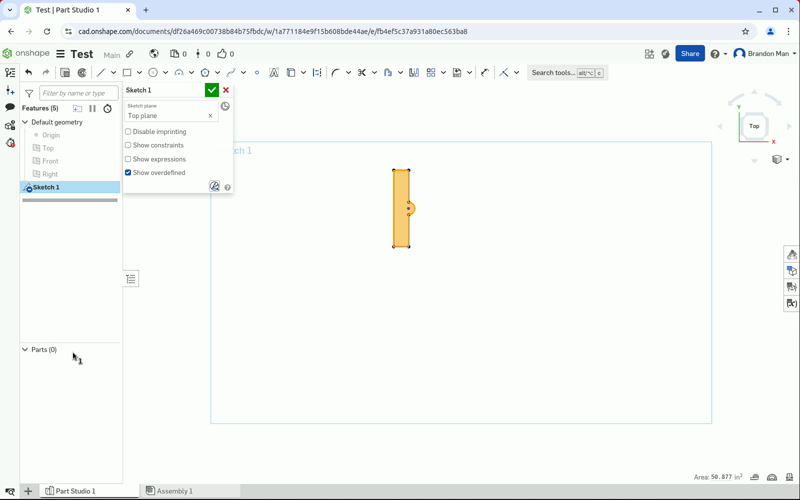
key(shift+y)
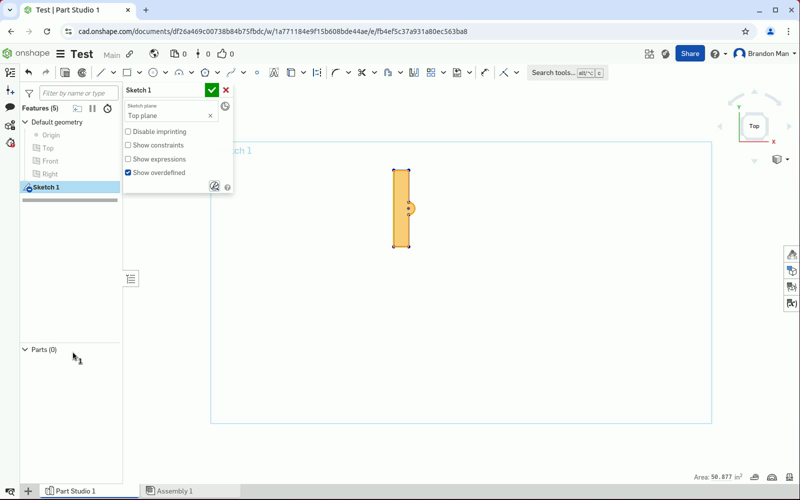
key(shift+e)
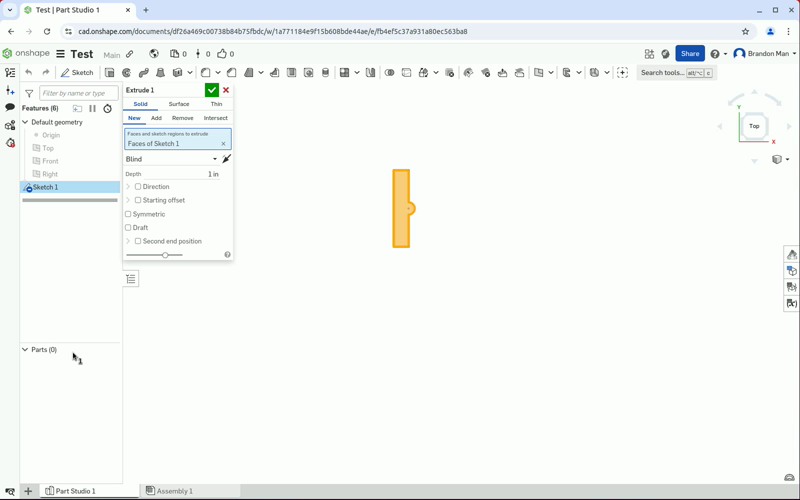
mouse_move(143, 106)
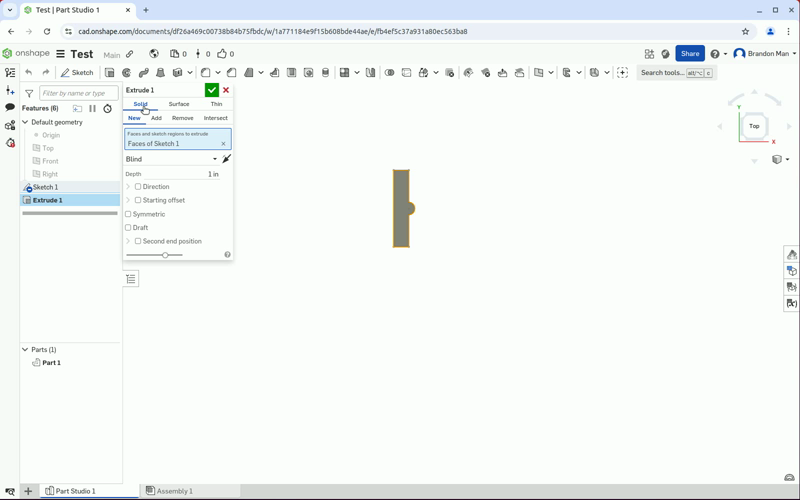
click(143, 106)
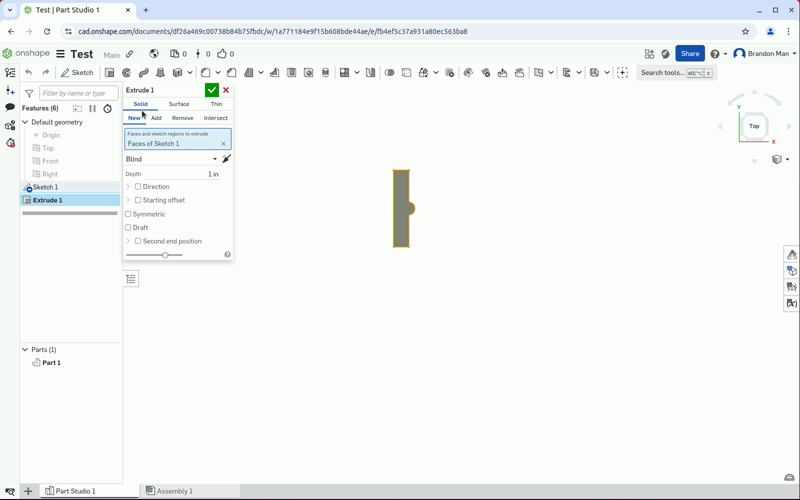
mouse_move(137, 120)
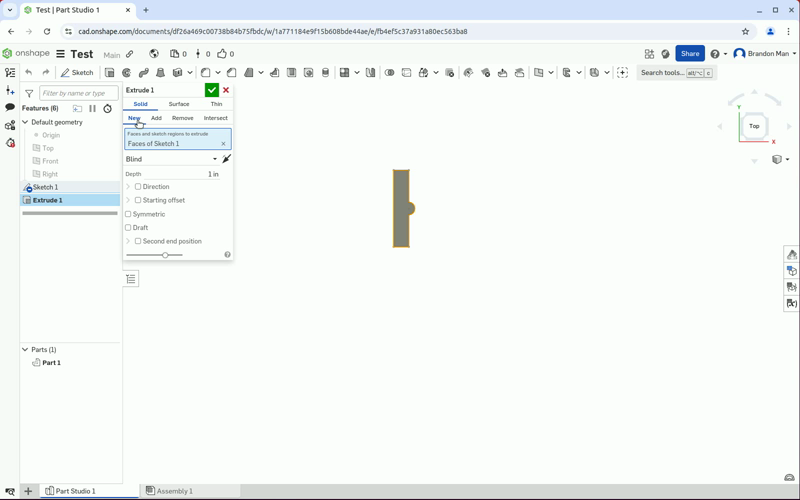
click(137, 120)
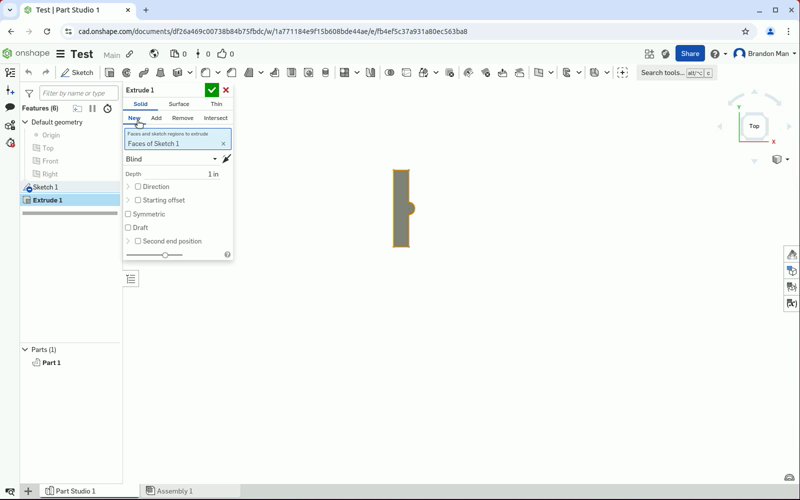
key(tab, 4)
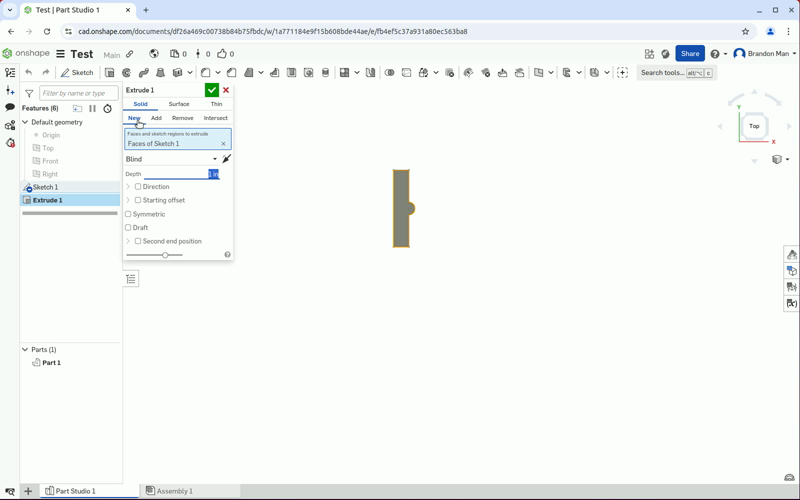
text(3.611)
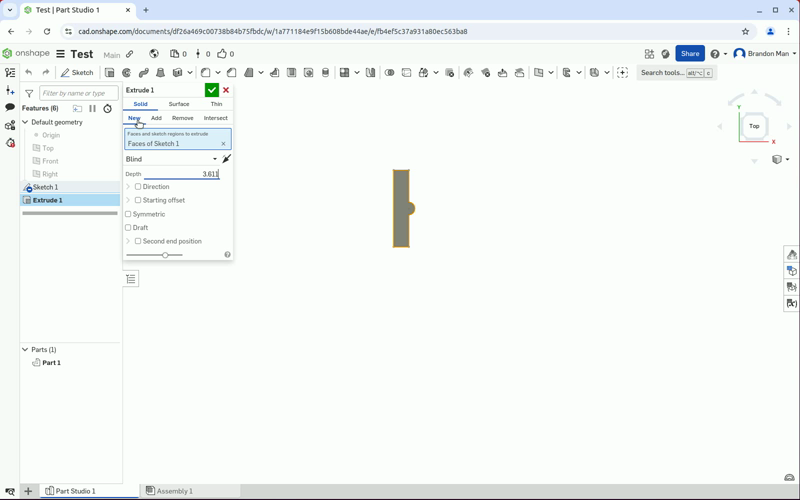
key(enter)
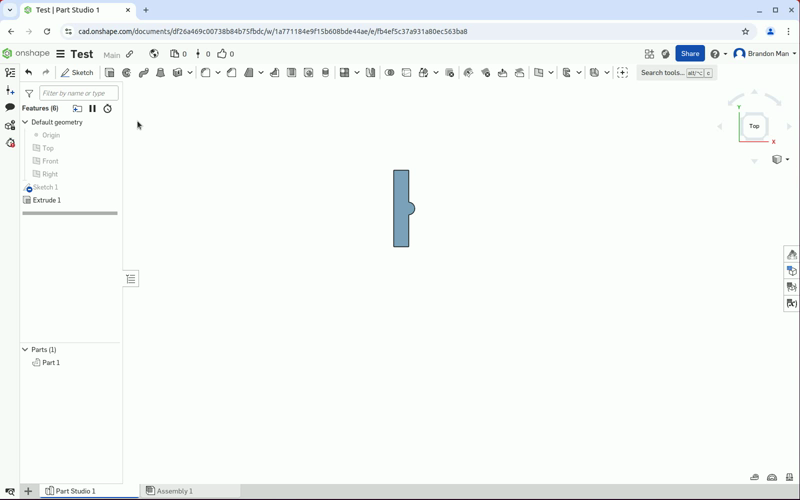
key(shift+h)
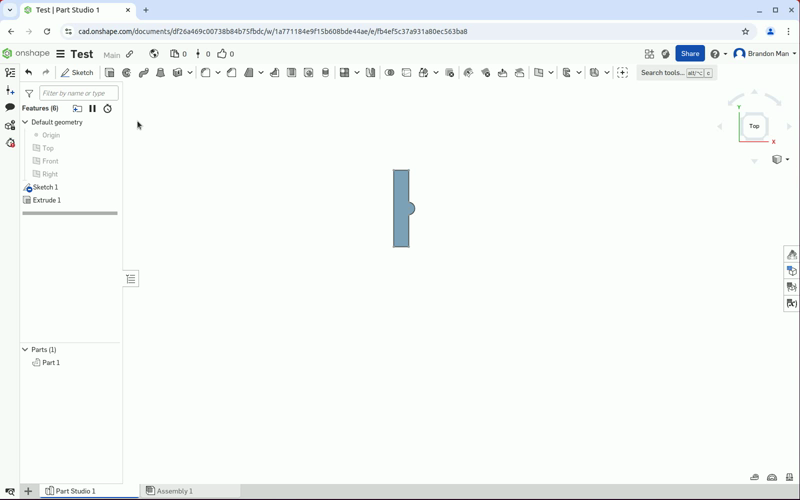
key(shift+h)
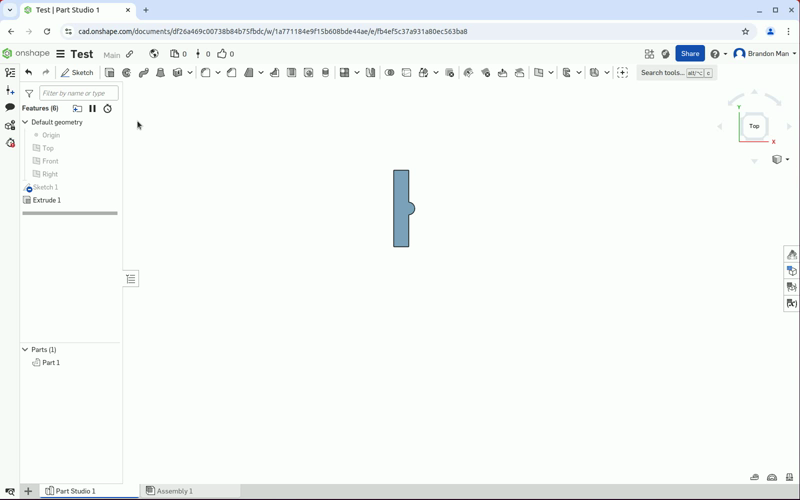
mouse_move(73, 189)
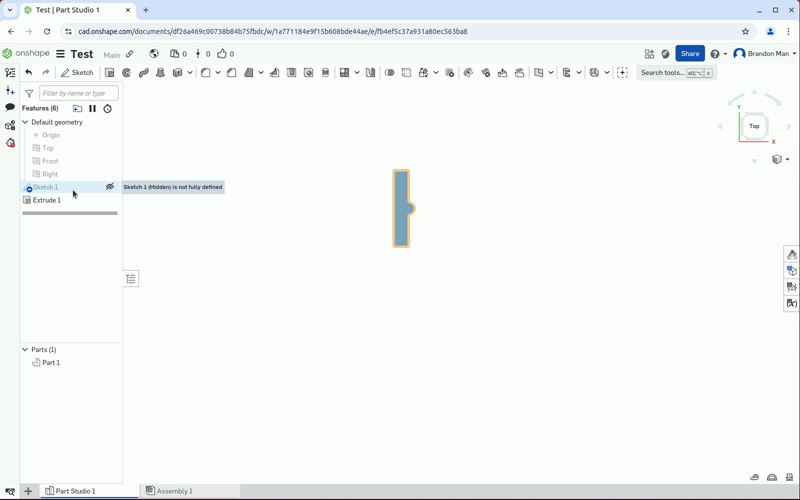
click(73, 189)
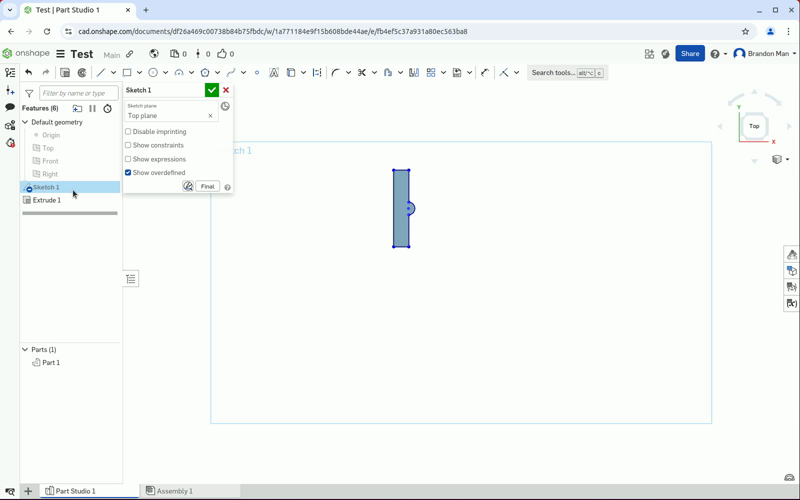
mouse_move(229, 92)
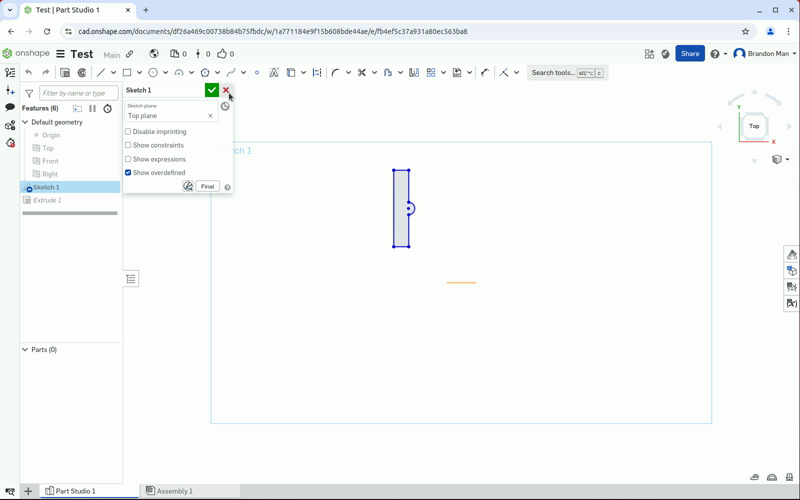
click(229, 92)
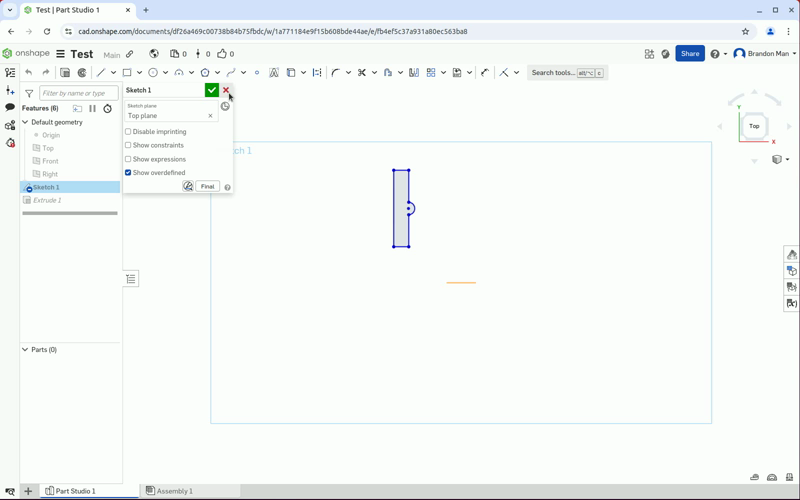
key(shift+s)
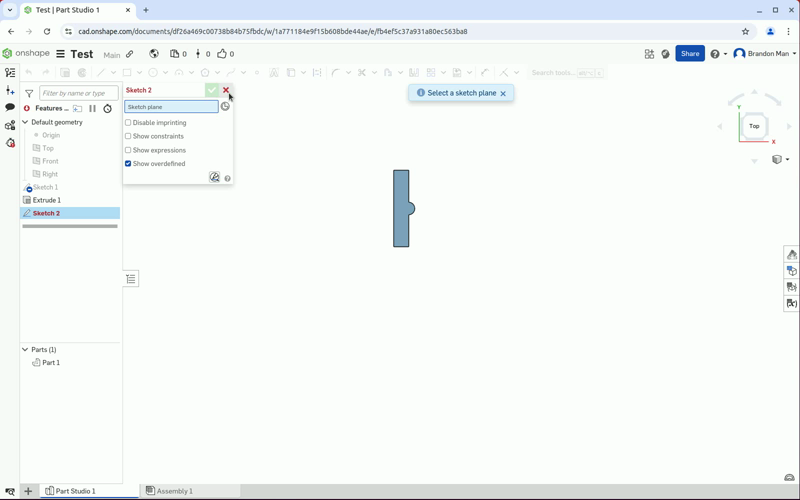
mouse_move(73, 150)
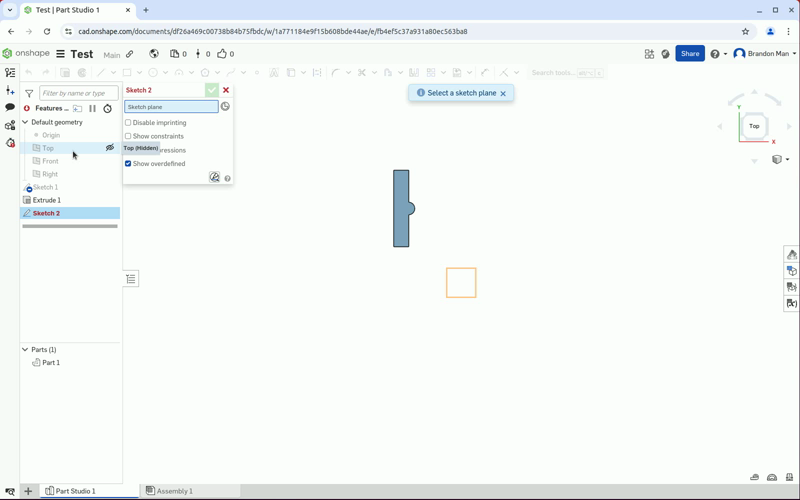
click(73, 150)
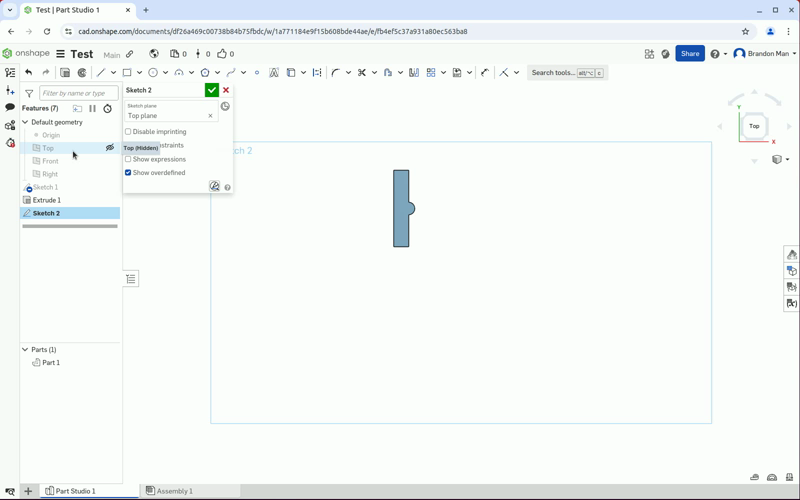
mouse_move(73, 352)
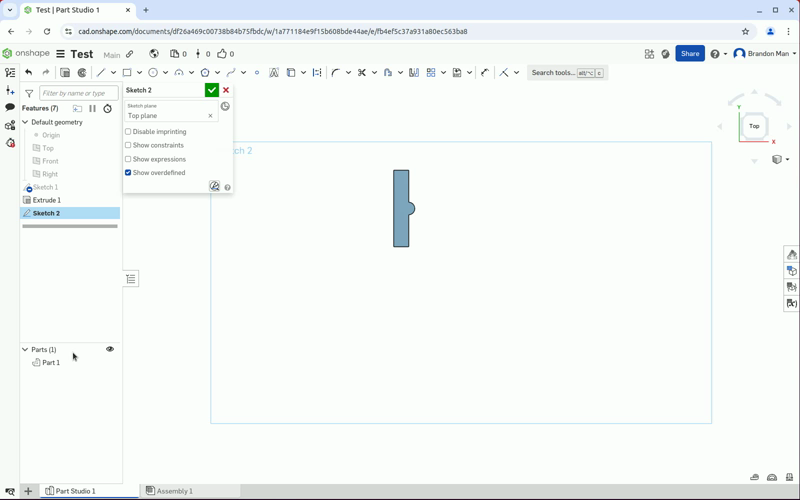
key(y)
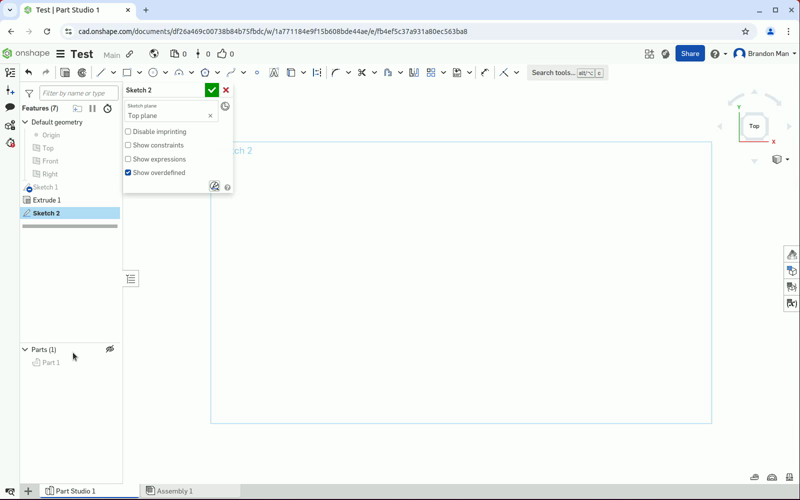
key(l)
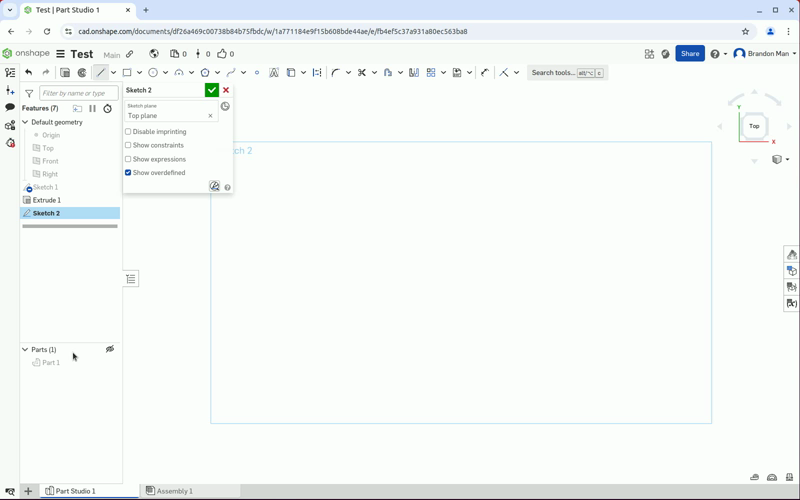
key_down(shift)
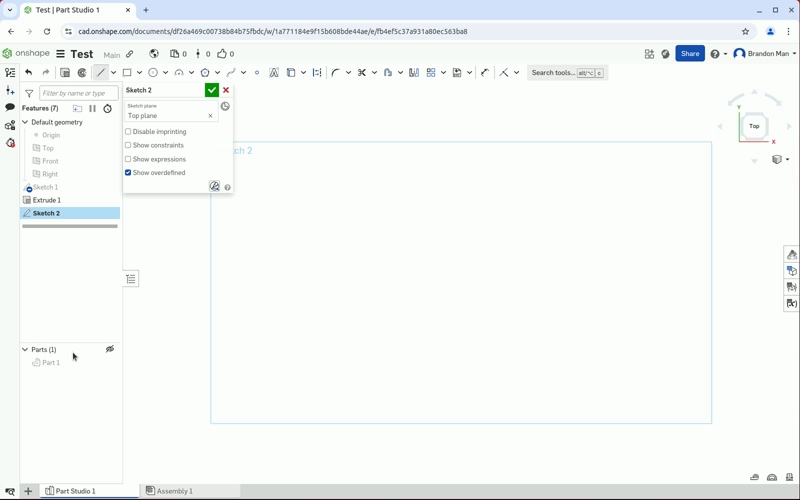
mouse_move(407, 246)
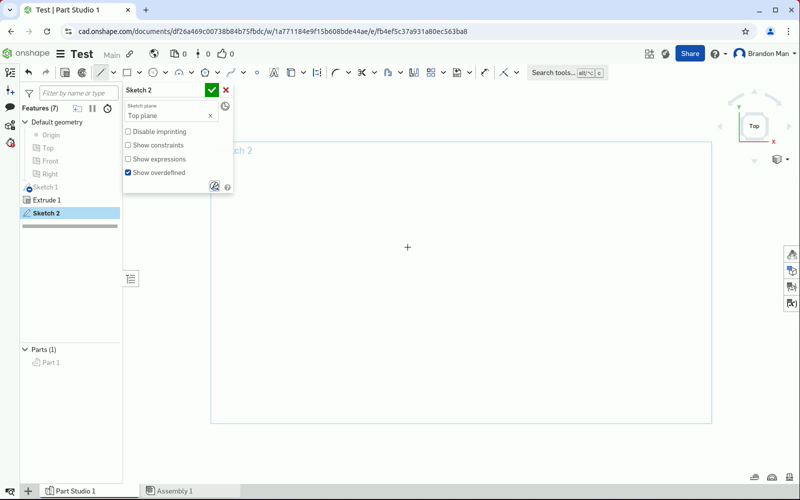
click(407, 246)
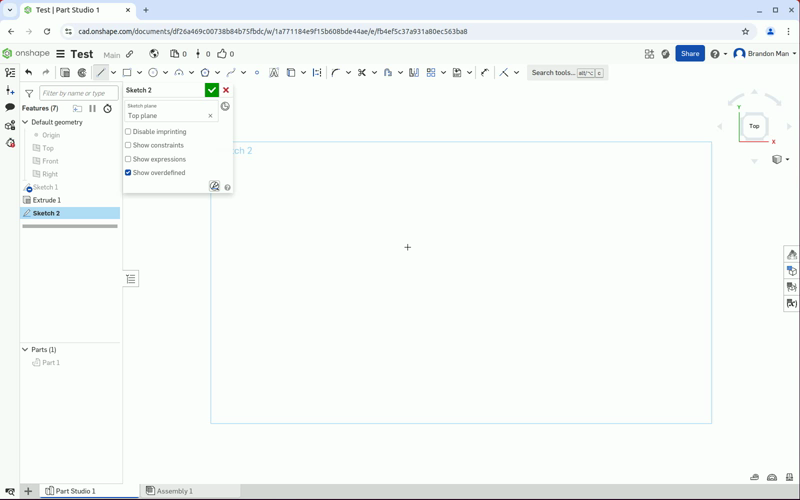
key_up(shift)
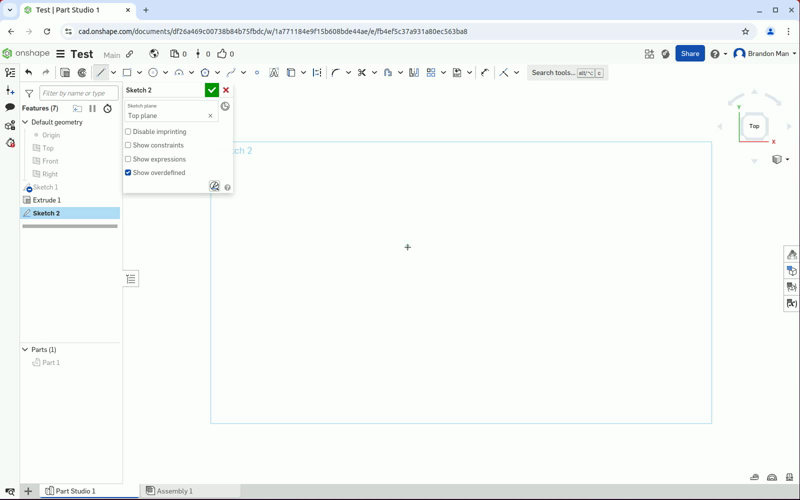
key_down(shift)
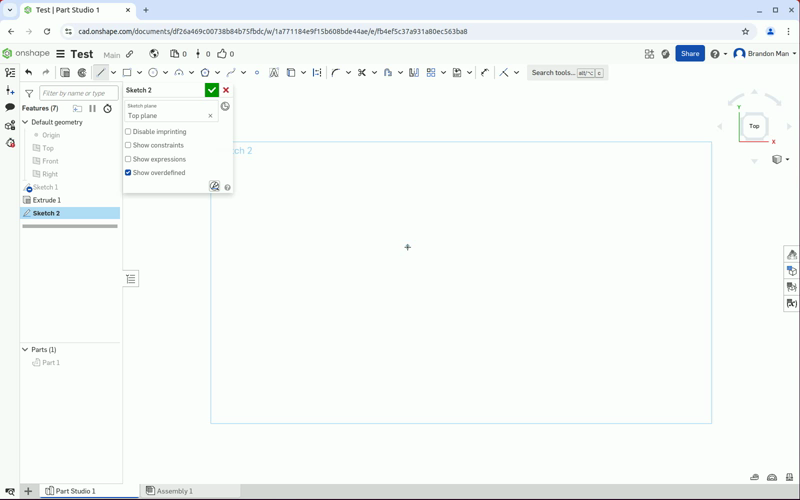
mouse_move(437, 246)
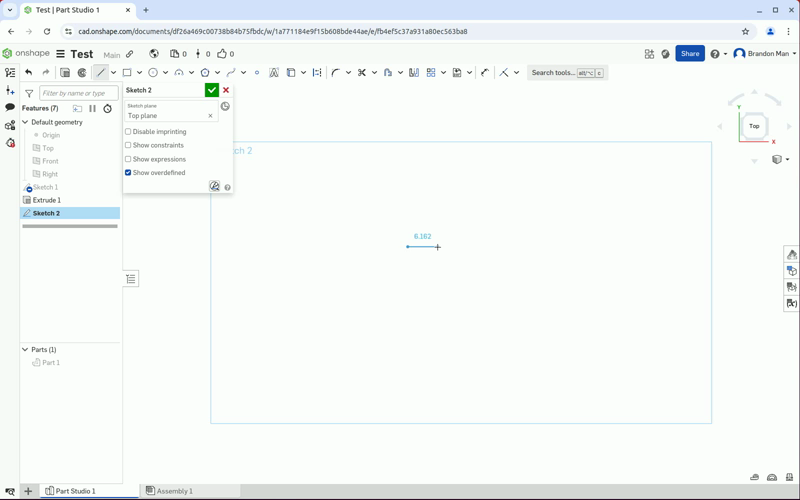
mouse_move(422, 246)
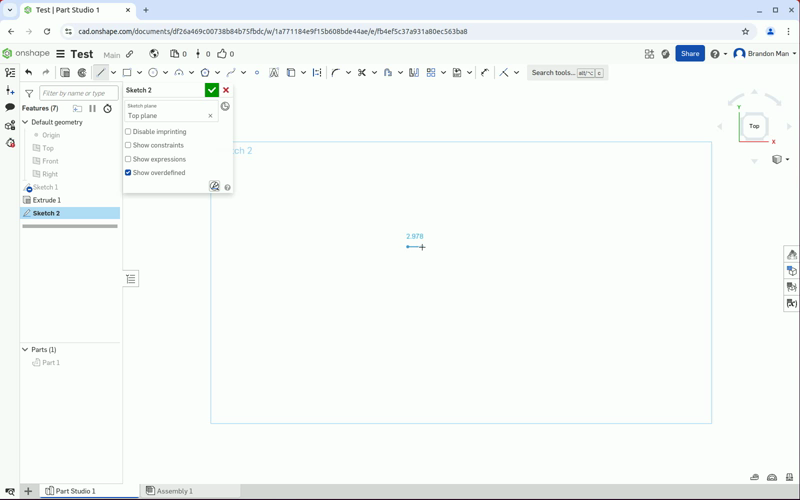
click(422, 246)
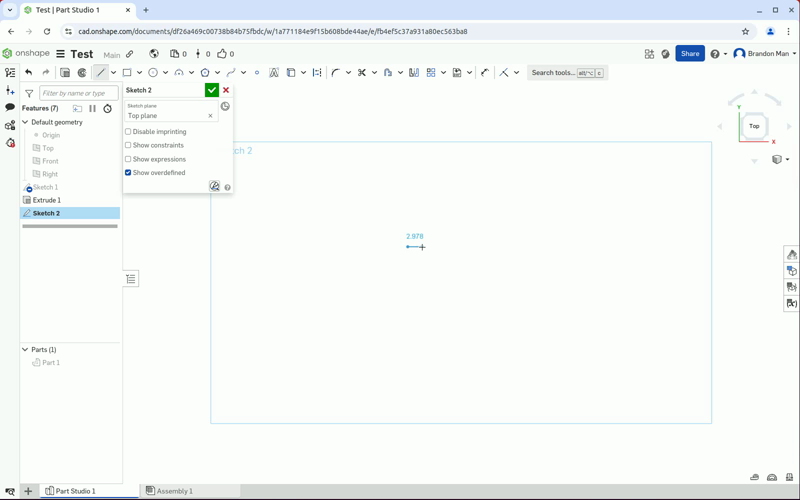
key_up(shift)
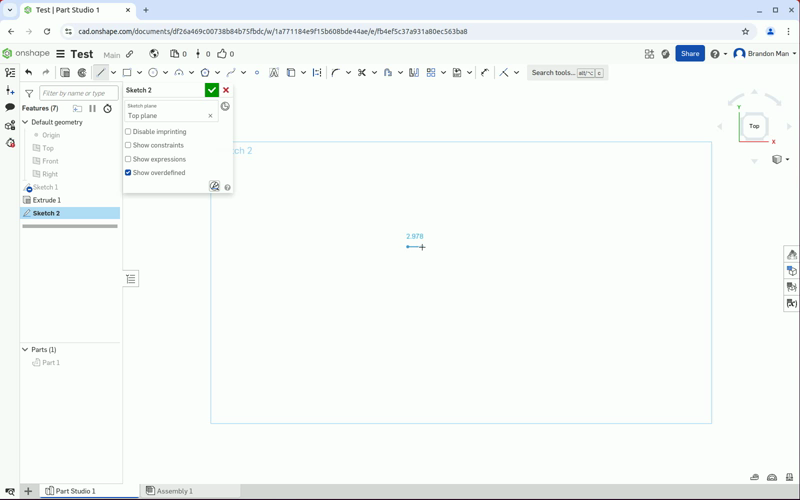
key_down(shift)
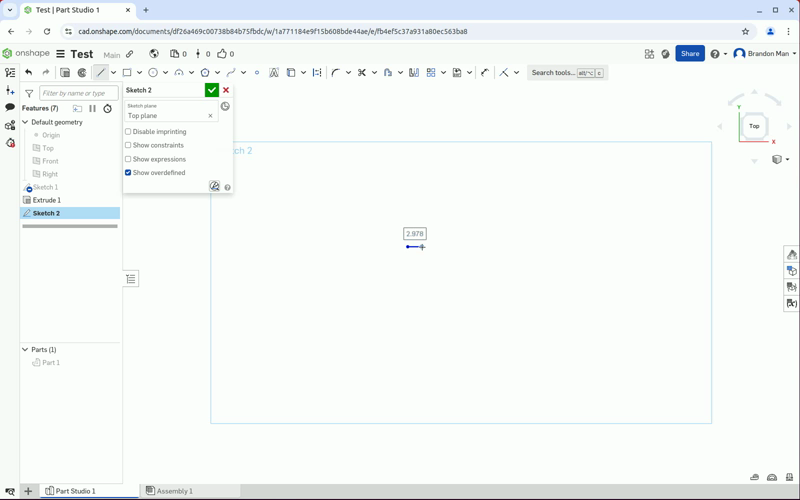
mouse_move(422, 170)
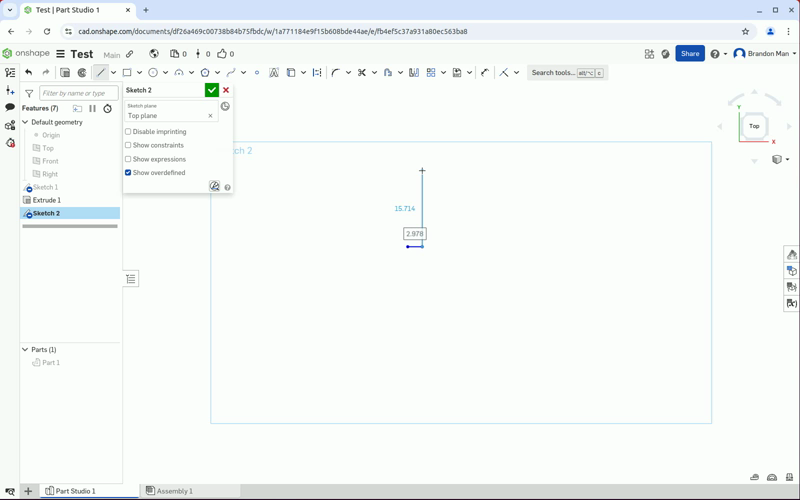
click(422, 170)
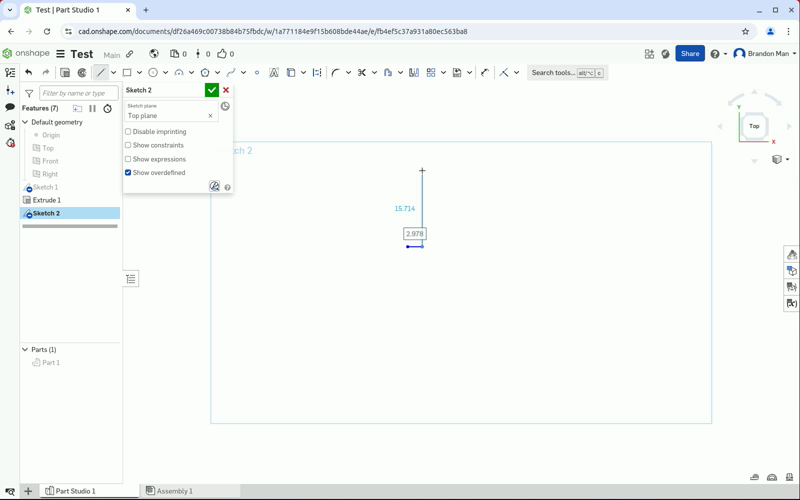
key_up(shift)
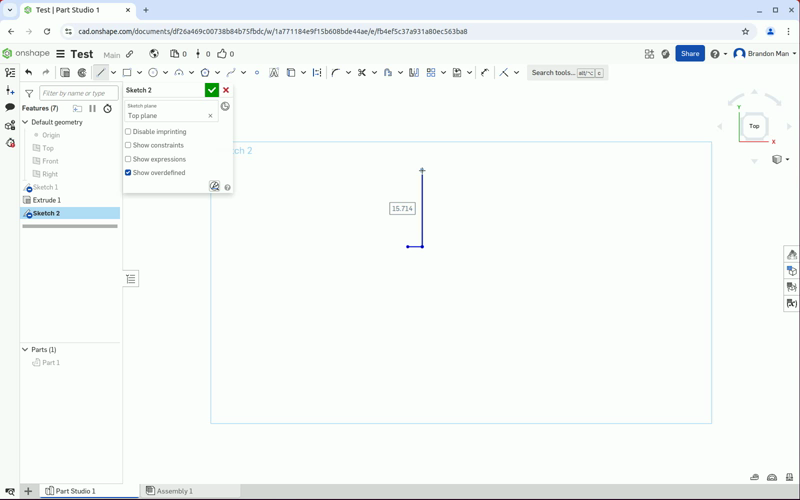
key_down(shift)
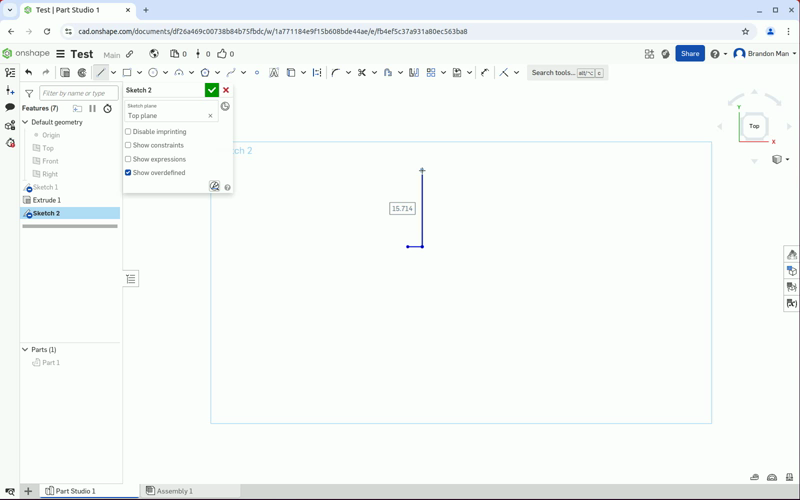
mouse_move(452, 170)
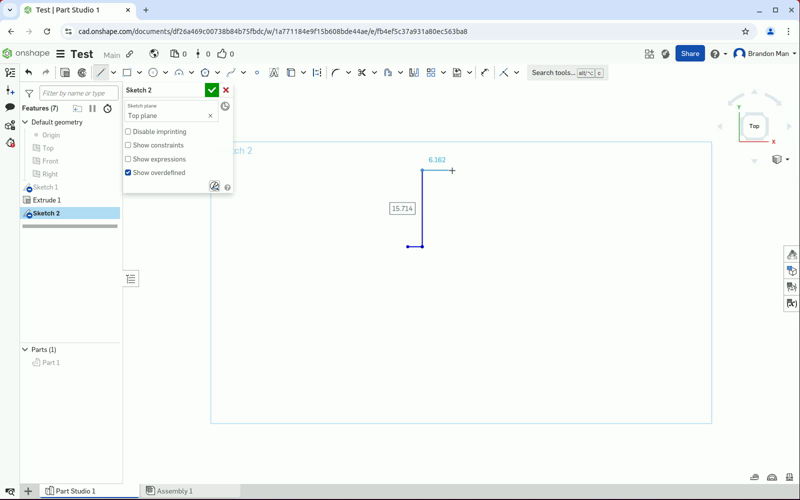
mouse_move(407, 170)
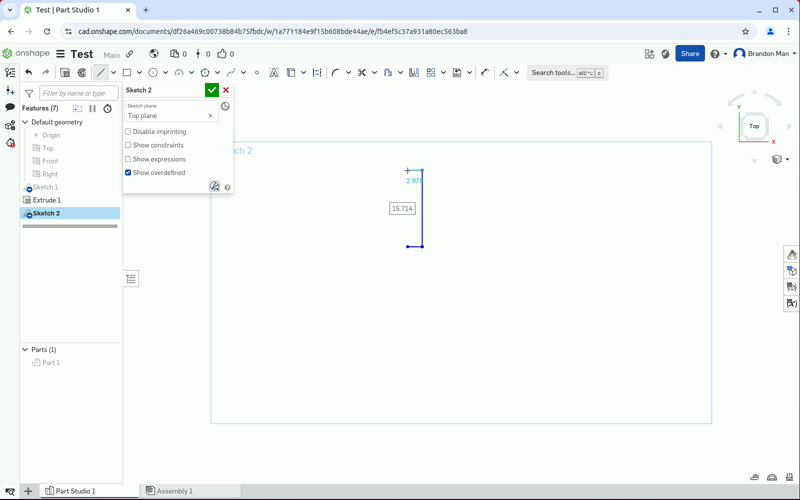
click(407, 170)
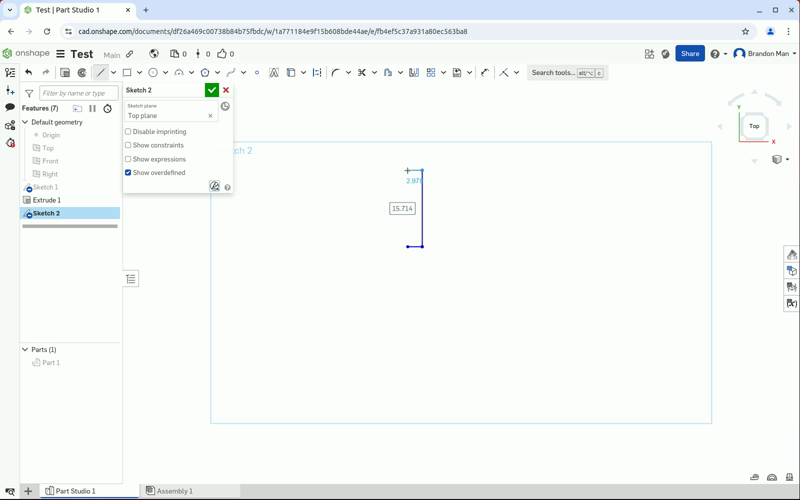
key_up(shift)
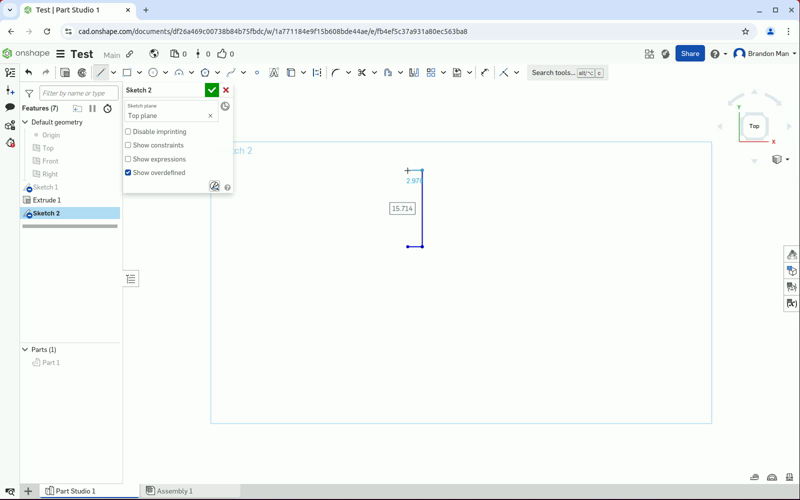
key_down(shift)
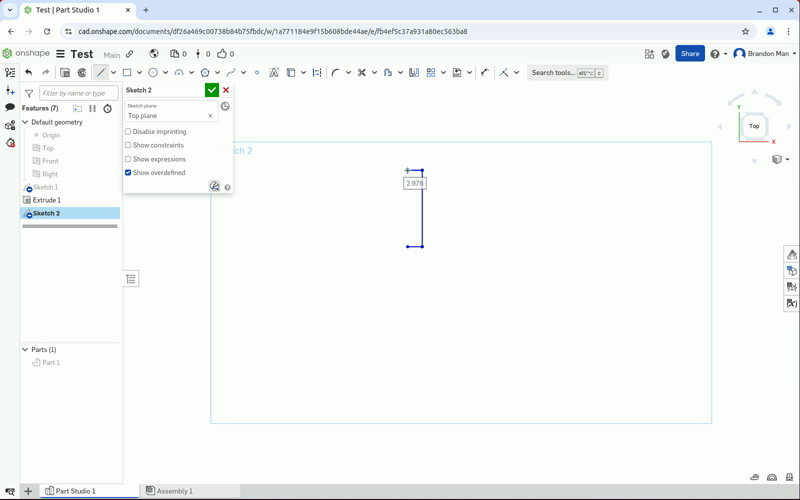
mouse_move(437, 170)
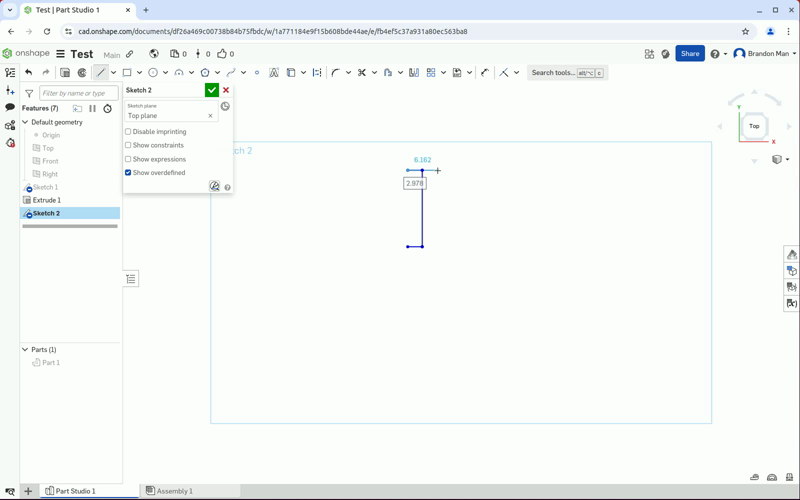
mouse_move(407, 202)
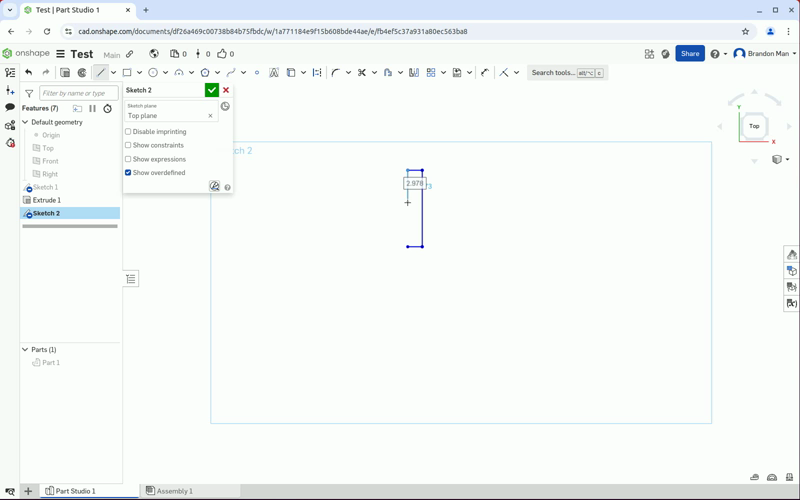
click(407, 202)
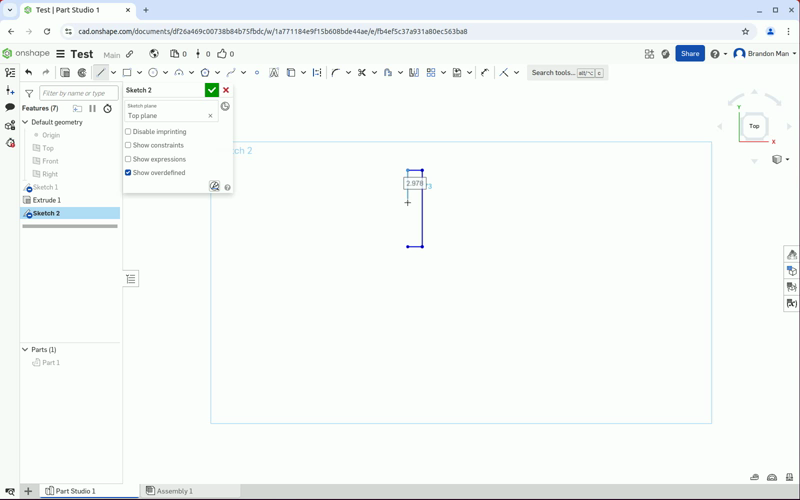
key_up(shift)
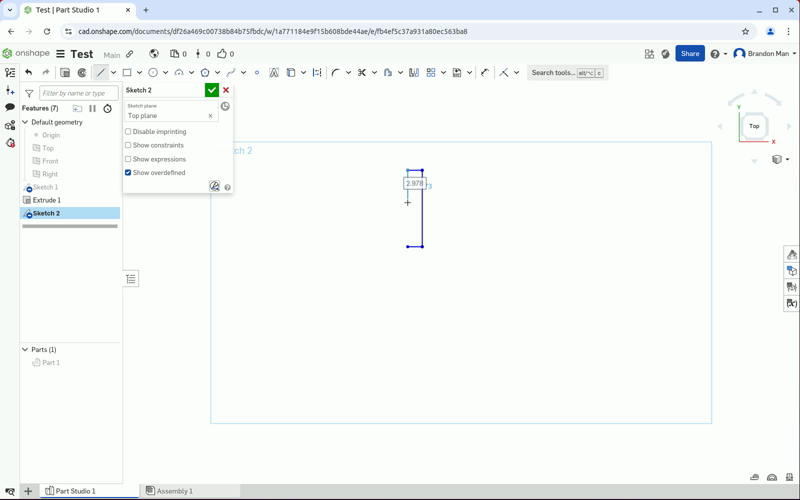
key(esc)
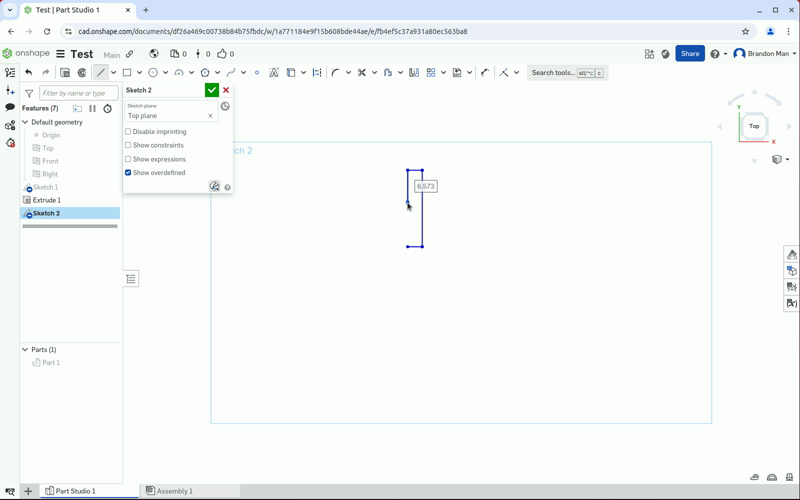
key(a)
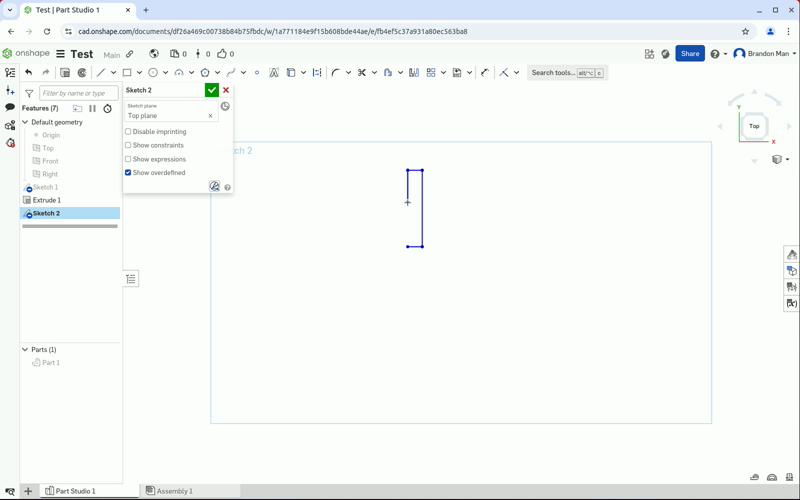
mouse_move(407, 202)
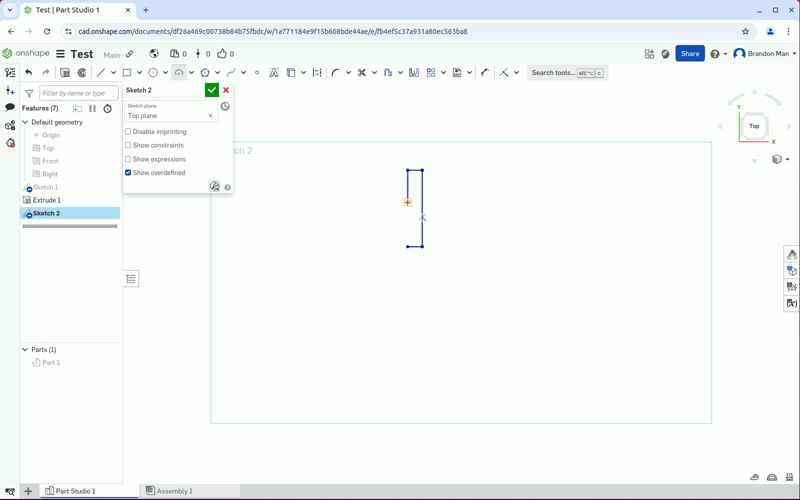
click(407, 202)
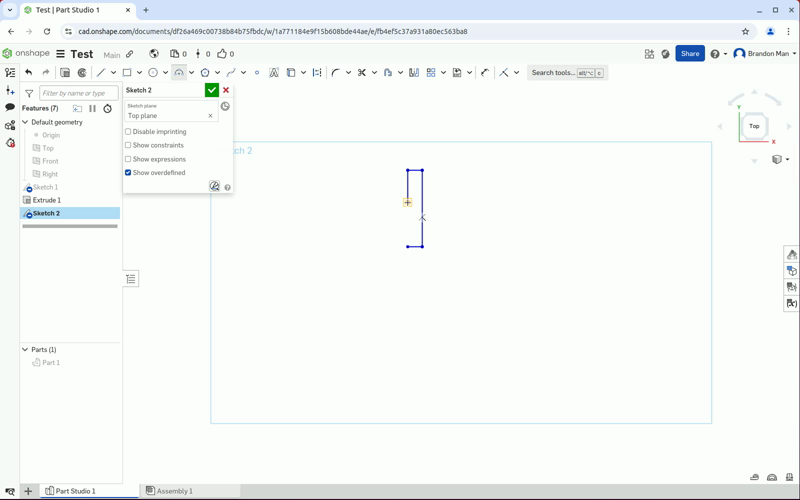
key_down(shift)
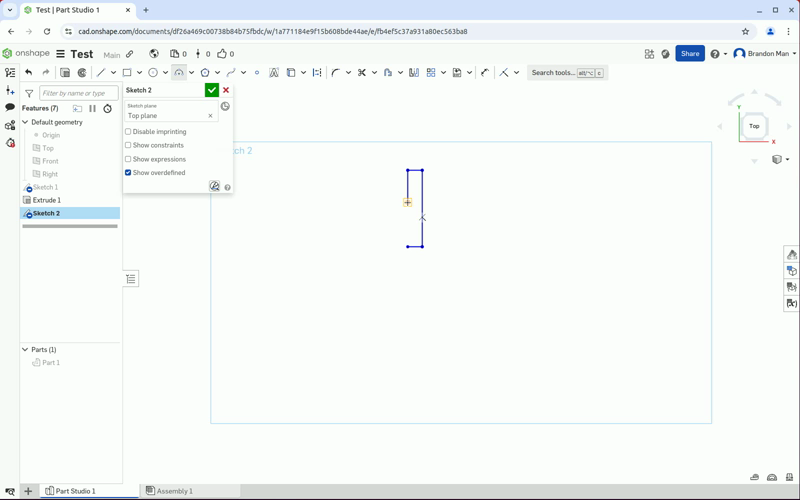
mouse_move(407, 214)
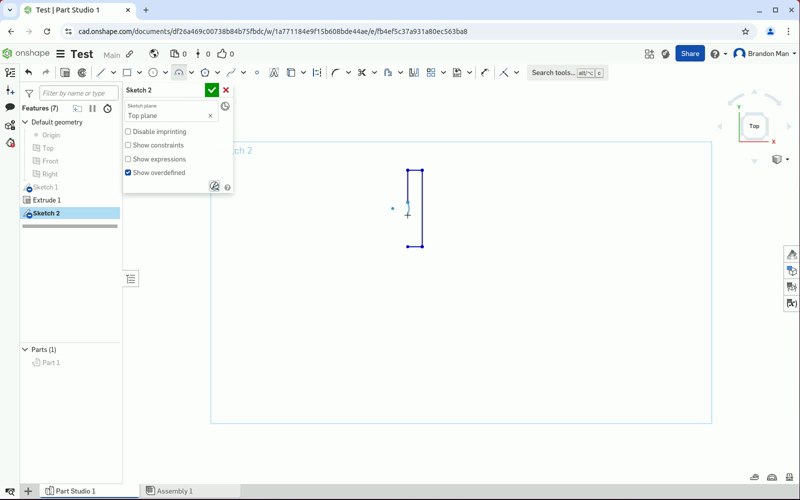
click(407, 214)
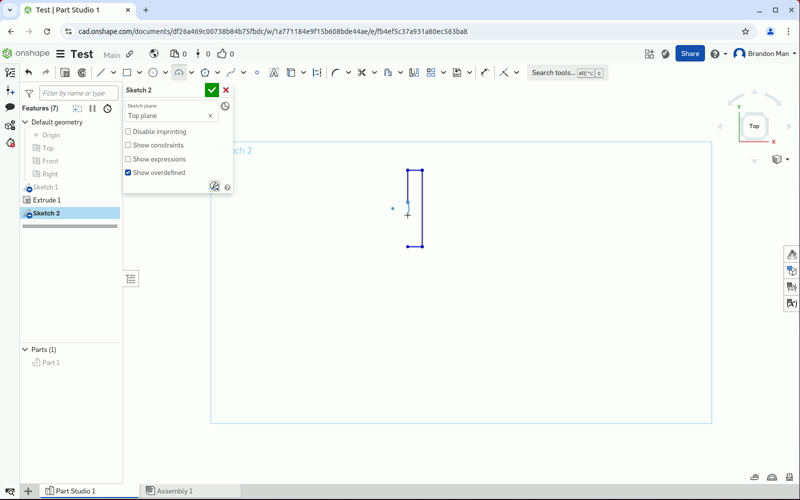
mouse_move(413, 208)
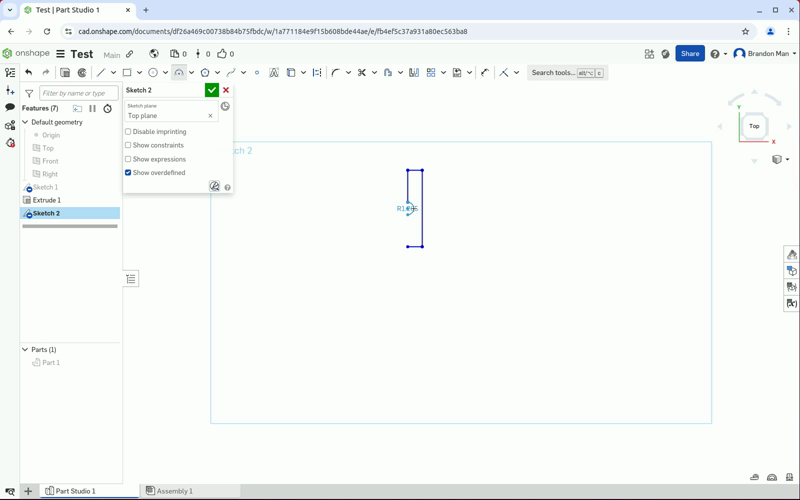
click(413, 208)
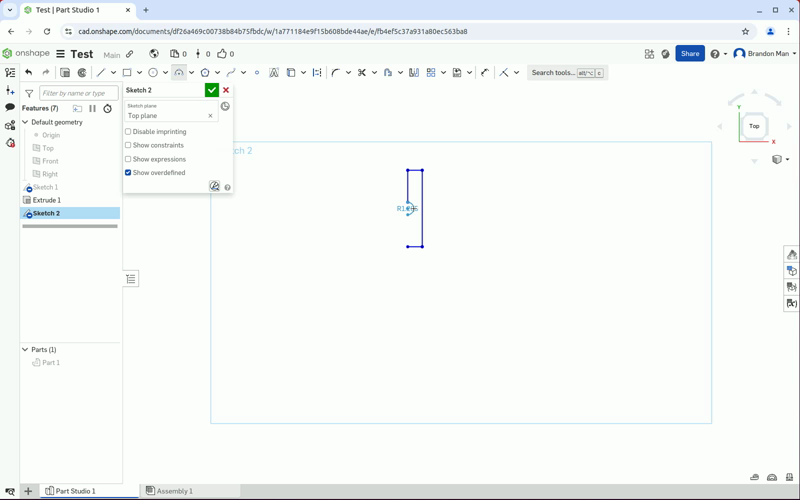
key_up(shift)
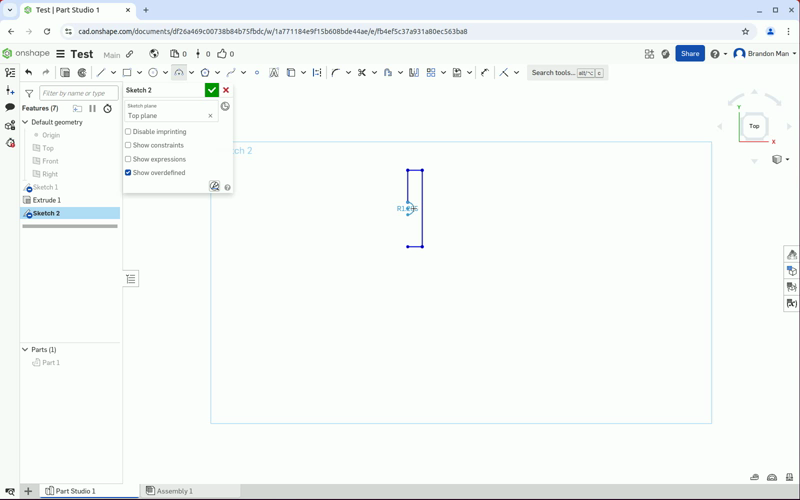
key(esc)
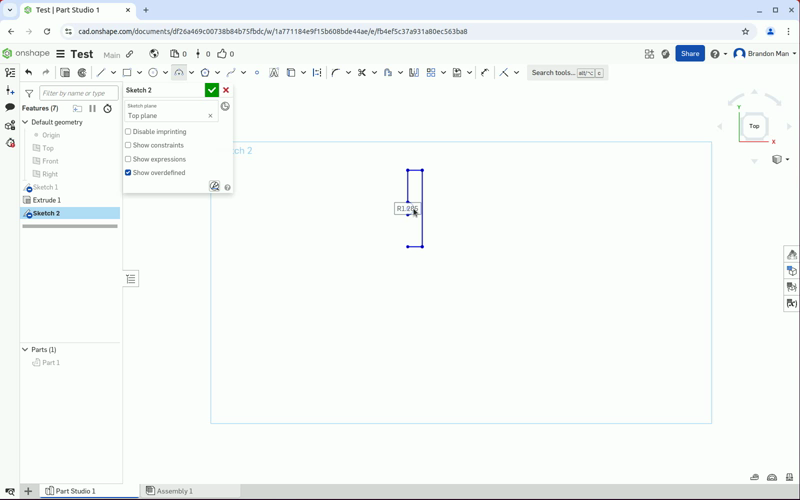
key(l)
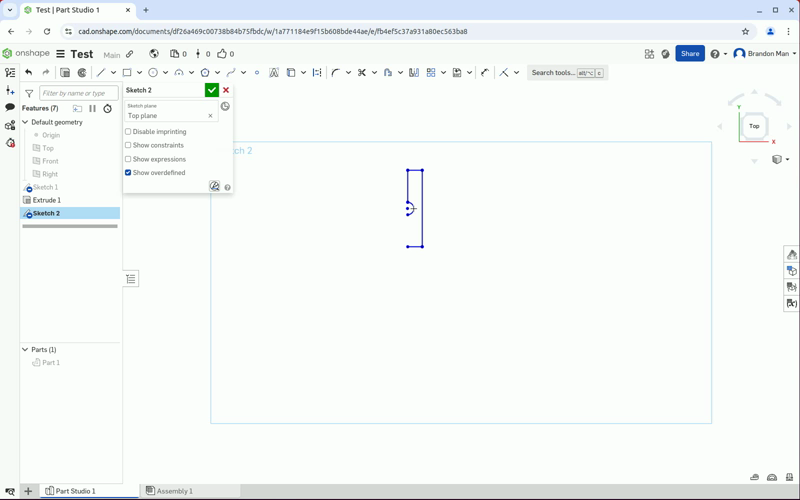
mouse_move(407, 214)
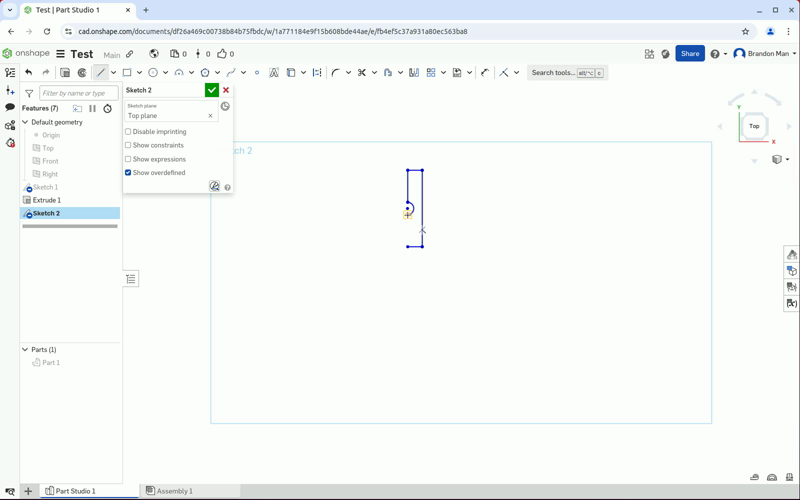
click(407, 214)
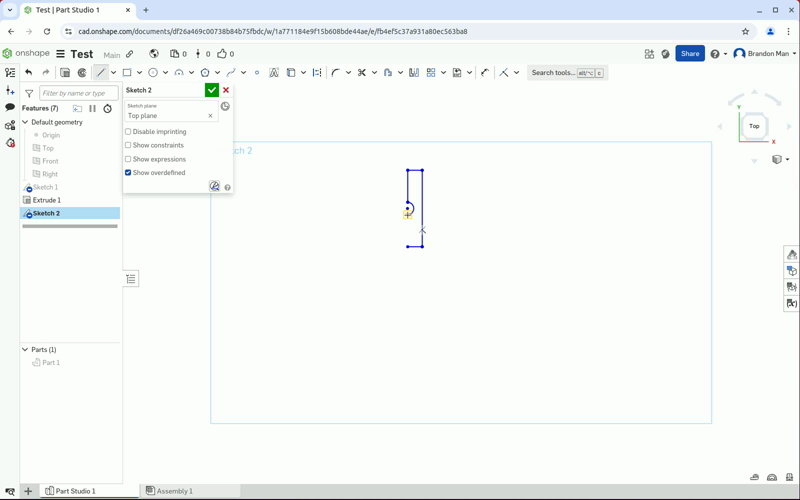
mouse_move(437, 214)
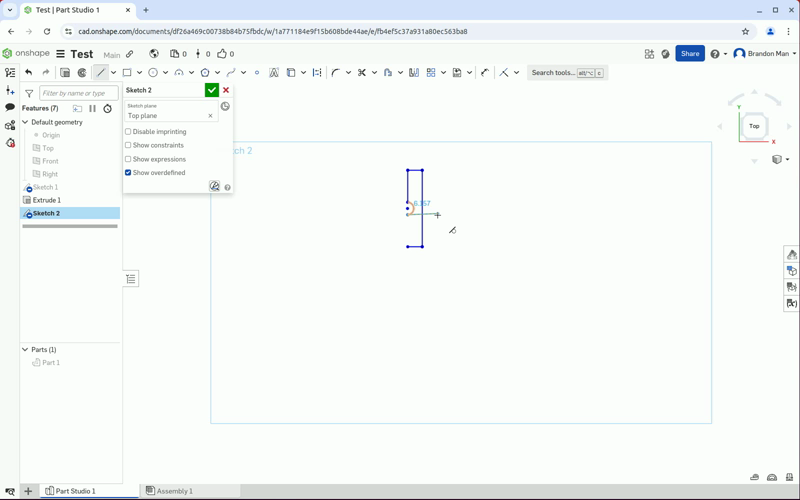
key_down(shift)
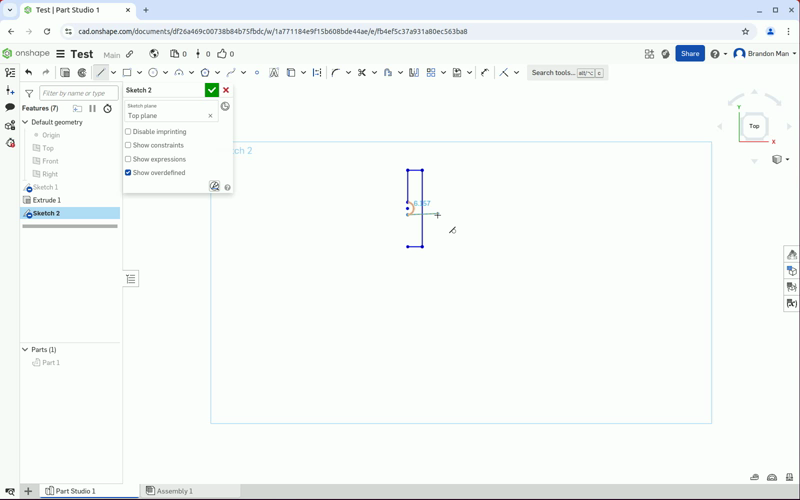
mouse_move(407, 246)
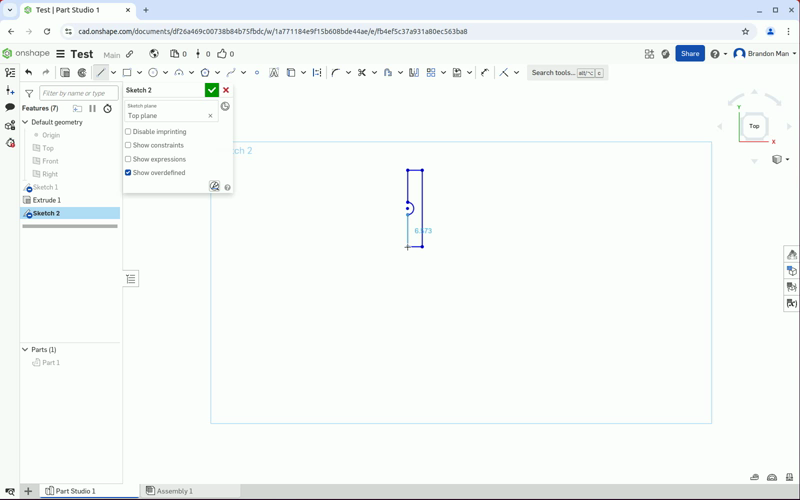
key_up(shift)
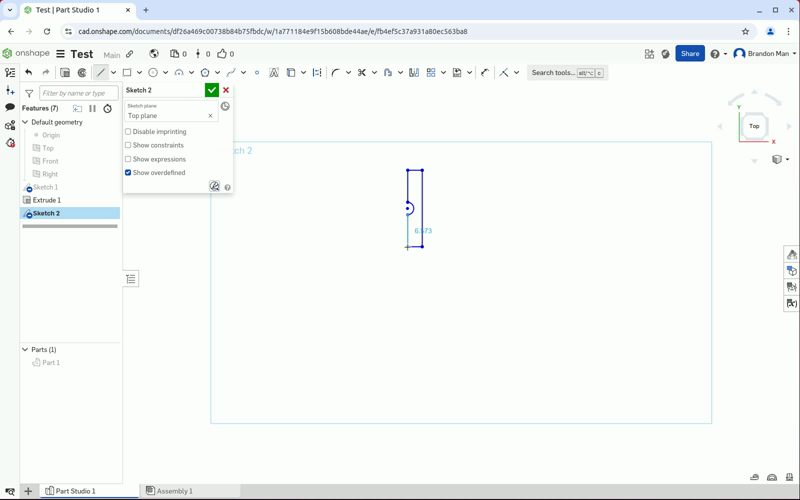
click(407, 246)
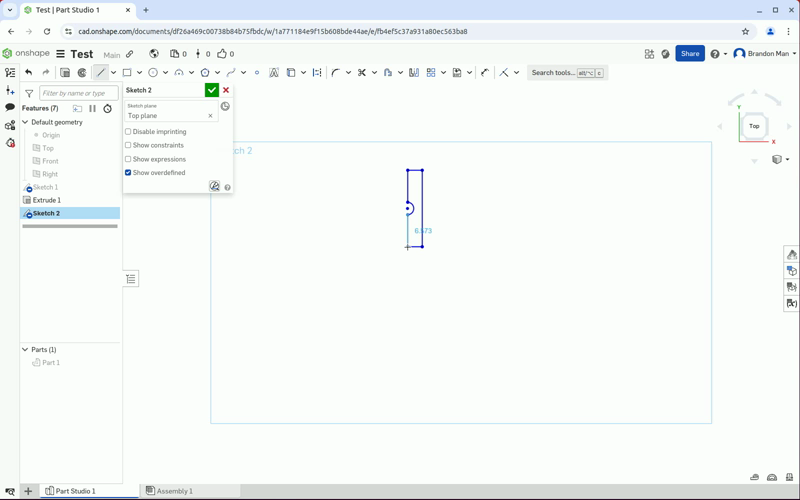
key(esc)
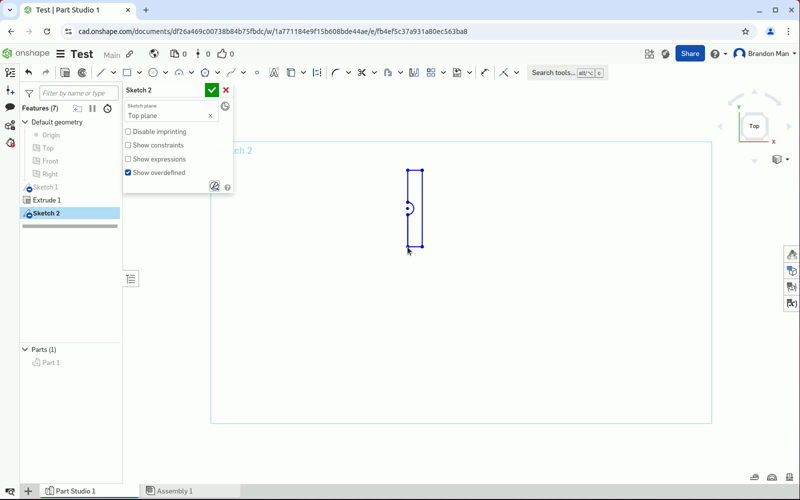
mouse_move(421, 186)
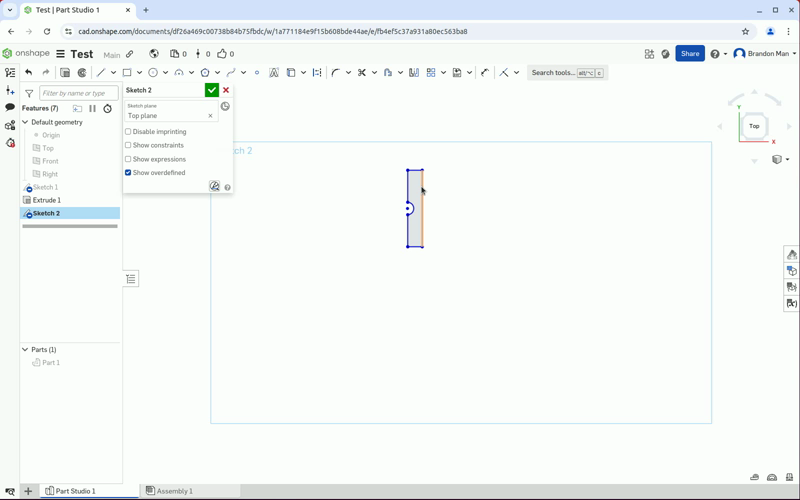
scroll(6)
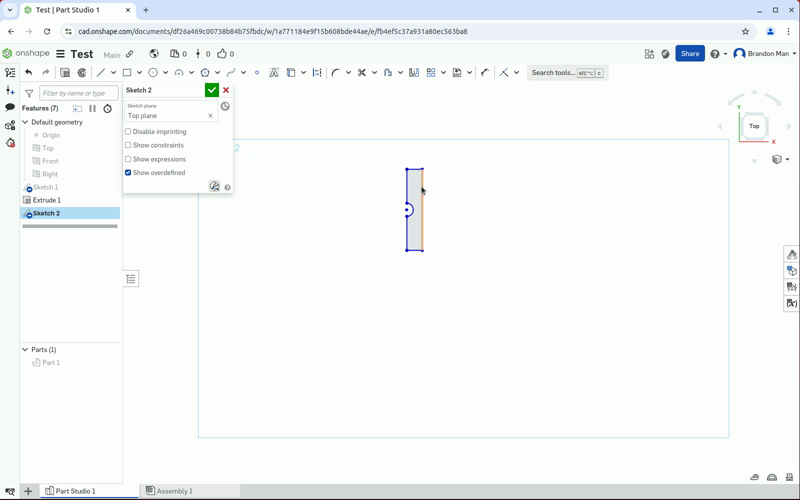
scroll(6)
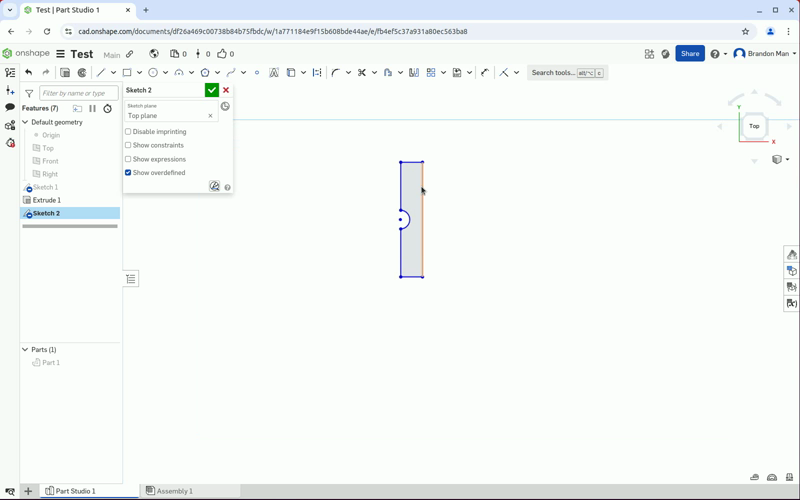
scroll(6)
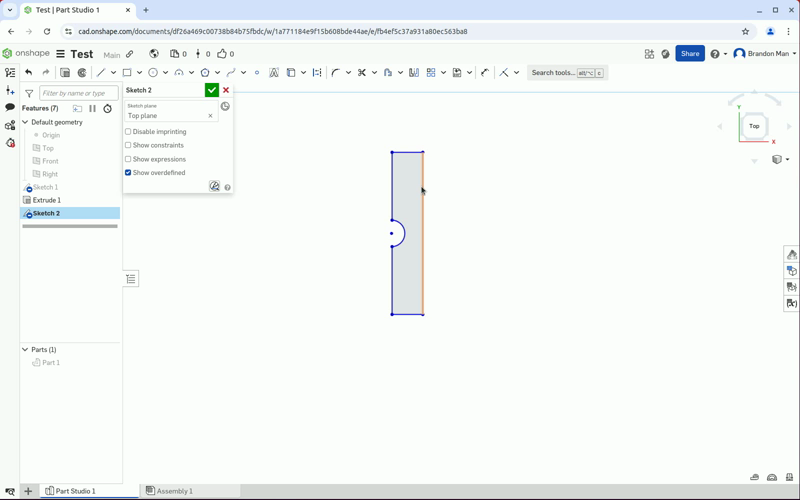
scroll(6)
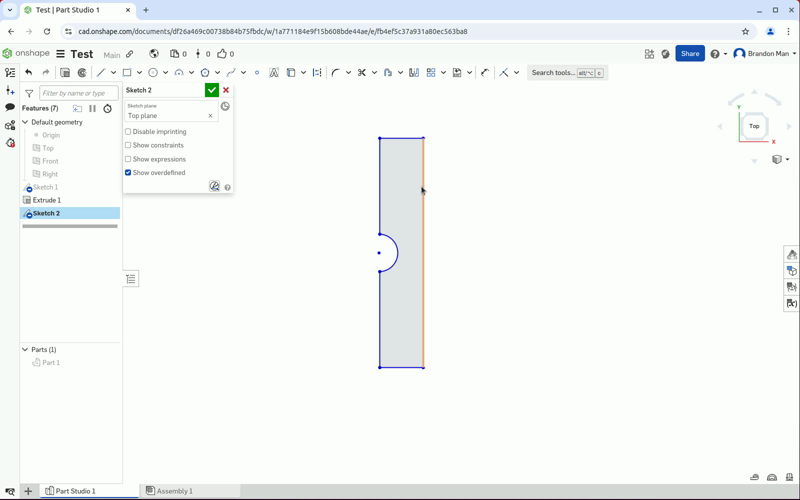
scroll(6)
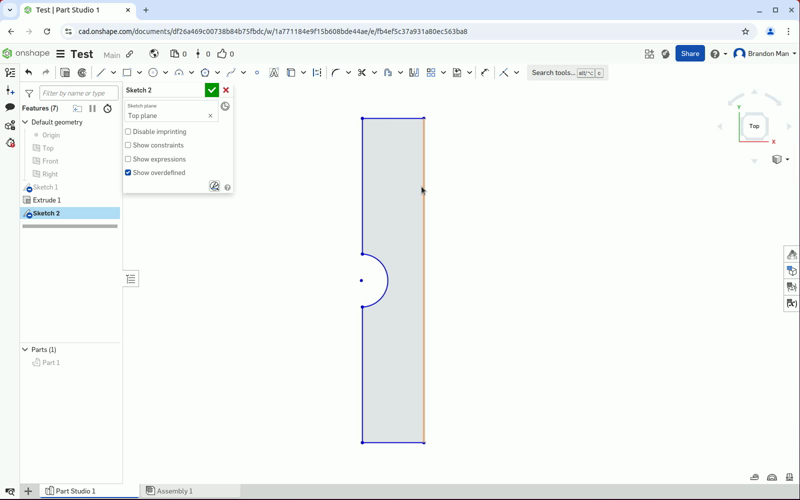
scroll(6)
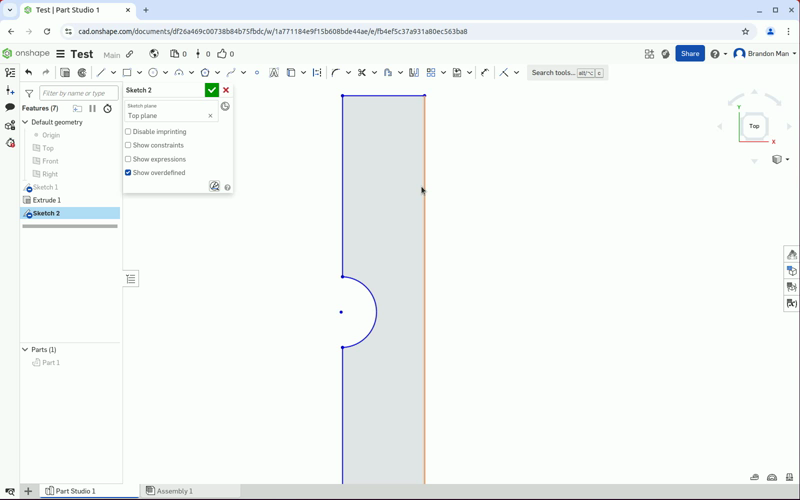
scroll(6)
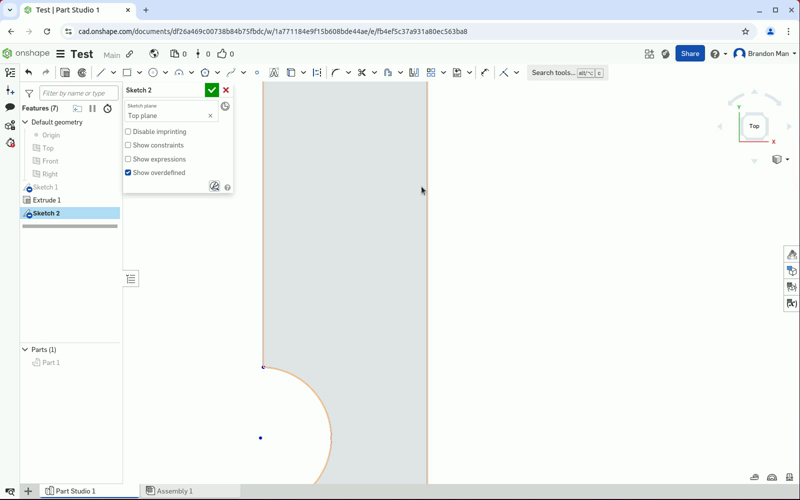
click(421, 186)
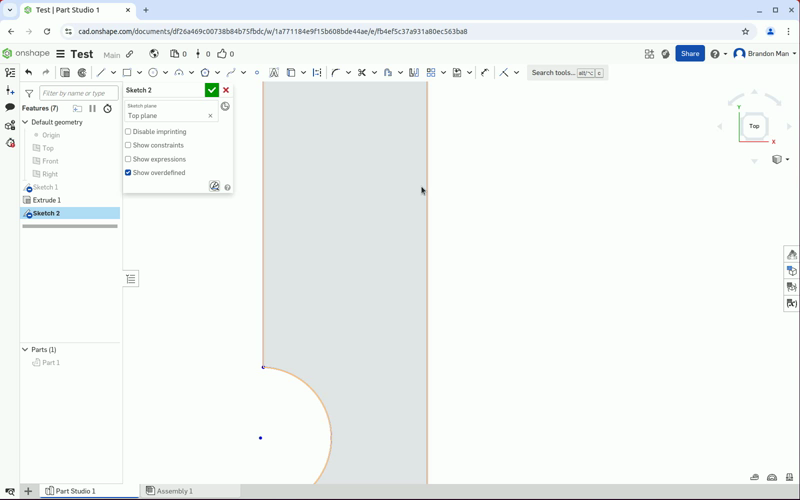
scroll(-6)
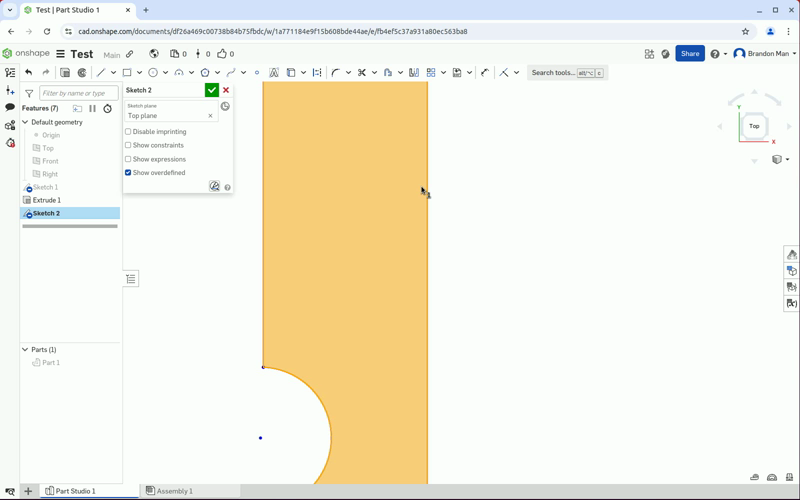
scroll(-6)
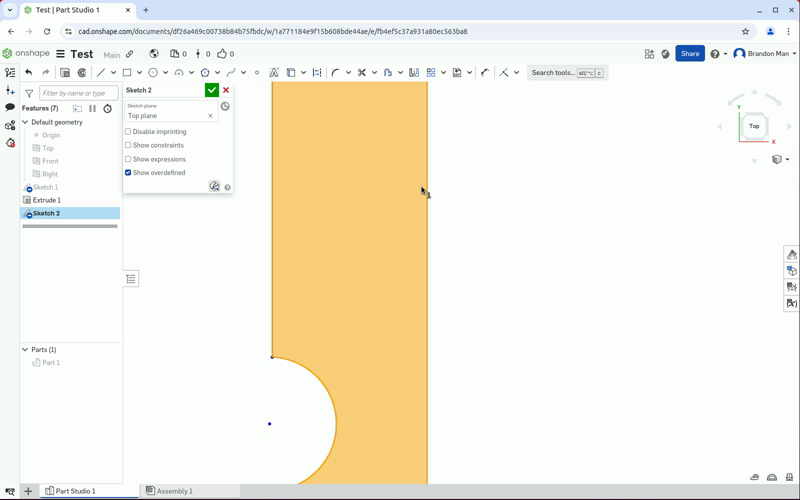
scroll(-6)
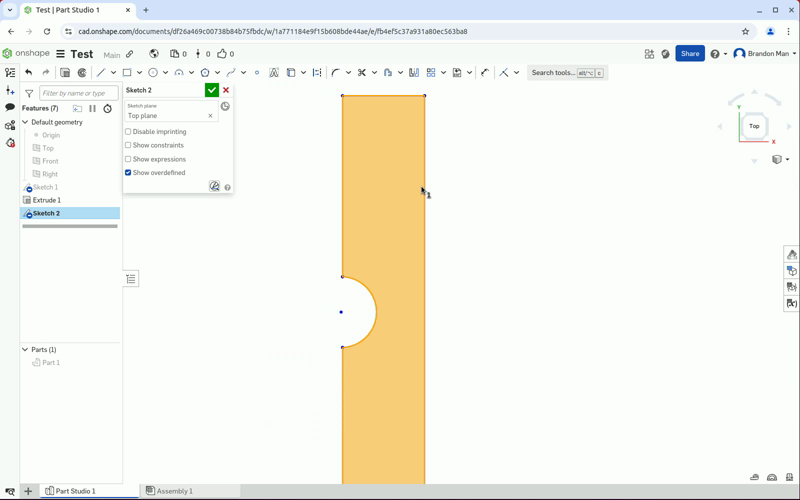
scroll(-6)
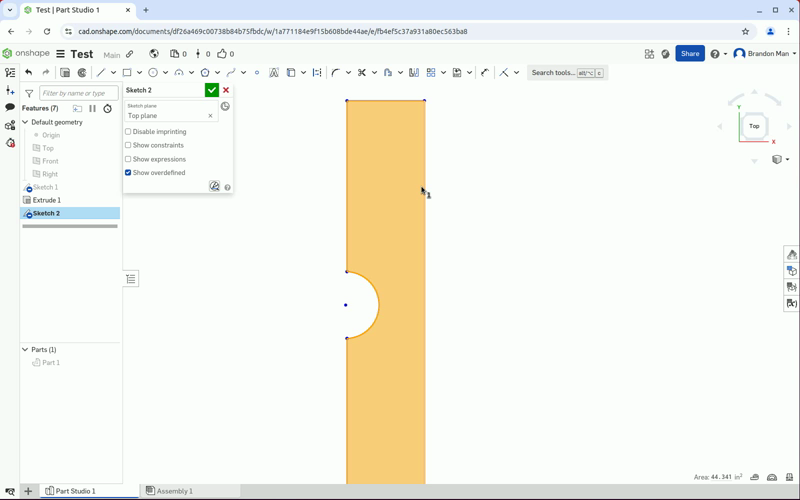
scroll(-6)
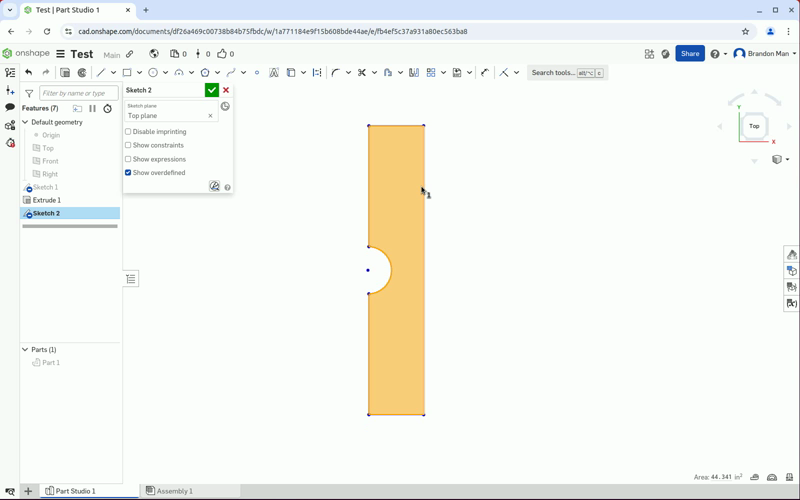
scroll(-6)
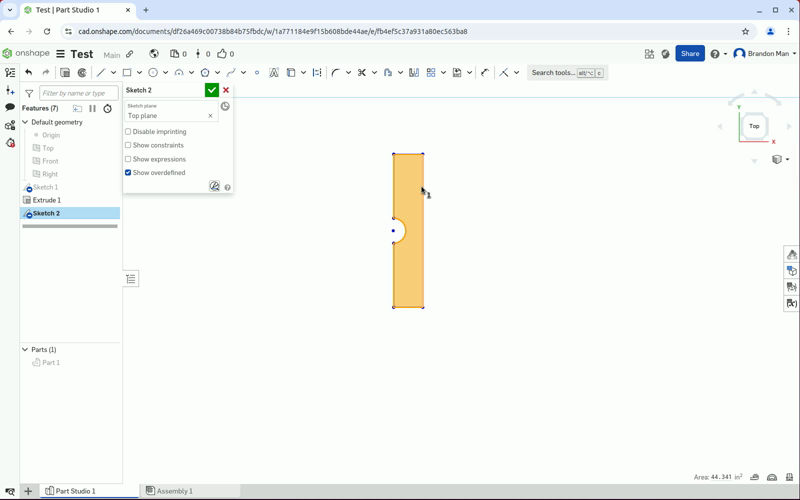
scroll(-6)
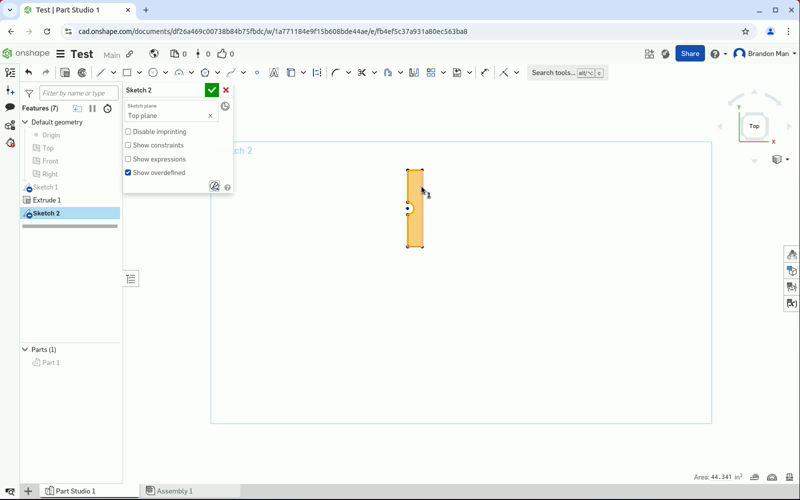
mouse_move(73, 352)
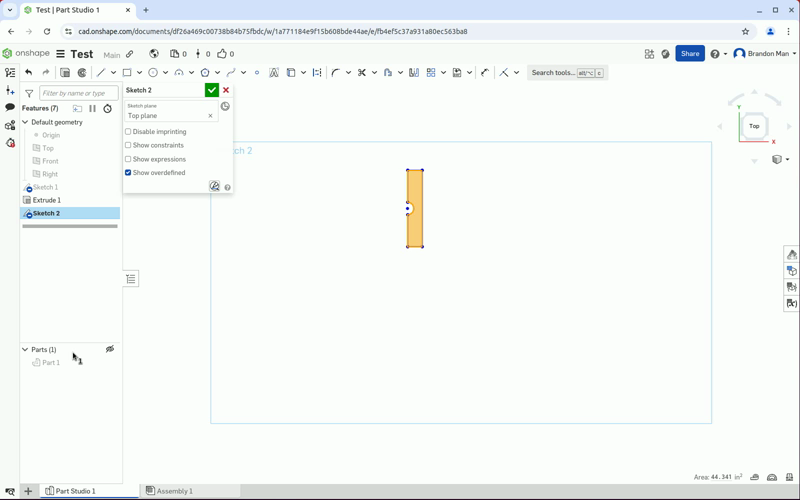
key(shift+y)
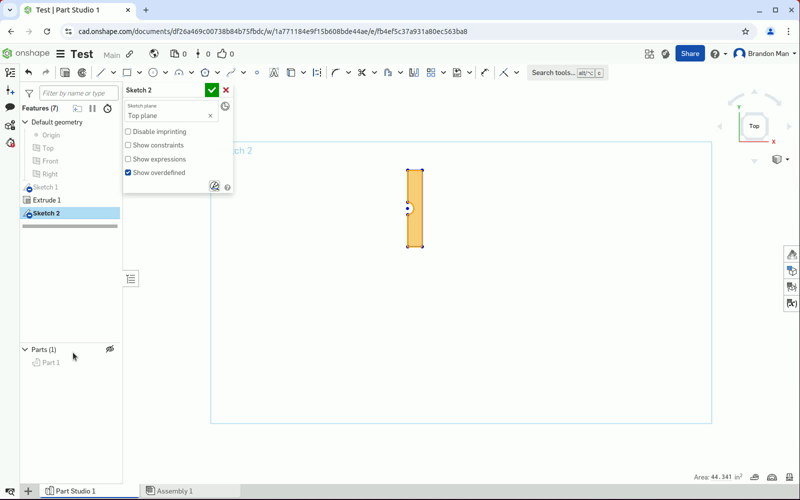
key(shift+e)
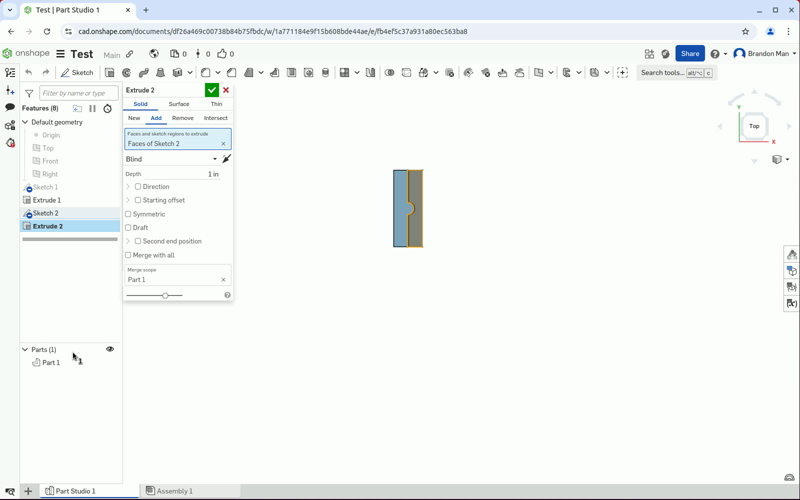
mouse_move(143, 106)
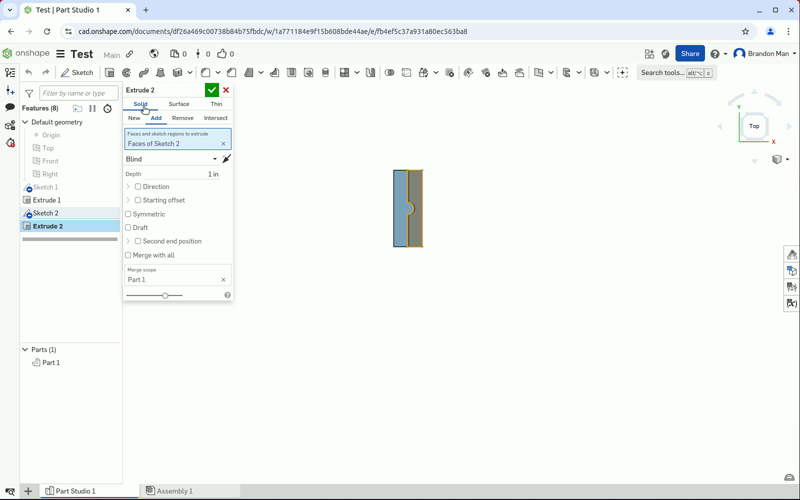
click(143, 106)
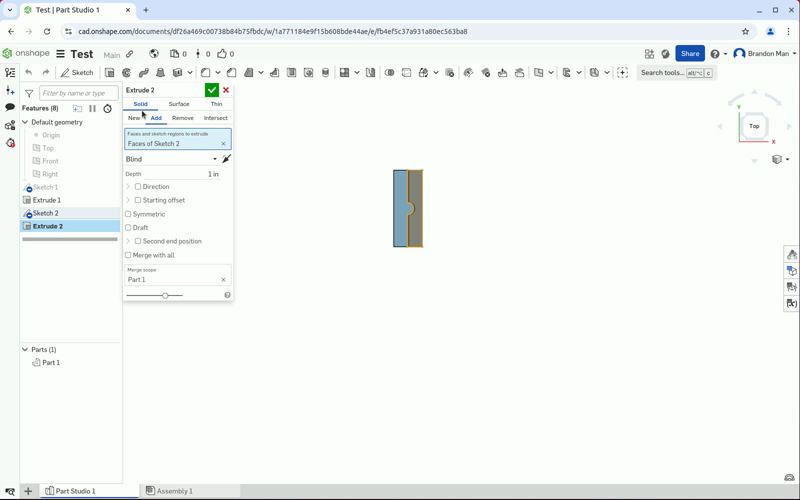
mouse_move(137, 120)
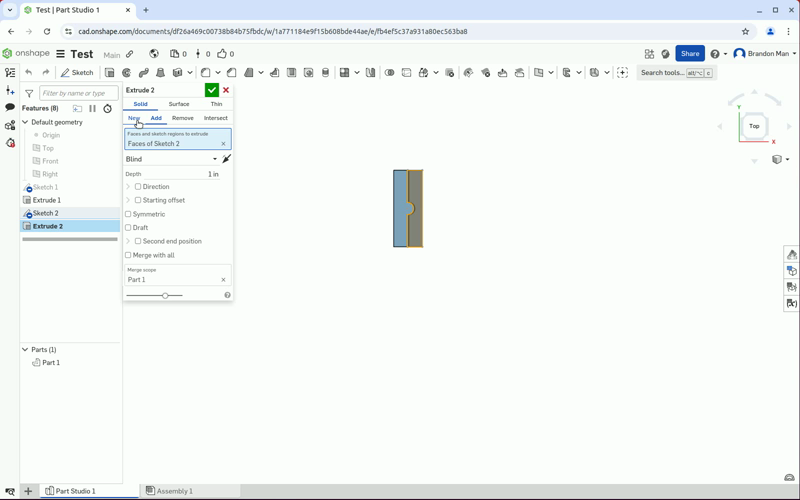
click(137, 120)
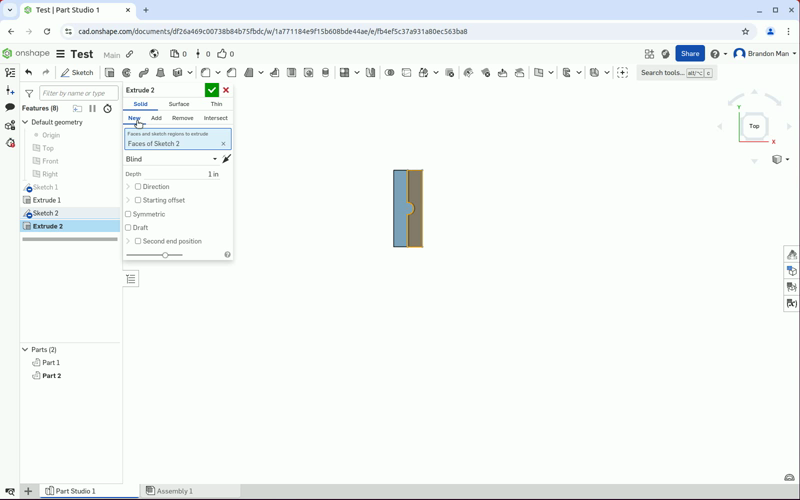
key(tab, 4)
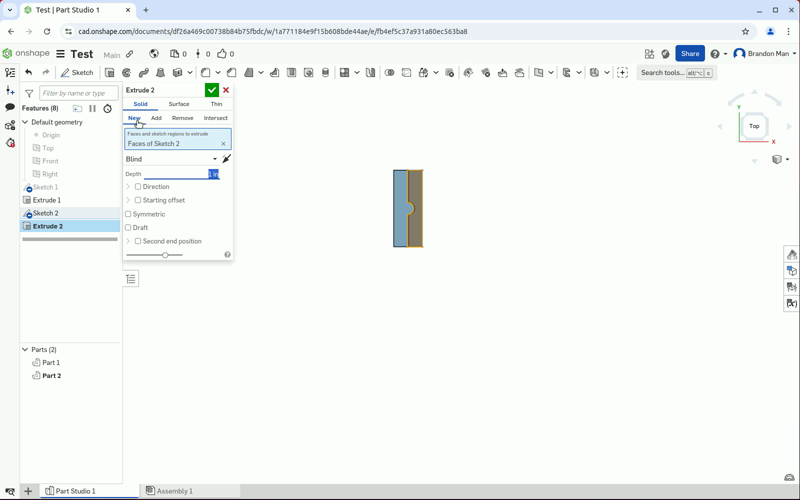
text(3.611)
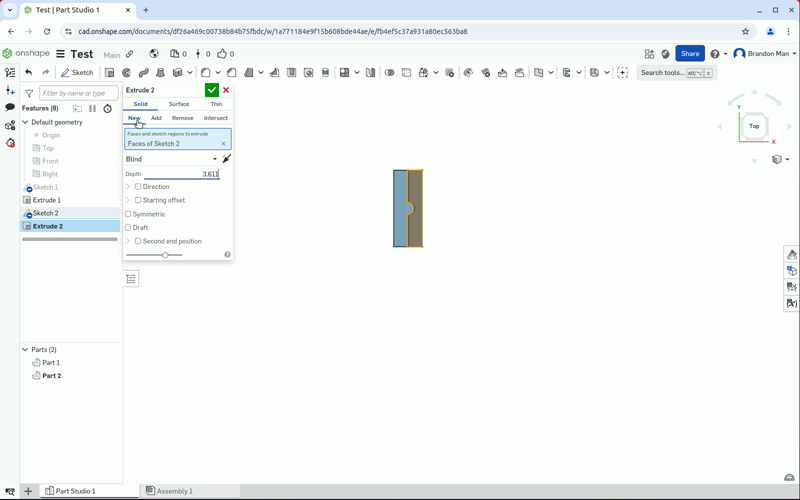
key(enter)
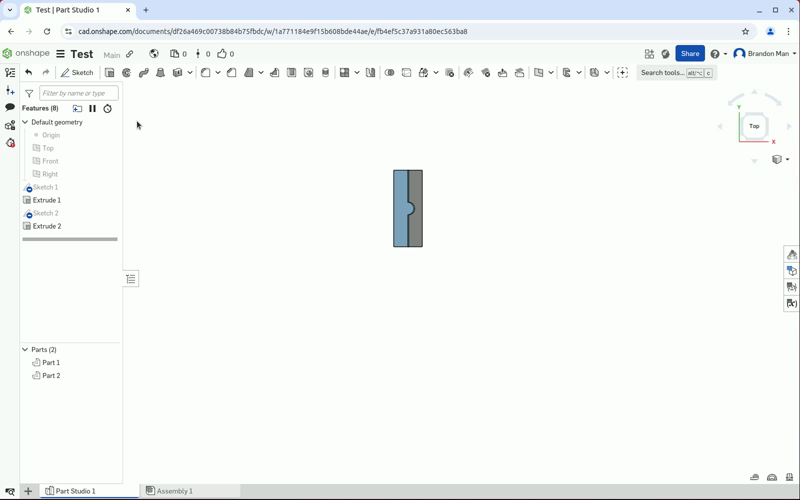
key(shift+h)
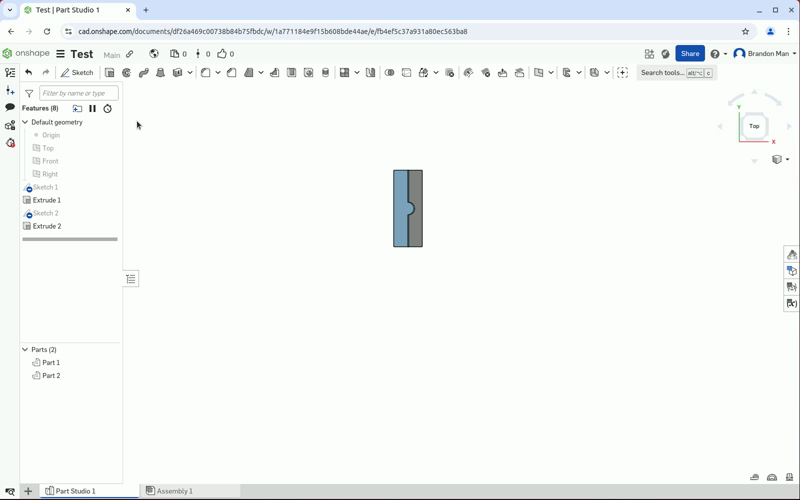
key(shift+h)
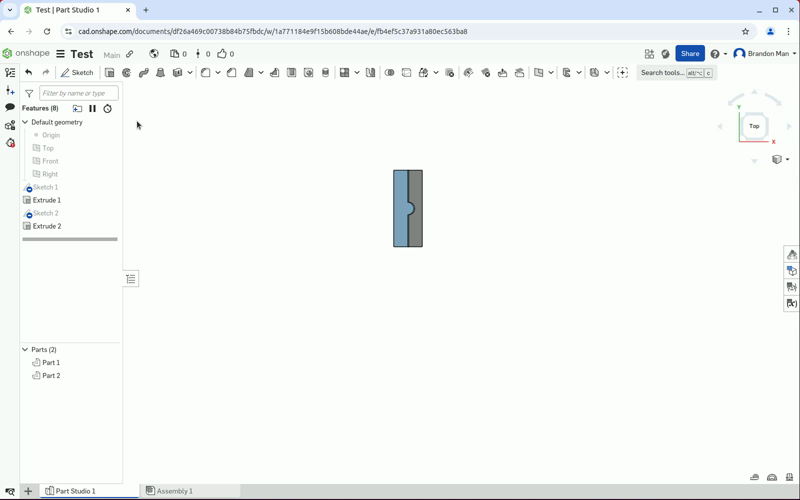
mouse_move(73, 189)
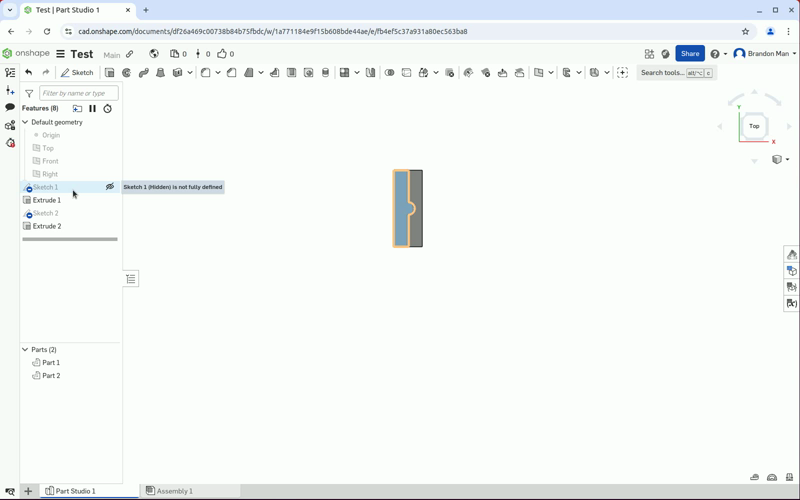
click(73, 189)
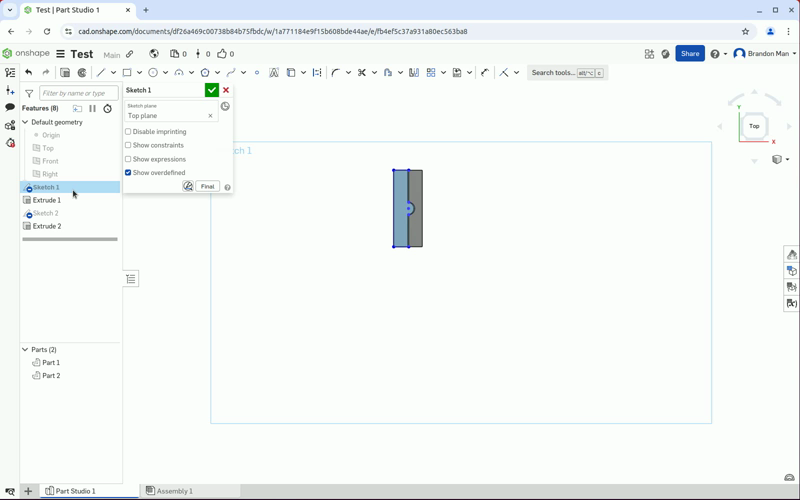
mouse_move(229, 92)
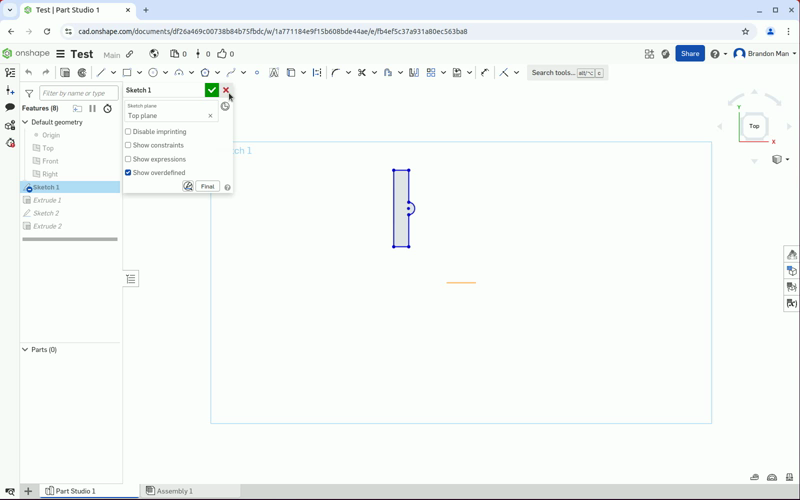
click(229, 92)
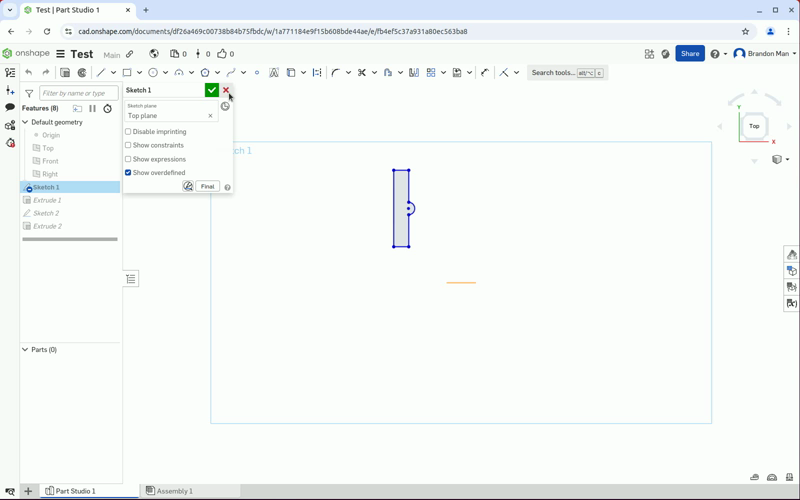
key(shift+s)
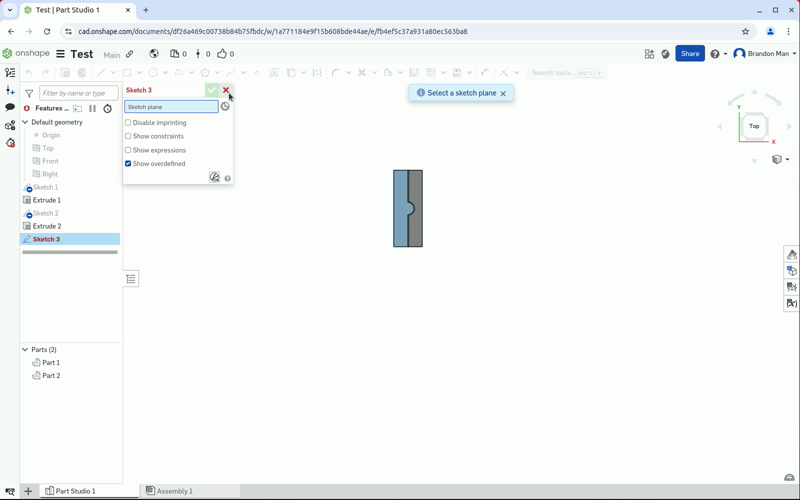
mouse_move(73, 150)
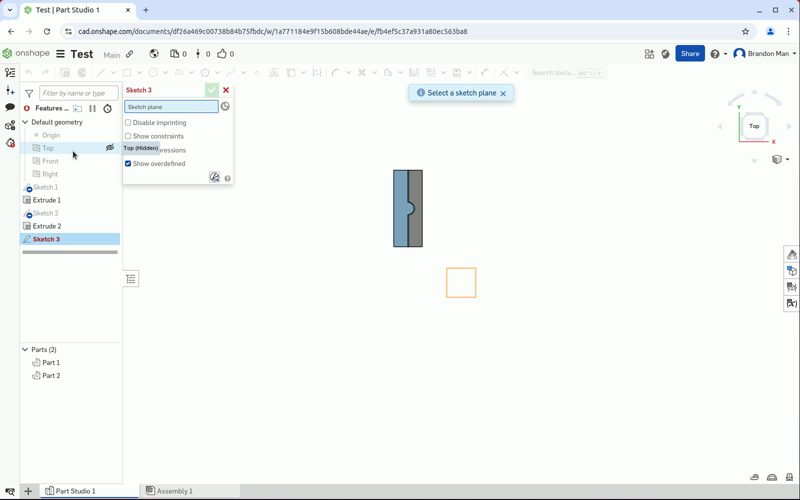
click(73, 150)
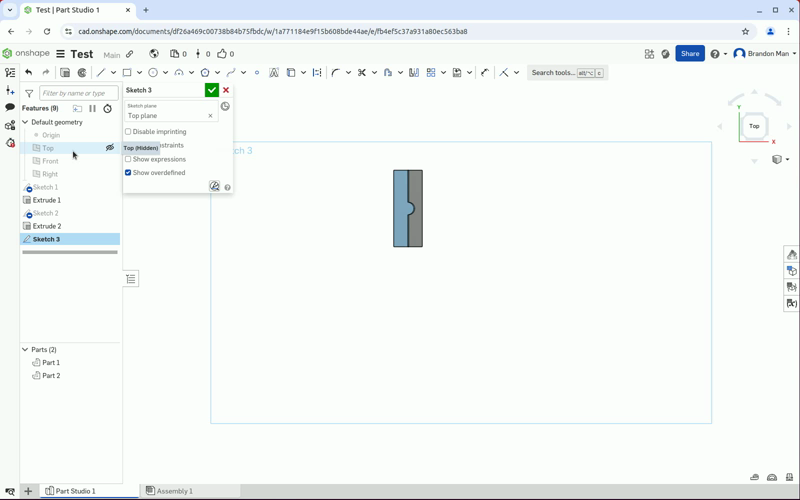
mouse_move(73, 352)
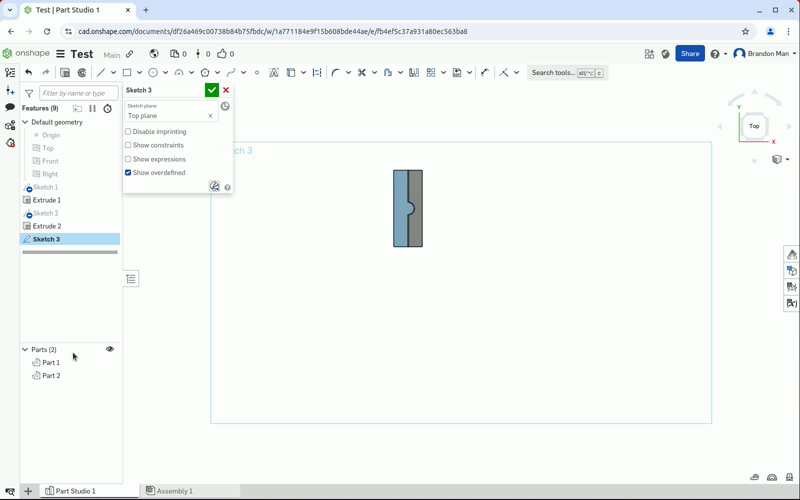
key(y)
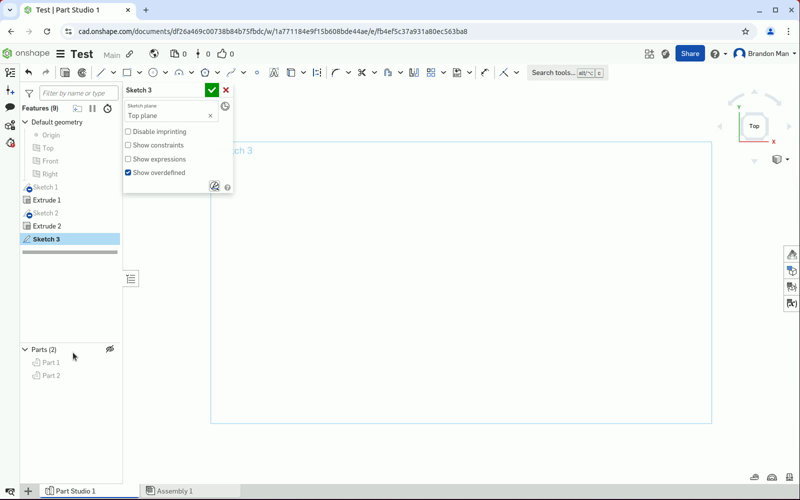
key(l)
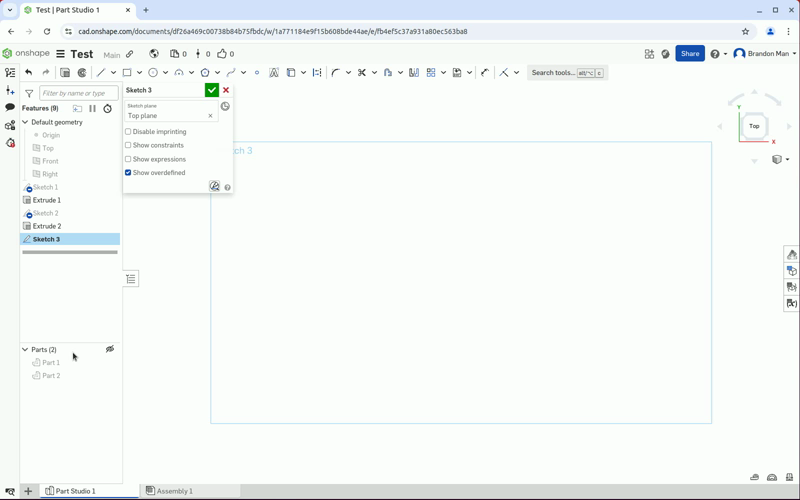
key_down(shift)
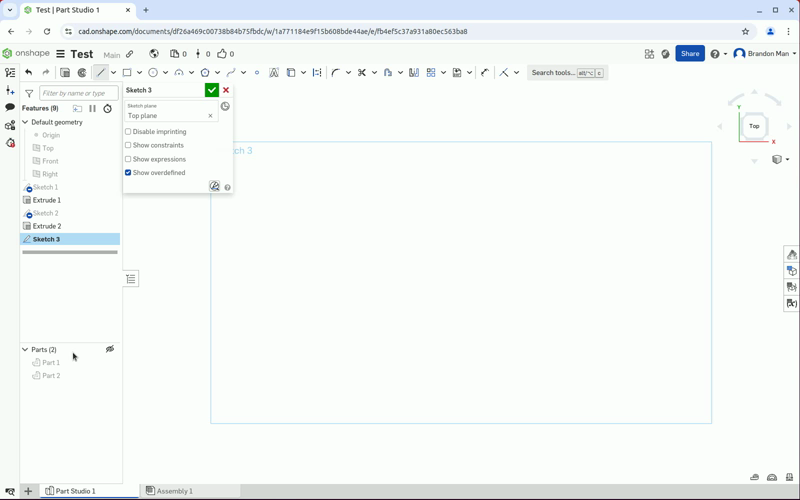
mouse_move(513, 246)
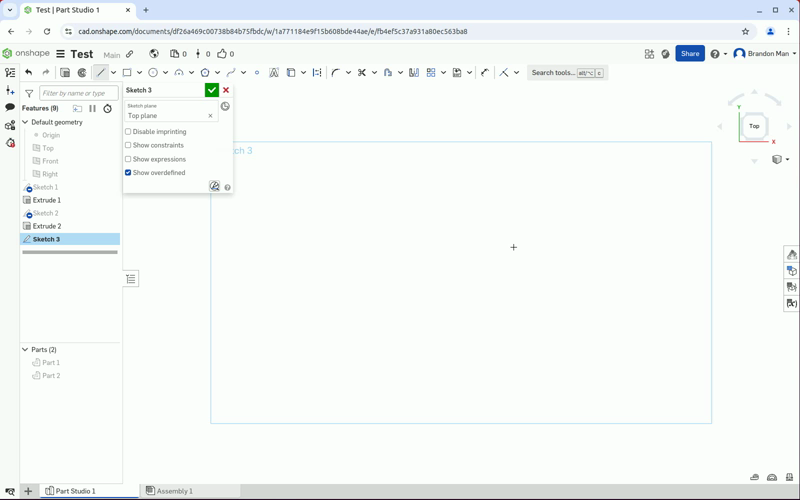
click(513, 246)
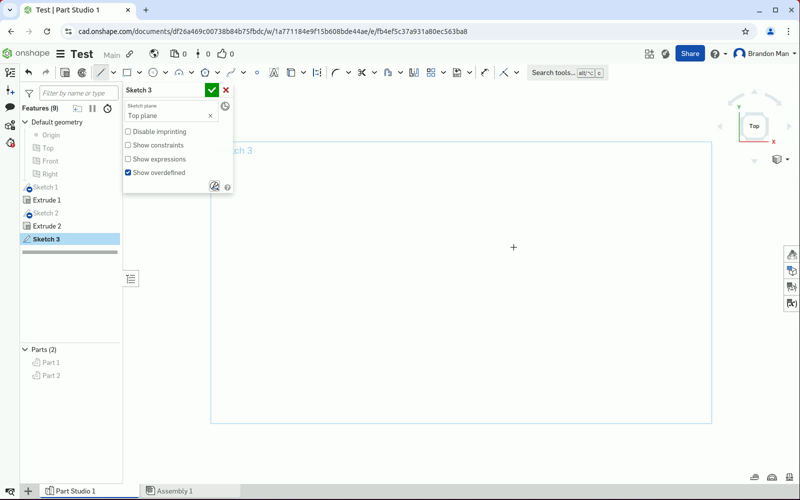
key_up(shift)
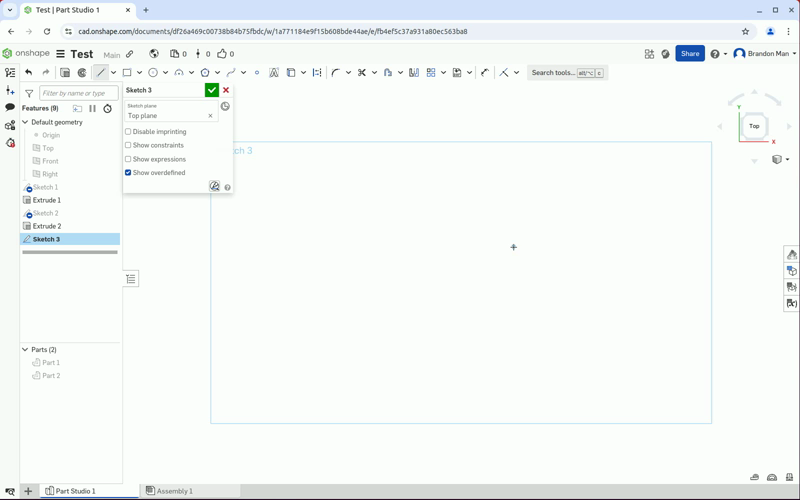
key_down(shift)
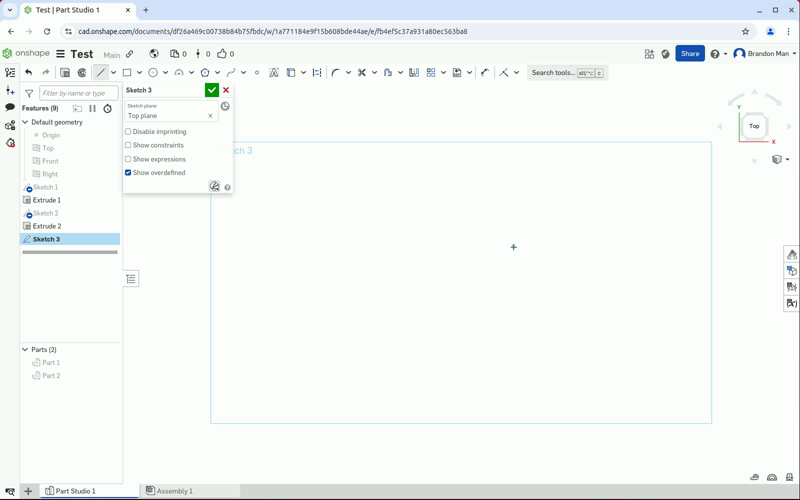
mouse_move(543, 246)
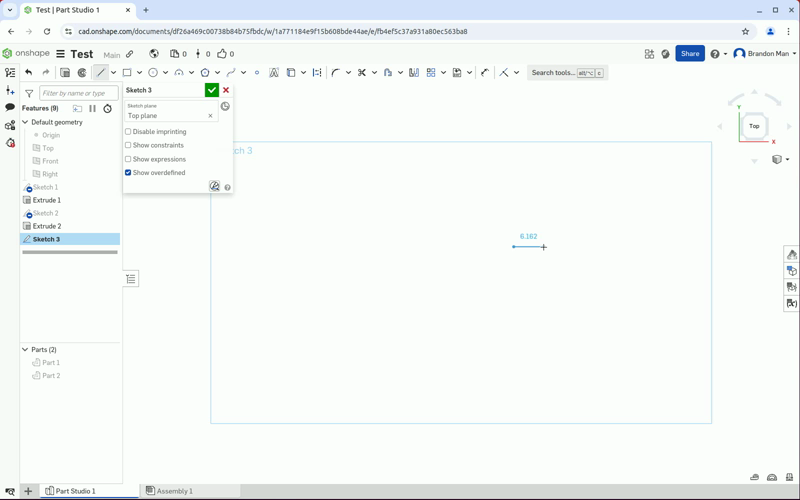
mouse_move(528, 246)
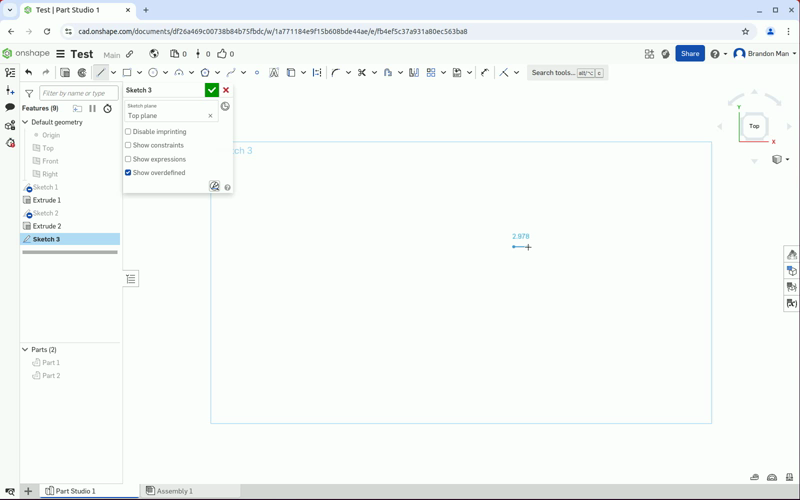
click(528, 246)
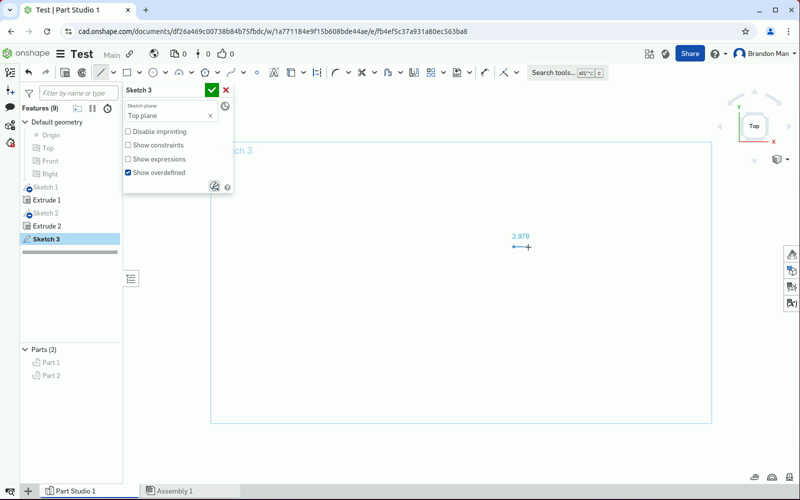
key_up(shift)
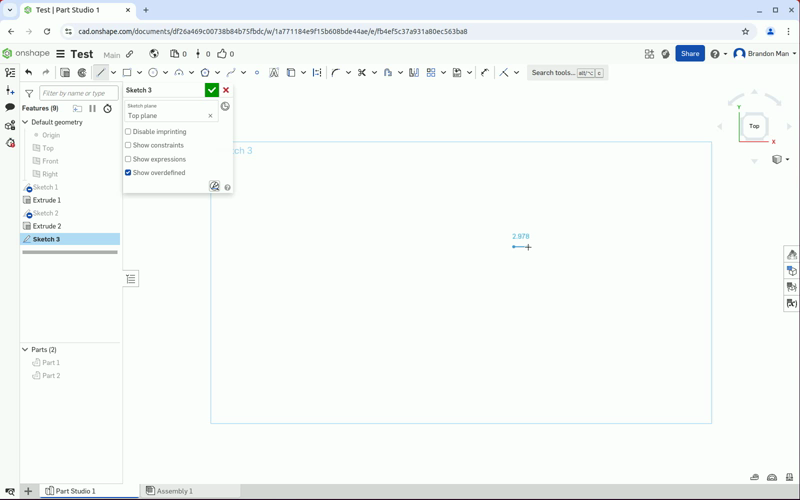
key_down(shift)
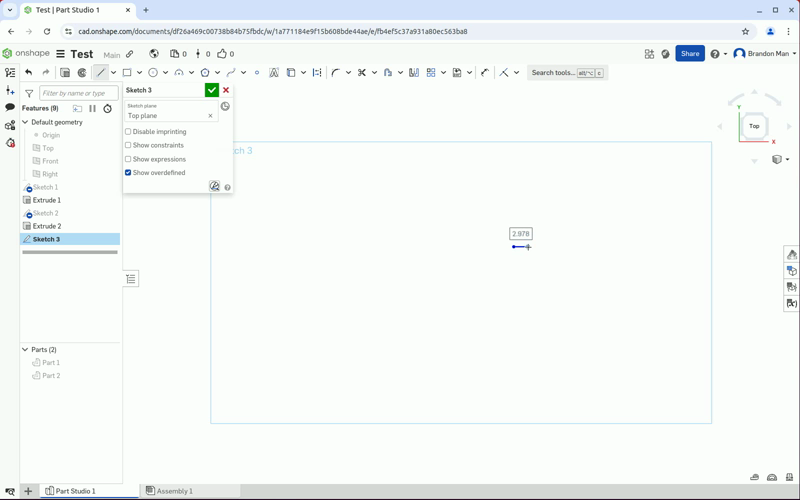
mouse_move(528, 170)
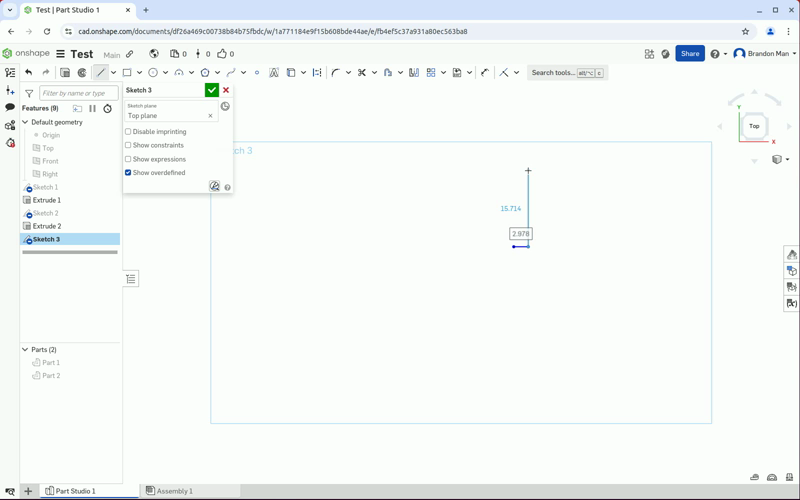
click(528, 170)
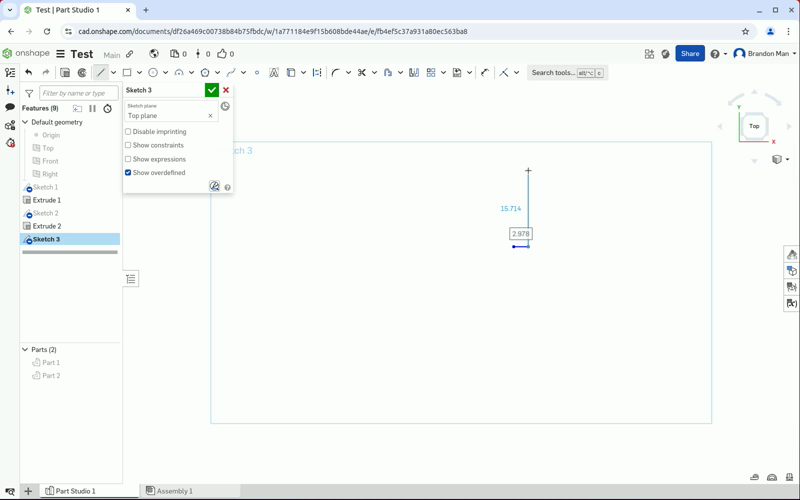
key_up(shift)
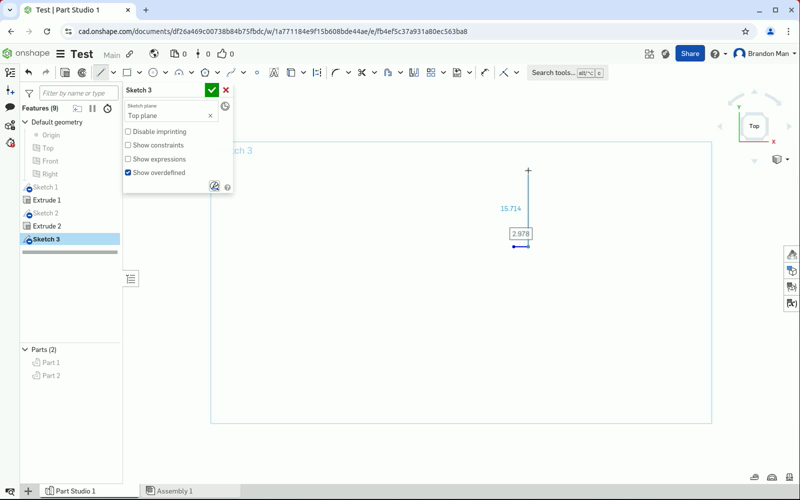
key_down(shift)
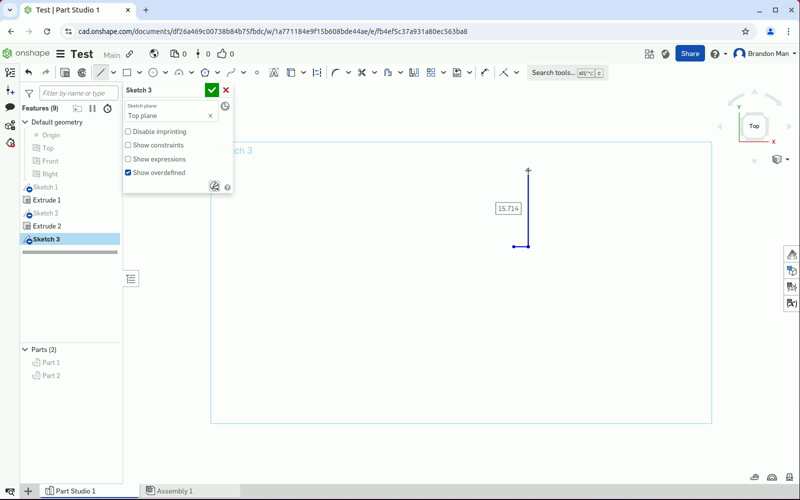
mouse_move(558, 170)
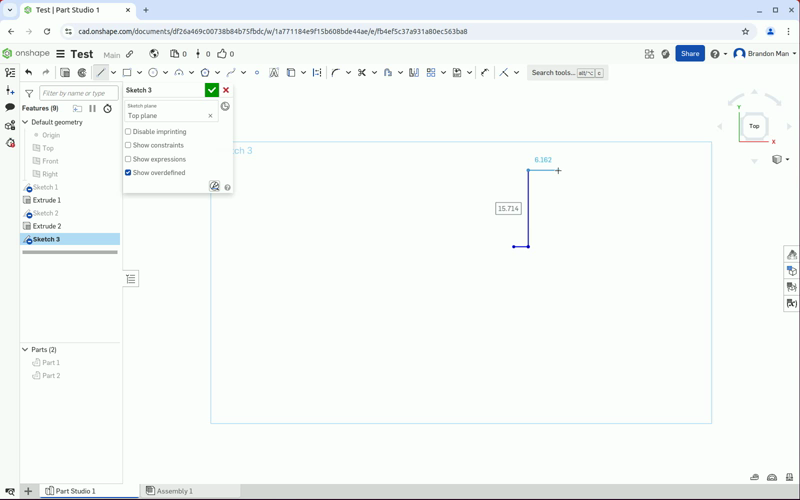
mouse_move(513, 170)
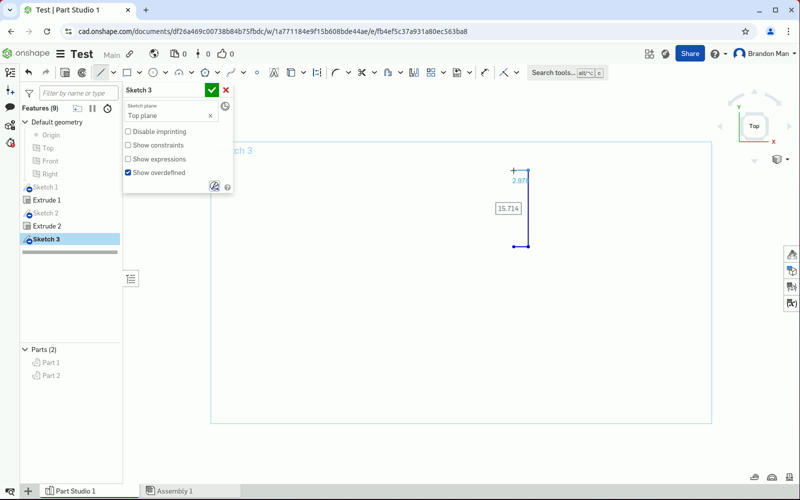
click(513, 170)
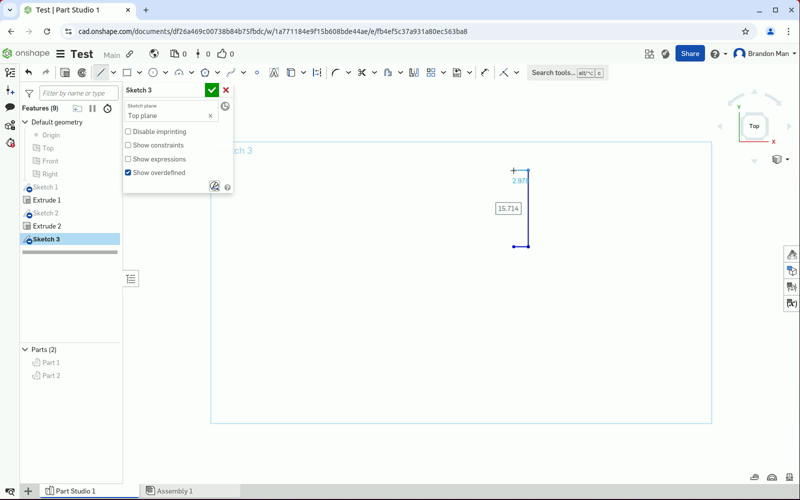
key_up(shift)
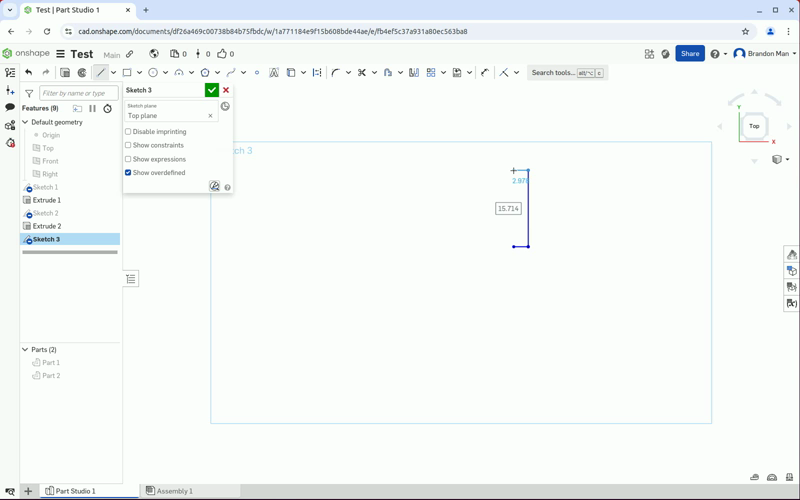
key_down(shift)
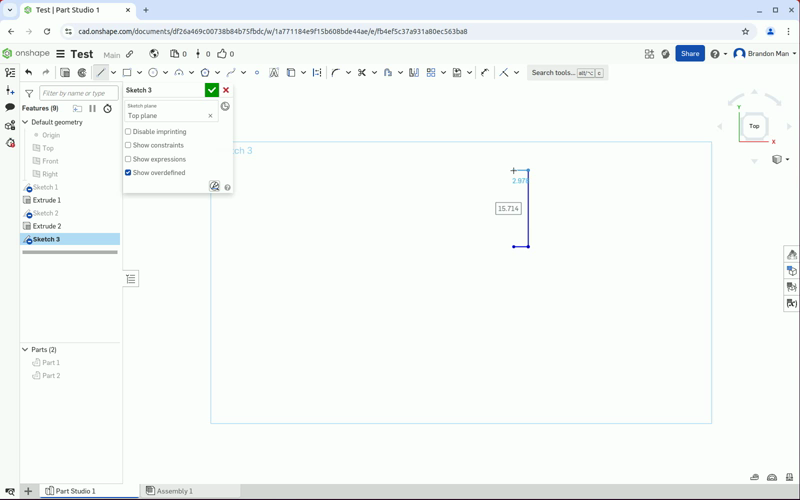
mouse_move(543, 170)
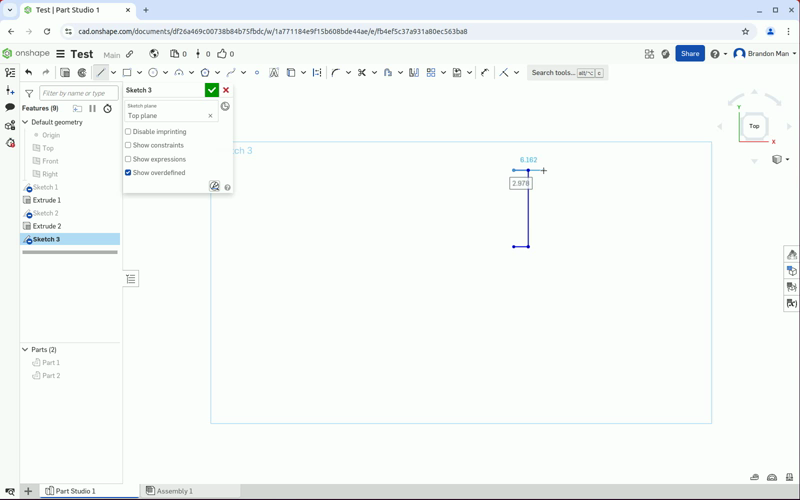
mouse_move(513, 202)
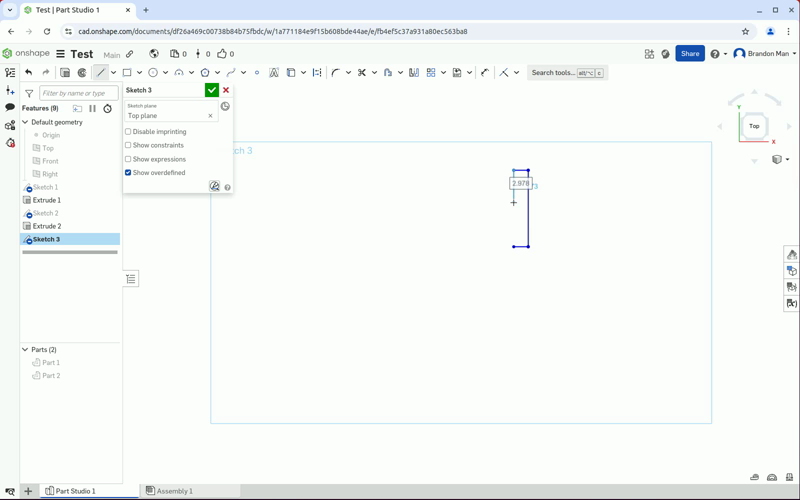
click(513, 202)
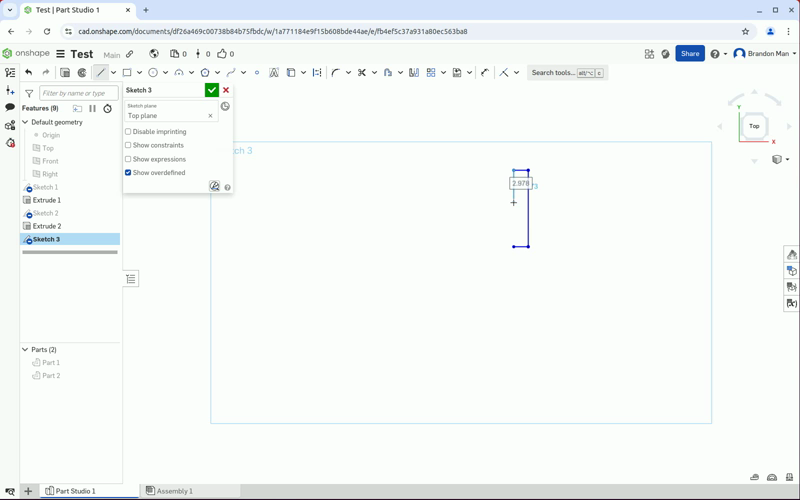
key_up(shift)
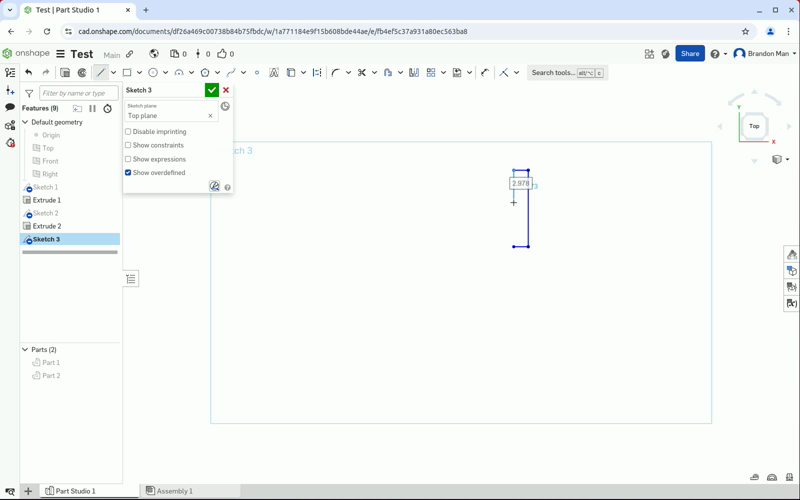
key(esc)
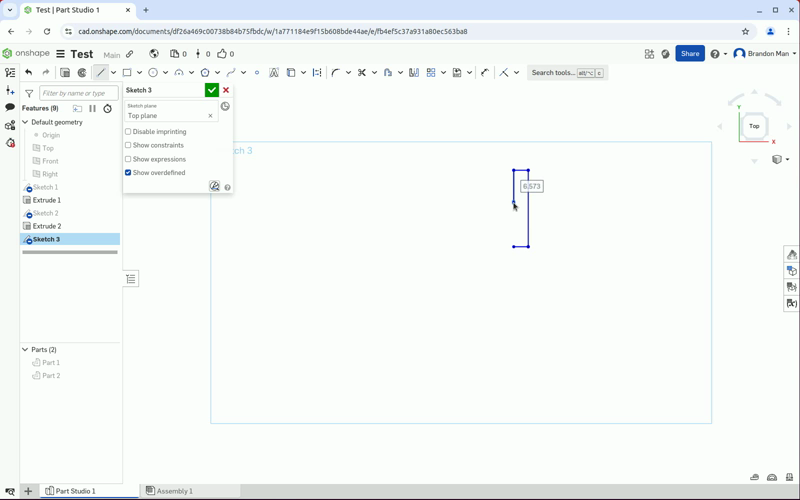
key(a)
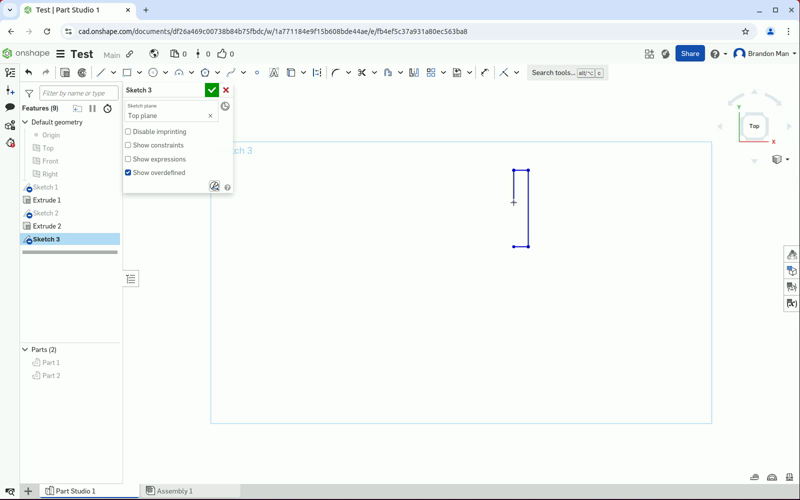
mouse_move(513, 202)
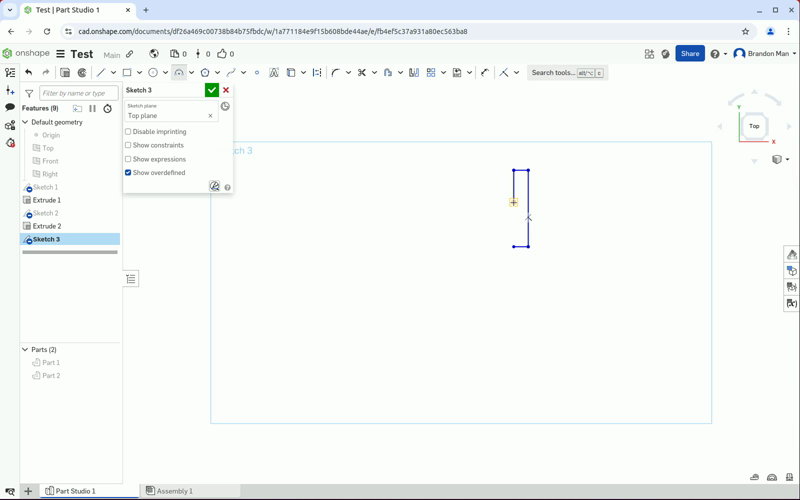
click(513, 202)
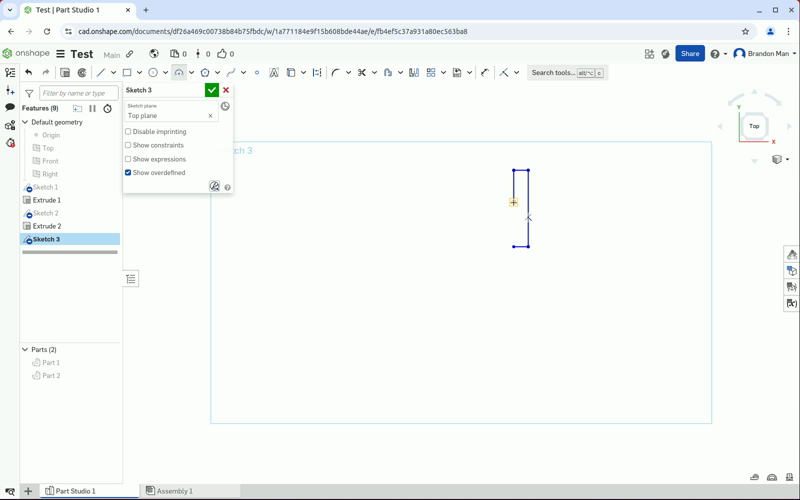
key_down(shift)
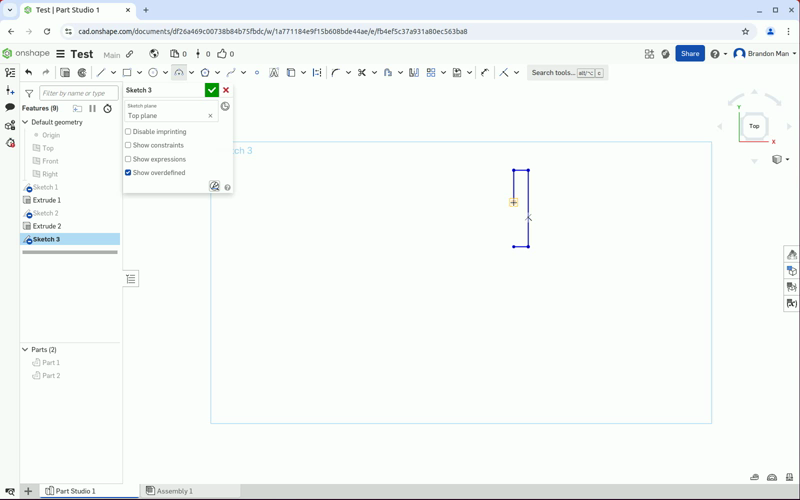
mouse_move(513, 214)
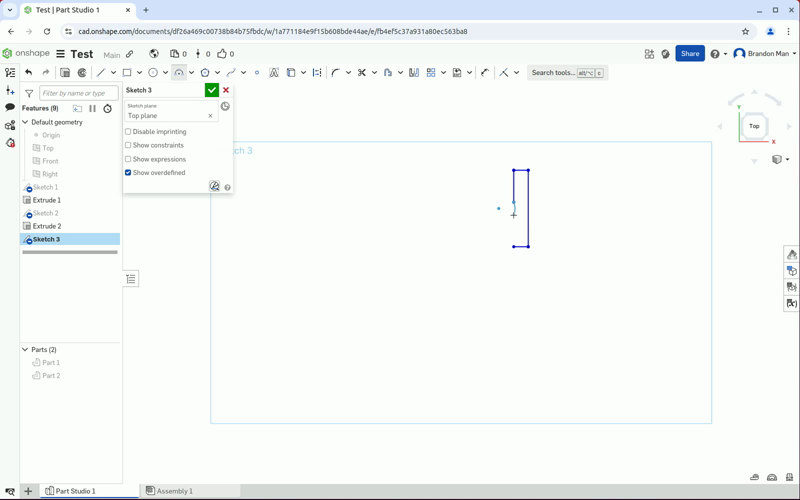
click(513, 214)
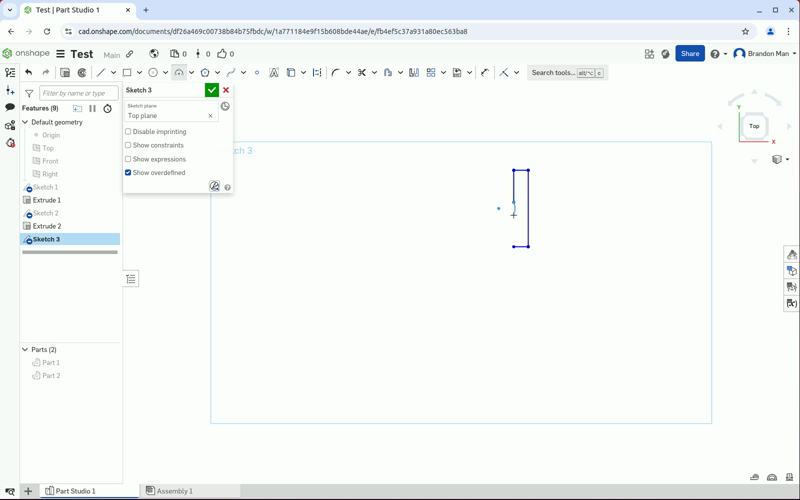
mouse_move(519, 208)
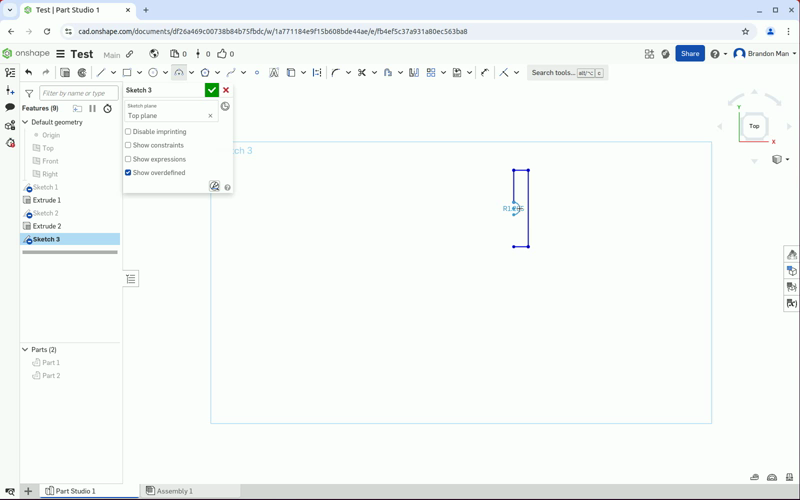
click(519, 208)
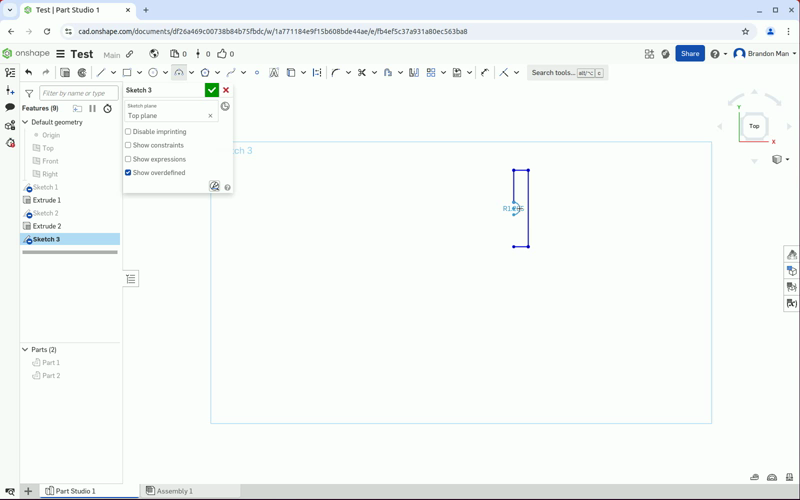
key_up(shift)
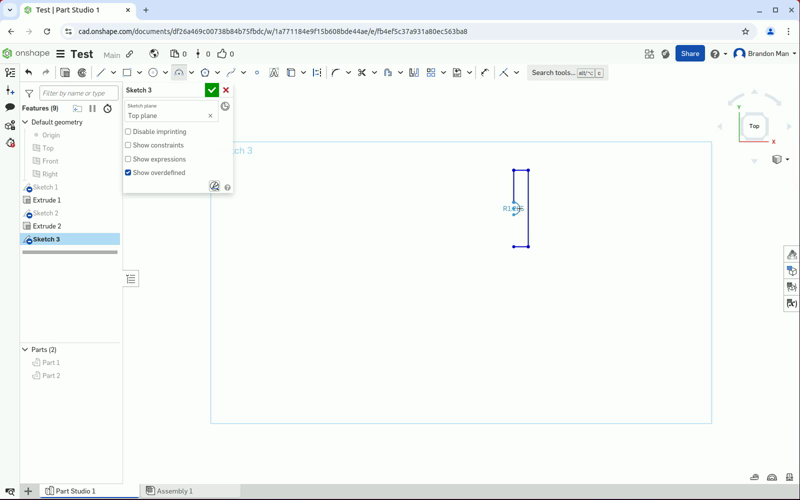
key(esc)
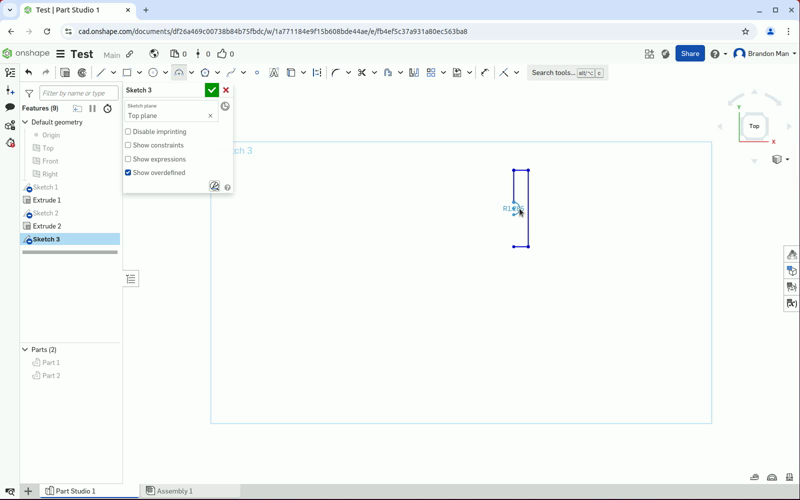
key(l)
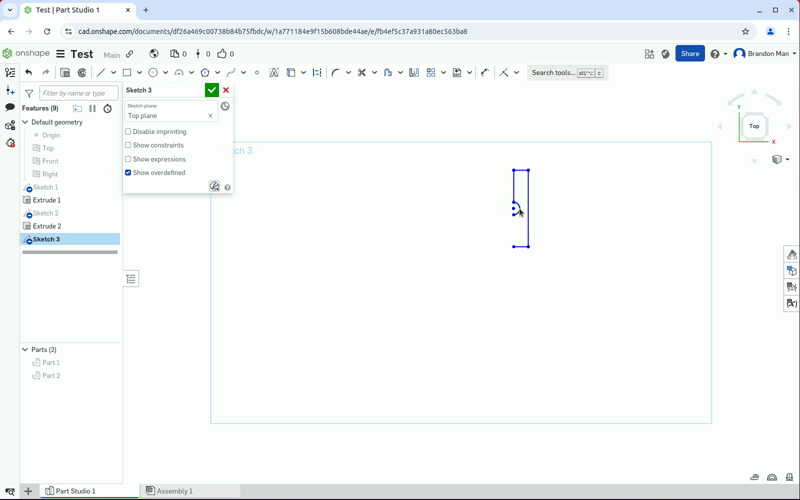
mouse_move(513, 214)
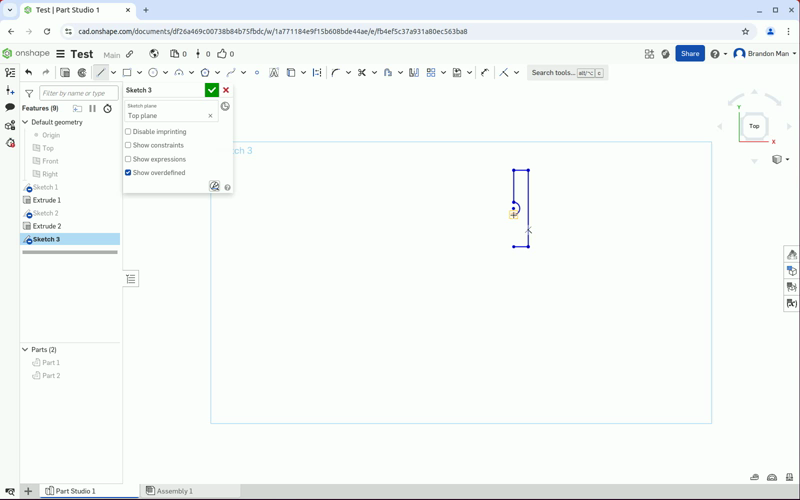
click(513, 214)
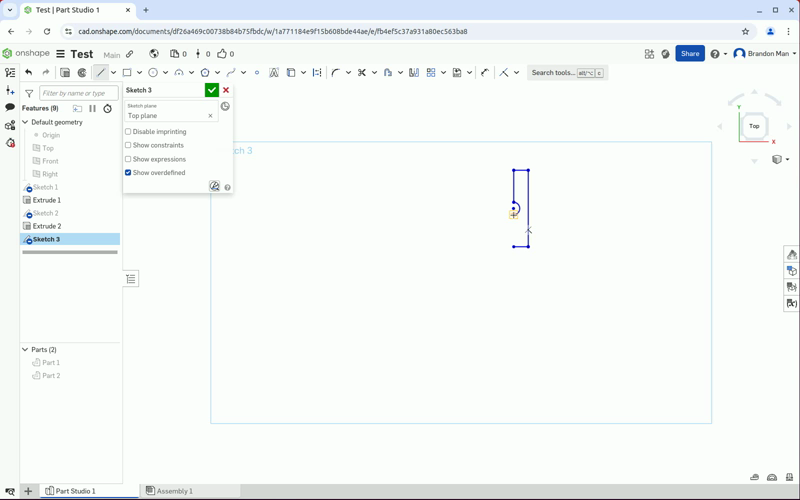
mouse_move(543, 214)
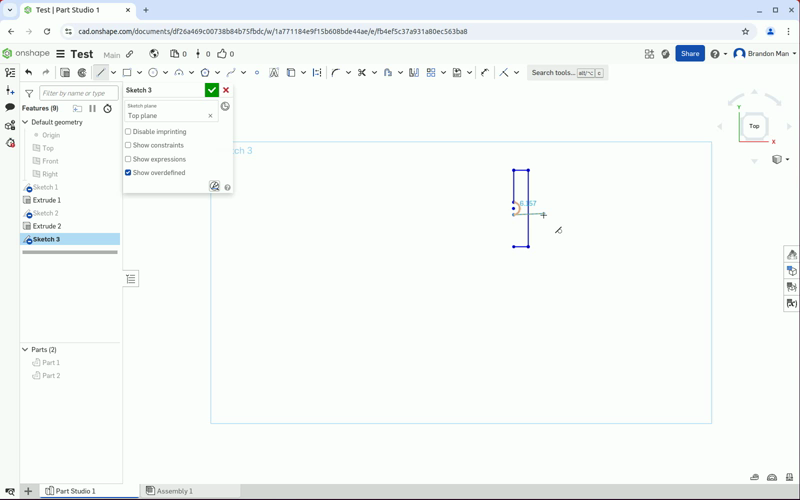
key_down(shift)
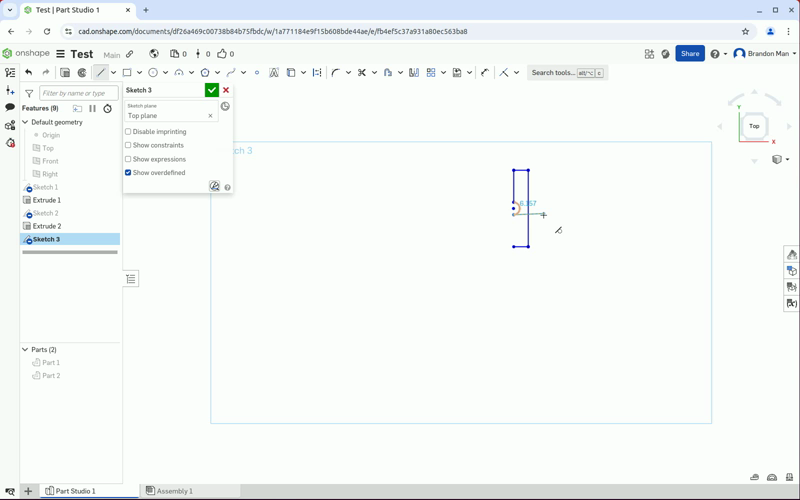
mouse_move(513, 246)
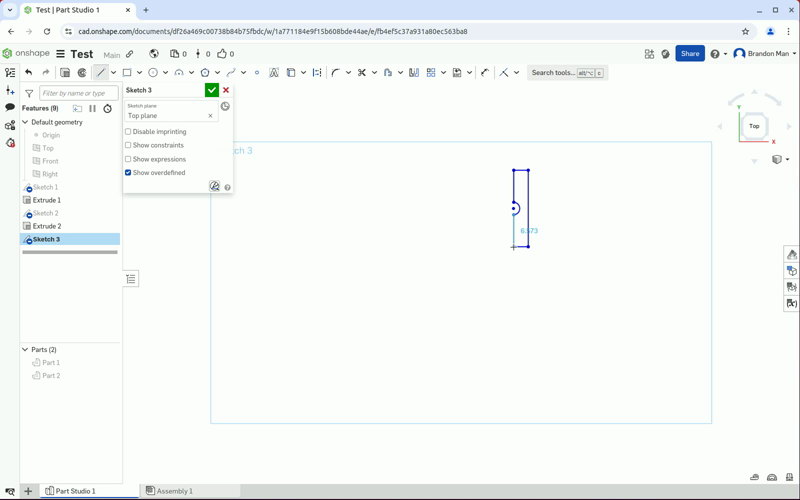
key_up(shift)
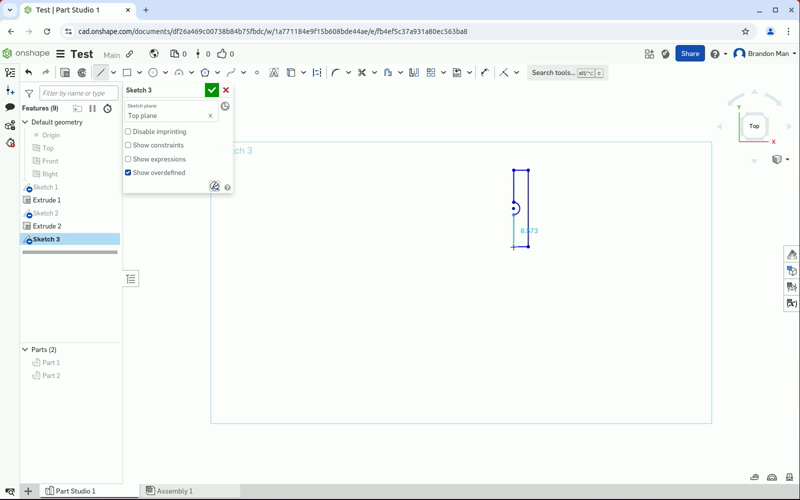
click(513, 246)
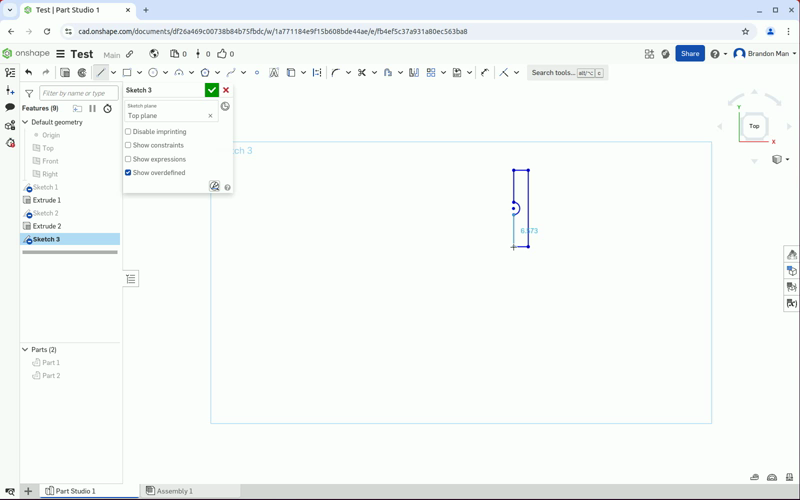
key(esc)
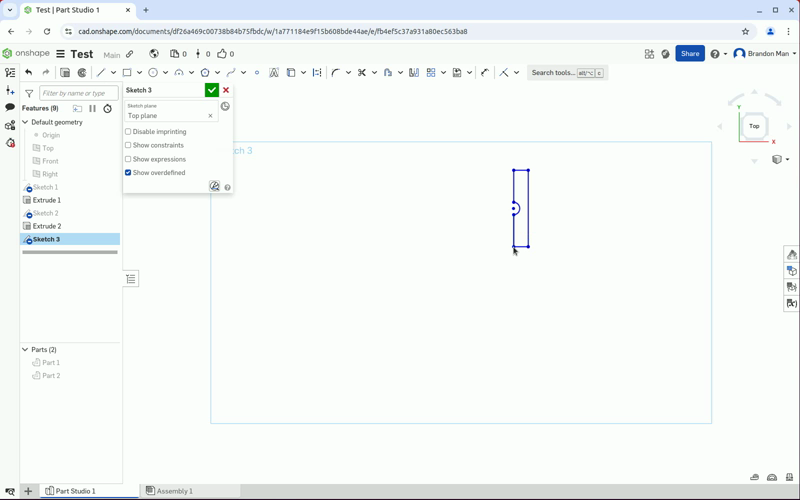
mouse_move(519, 217)
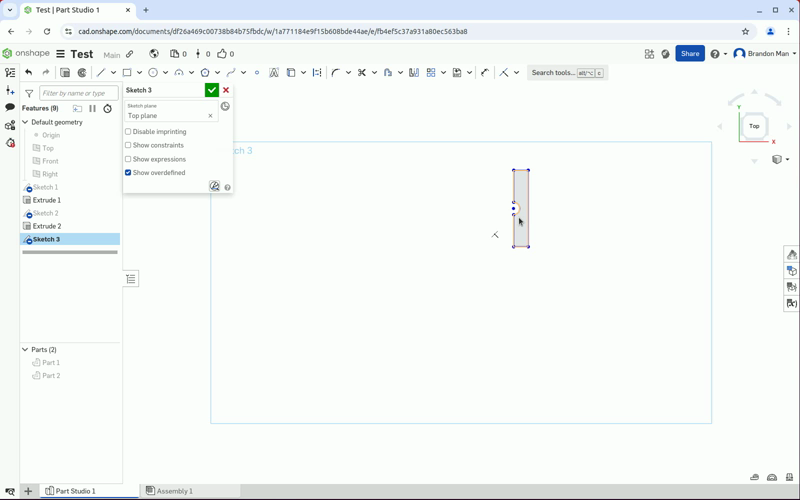
scroll(6)
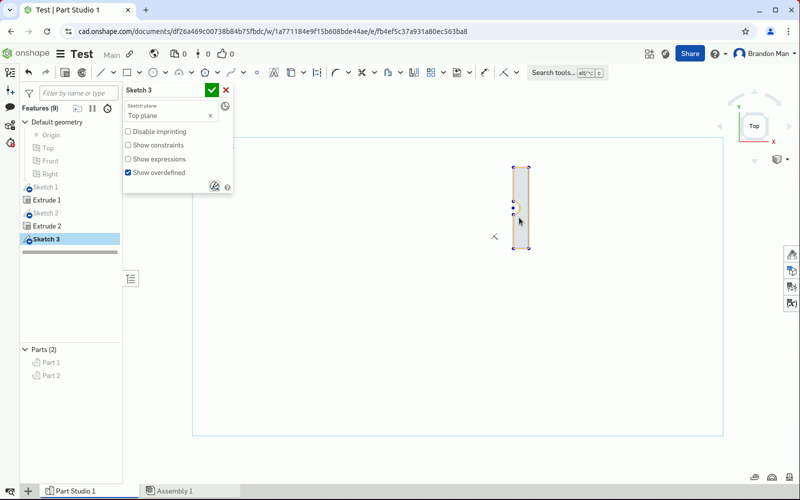
scroll(6)
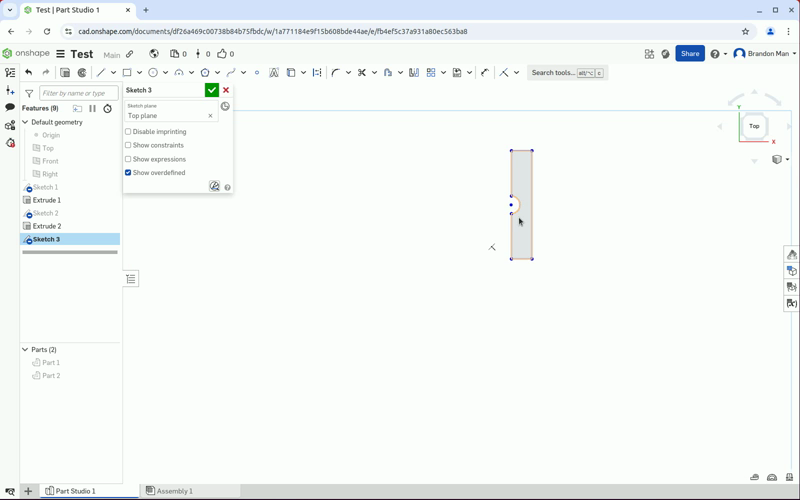
scroll(6)
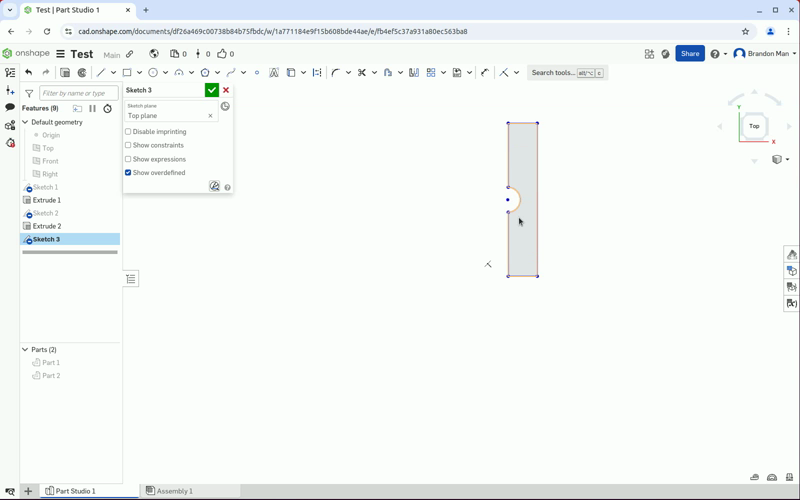
scroll(6)
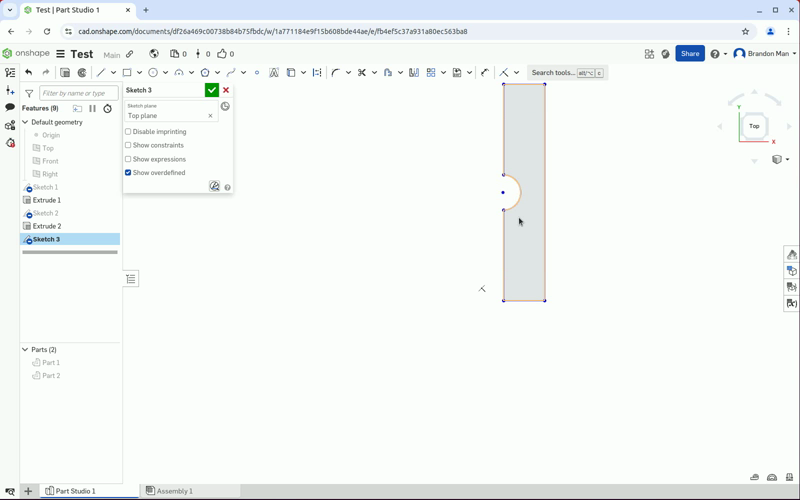
scroll(6)
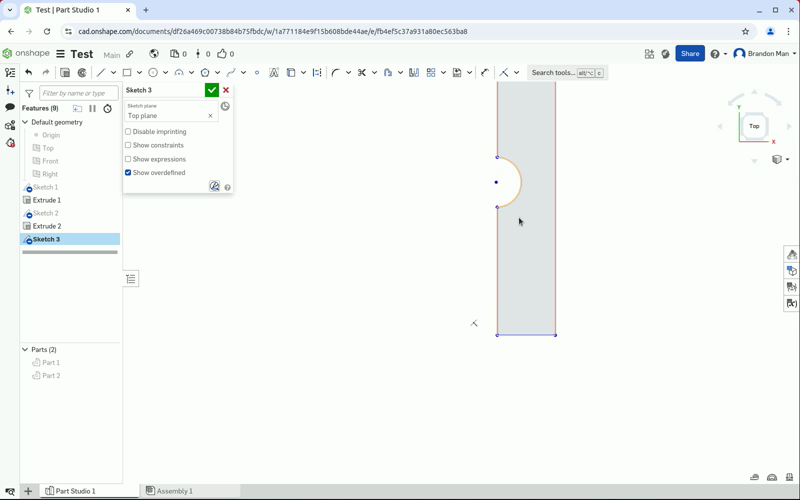
scroll(6)
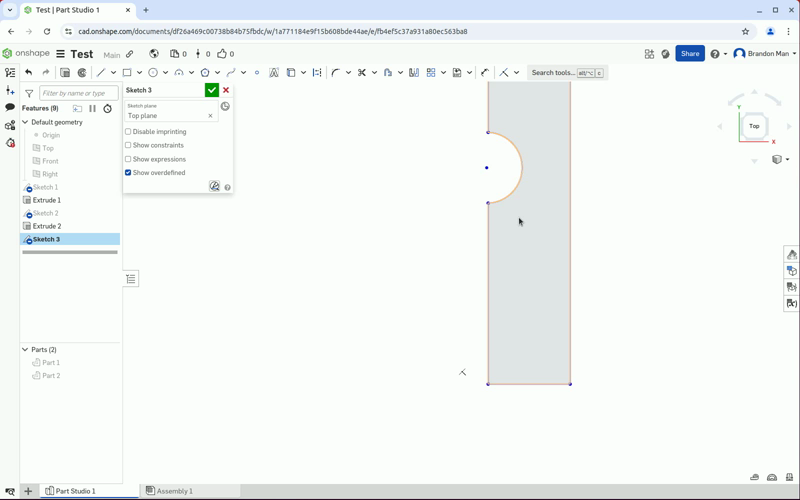
scroll(6)
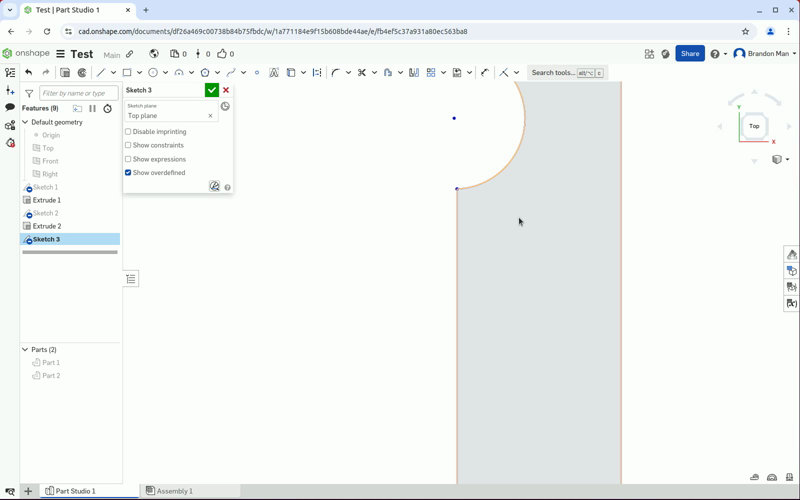
click(519, 217)
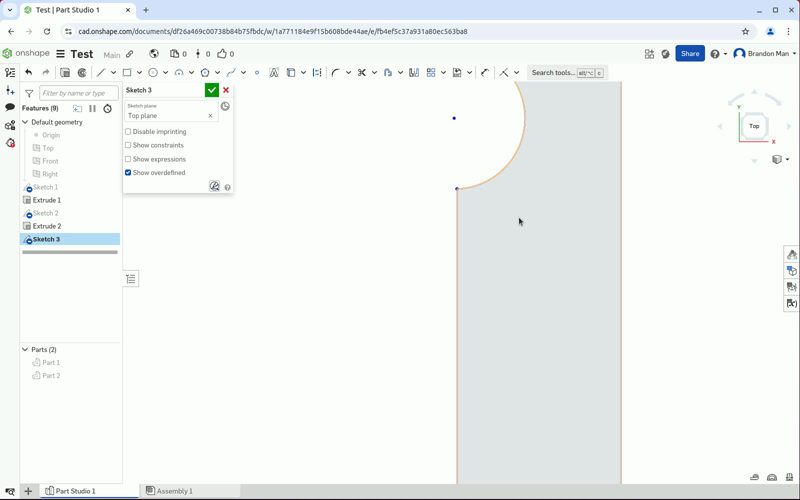
scroll(-6)
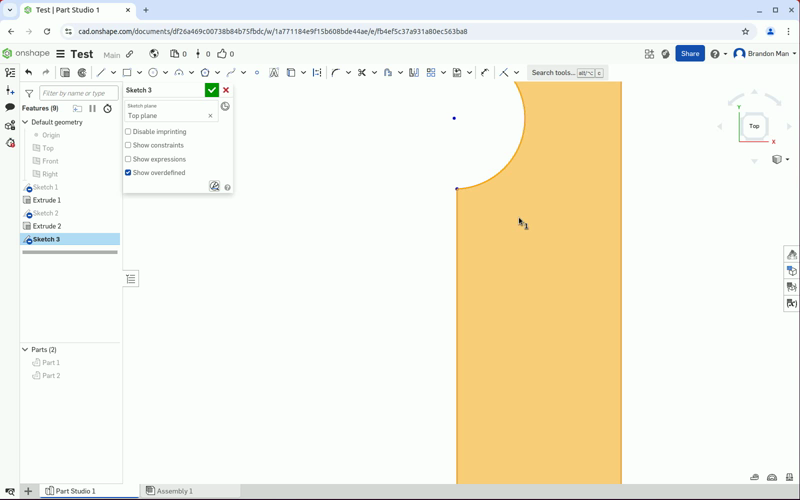
scroll(-6)
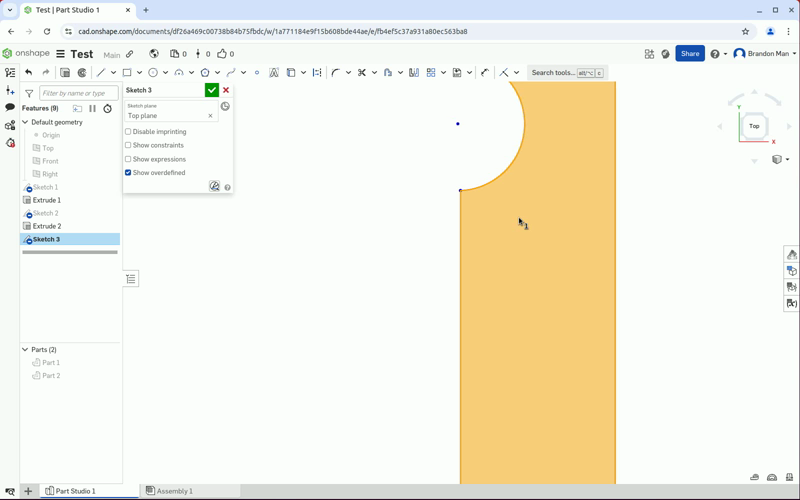
scroll(-6)
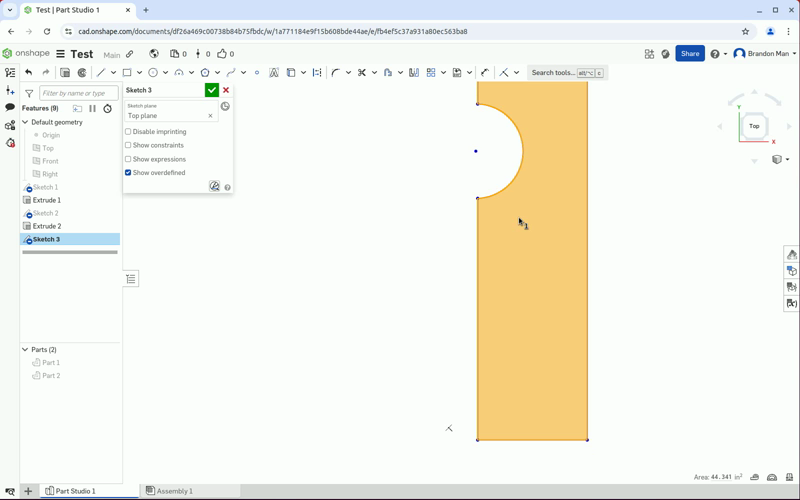
scroll(-6)
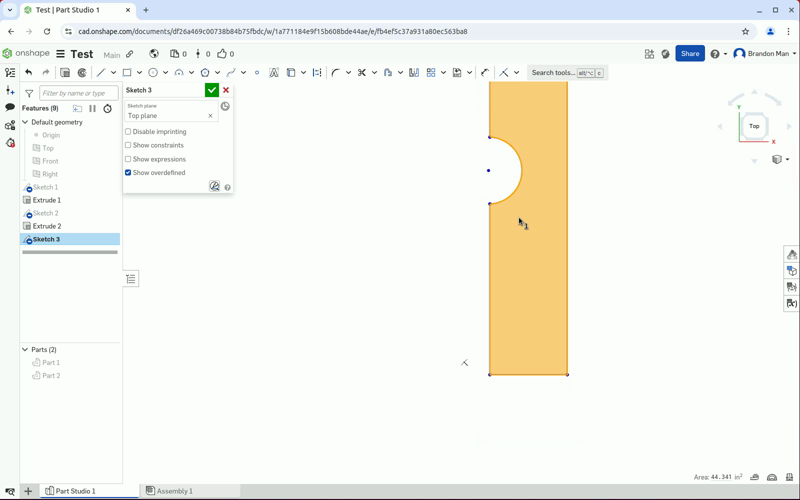
scroll(-6)
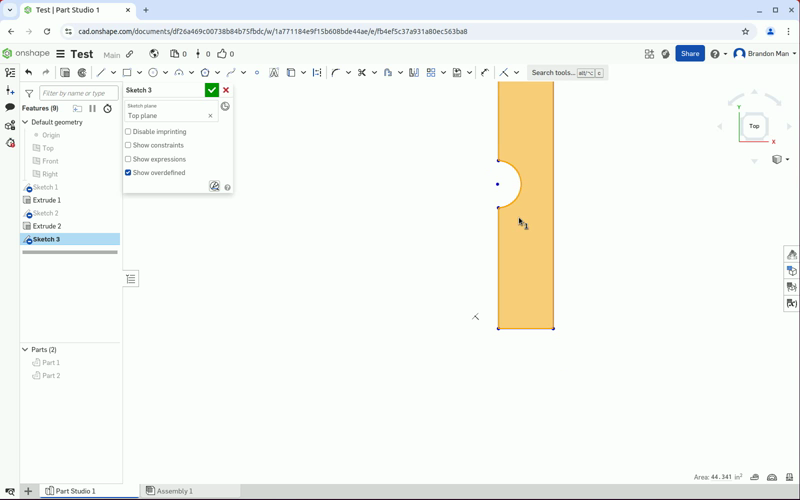
scroll(-6)
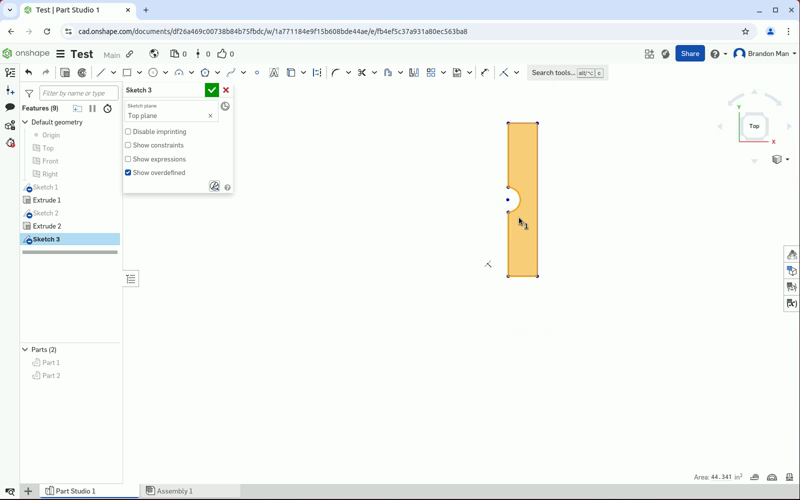
scroll(-6)
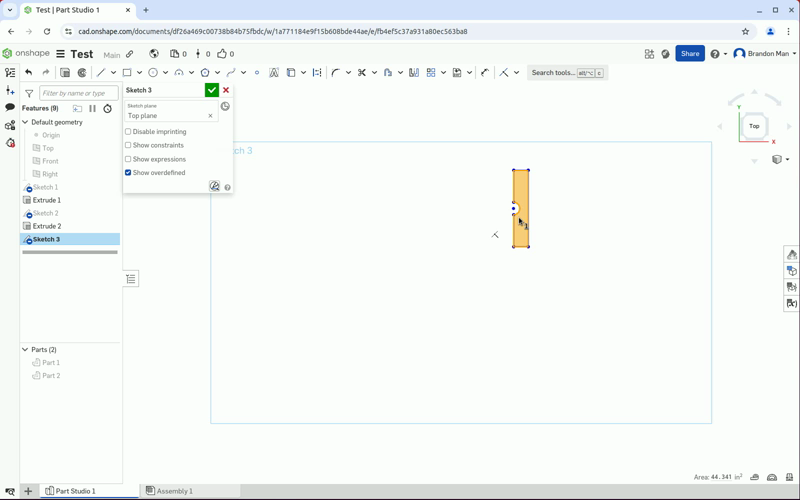
mouse_move(73, 352)
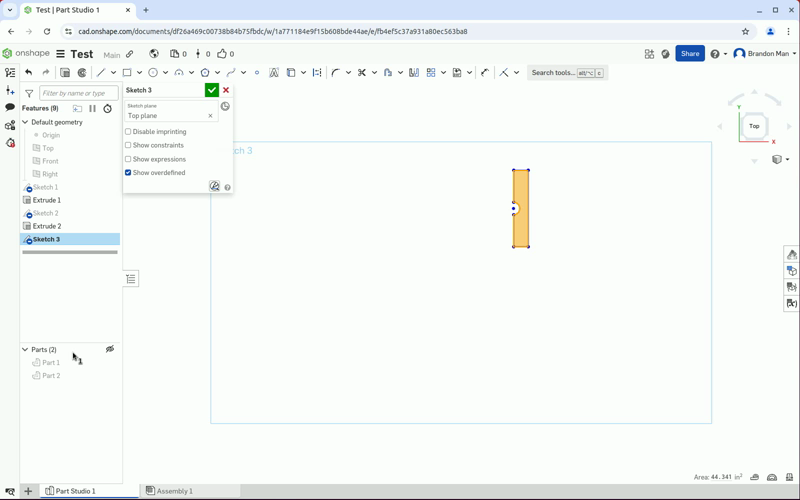
key(shift+y)
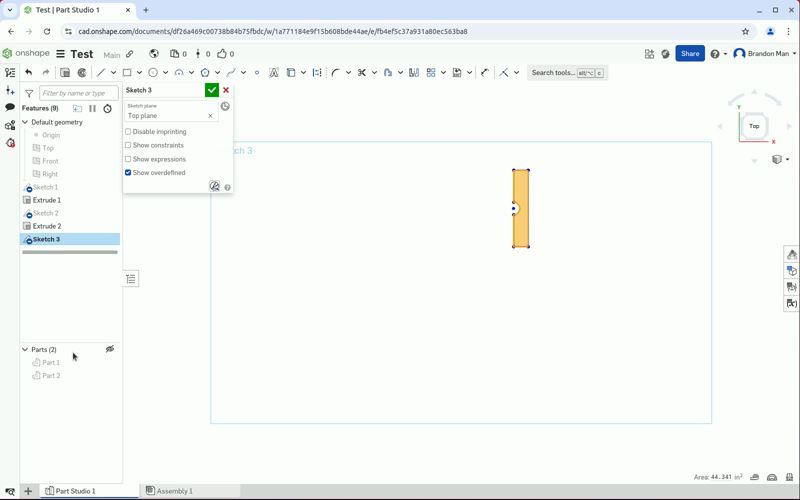
key(shift+e)
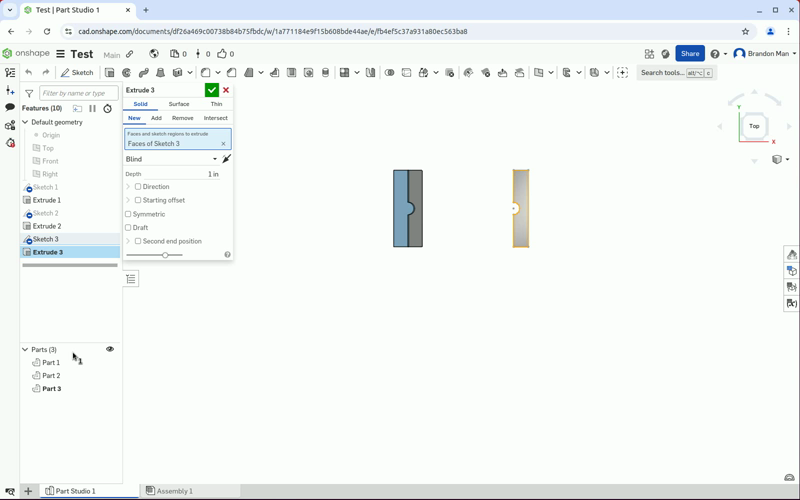
mouse_move(143, 106)
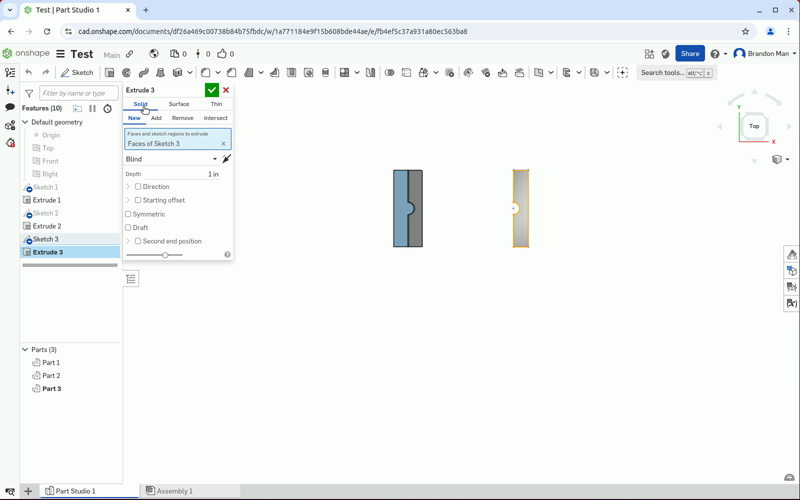
click(143, 106)
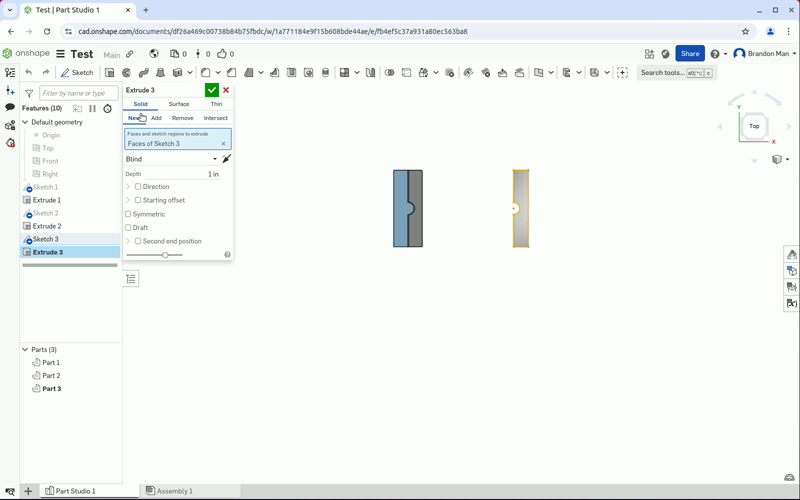
mouse_move(137, 120)
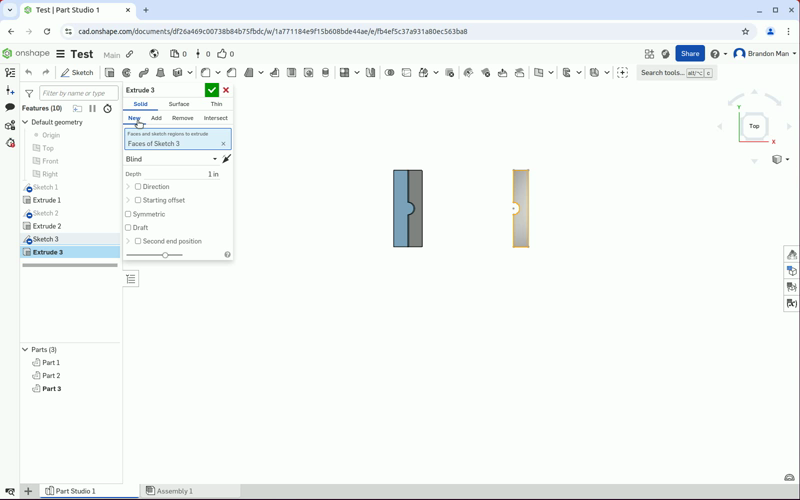
click(137, 120)
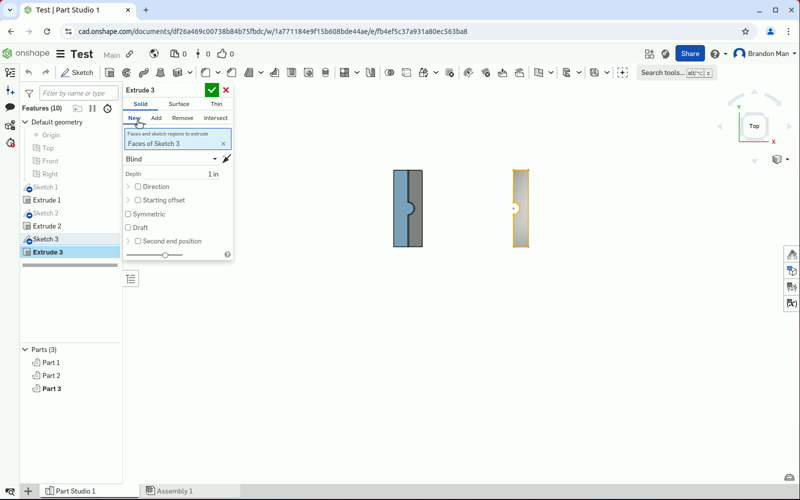
key(tab, 4)
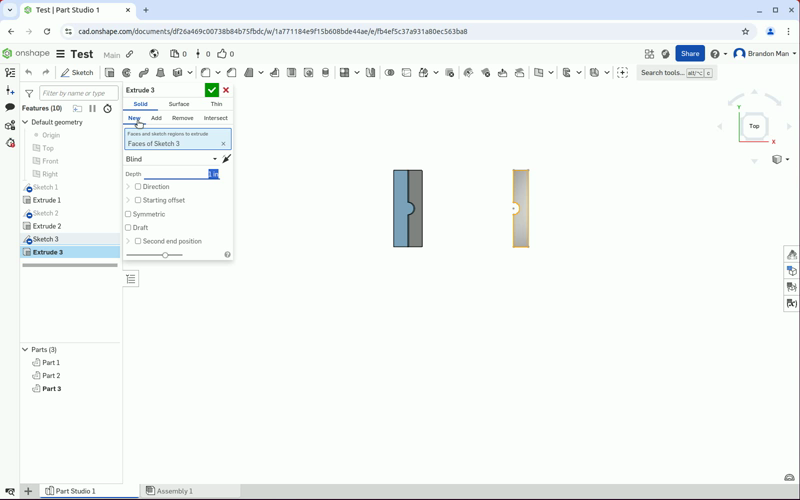
text(3.611)
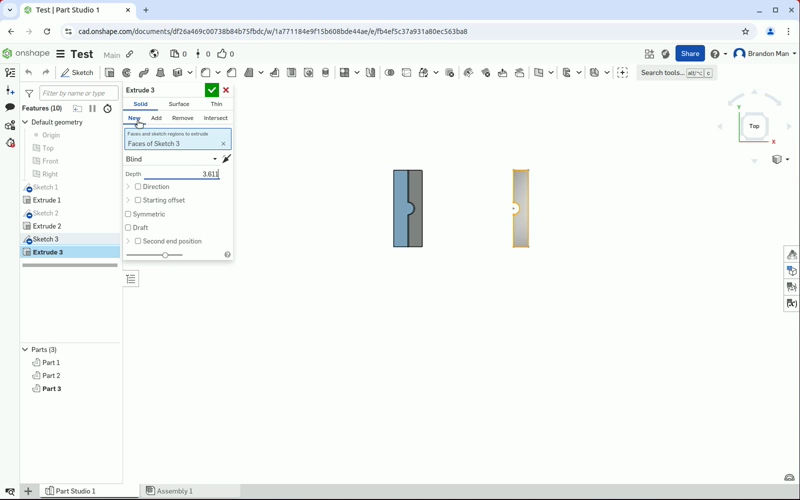
key(enter)
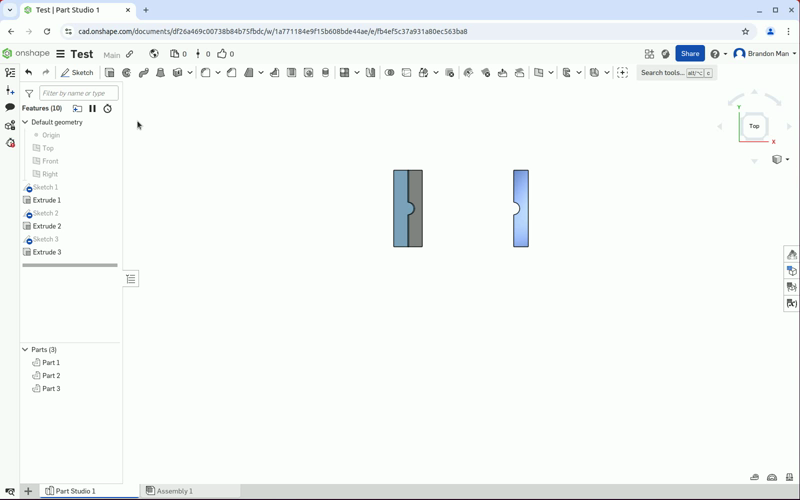
key(shift+h)
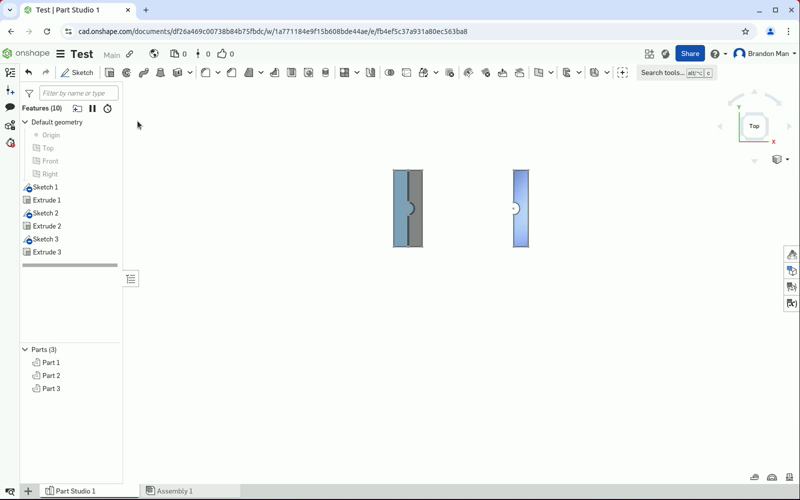
key(shift+h)
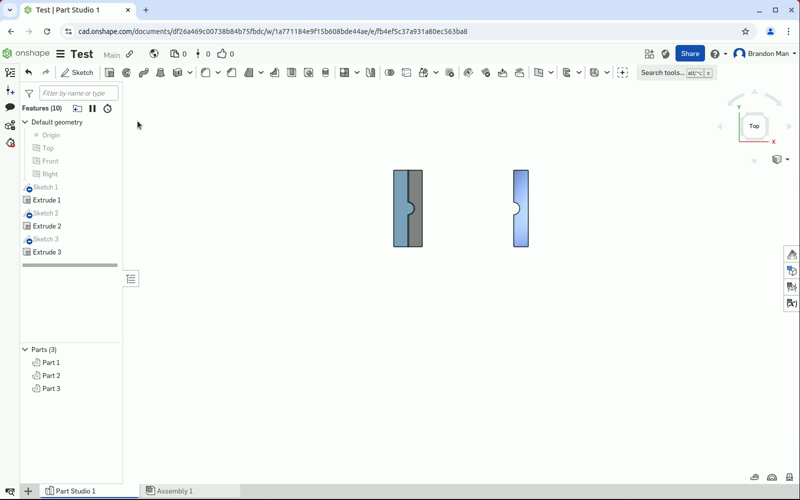
mouse_move(73, 189)
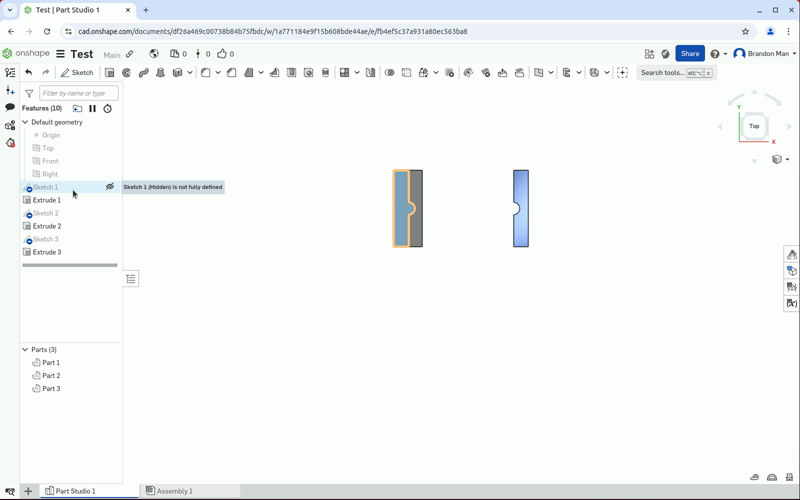
click(73, 189)
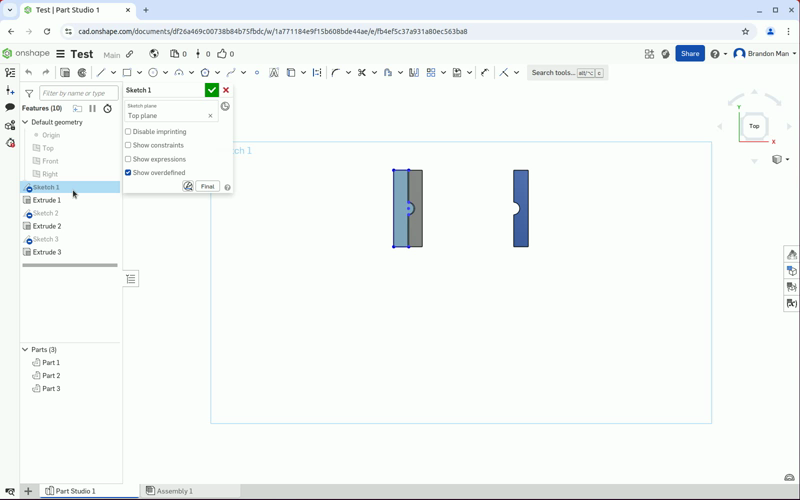
mouse_move(229, 92)
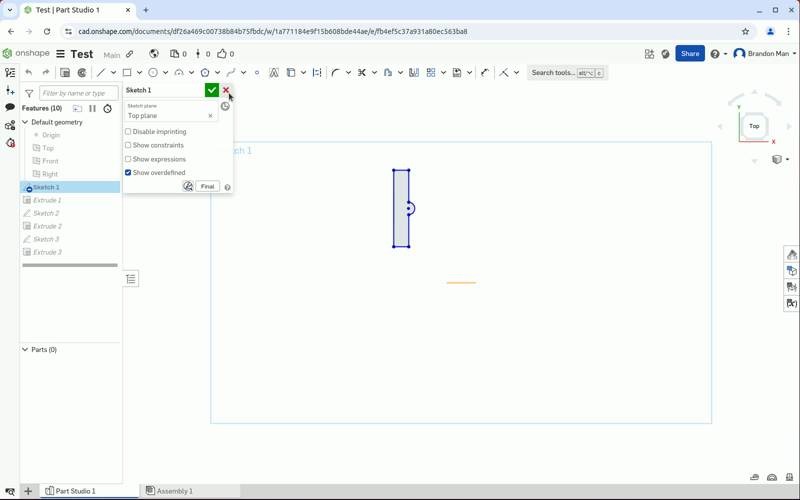
click(229, 92)
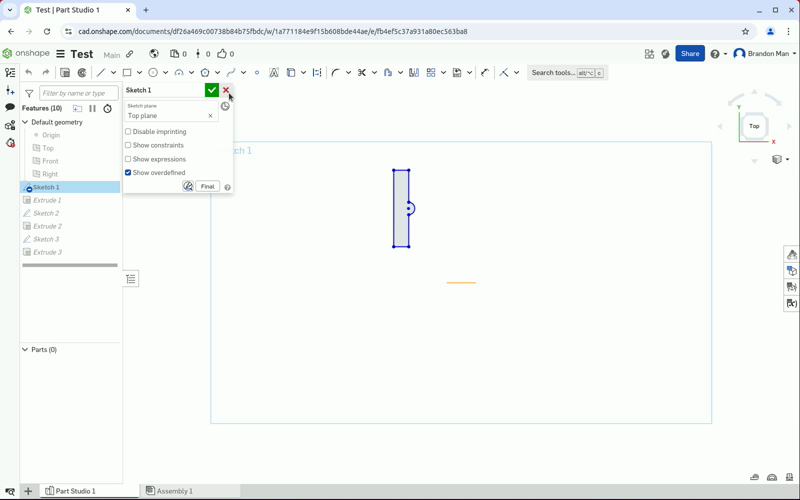
key(shift+s)
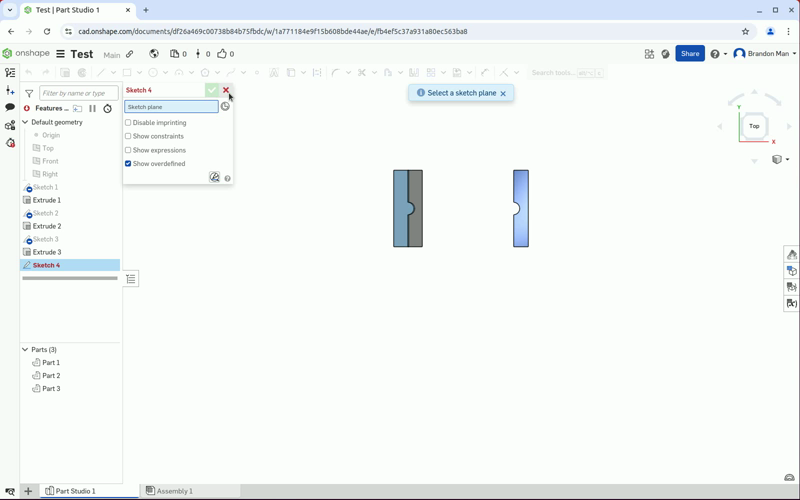
mouse_move(73, 150)
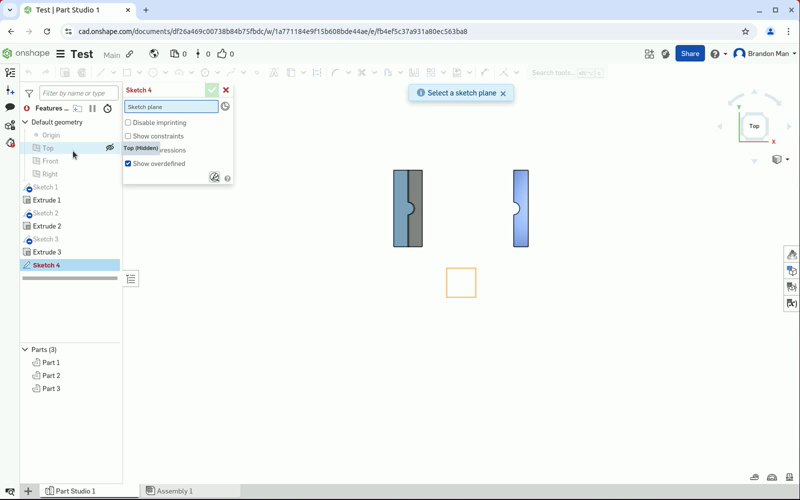
click(73, 150)
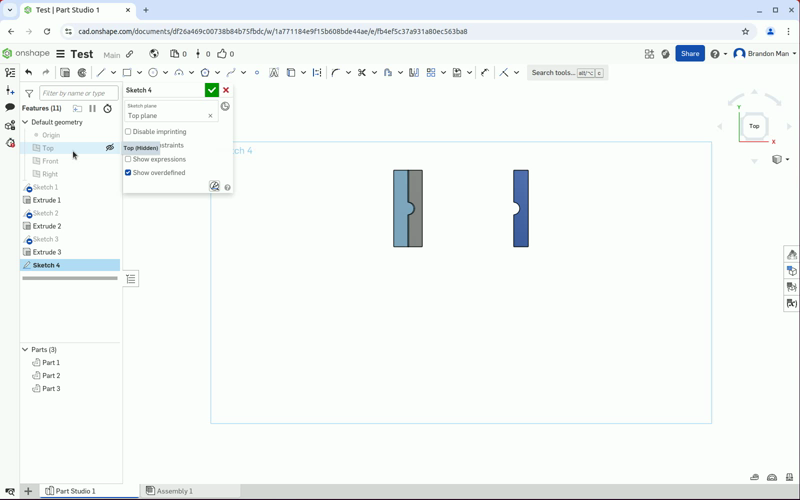
mouse_move(73, 352)
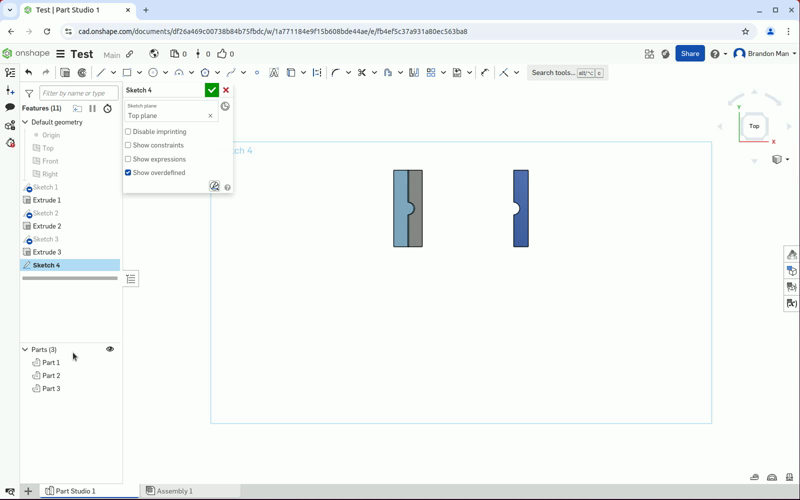
key(y)
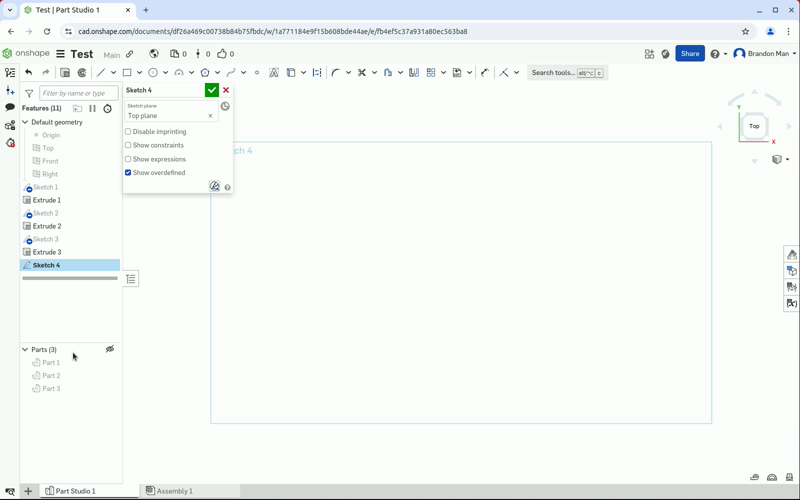
key(l)
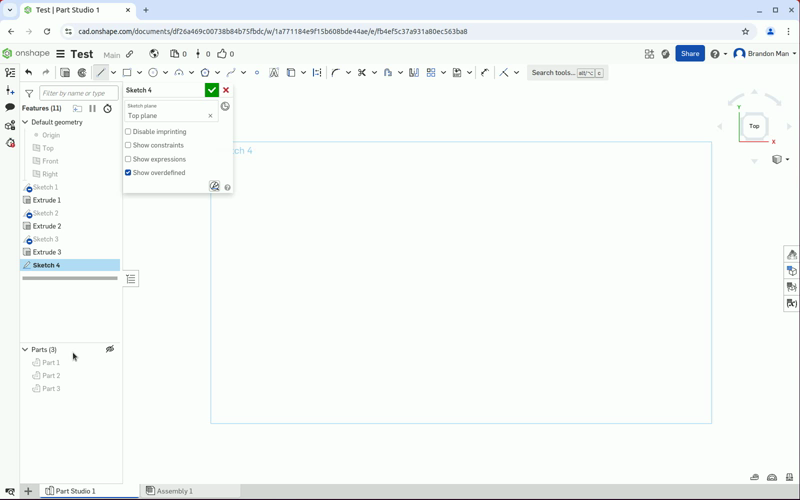
key_down(shift)
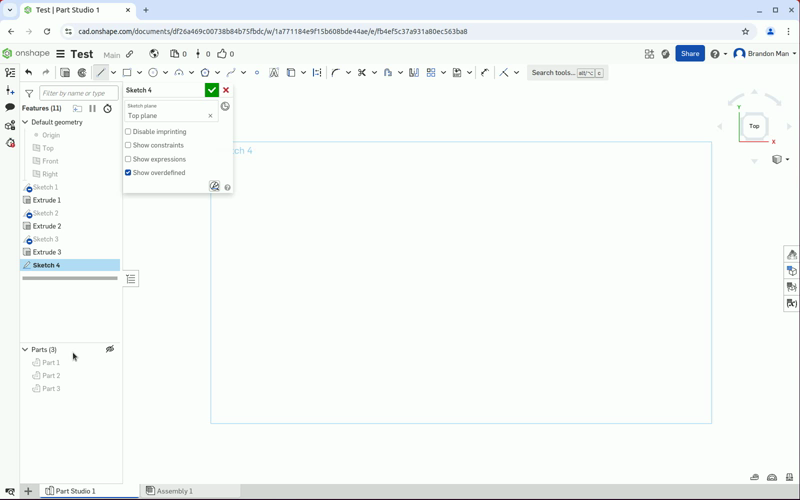
mouse_move(498, 246)
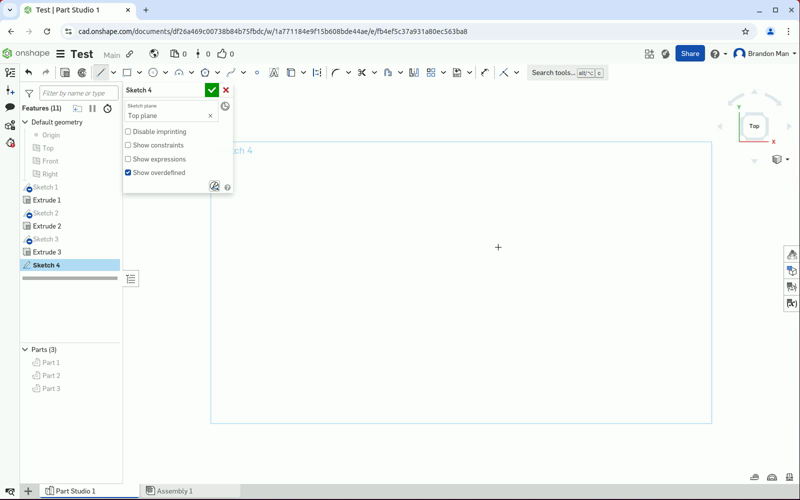
click(498, 246)
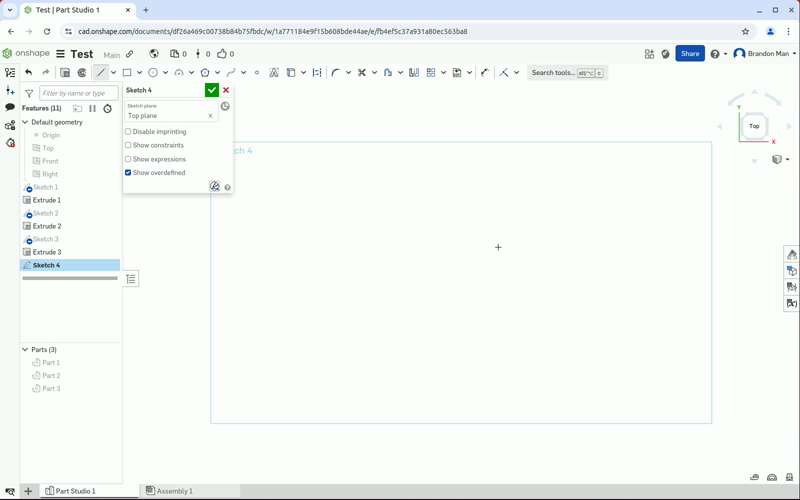
key_up(shift)
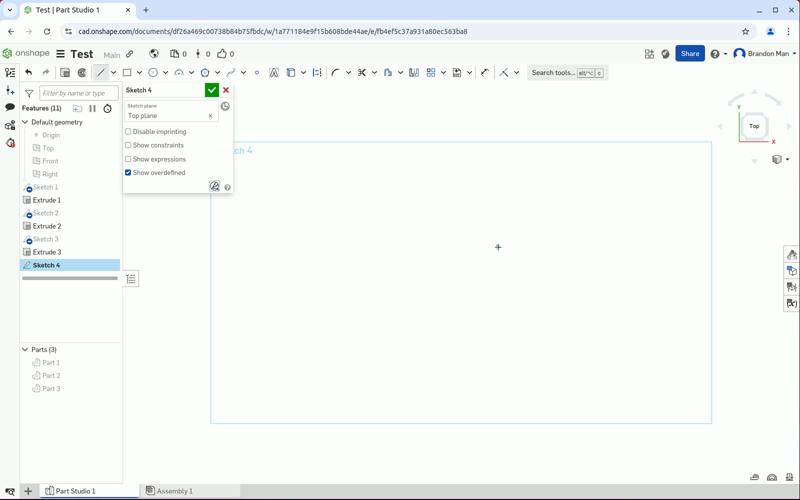
key_down(shift)
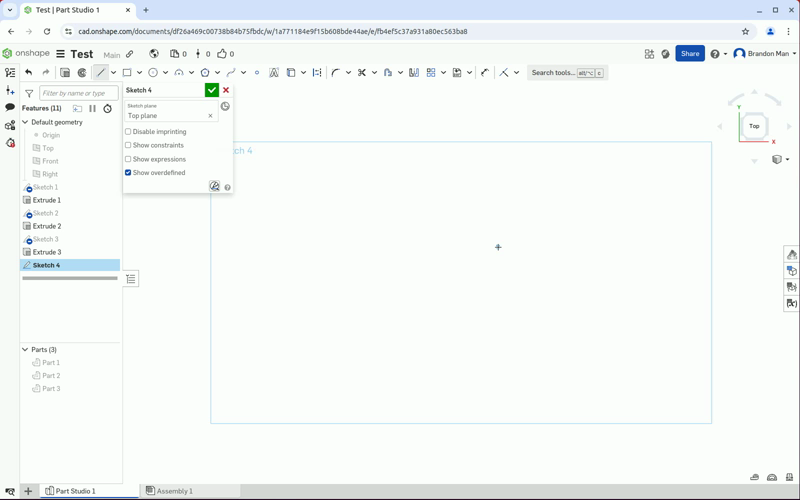
mouse_move(528, 246)
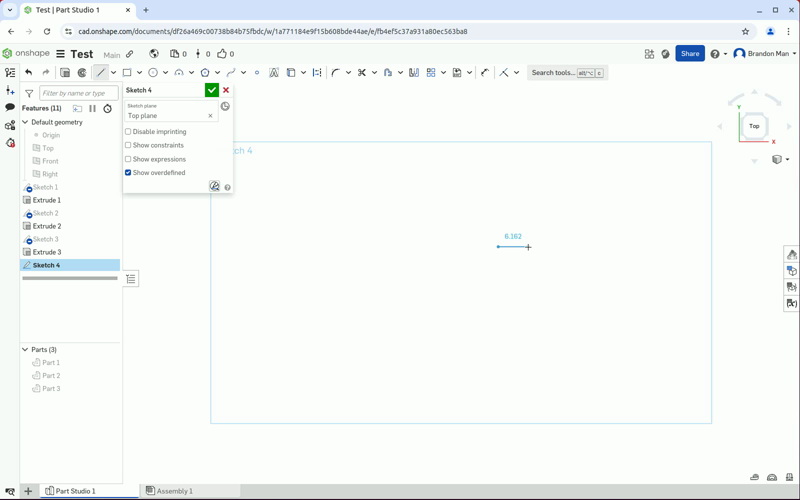
mouse_move(512, 246)
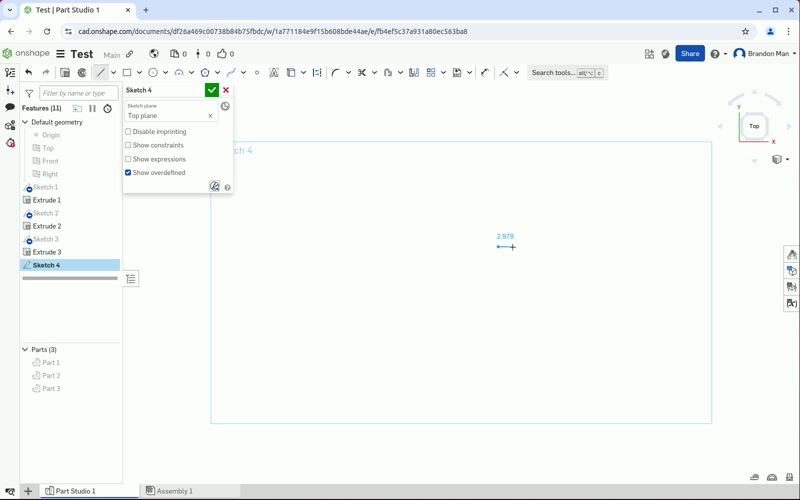
click(512, 246)
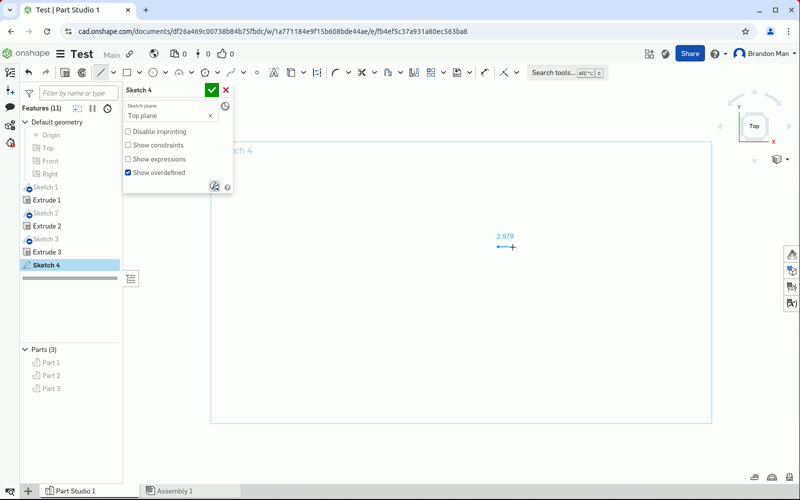
key_up(shift)
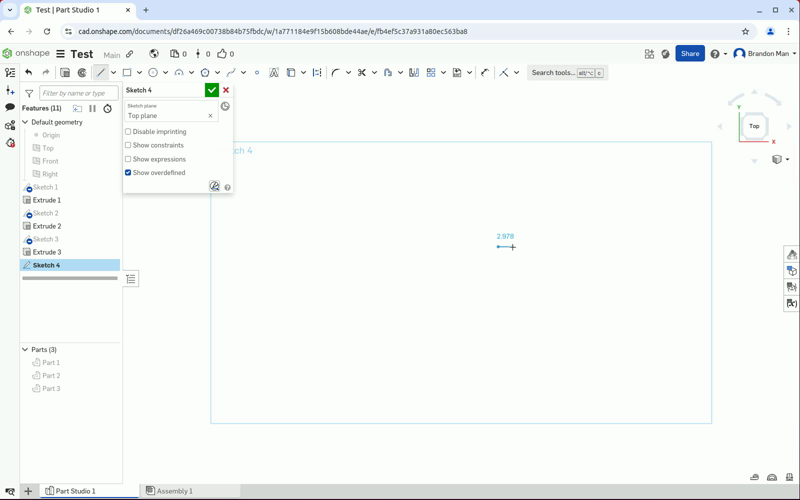
key_down(shift)
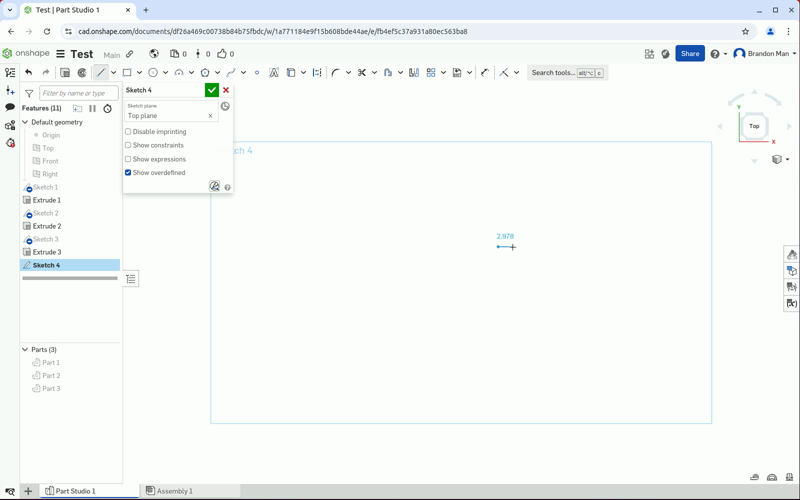
mouse_move(542, 246)
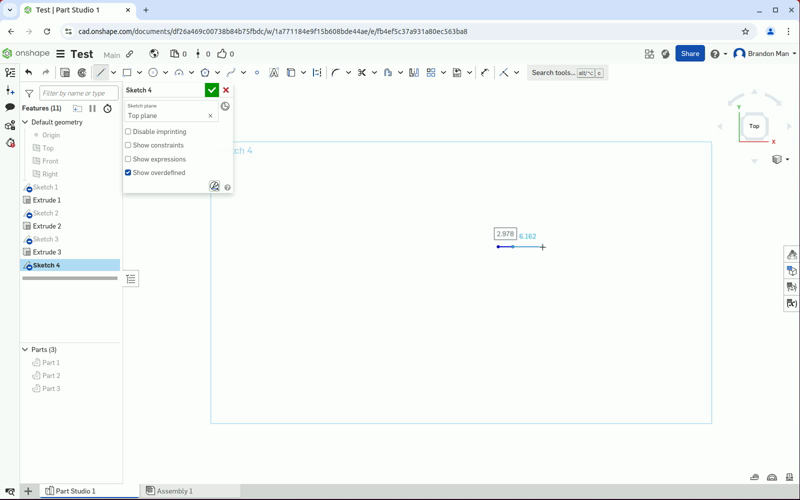
mouse_move(512, 214)
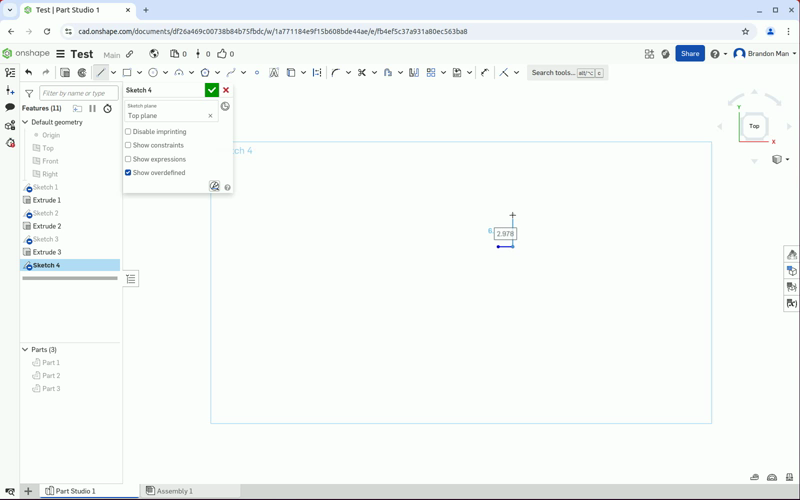
click(512, 214)
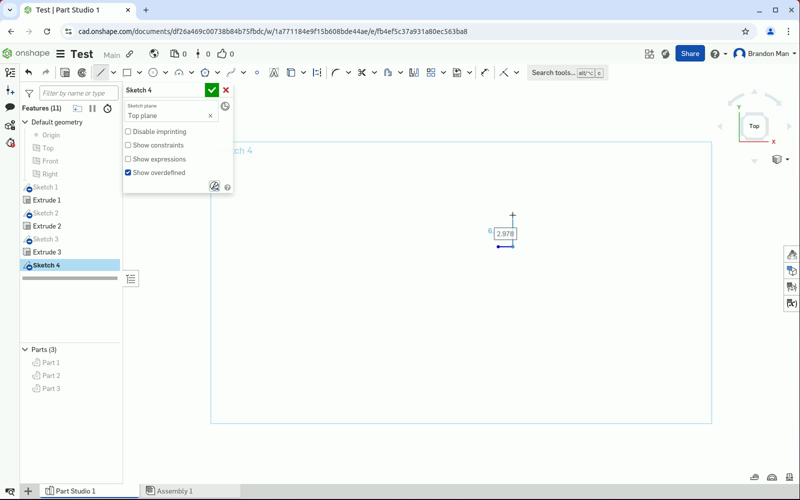
key_up(shift)
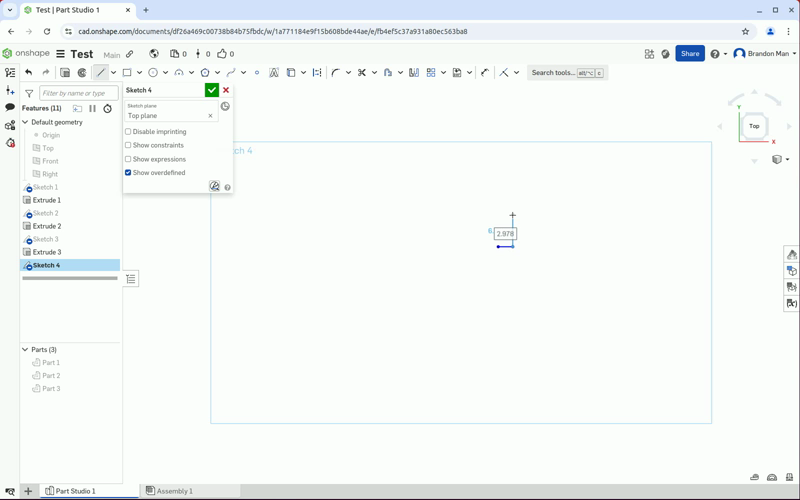
key(esc)
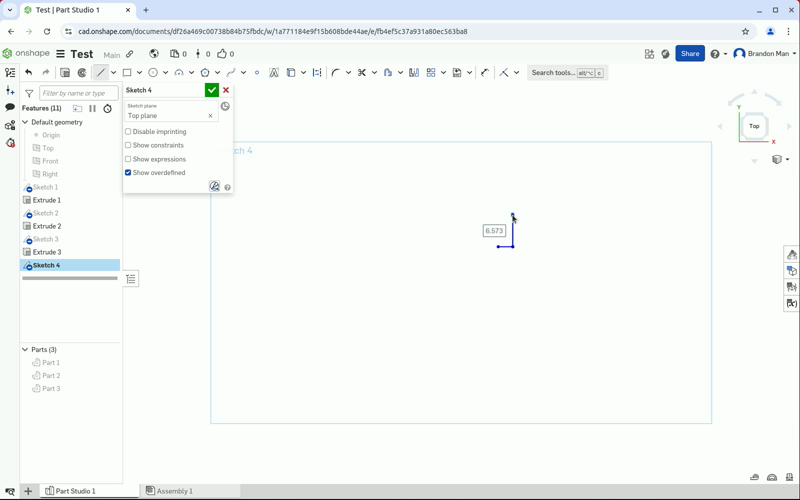
key(a)
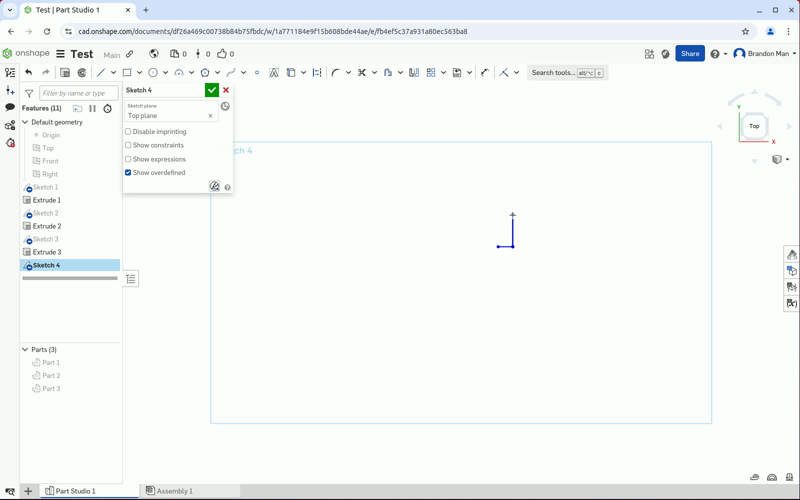
mouse_move(512, 214)
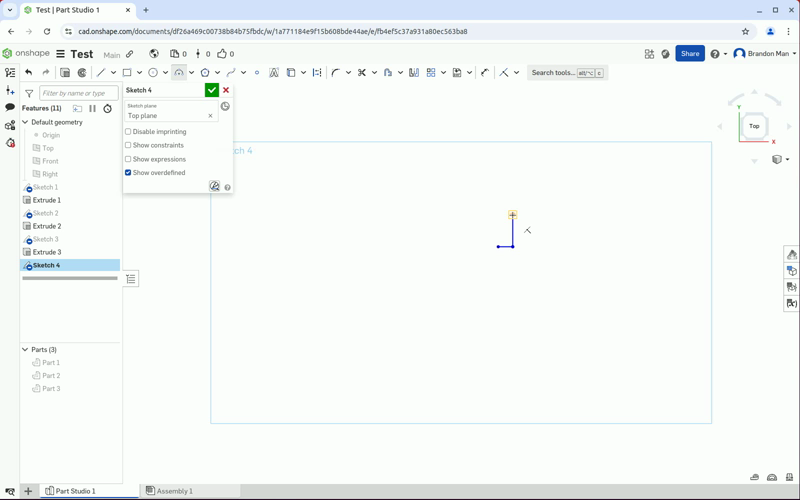
click(512, 214)
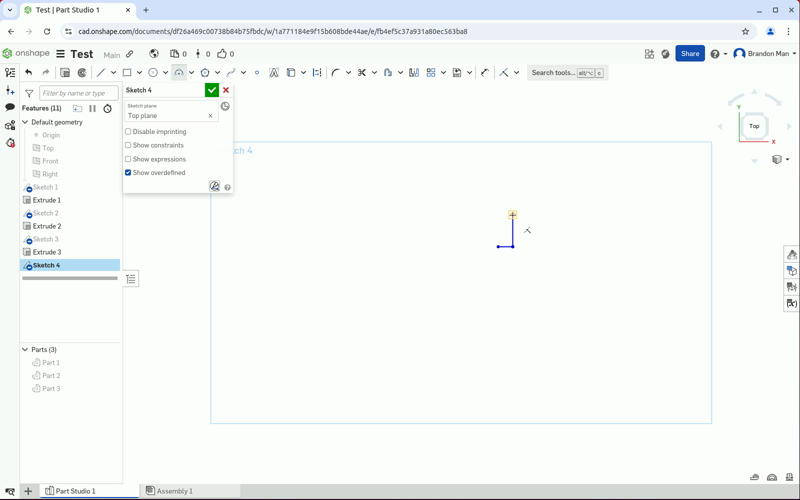
key_down(shift)
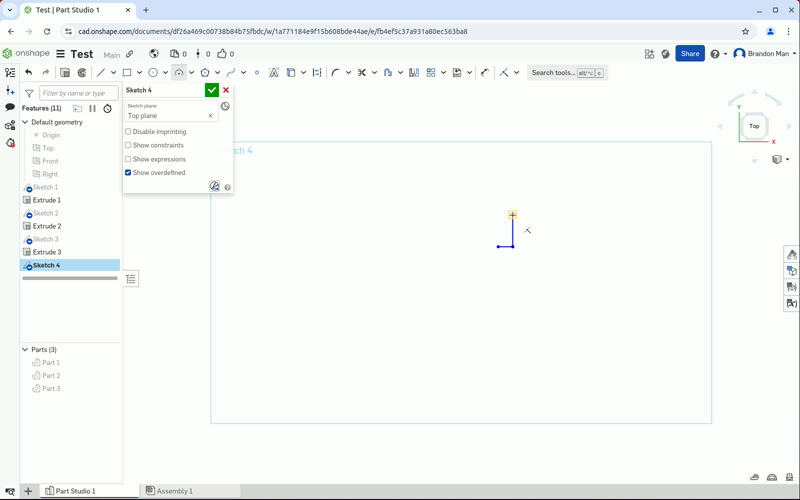
mouse_move(512, 202)
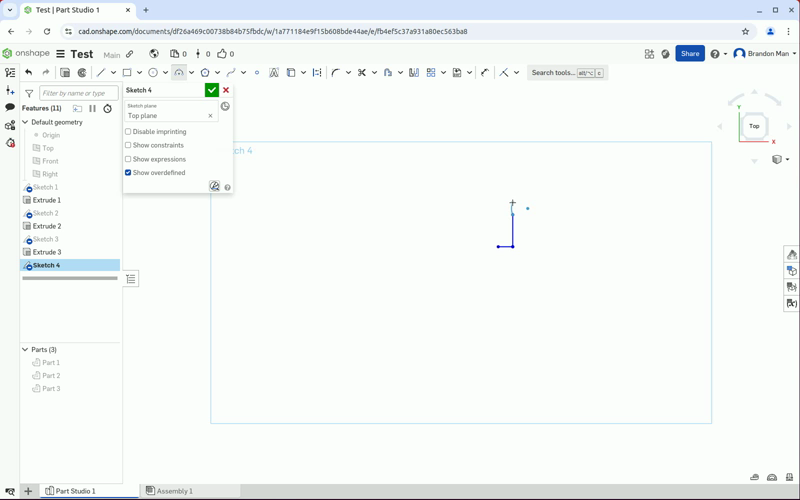
click(512, 202)
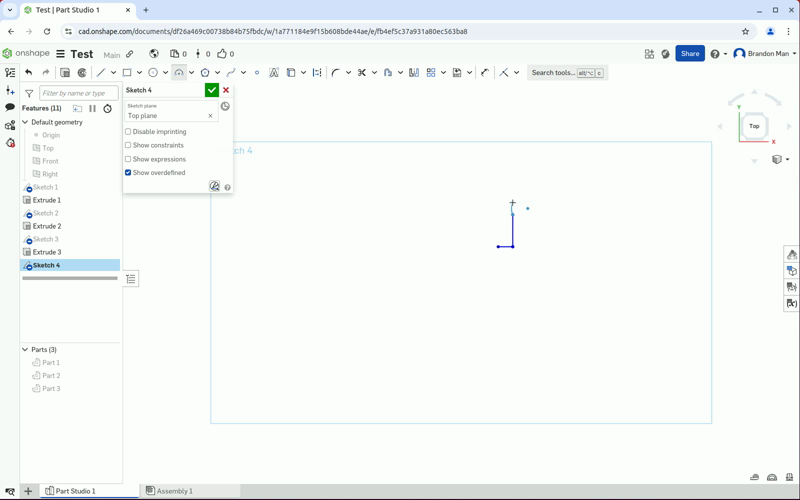
mouse_move(518, 208)
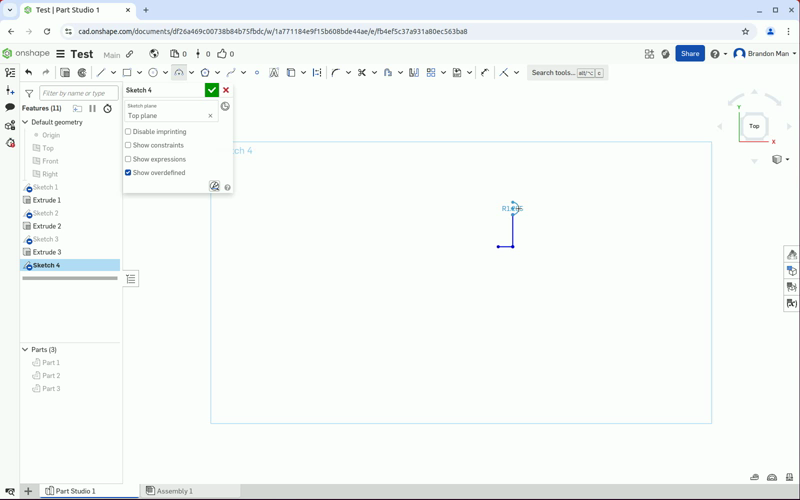
click(518, 208)
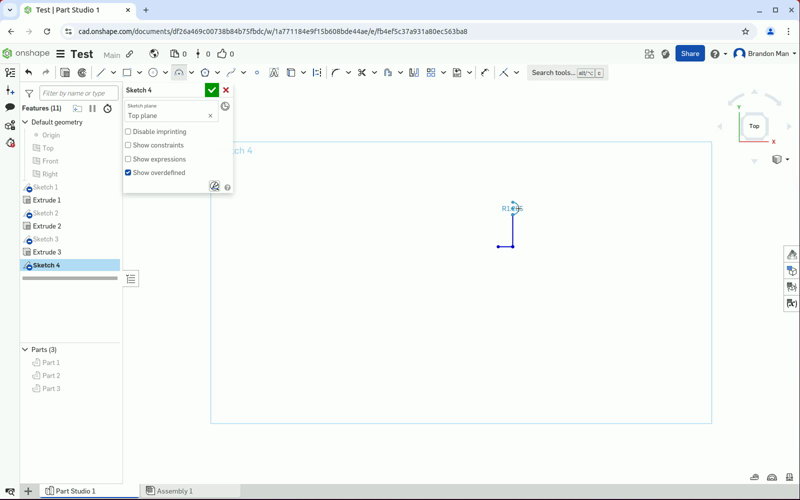
key_up(shift)
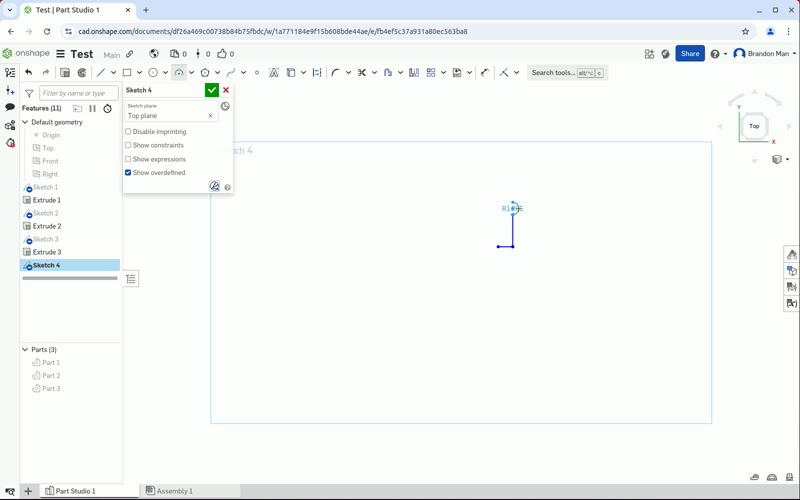
key(esc)
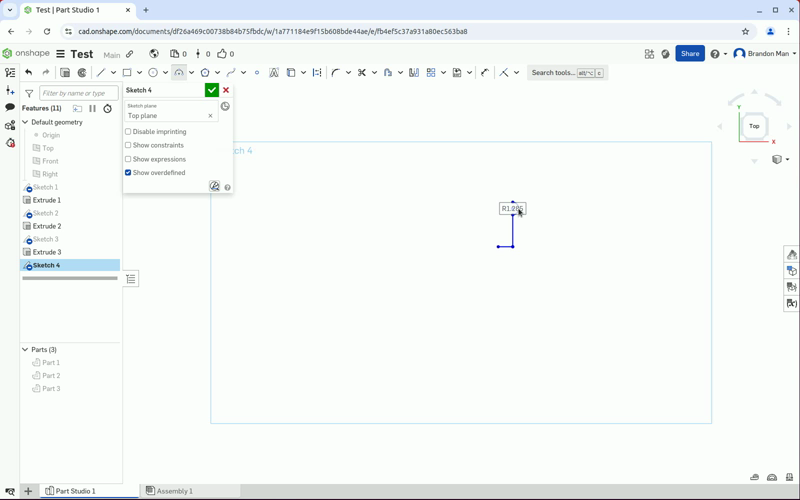
key(l)
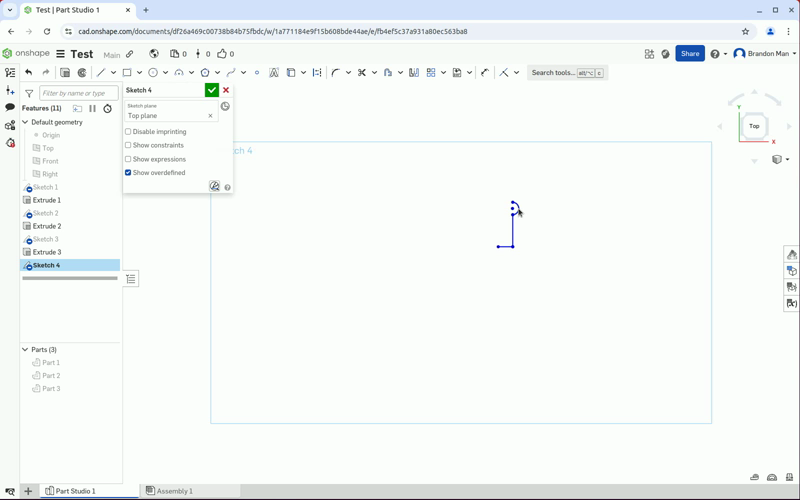
mouse_move(512, 202)
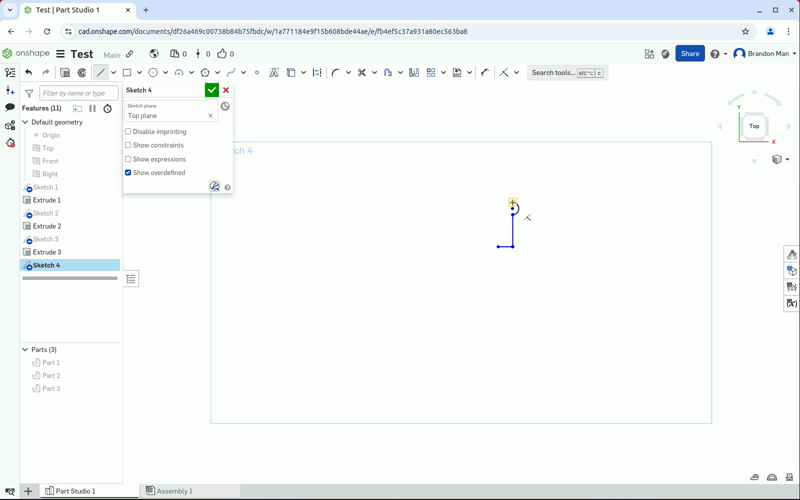
click(512, 202)
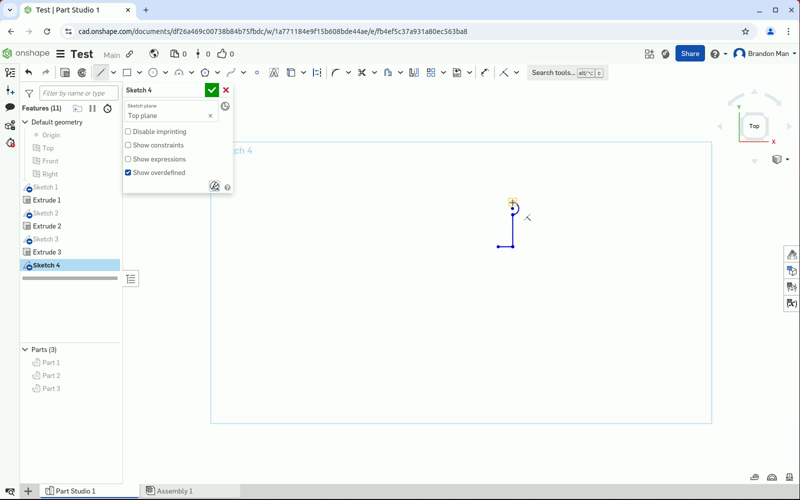
key_down(shift)
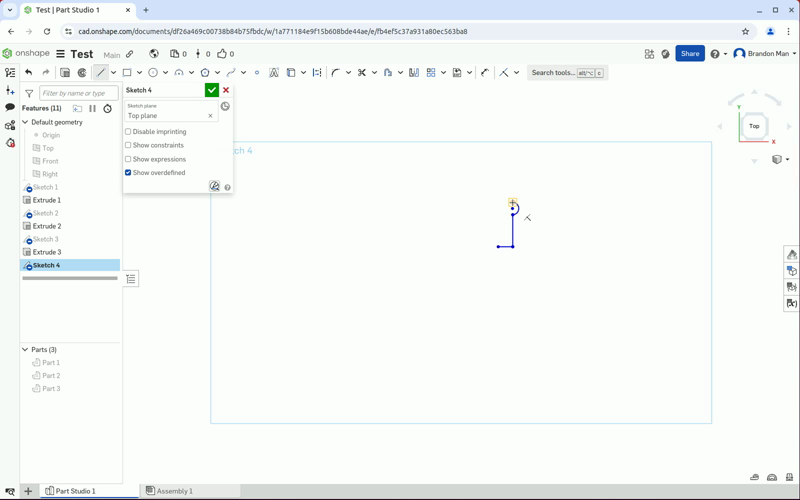
mouse_move(542, 202)
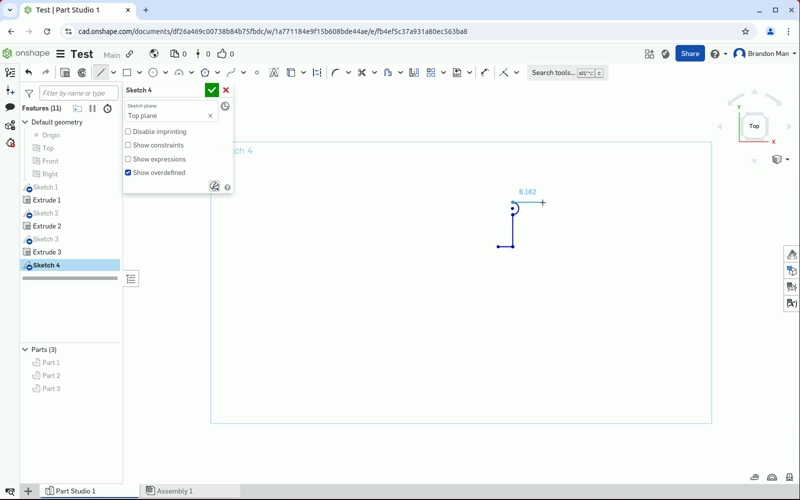
mouse_move(512, 170)
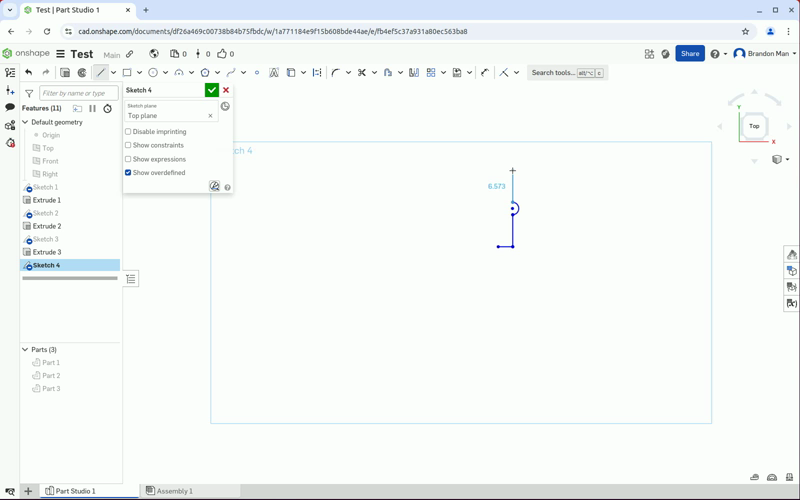
click(512, 170)
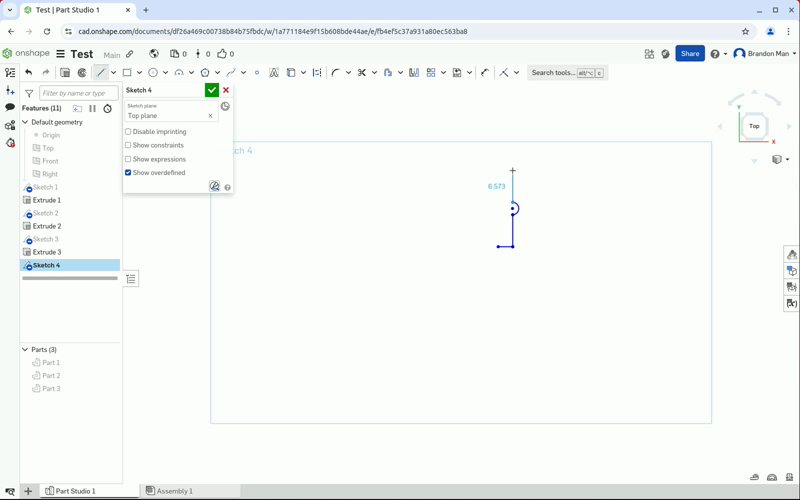
key_up(shift)
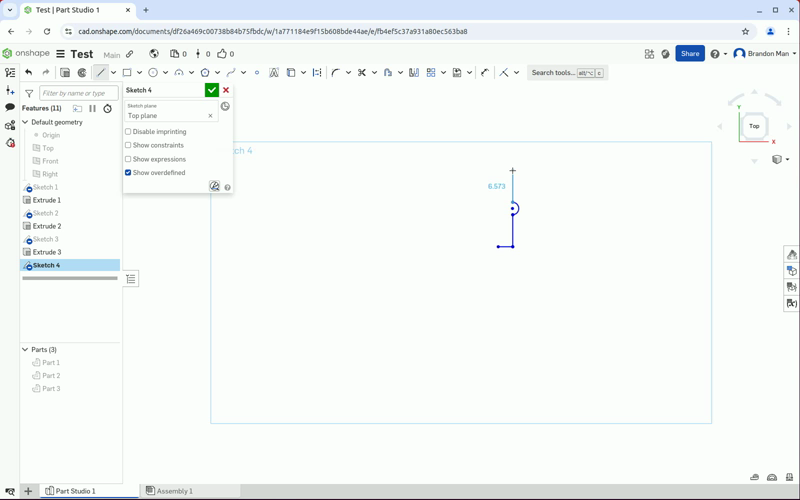
key_down(shift)
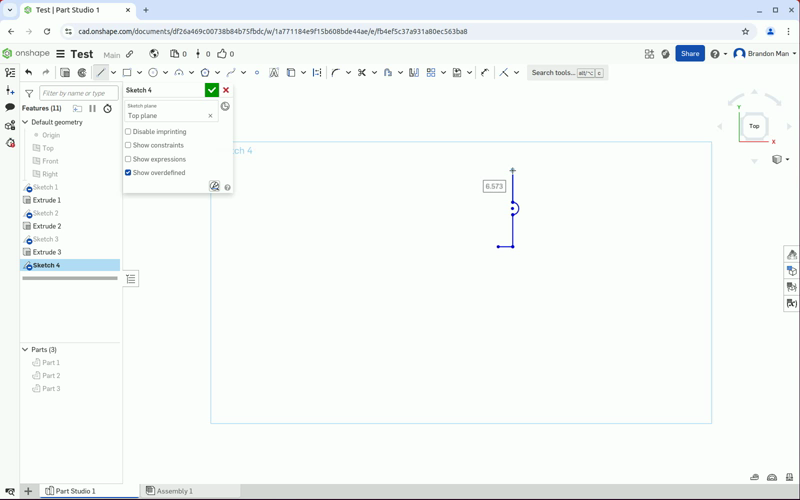
mouse_move(542, 170)
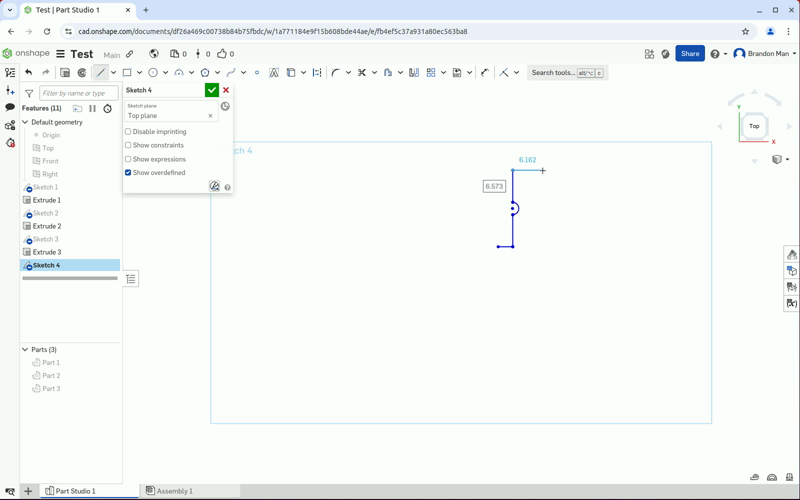
mouse_move(498, 170)
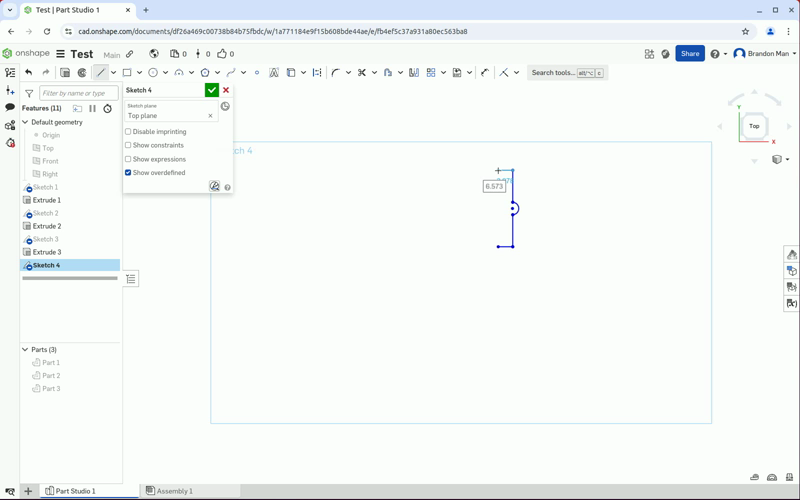
click(498, 170)
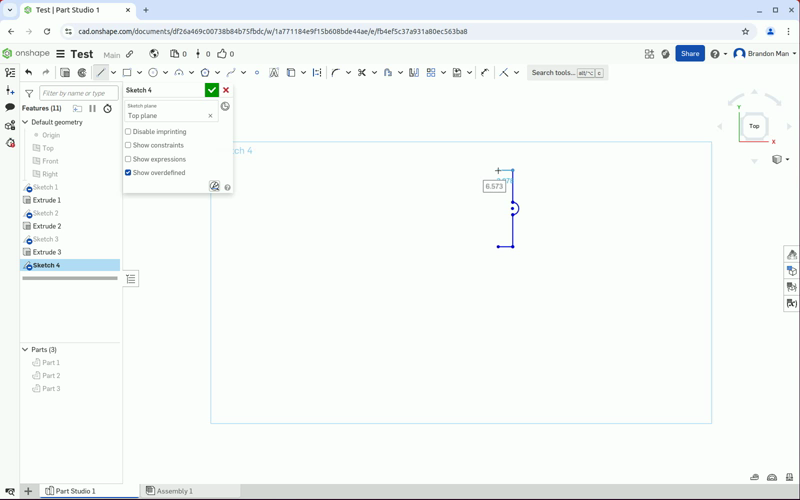
key_up(shift)
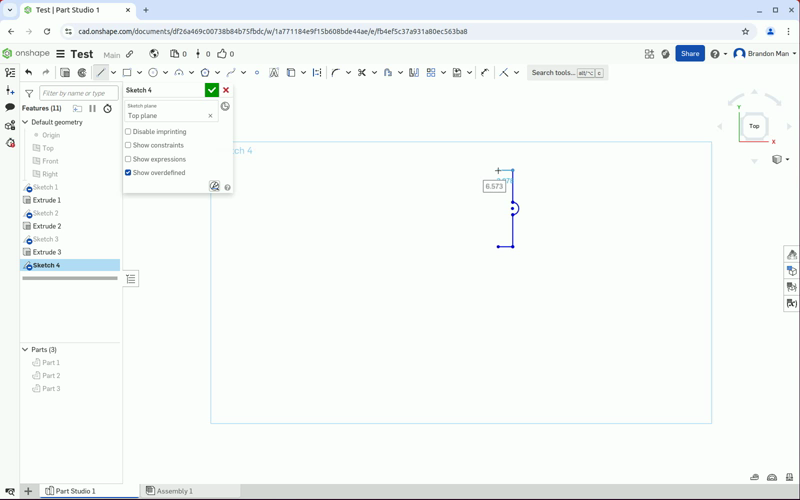
key_down(shift)
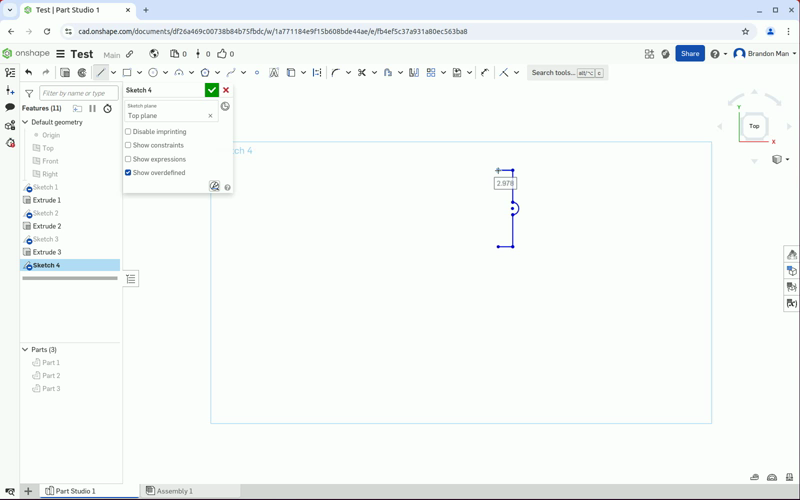
mouse_move(498, 246)
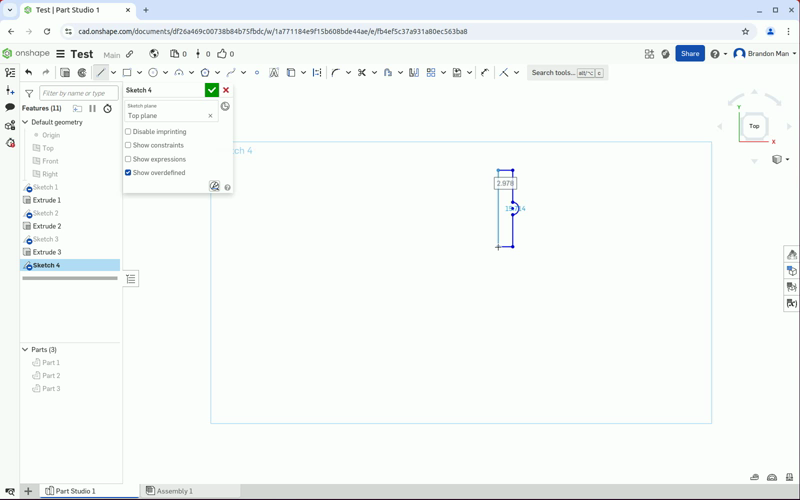
key_up(shift)
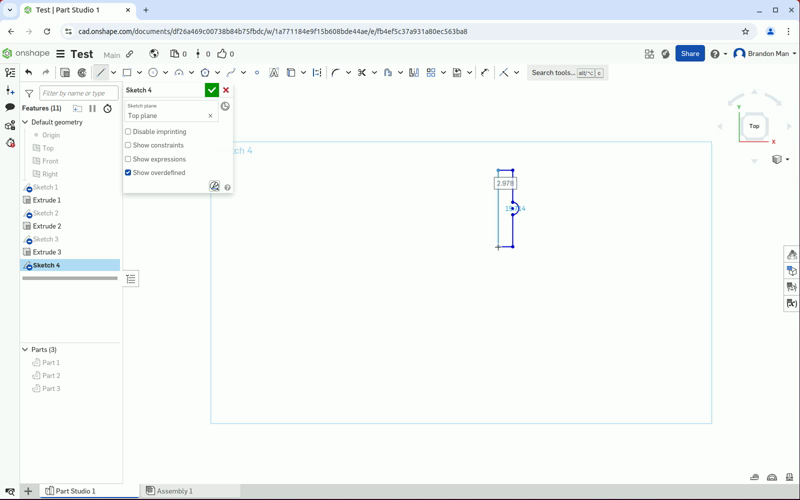
click(498, 246)
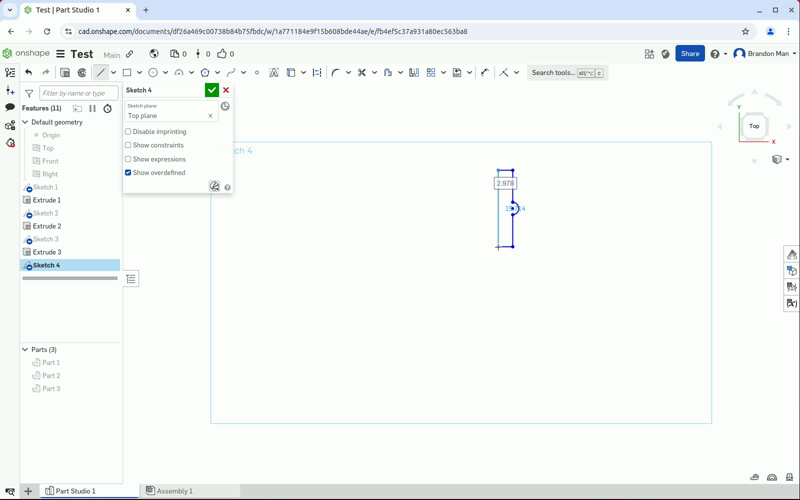
key(esc)
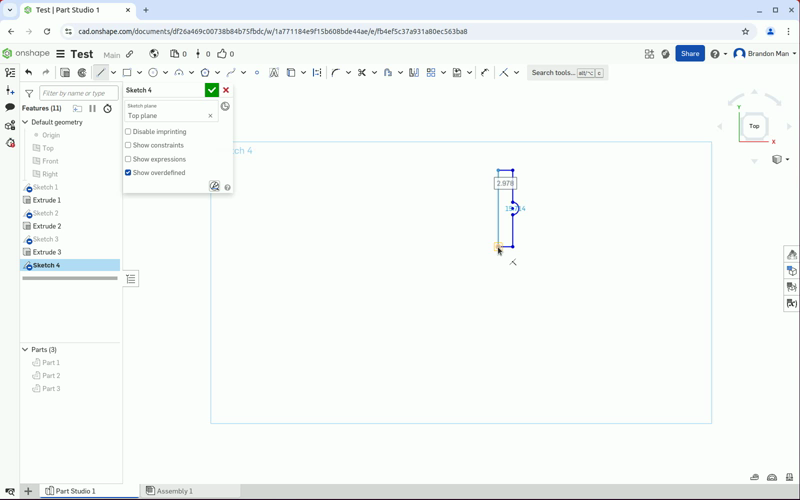
mouse_move(503, 176)
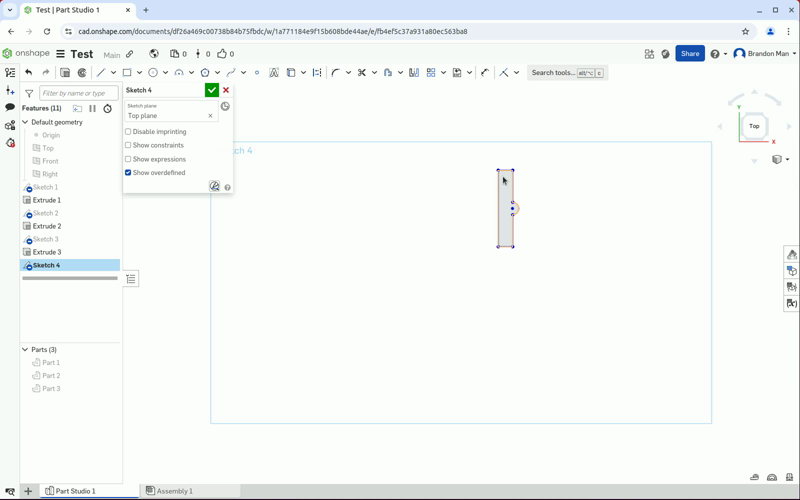
scroll(6)
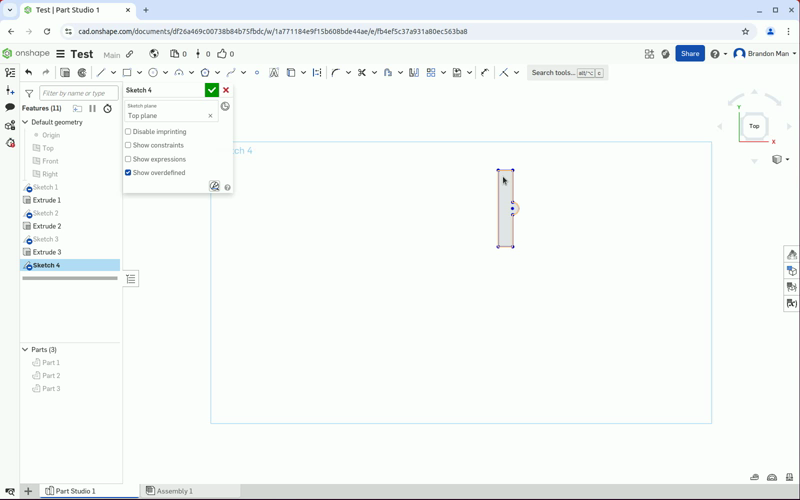
scroll(6)
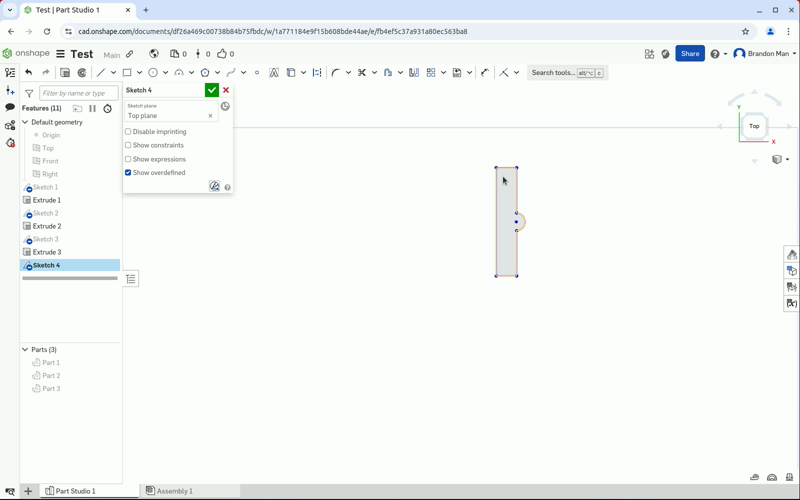
scroll(6)
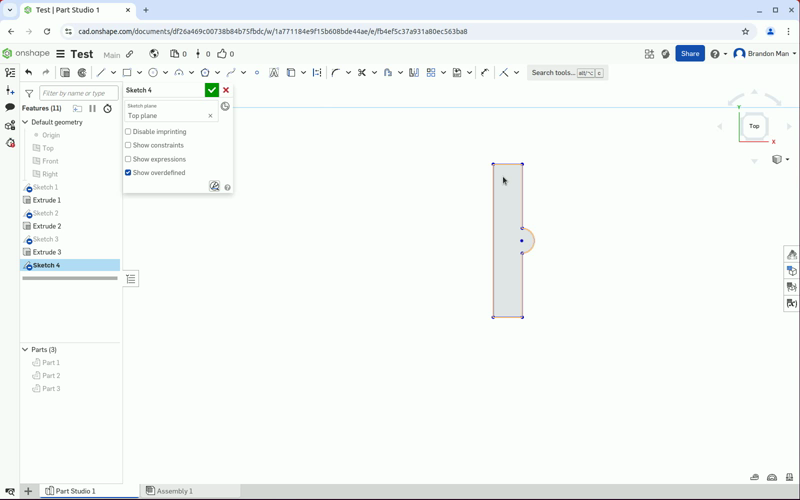
scroll(6)
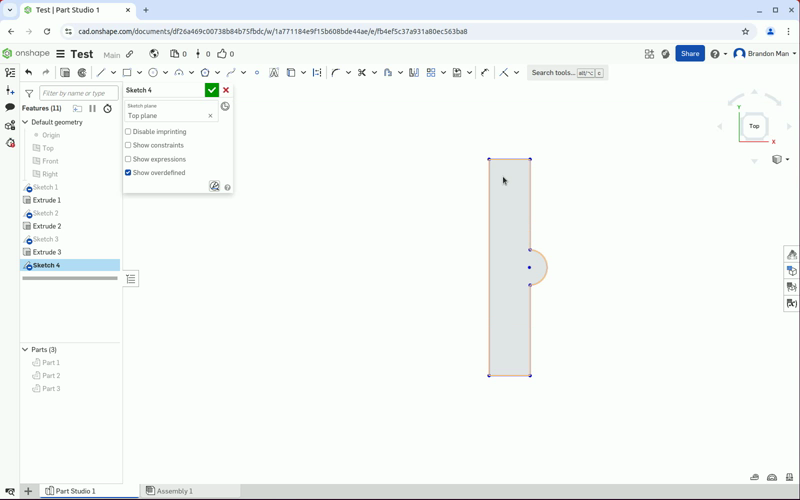
scroll(6)
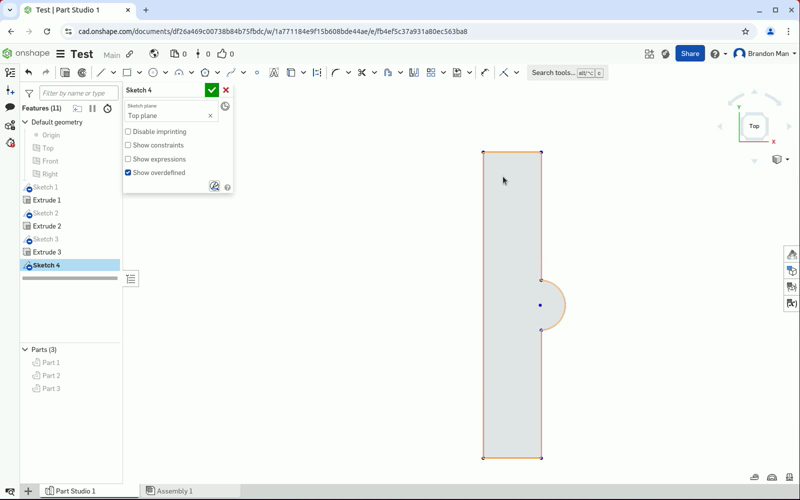
scroll(6)
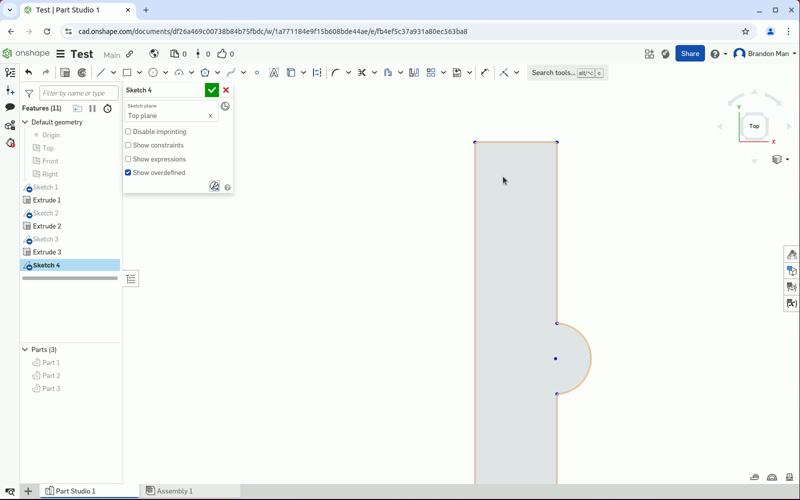
scroll(6)
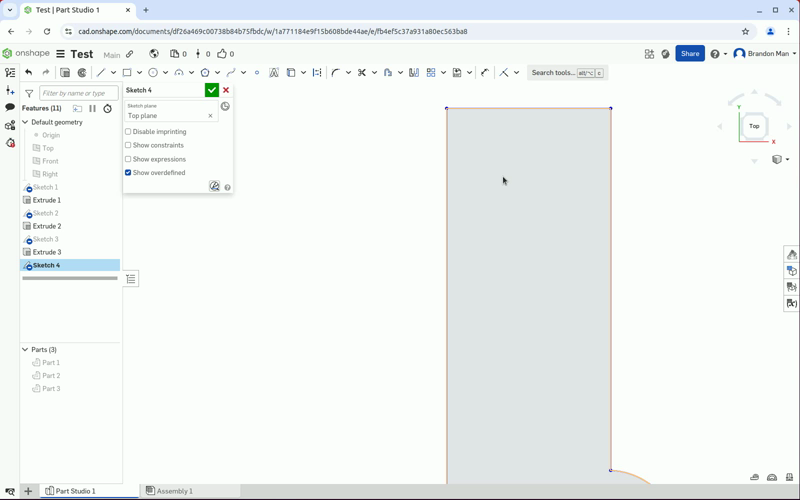
click(503, 176)
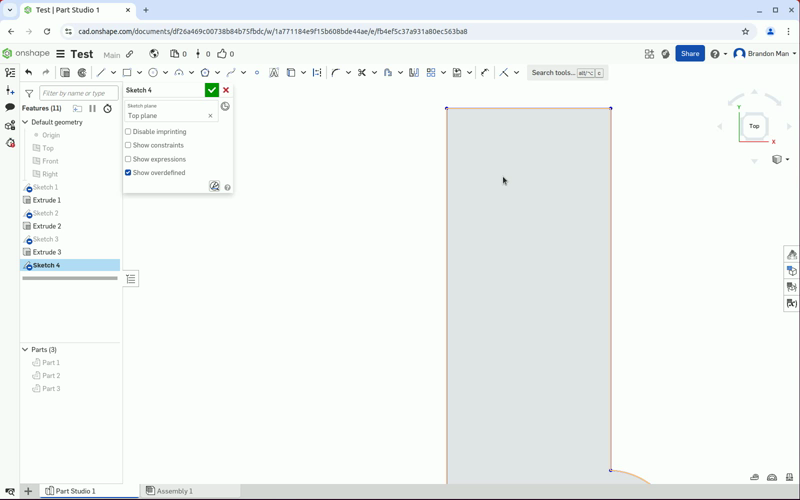
scroll(-6)
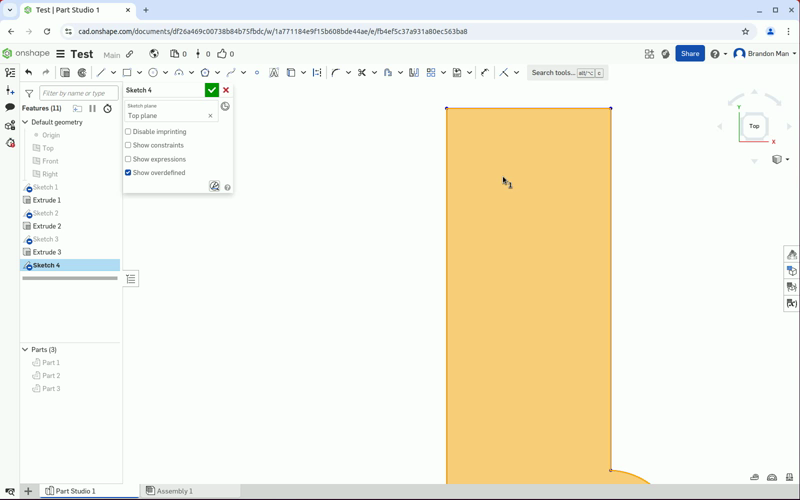
scroll(-6)
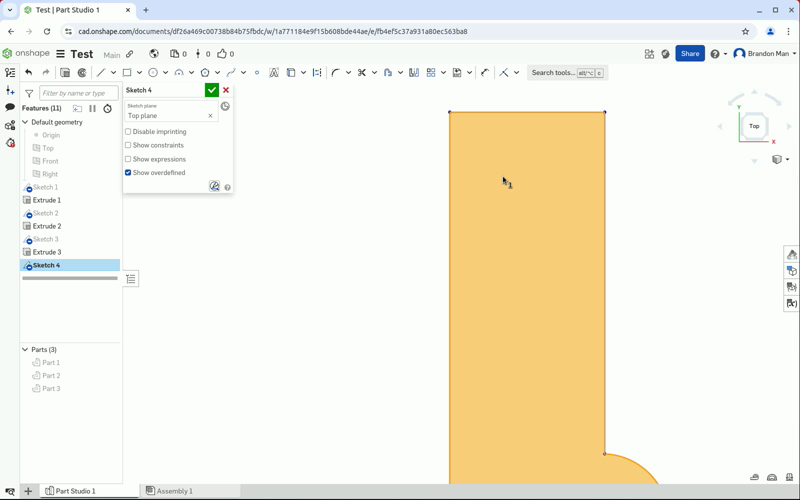
scroll(-6)
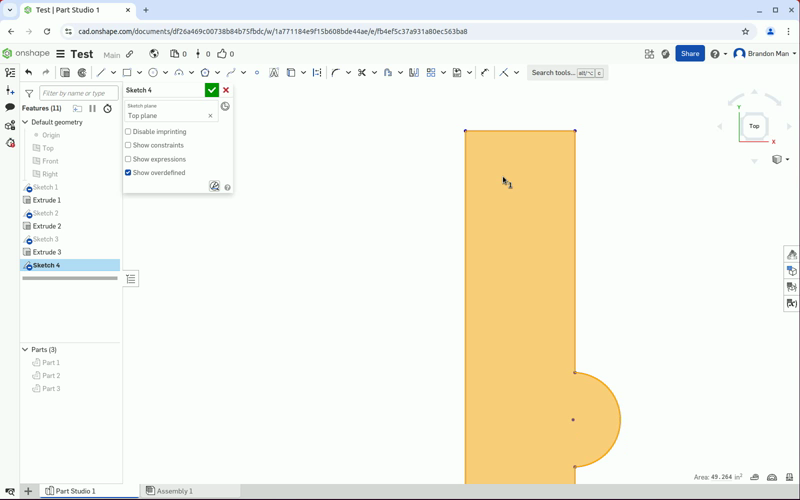
scroll(-6)
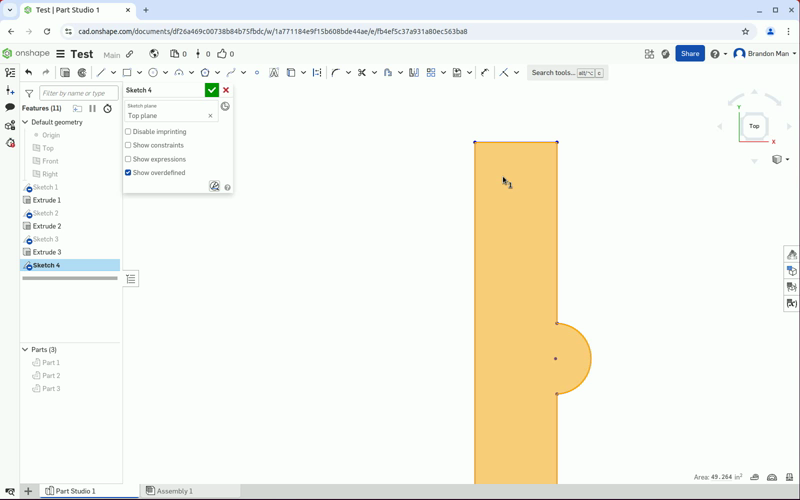
scroll(-6)
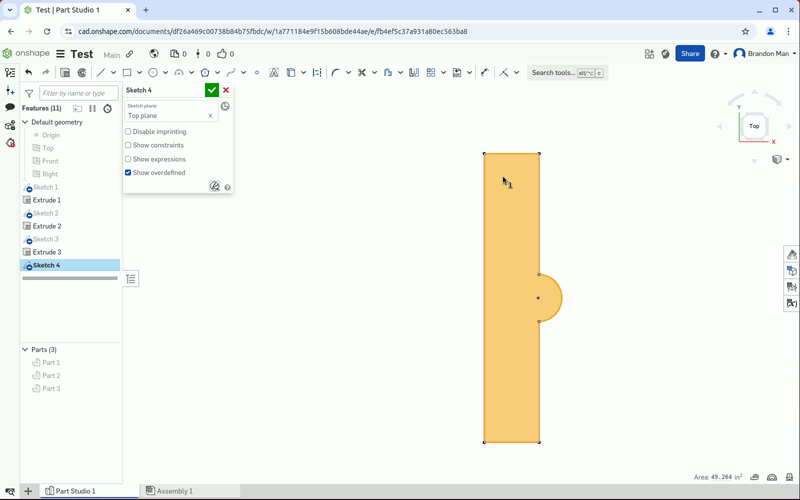
scroll(-6)
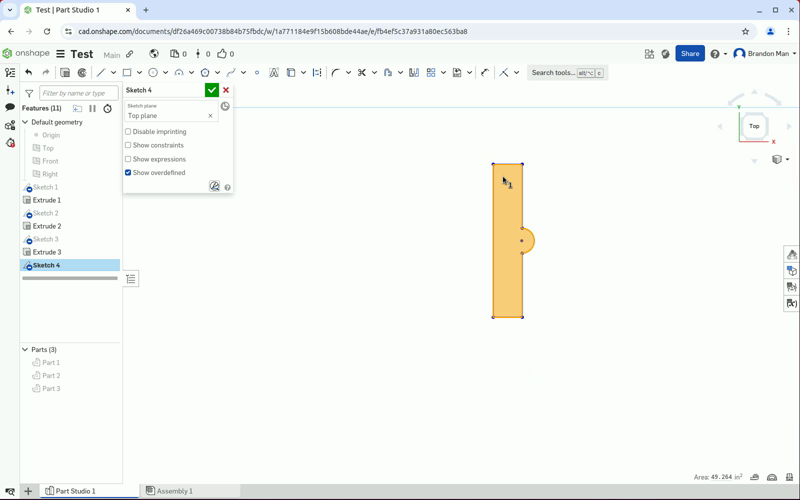
scroll(-6)
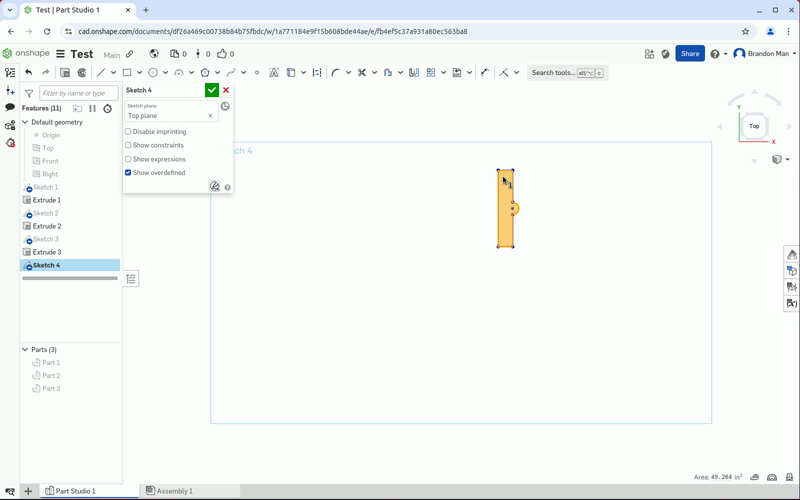
mouse_move(73, 352)
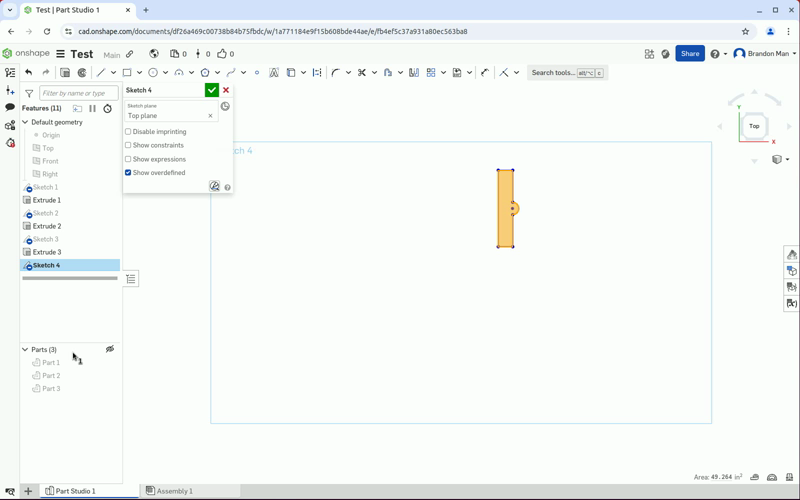
key(shift+y)
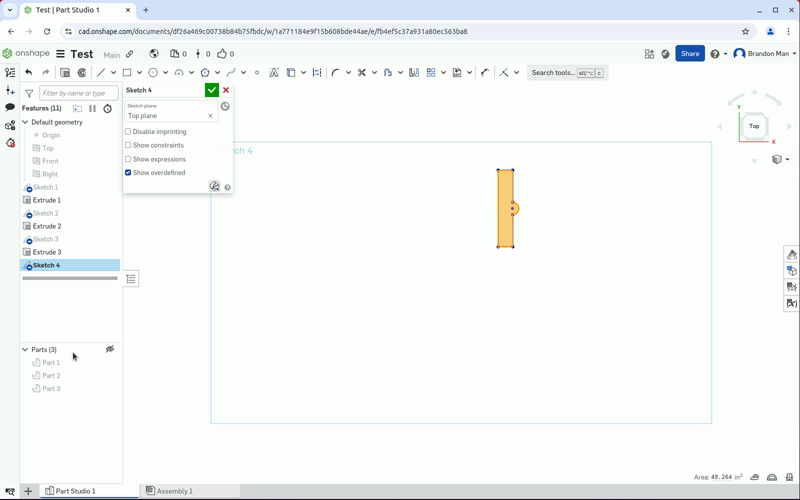
key(shift+e)
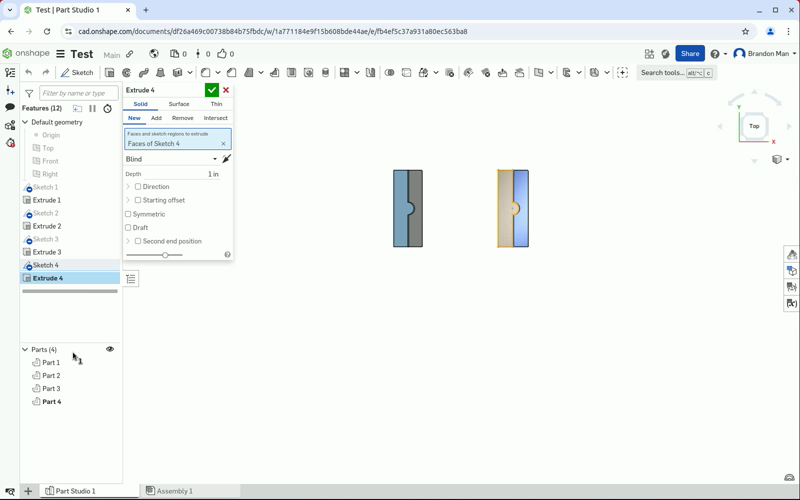
mouse_move(143, 106)
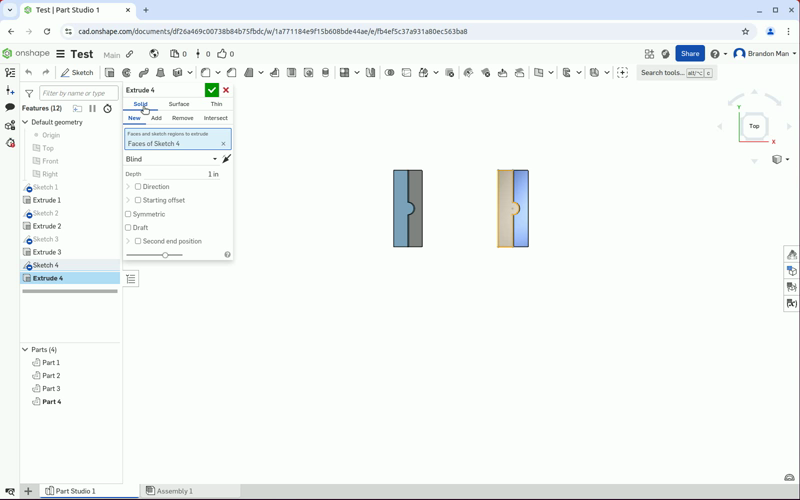
click(143, 106)
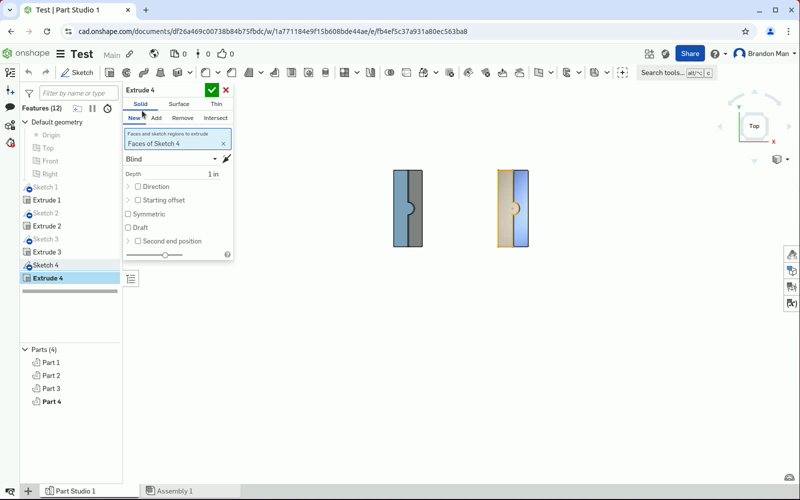
mouse_move(137, 120)
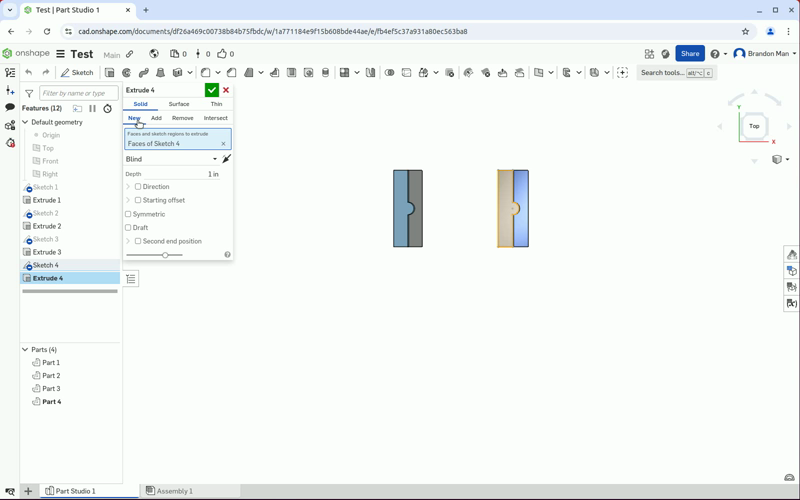
click(137, 120)
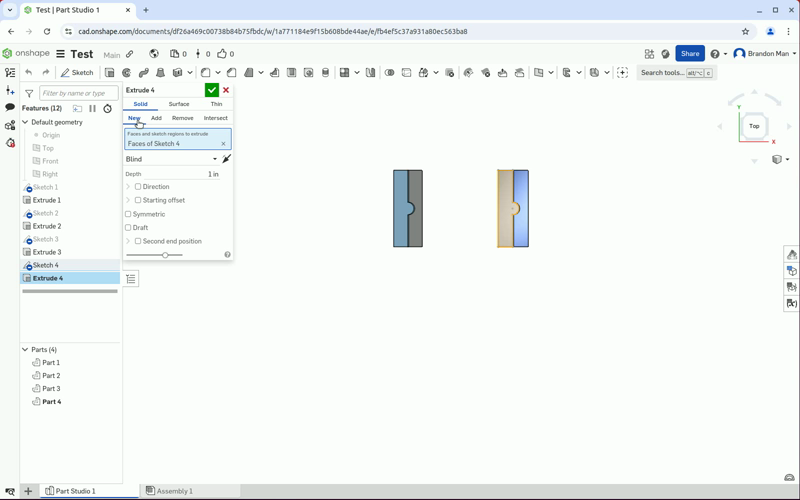
key(tab, 4)
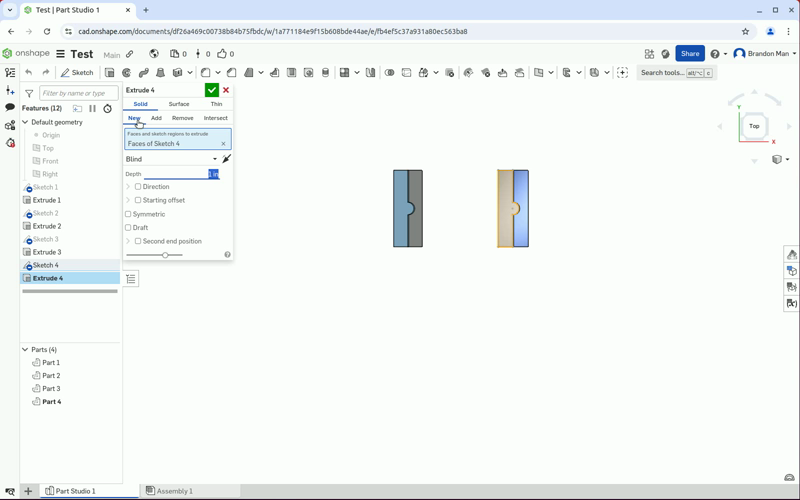
text(3.611)
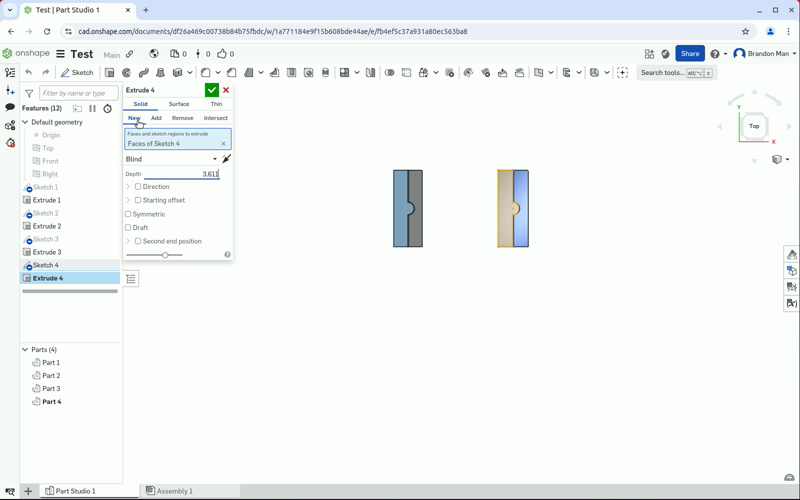
key(enter)
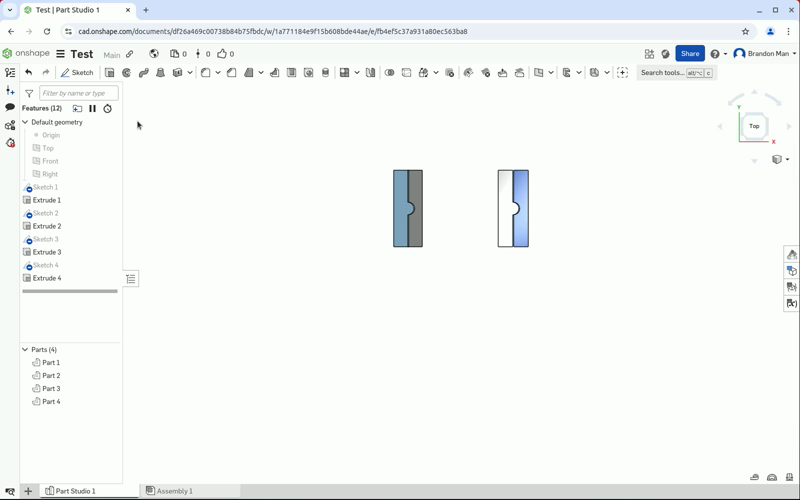
key(shift+h)
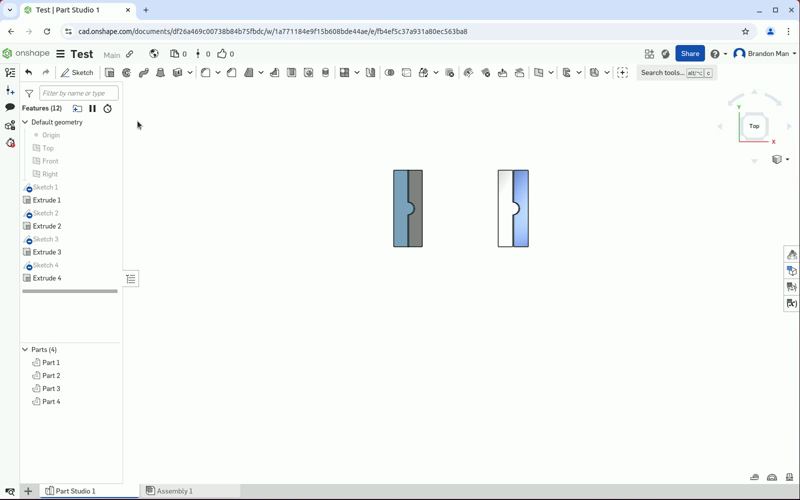
key(shift+h)
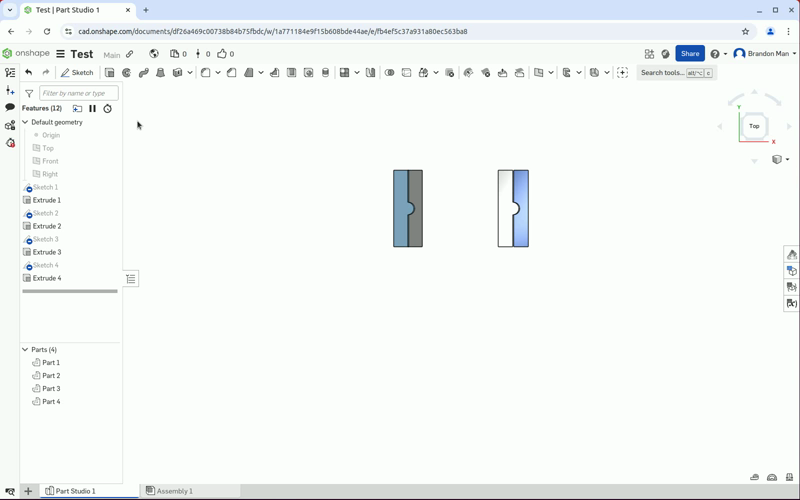
mouse_move(73, 189)
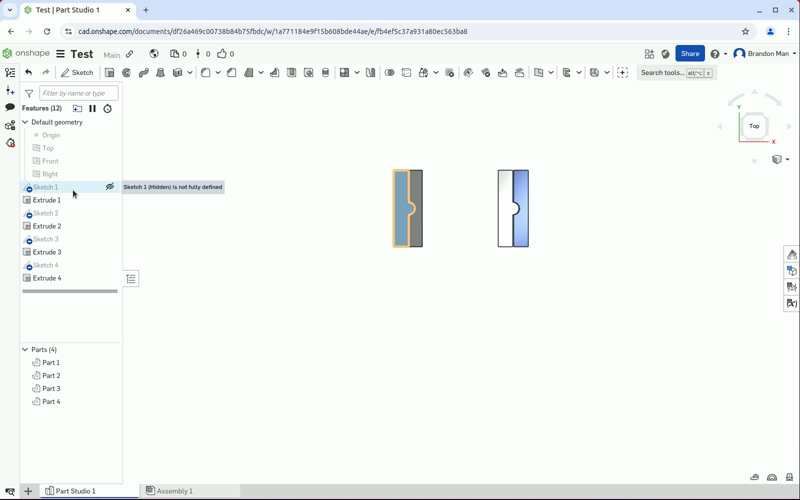
click(73, 189)
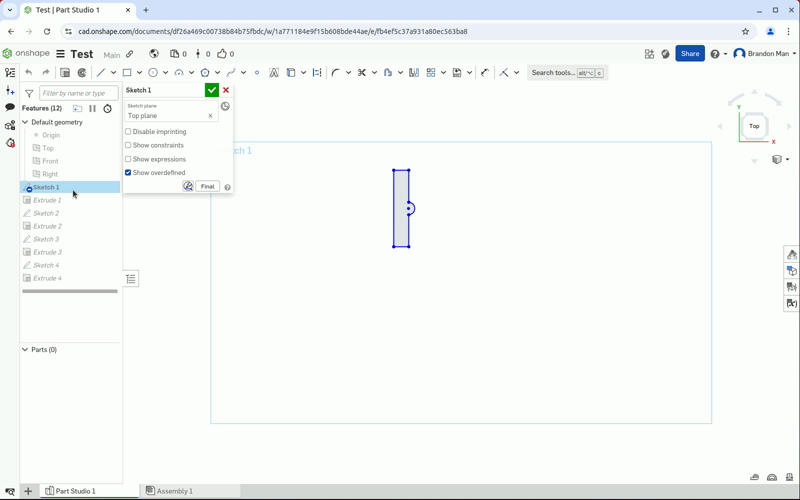
mouse_move(229, 92)
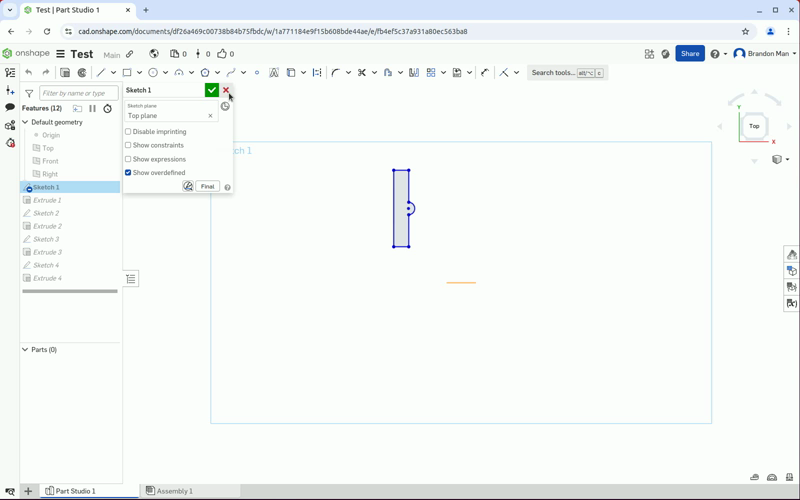
click(229, 92)
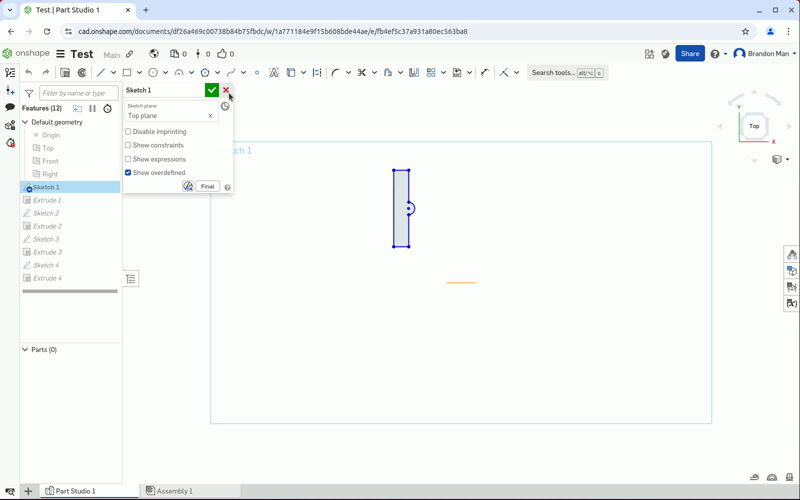
key(shift+s)
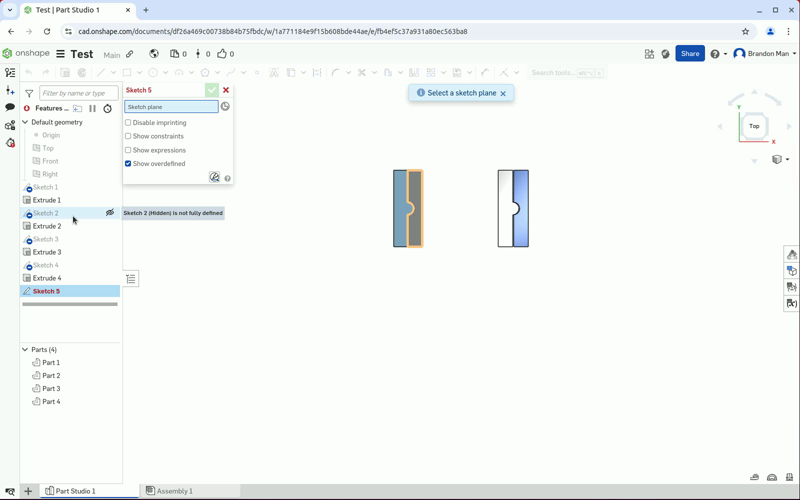
scroll(3)
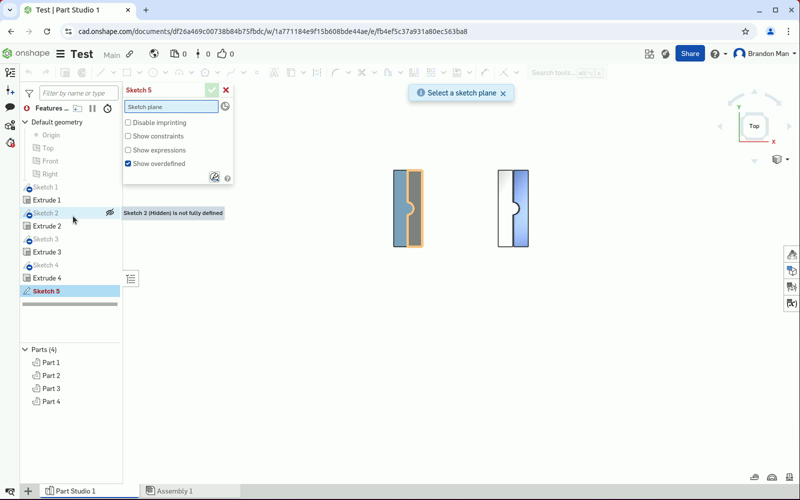
mouse_move(73, 150)
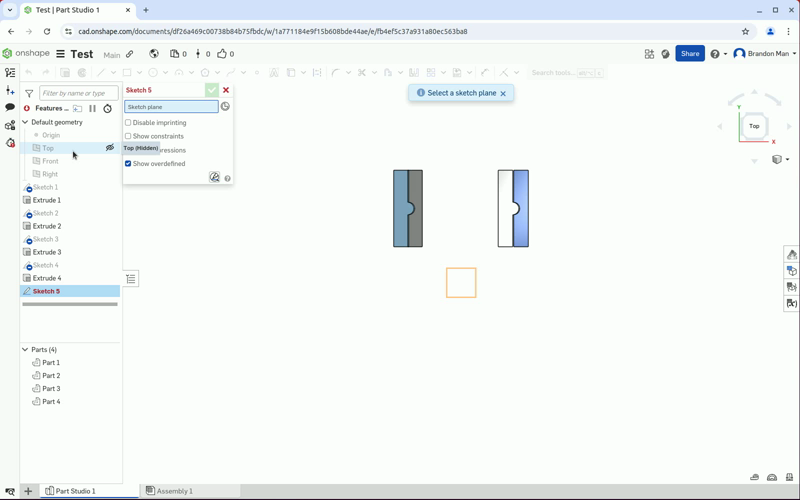
click(73, 150)
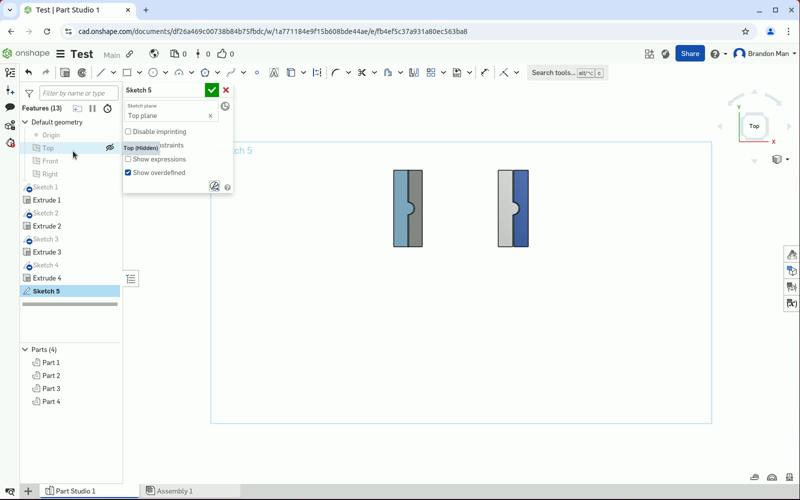
mouse_move(73, 352)
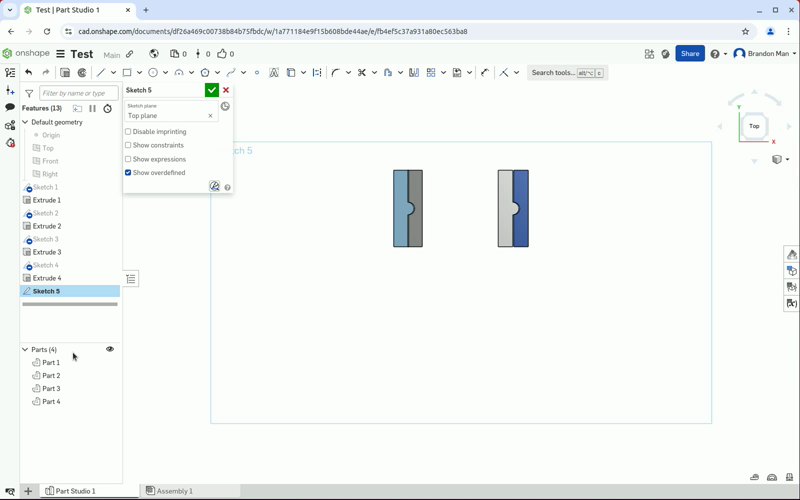
key(y)
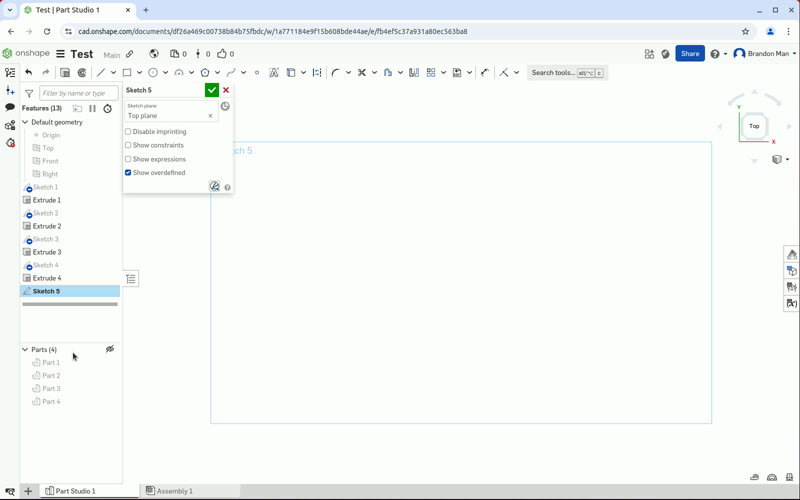
key(l)
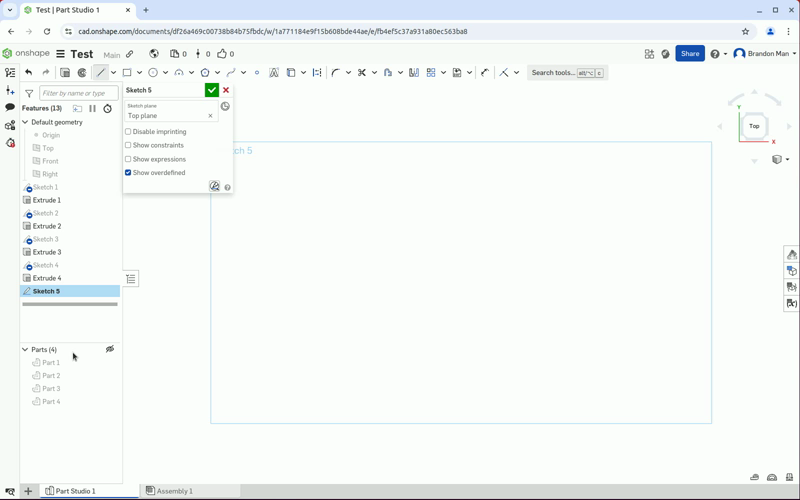
key_down(shift)
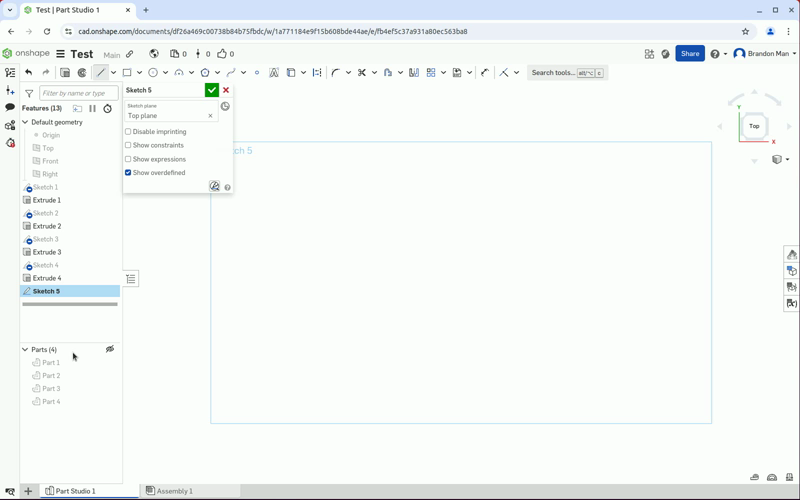
mouse_move(393, 305)
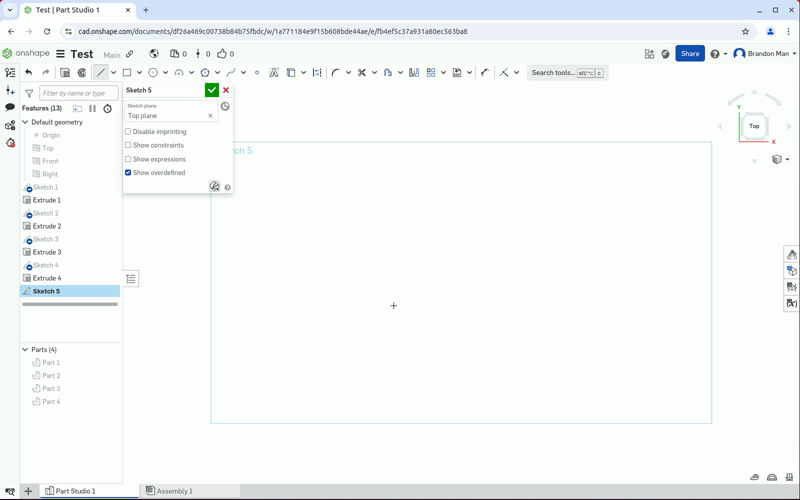
click(393, 305)
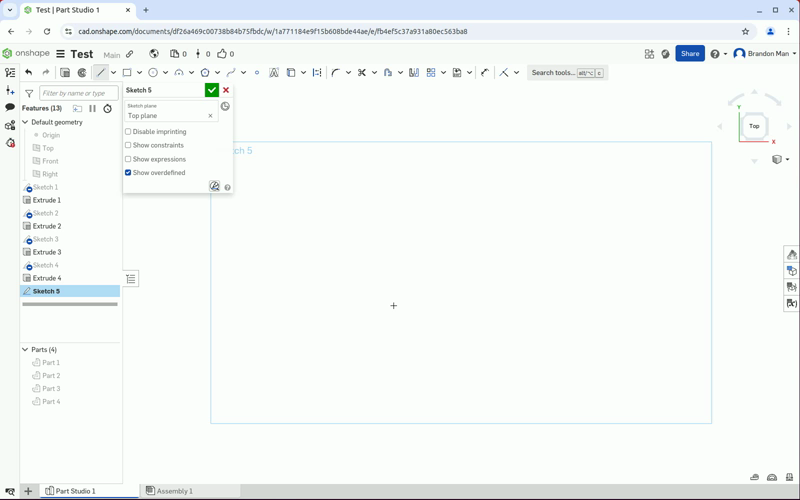
key_up(shift)
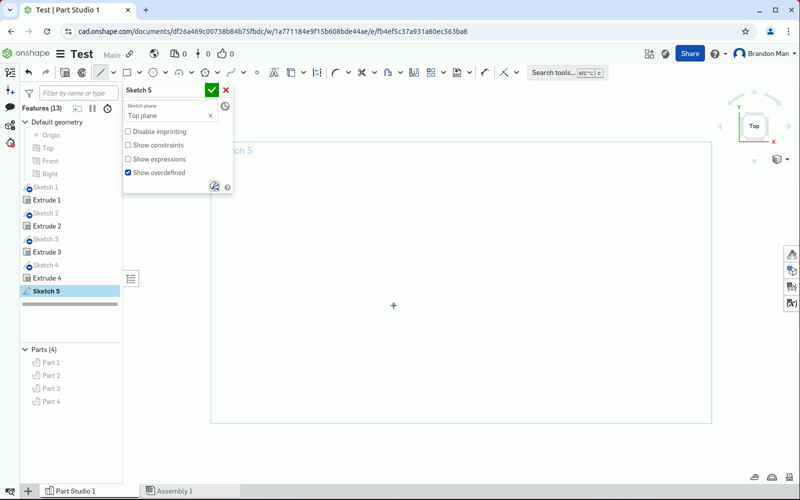
key_down(shift)
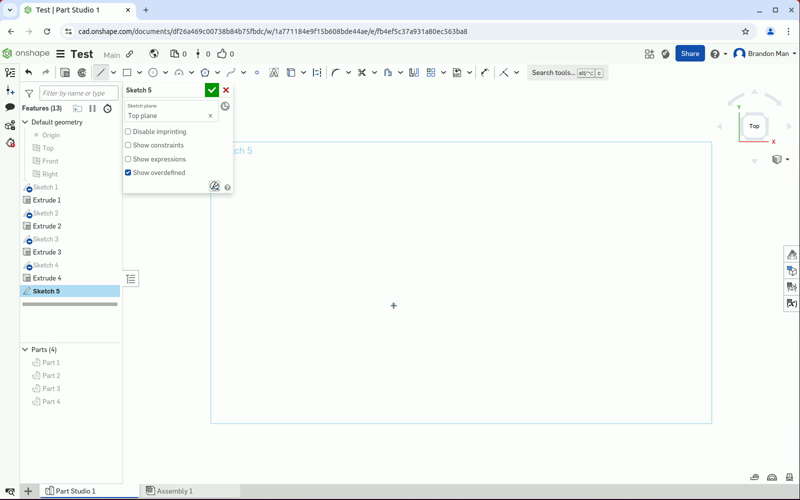
mouse_move(528, 305)
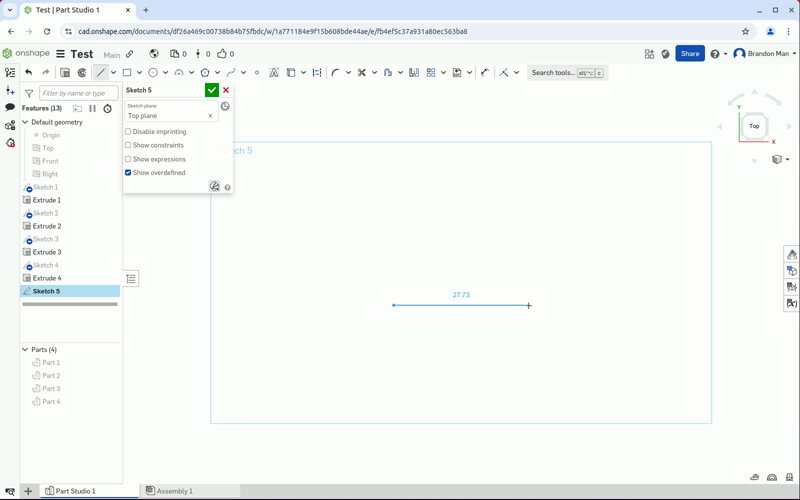
click(528, 305)
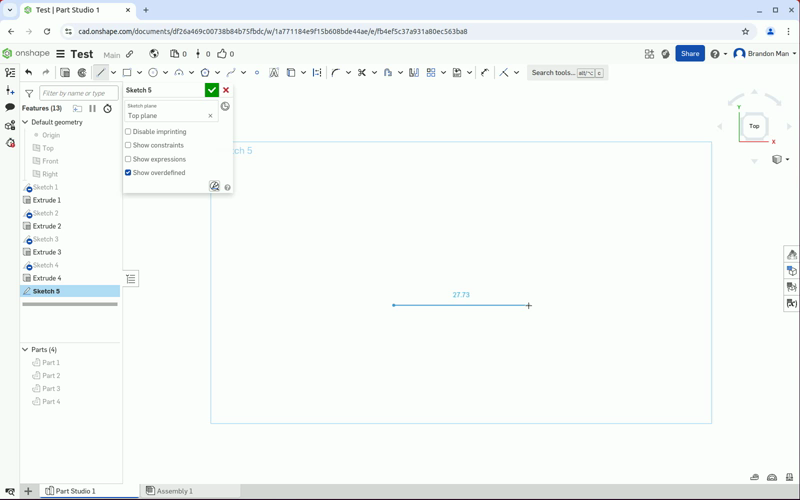
key_up(shift)
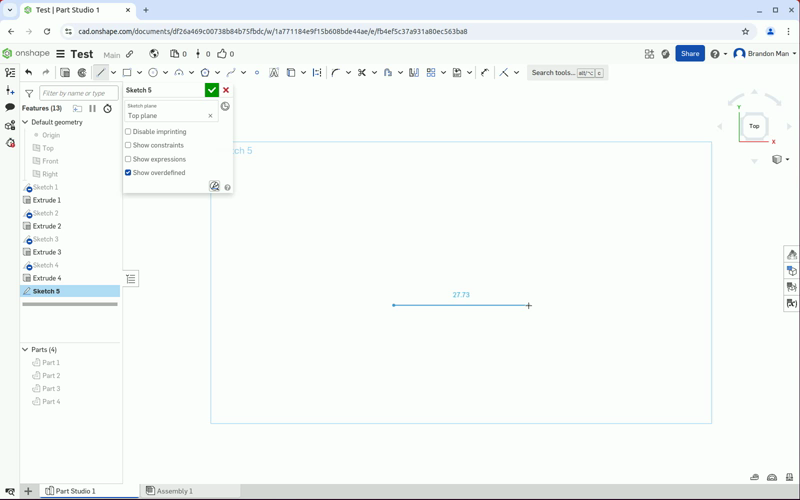
key_down(shift)
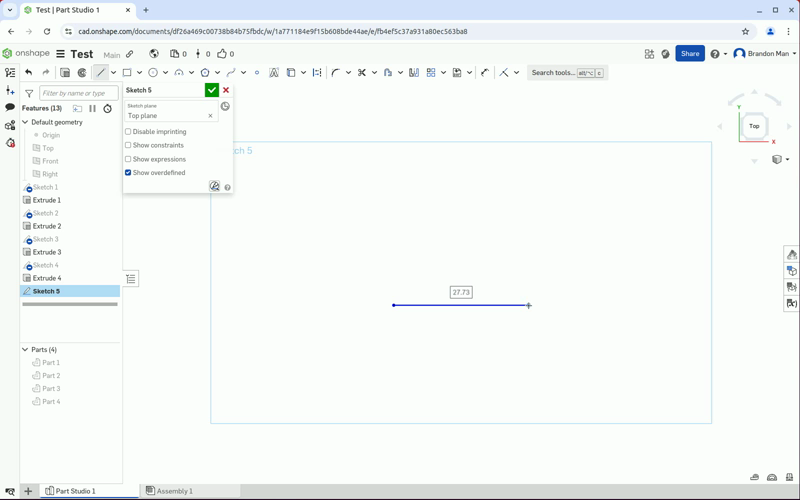
mouse_move(558, 305)
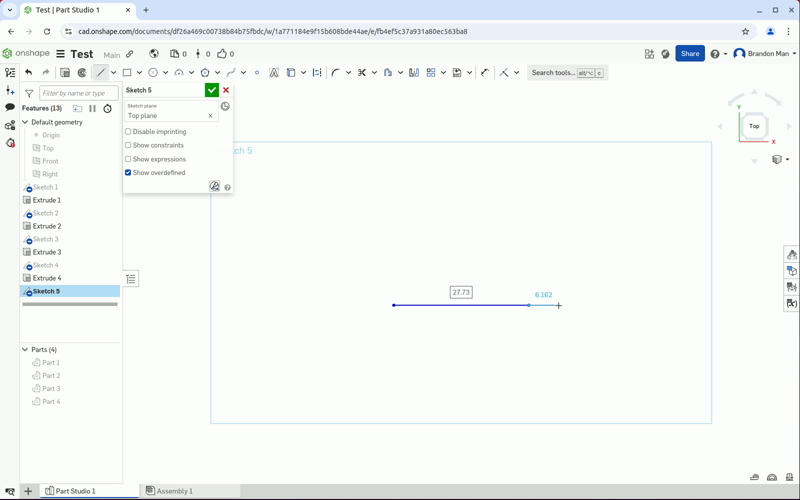
mouse_move(528, 246)
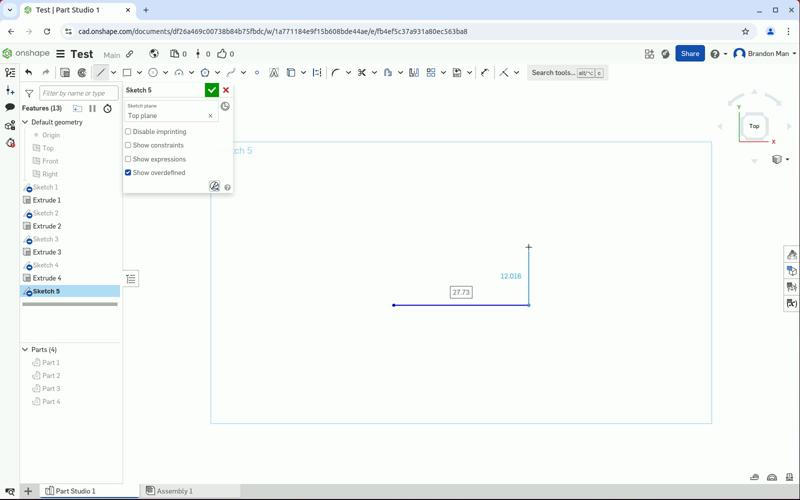
click(528, 246)
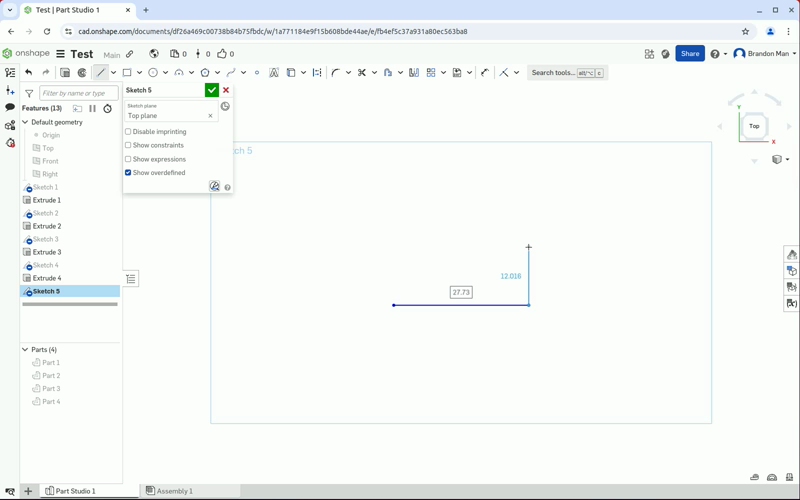
key_up(shift)
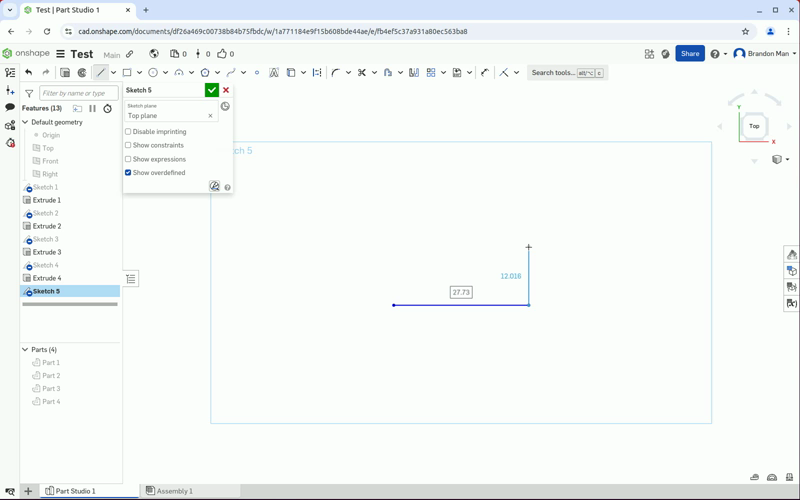
key_down(shift)
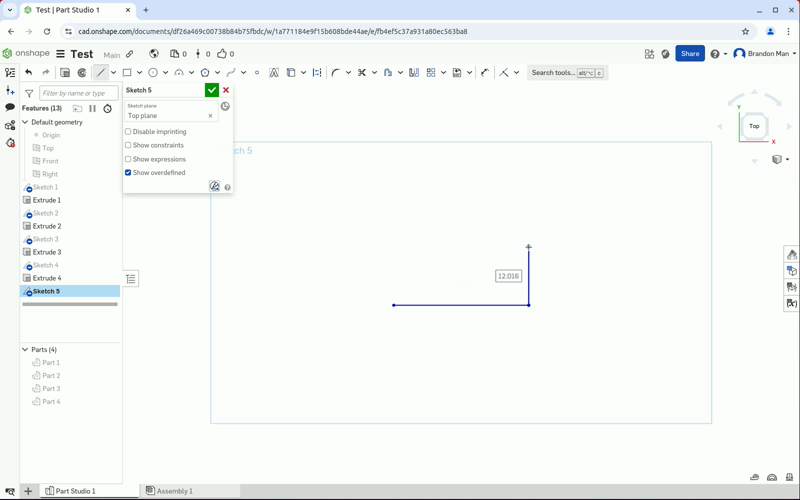
mouse_move(558, 246)
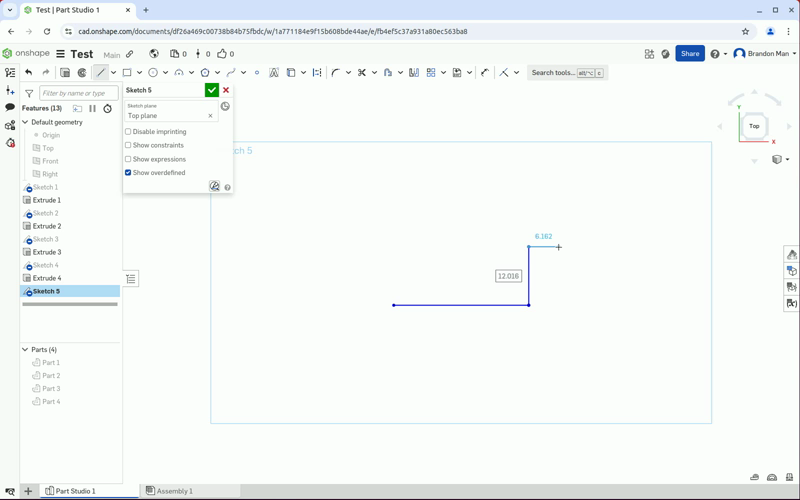
mouse_move(514, 246)
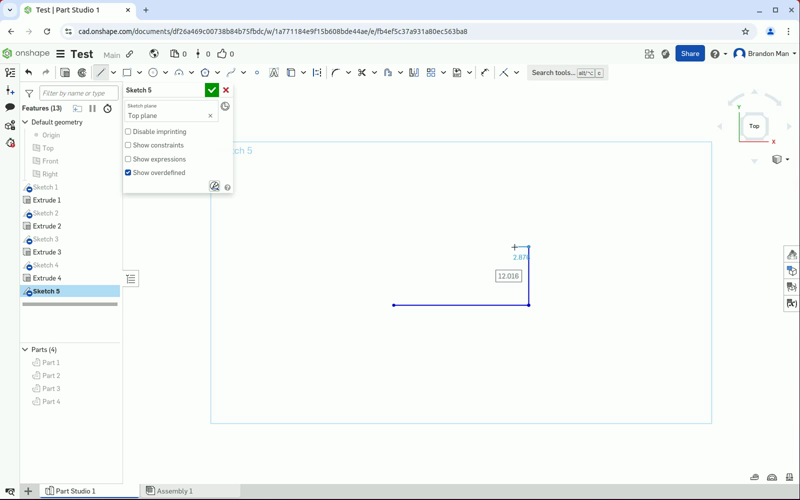
click(514, 246)
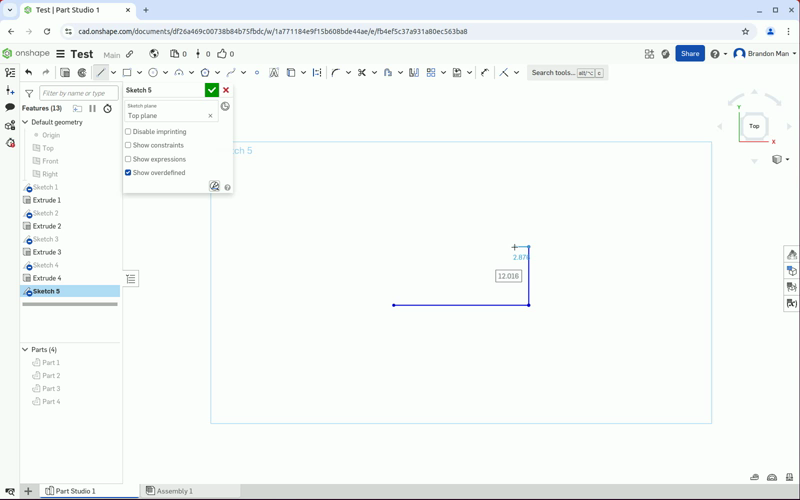
key_up(shift)
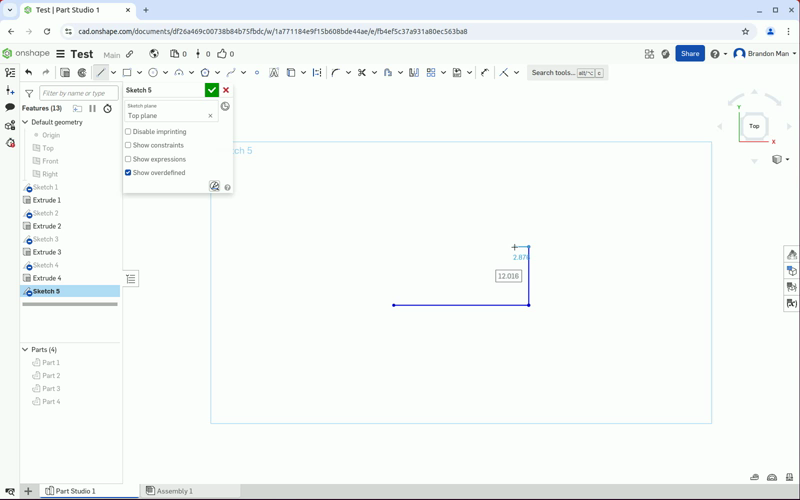
key_down(shift)
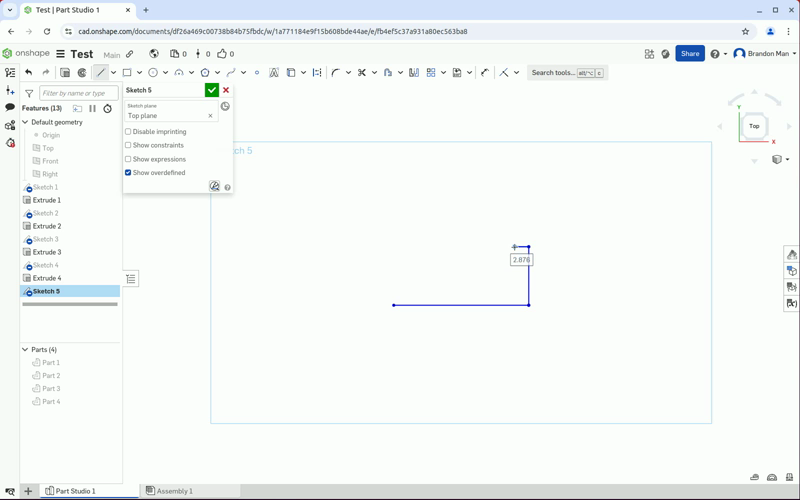
mouse_move(544, 246)
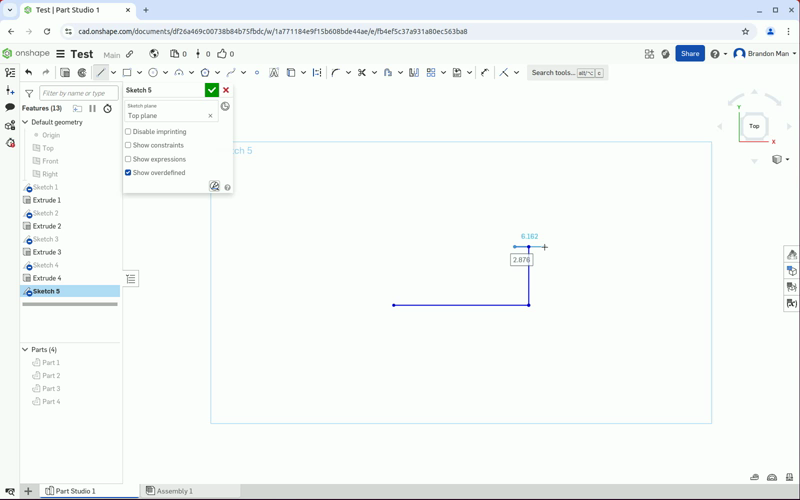
mouse_move(498, 246)
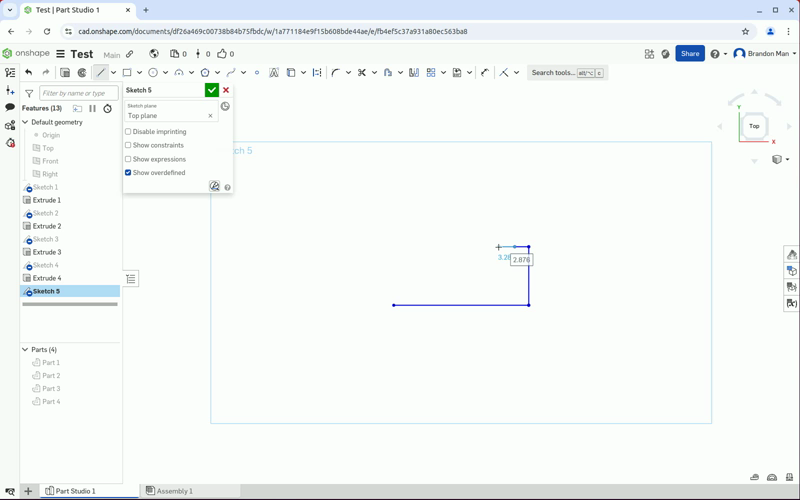
click(498, 246)
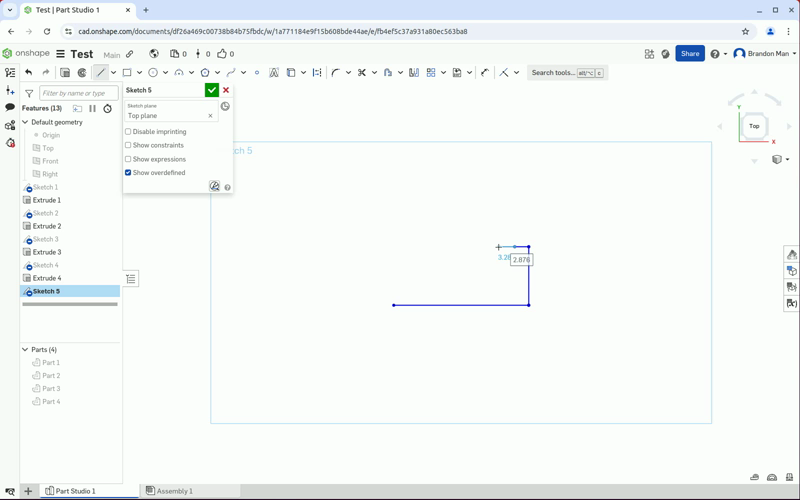
key_up(shift)
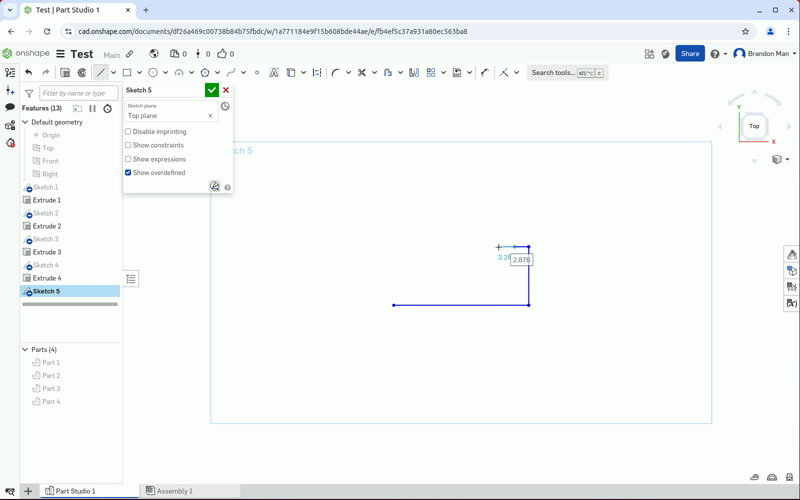
key_down(shift)
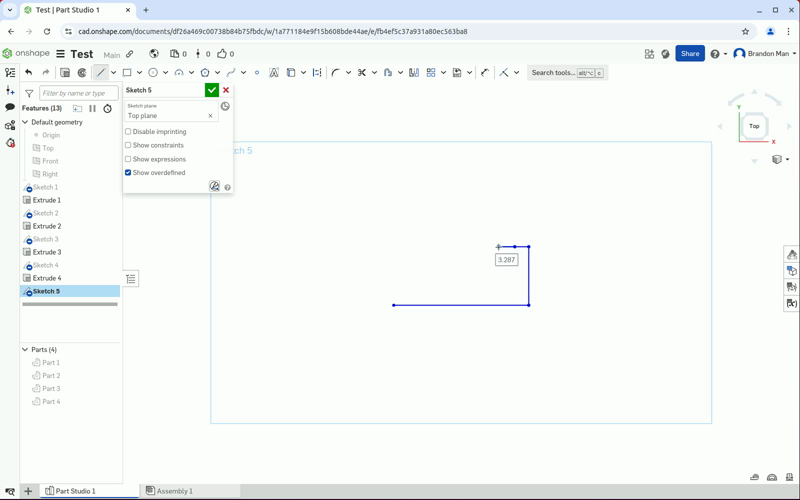
mouse_move(423, 246)
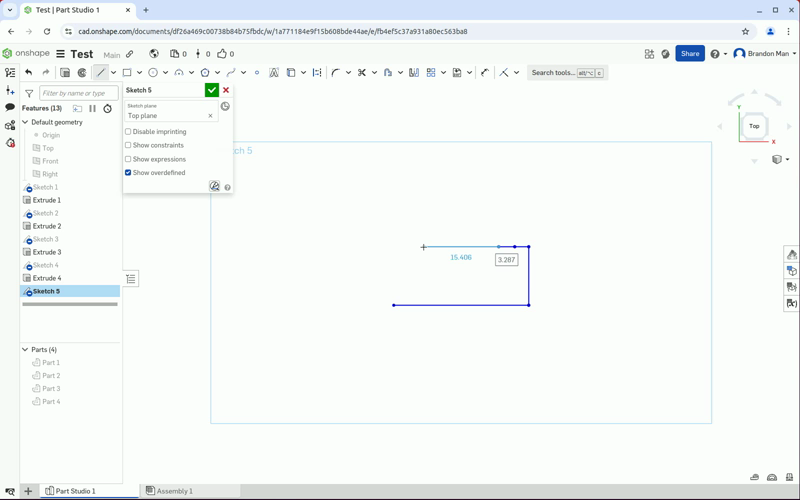
click(423, 246)
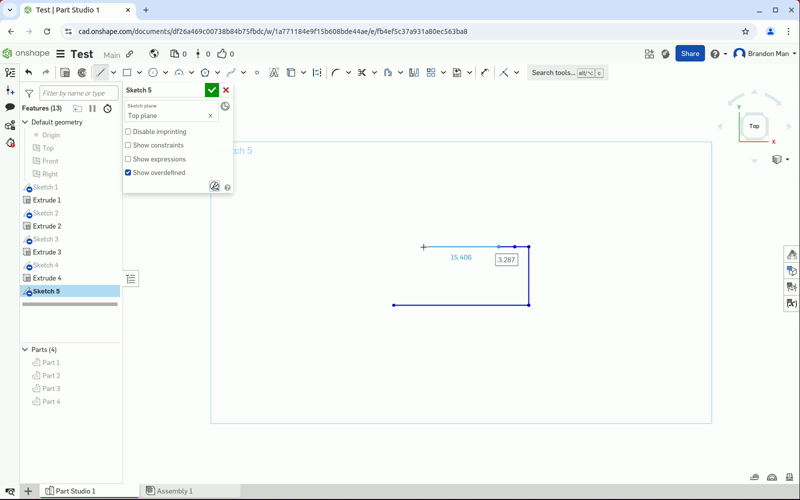
key_up(shift)
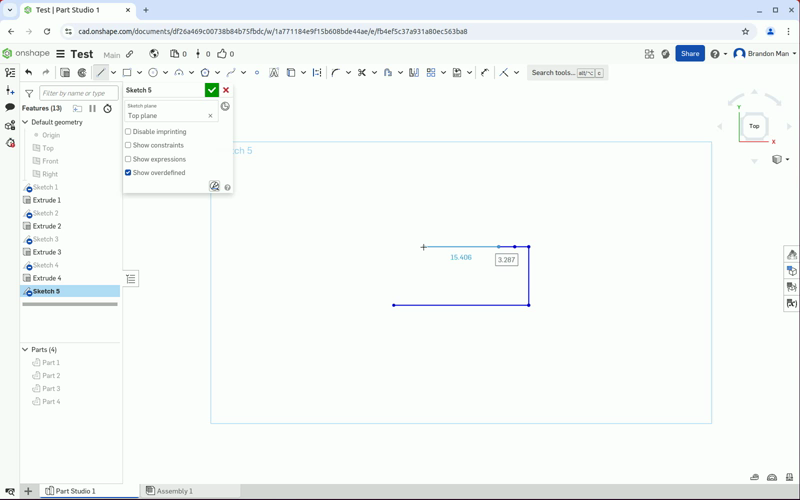
key_down(shift)
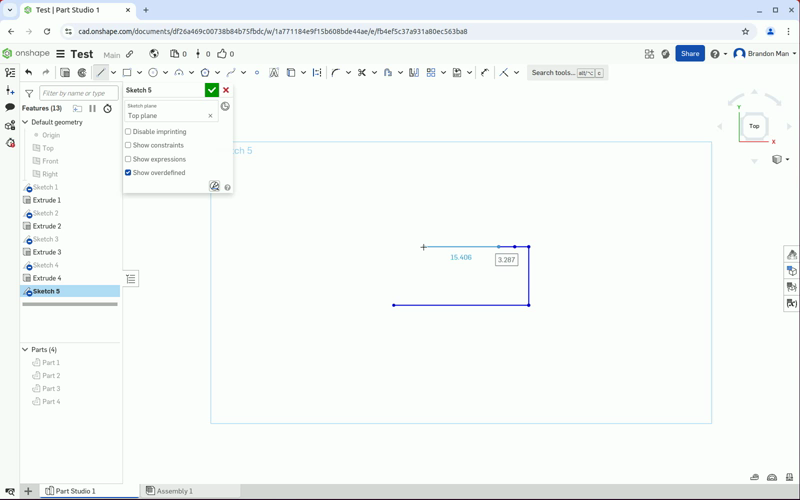
mouse_move(453, 246)
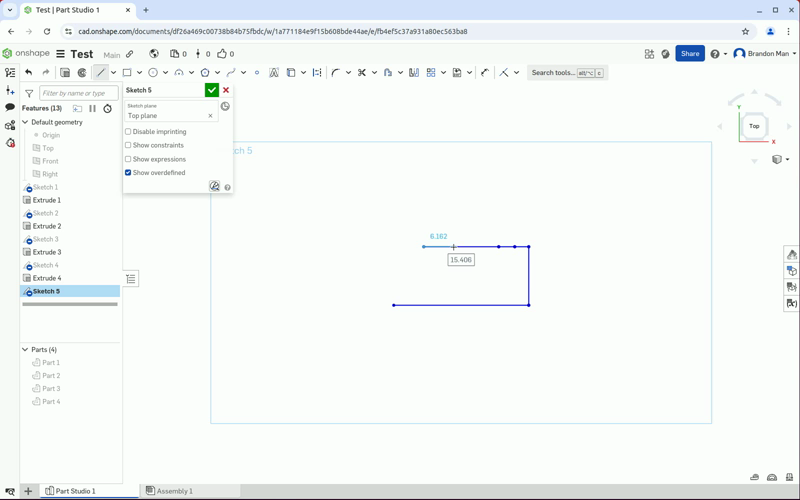
mouse_move(408, 246)
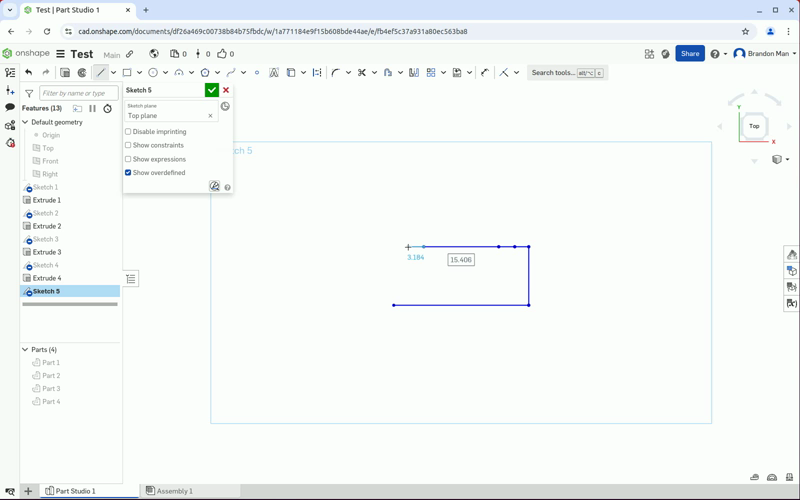
click(408, 246)
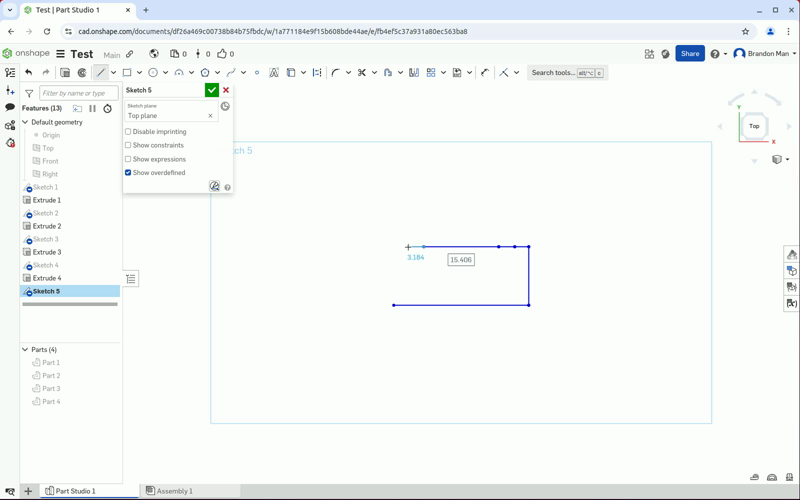
key_up(shift)
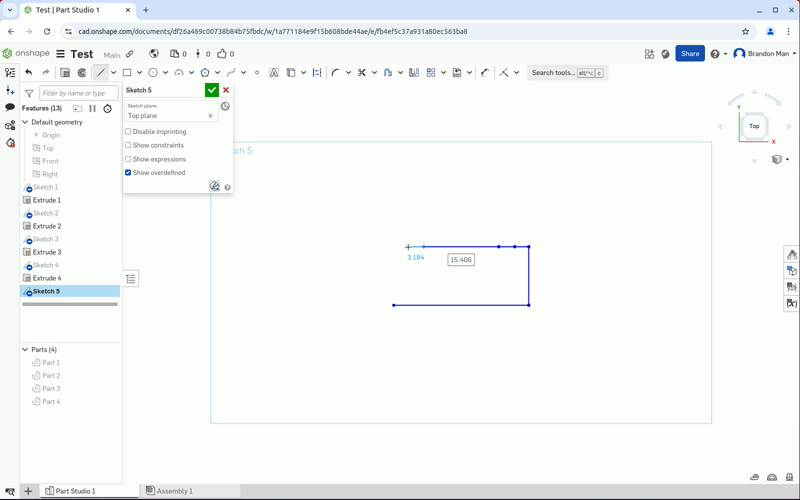
key_down(shift)
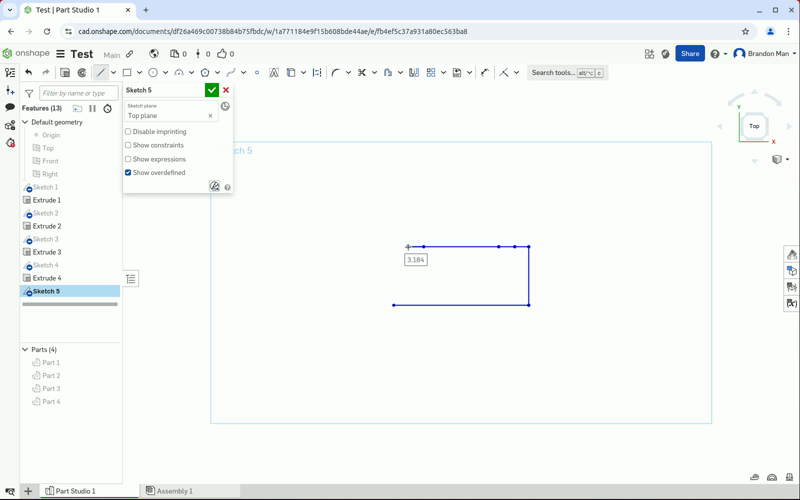
mouse_move(438, 246)
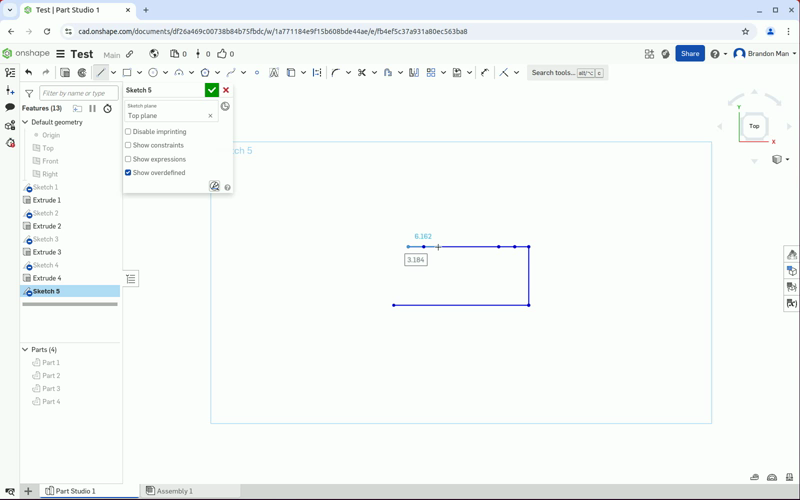
mouse_move(393, 246)
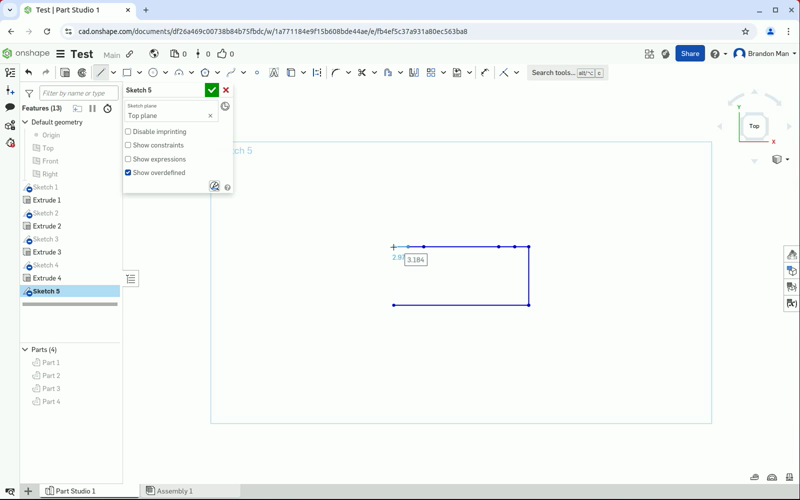
click(393, 246)
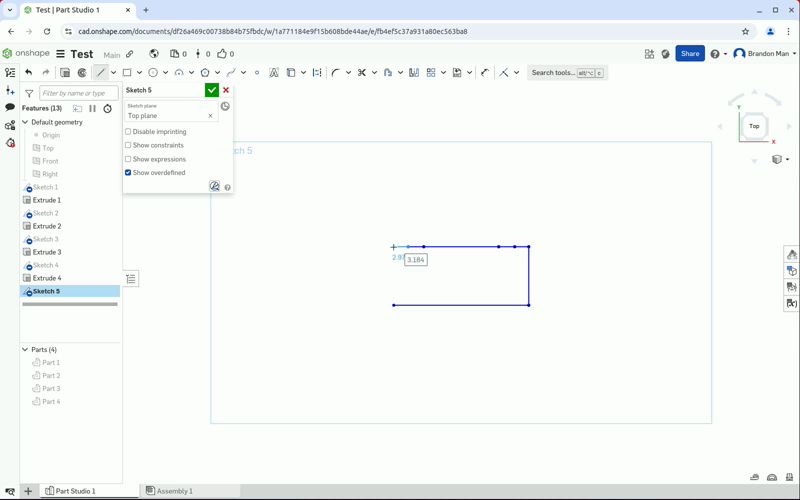
key_up(shift)
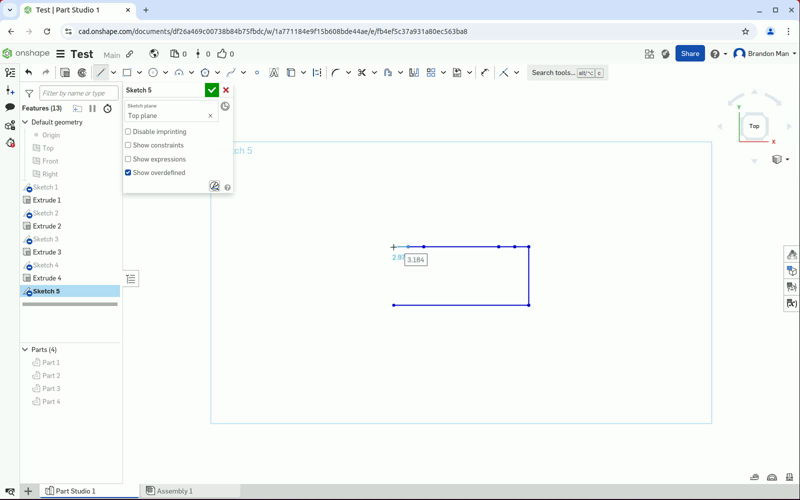
mouse_move(423, 246)
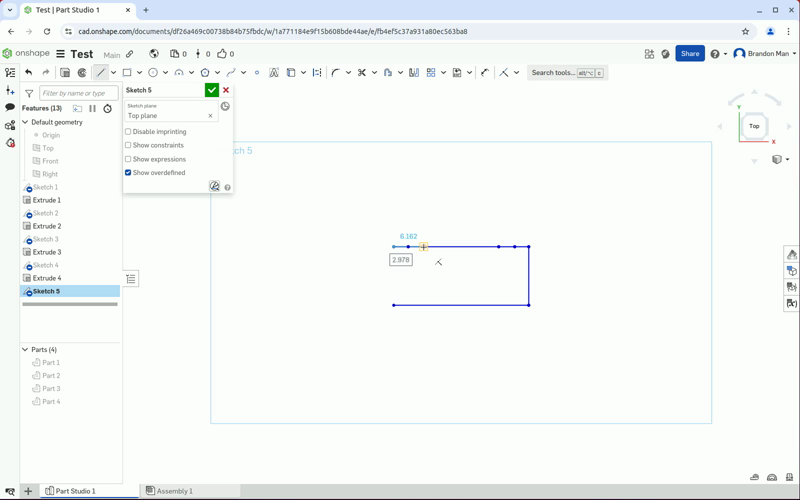
key_down(shift)
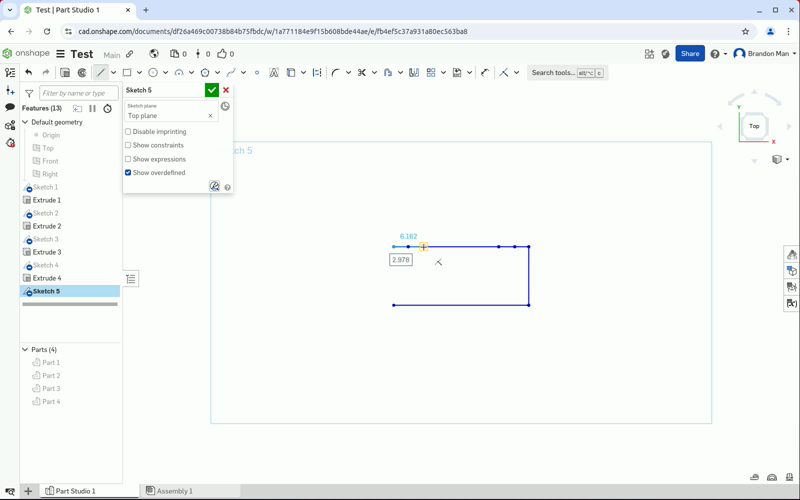
mouse_move(393, 305)
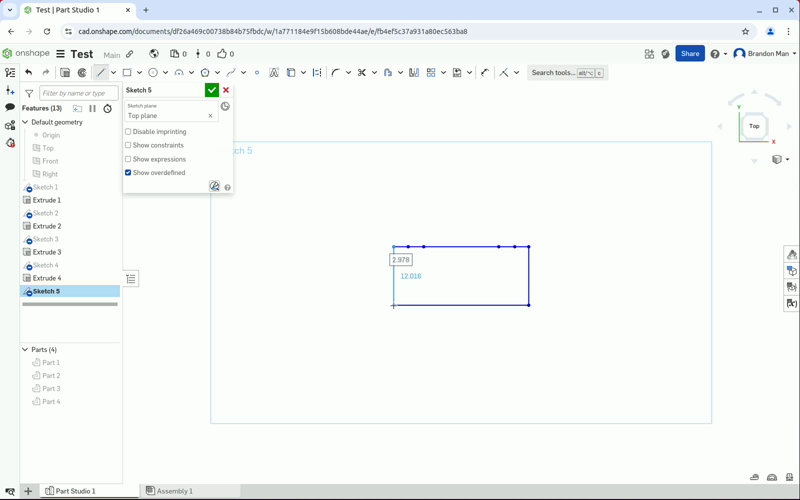
key_up(shift)
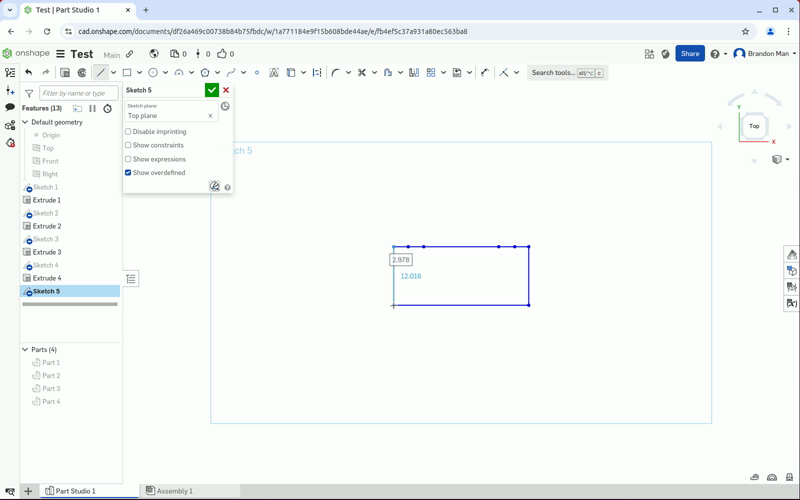
click(393, 305)
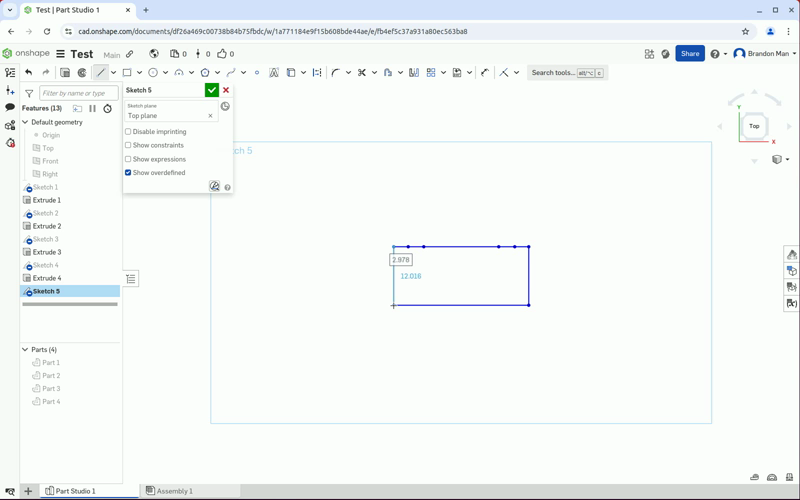
key(esc)
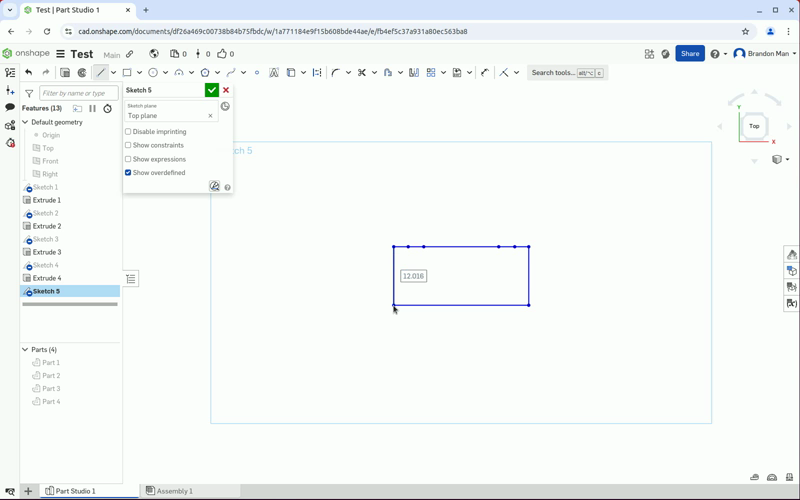
mouse_move(417, 295)
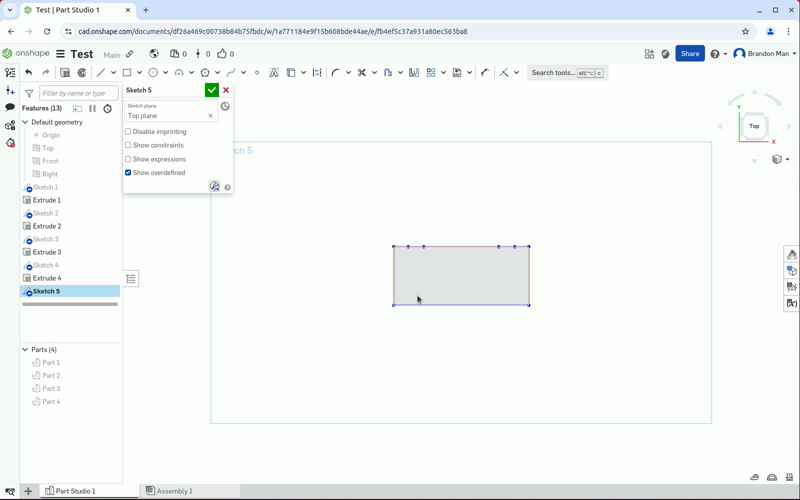
click(417, 295)
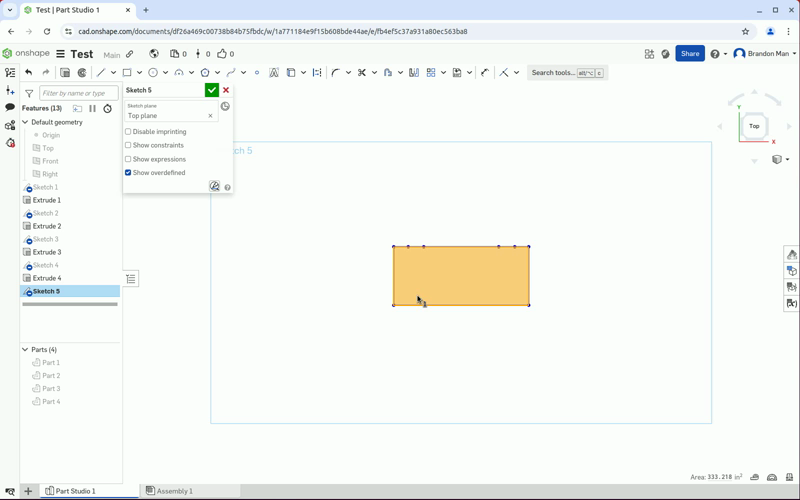
mouse_move(73, 352)
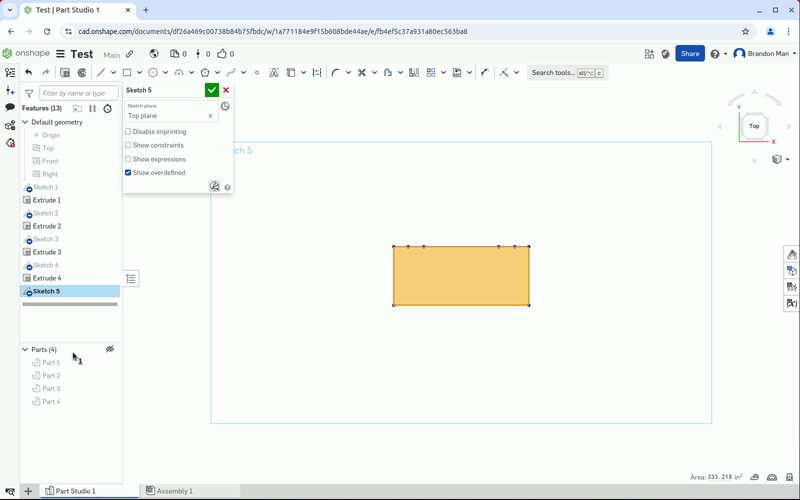
key(shift+y)
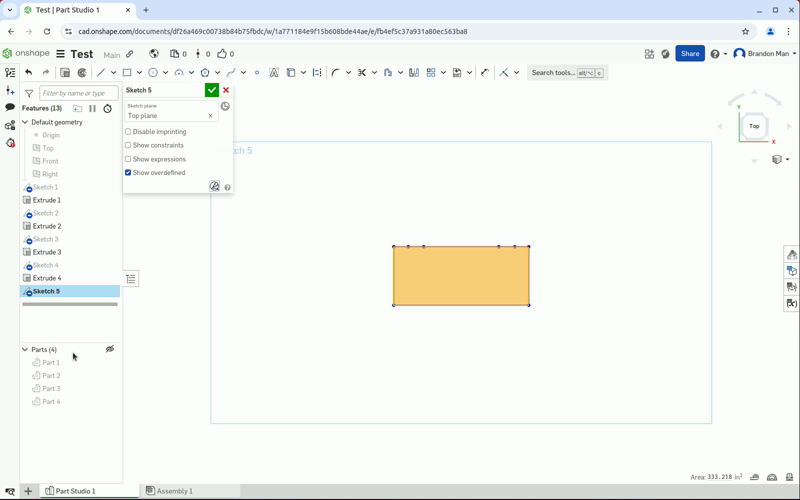
key(shift+e)
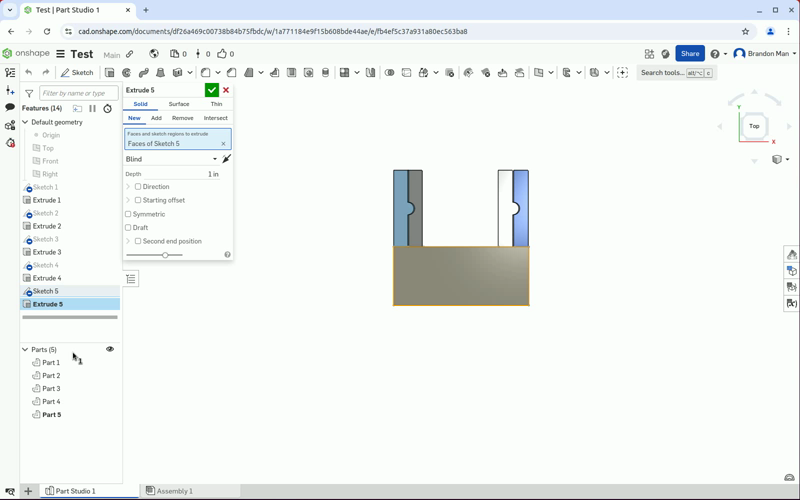
mouse_move(143, 106)
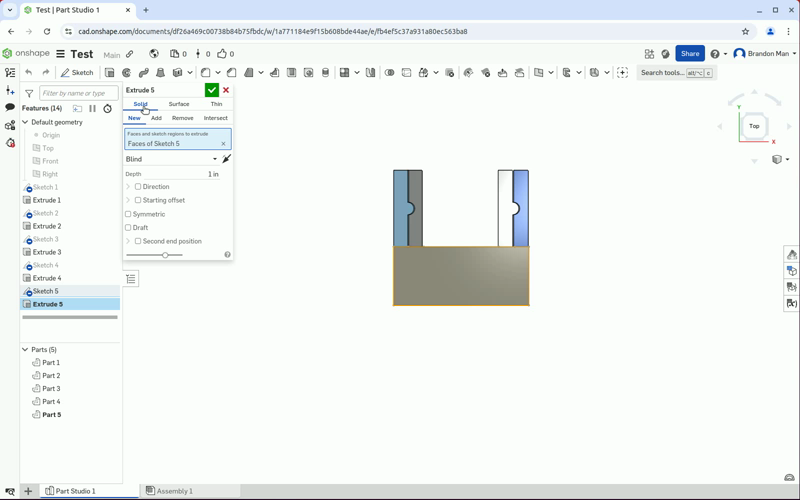
click(143, 106)
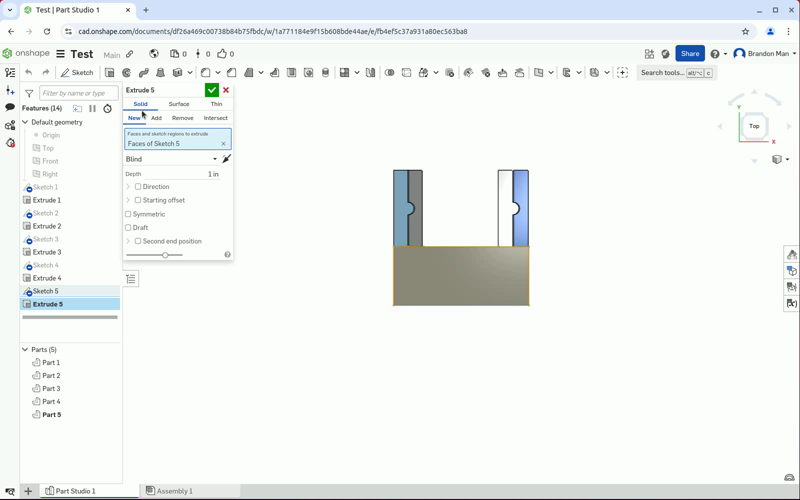
mouse_move(137, 120)
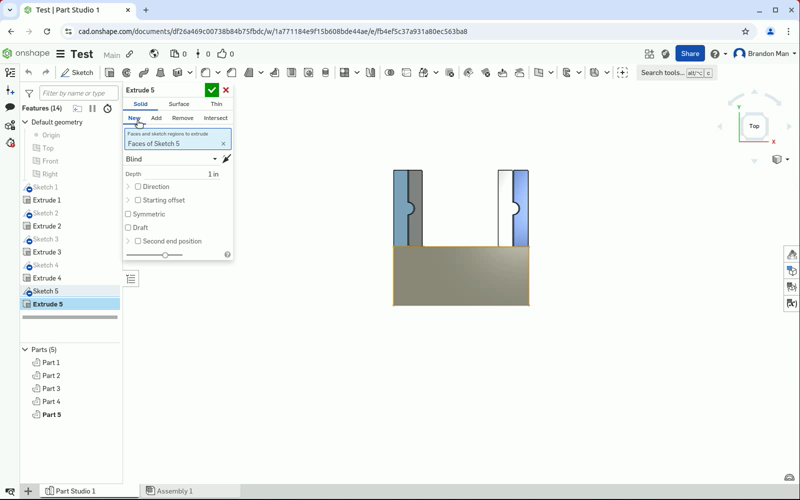
click(137, 120)
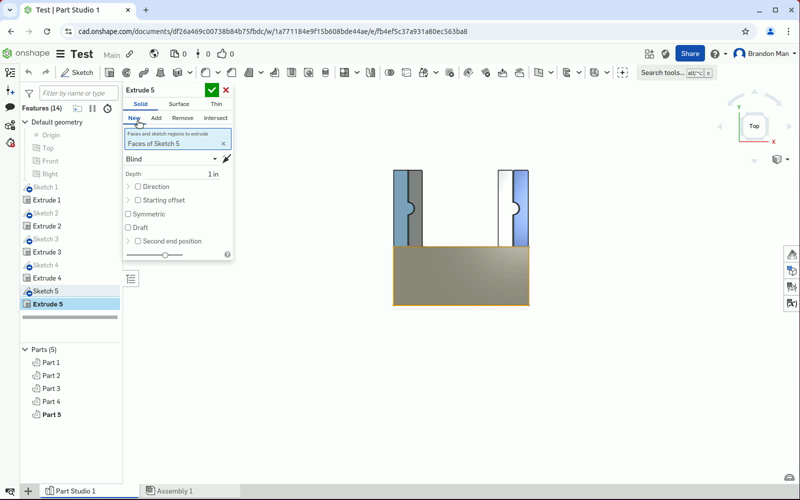
key(tab, 4)
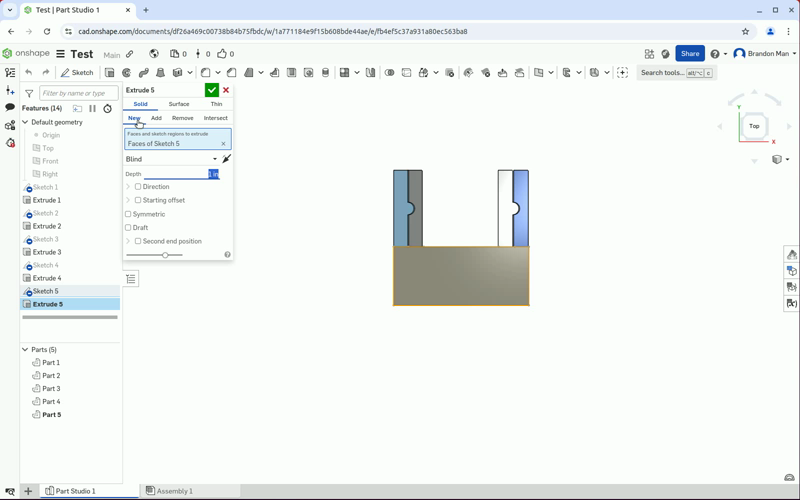
text(3.611)
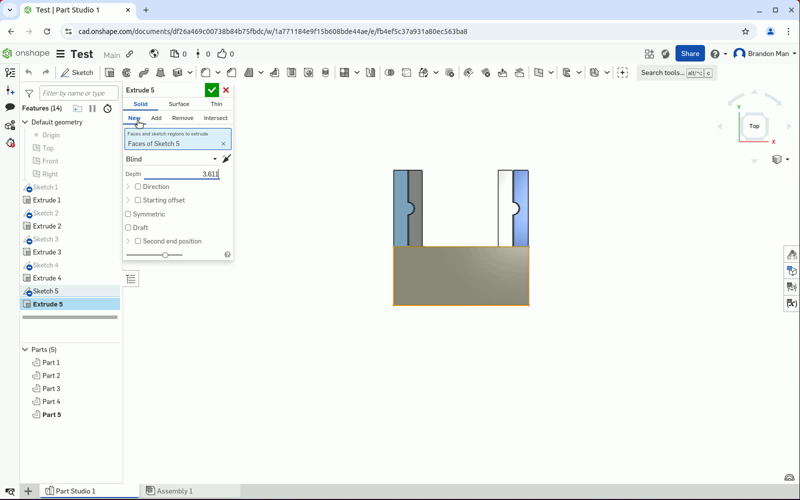
key(enter)
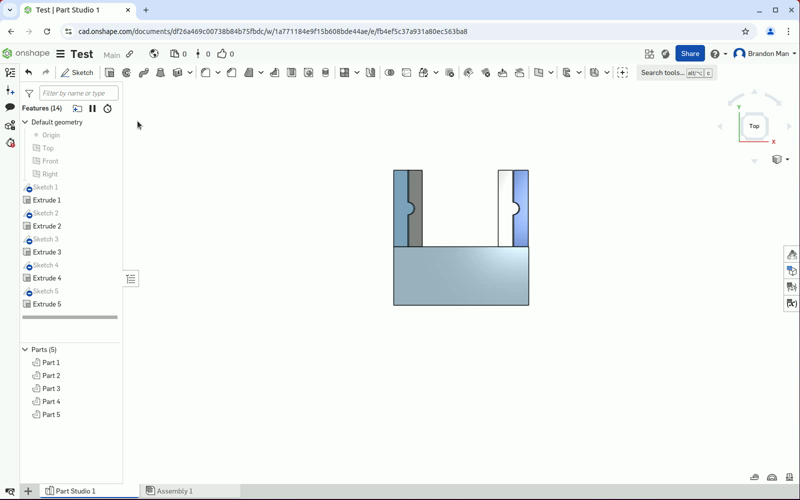
key(shift+h)
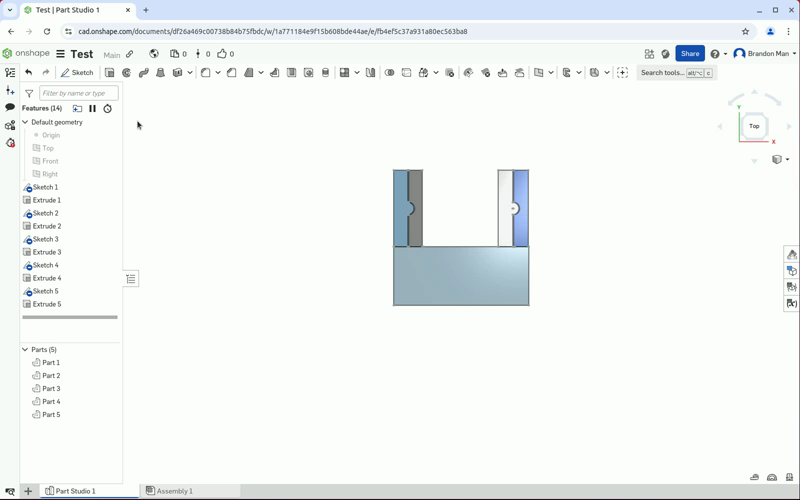
key(shift+h)
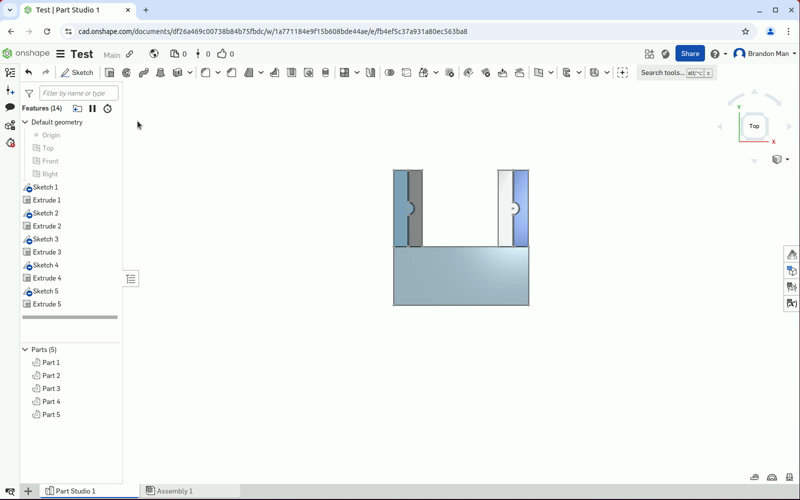
key(shift+7)
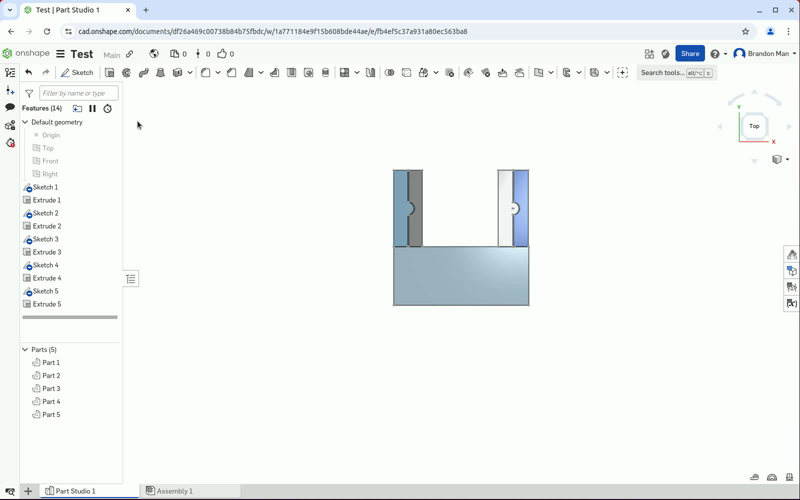
key(up, 3)
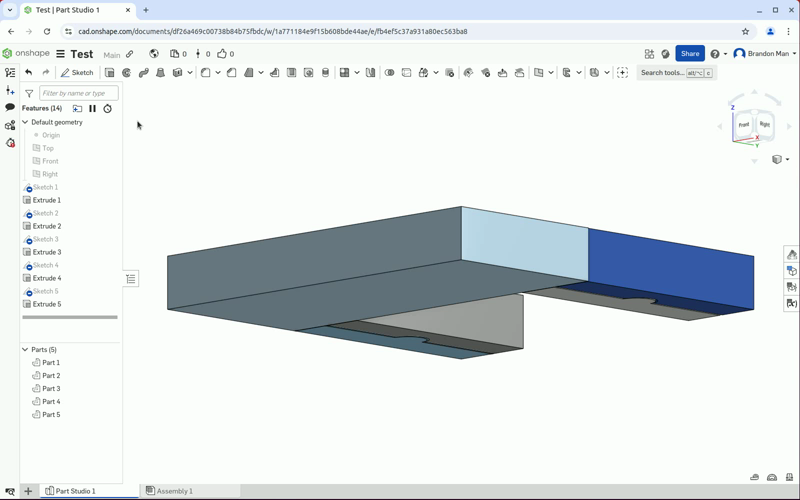
key(left, 3)
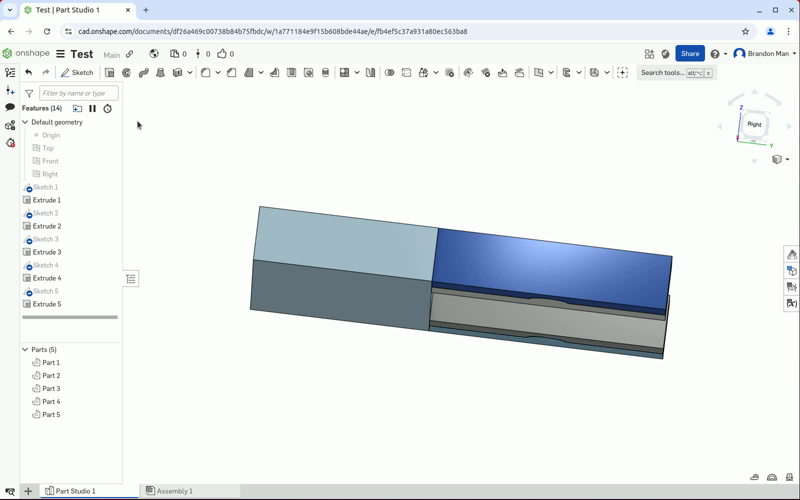
key(right, 3)
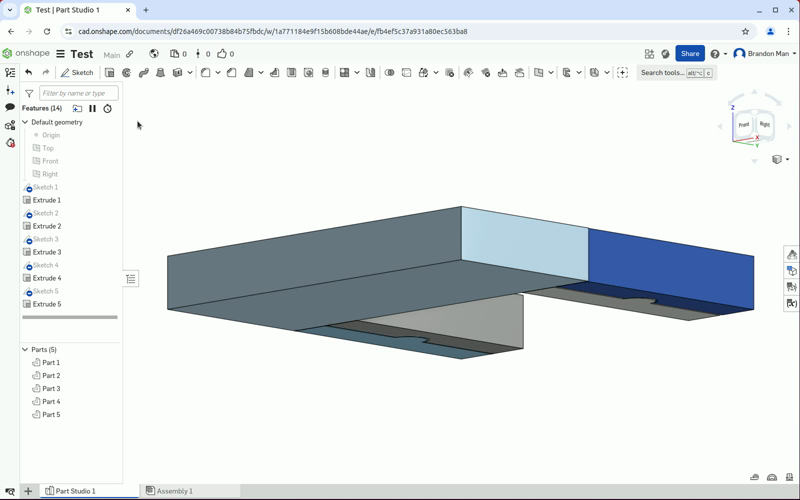
key(down, 3)
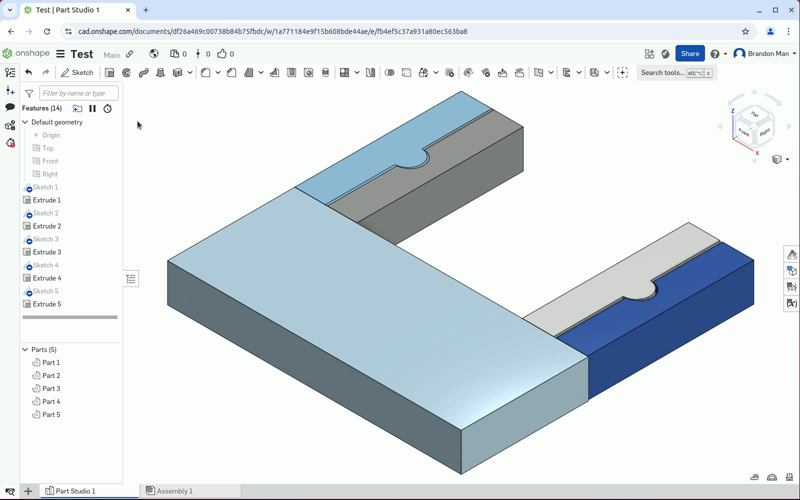
mouse_move(73, 189)
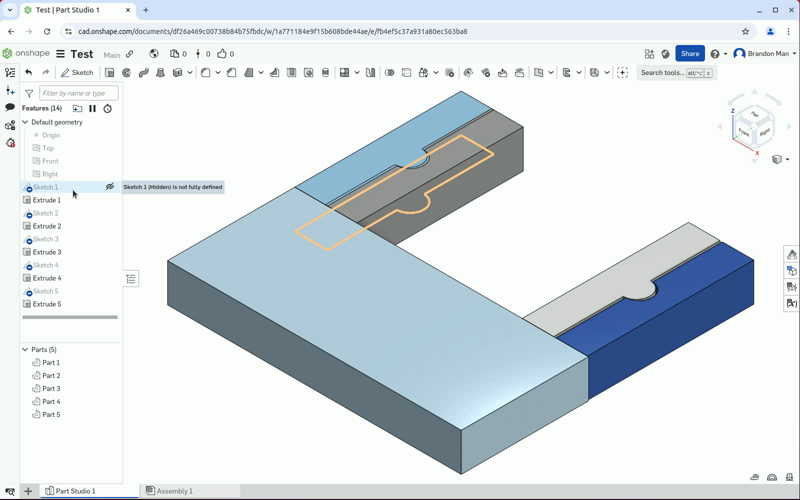
click(73, 189)